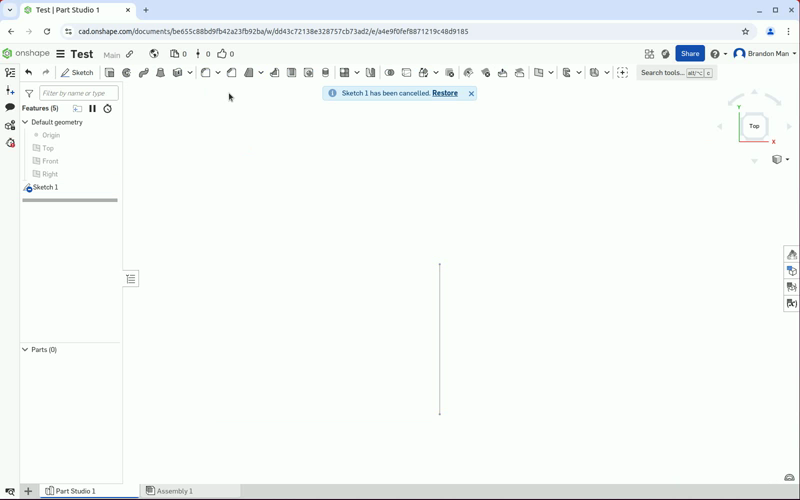
key(shift+h)
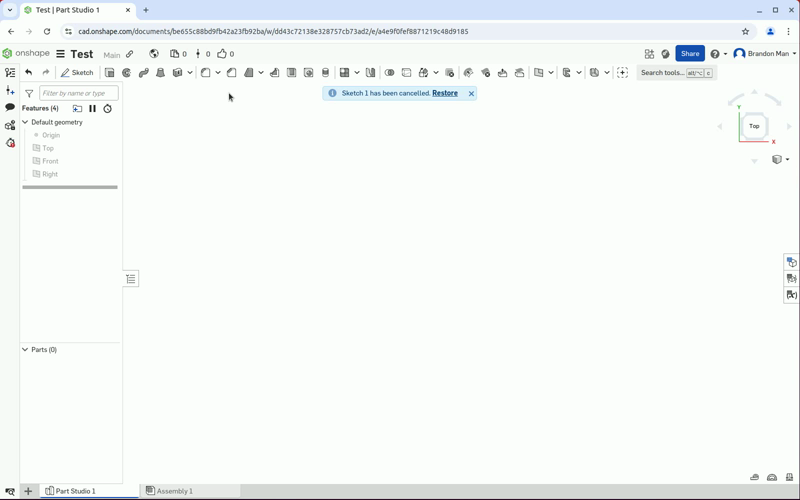
mouse_move(73, 352)
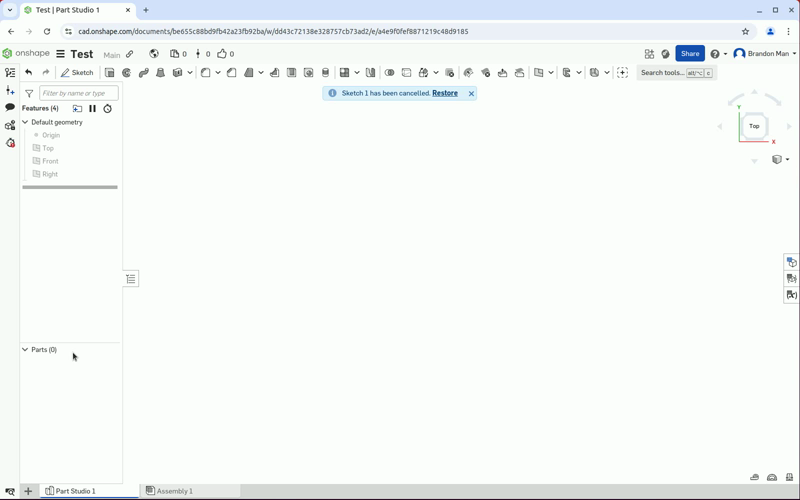
key(y)
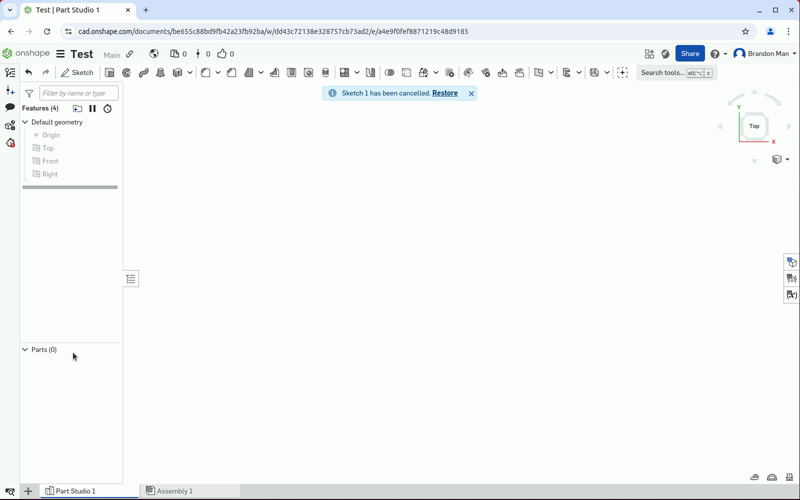
key(shift+p)
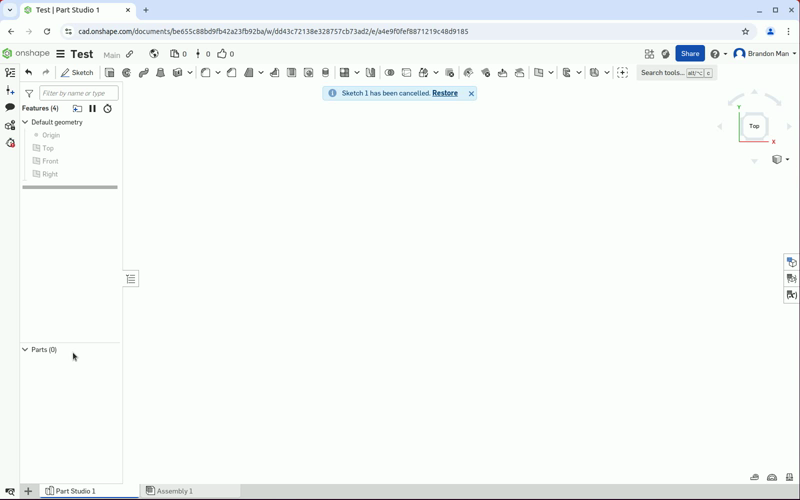
key(space)
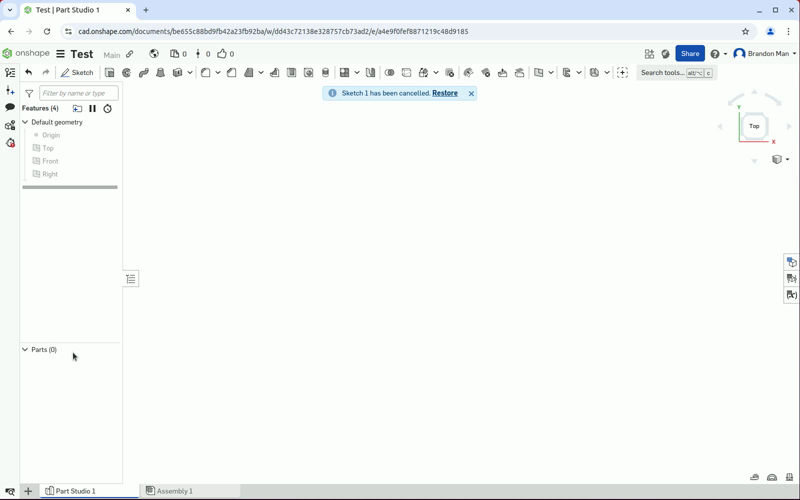
key_down(shift)
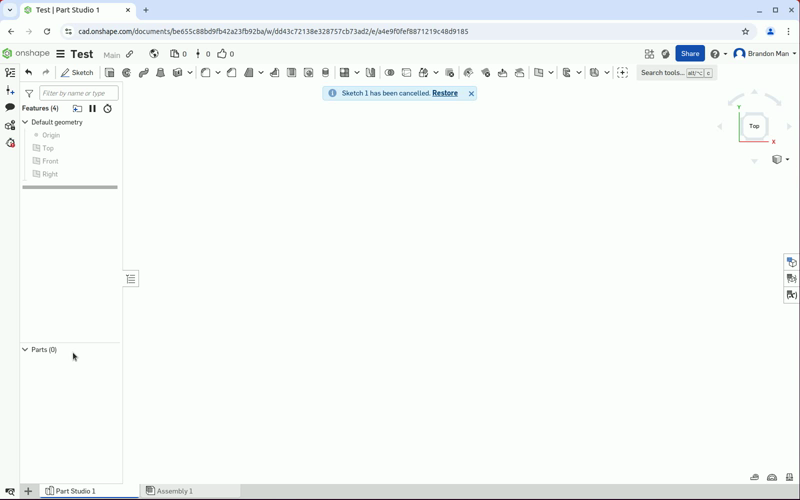
key(up)
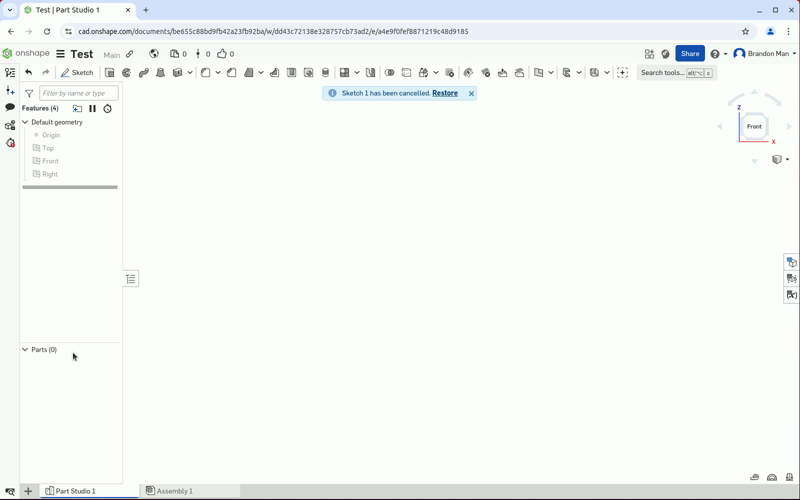
key_up(shift)
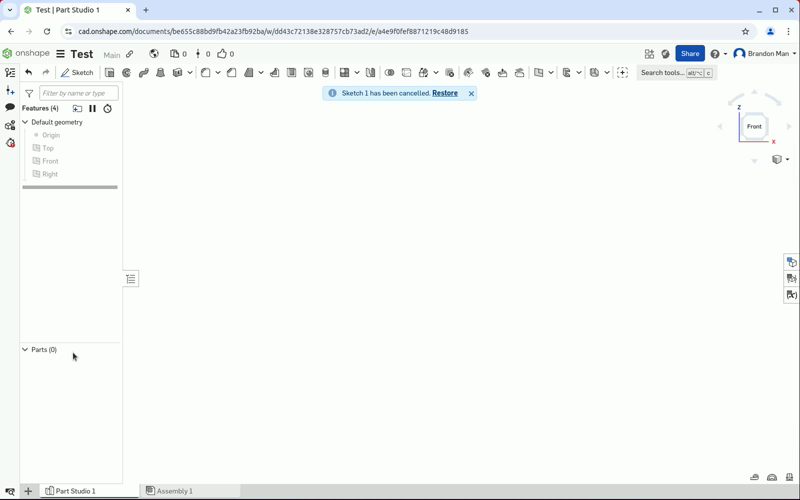
mouse_move(73, 352)
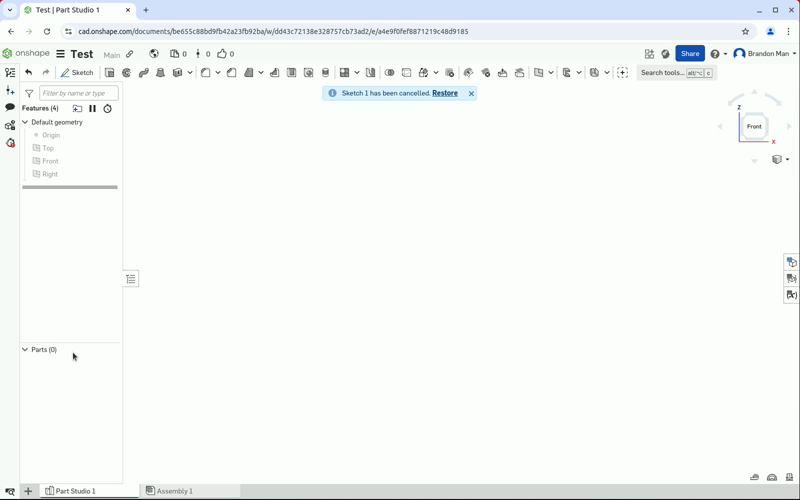
key(shift+y)
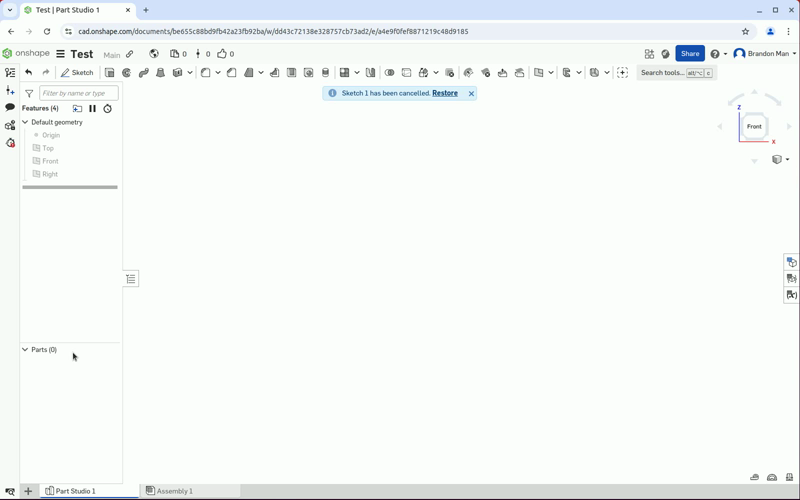
key(shift+s)
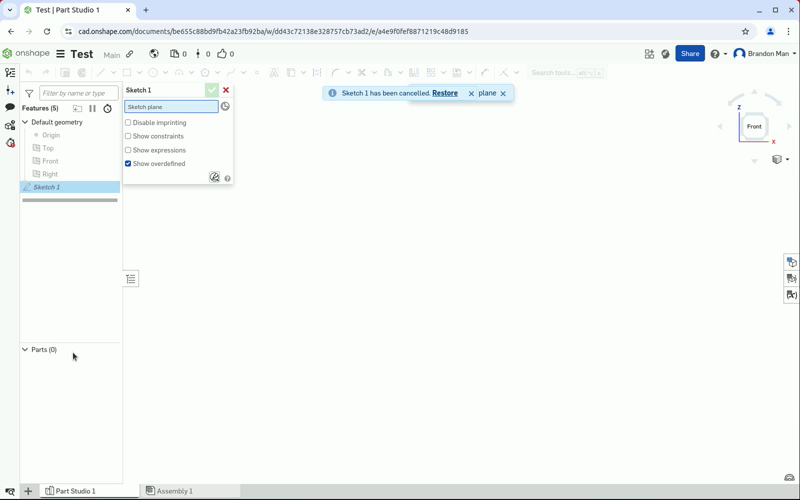
mouse_move(73, 163)
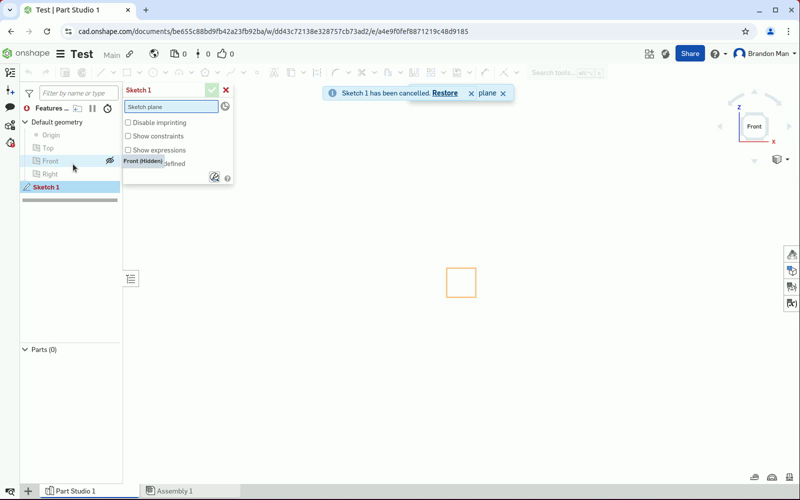
click(73, 163)
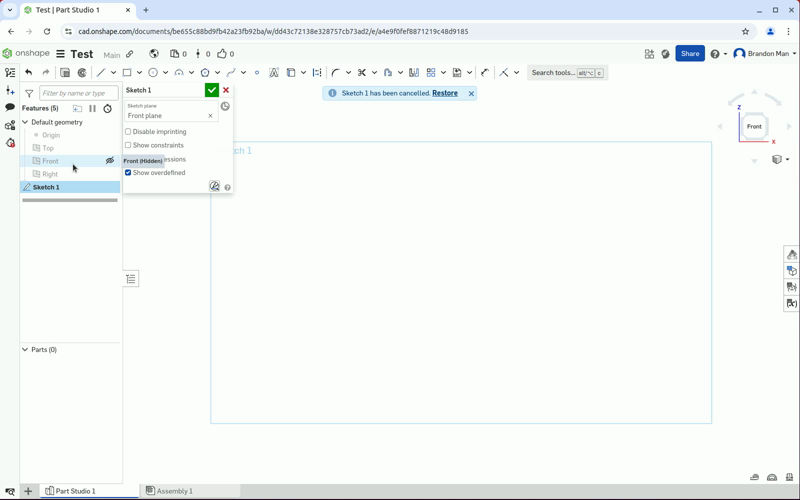
mouse_move(73, 352)
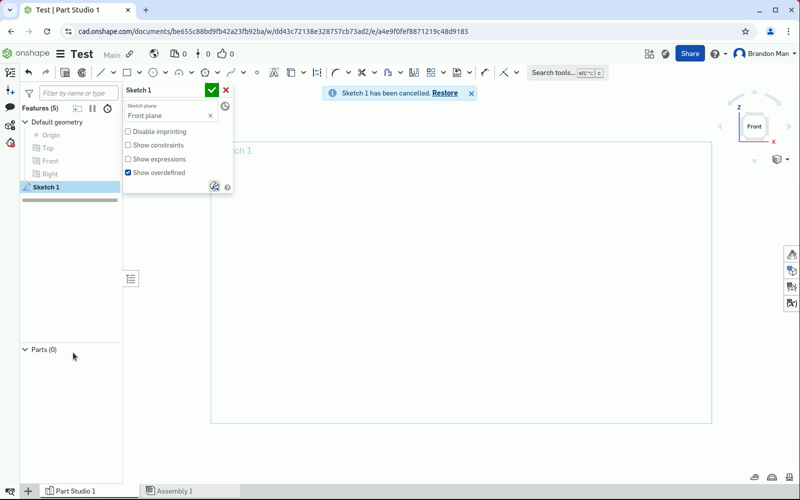
key(y)
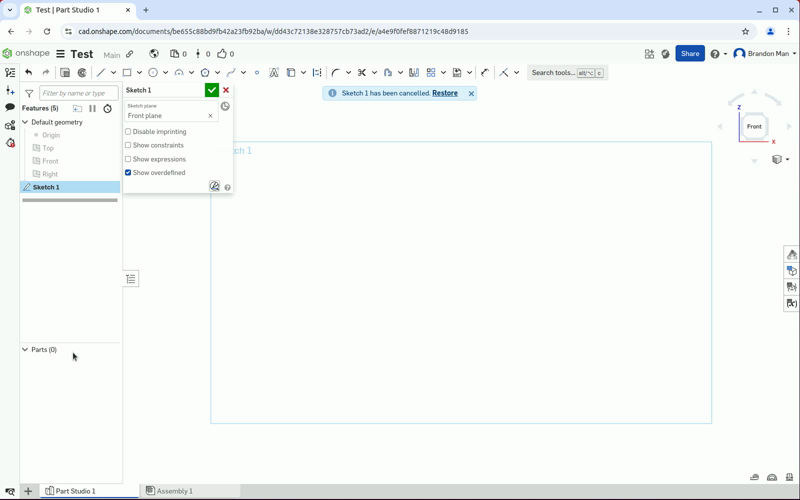
key(c)
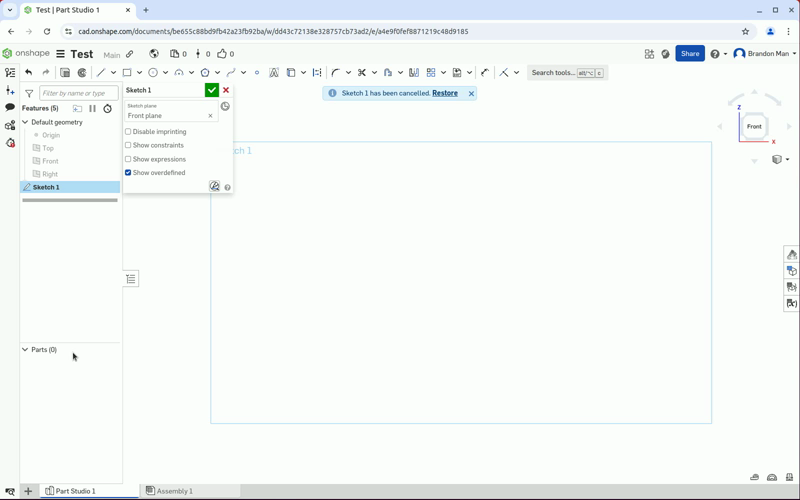
key_down(shift)
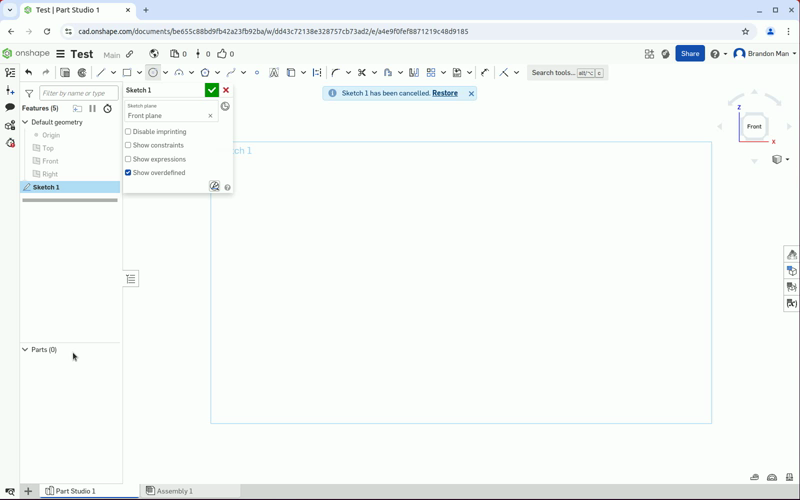
mouse_move(460, 184)
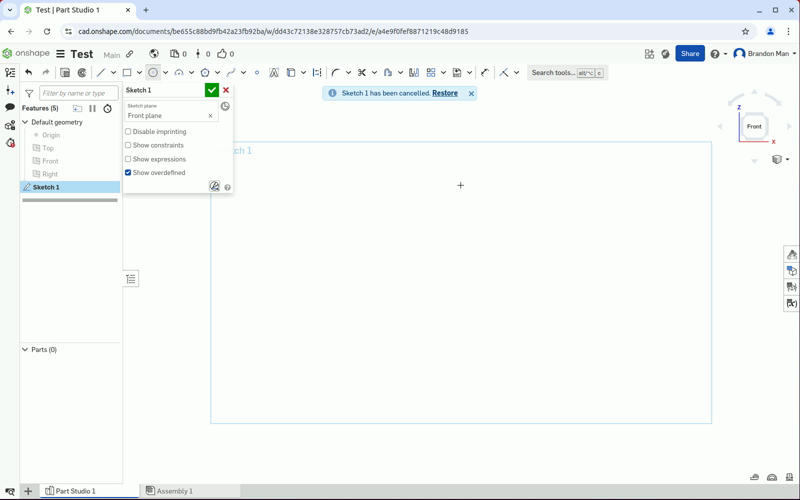
click(460, 184)
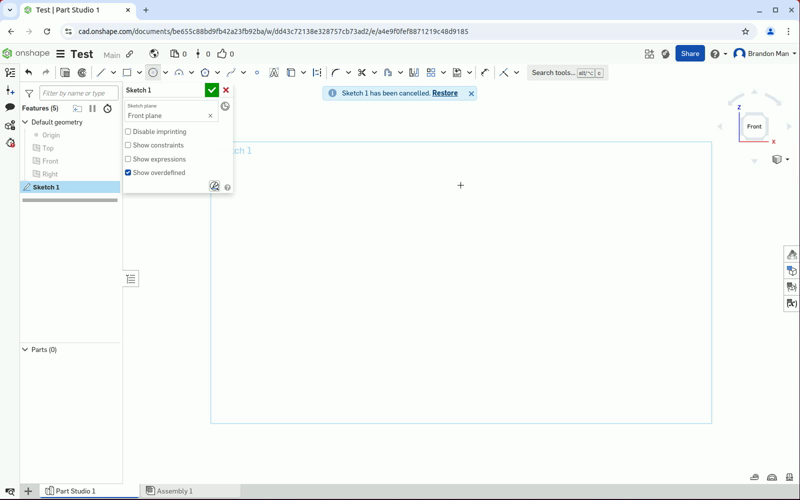
key_up(shift)
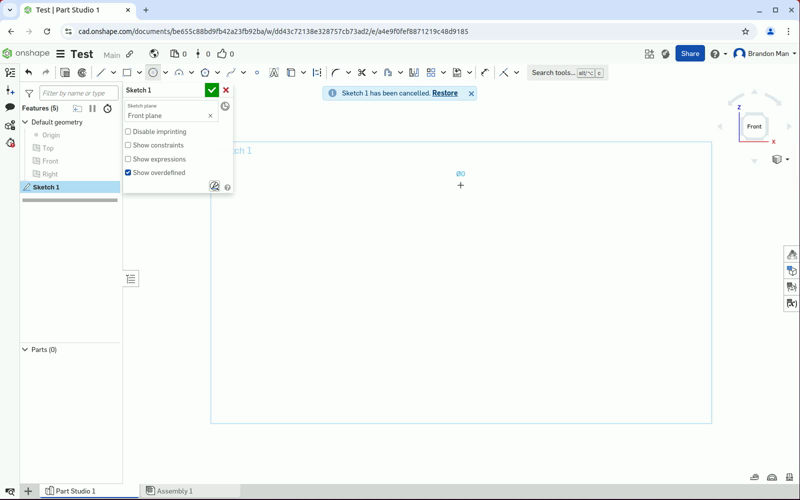
mouse_move(474, 184)
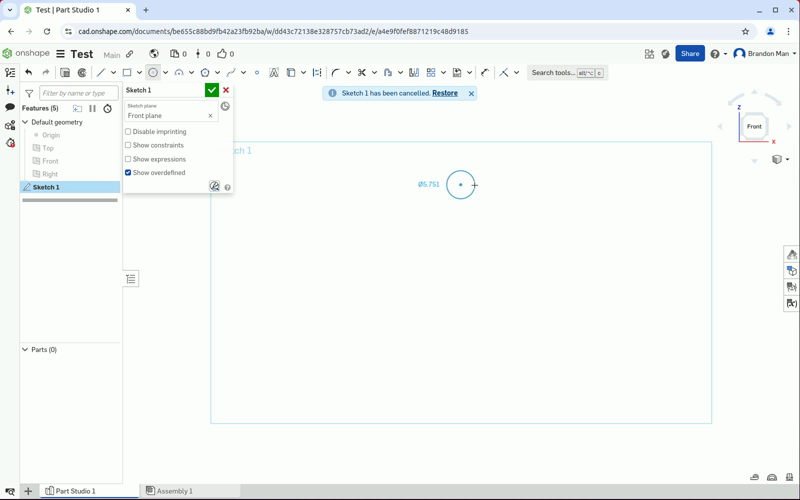
click(474, 184)
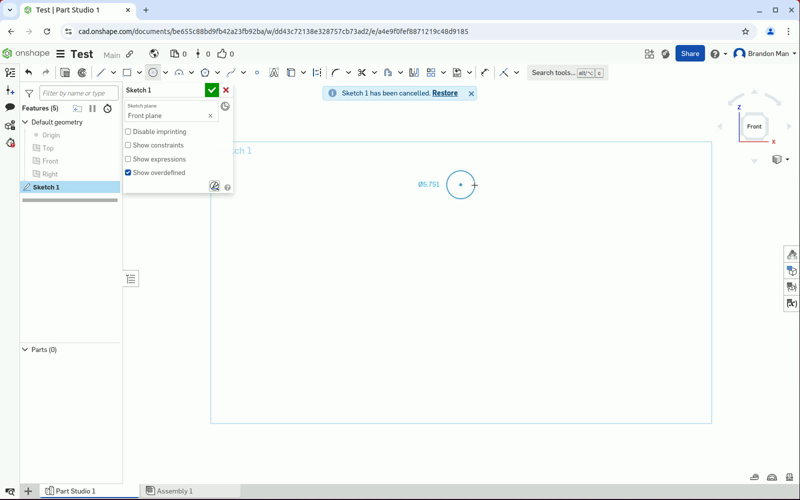
key(esc)
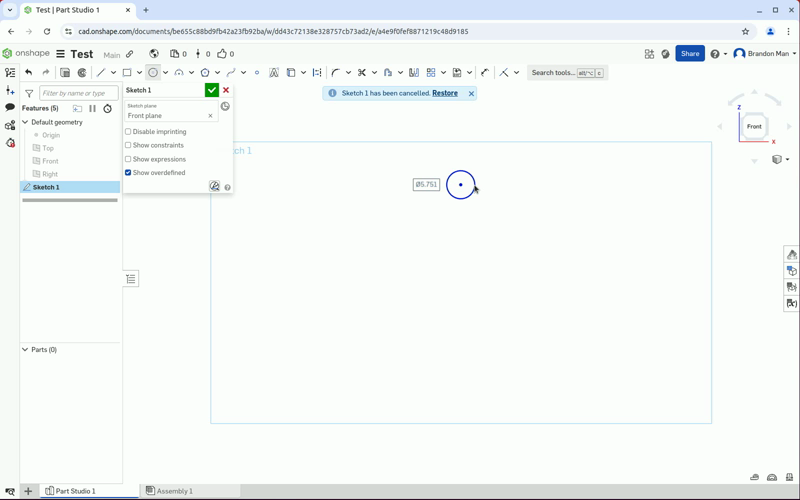
key(c)
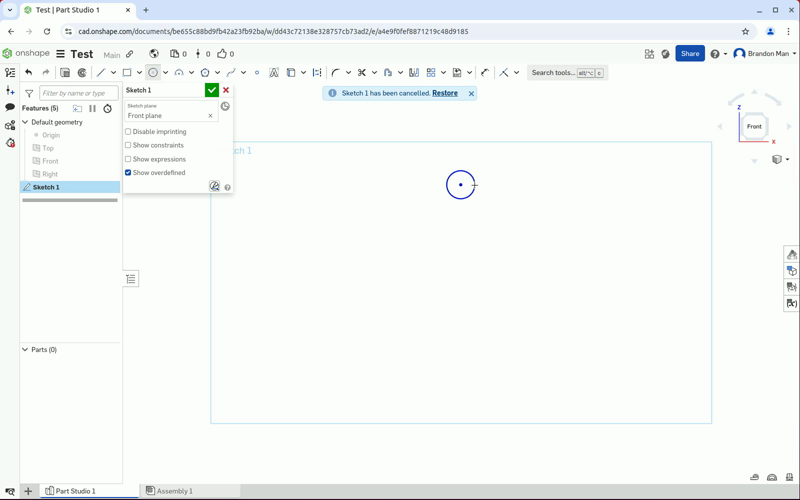
key_down(shift)
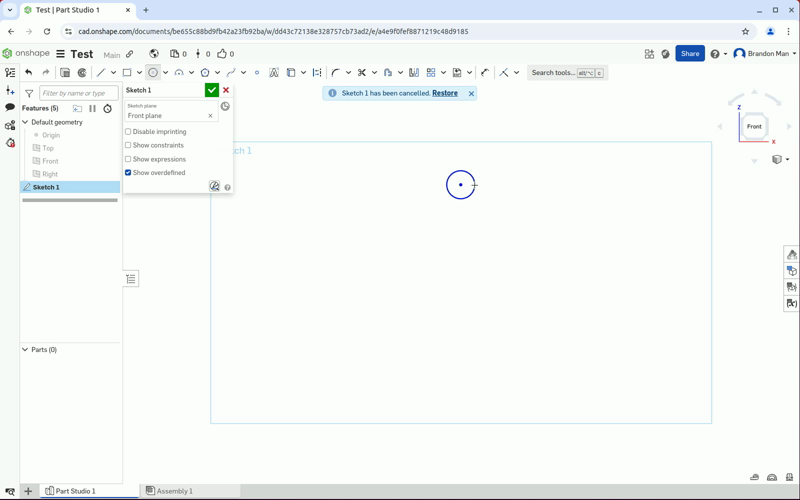
mouse_move(460, 184)
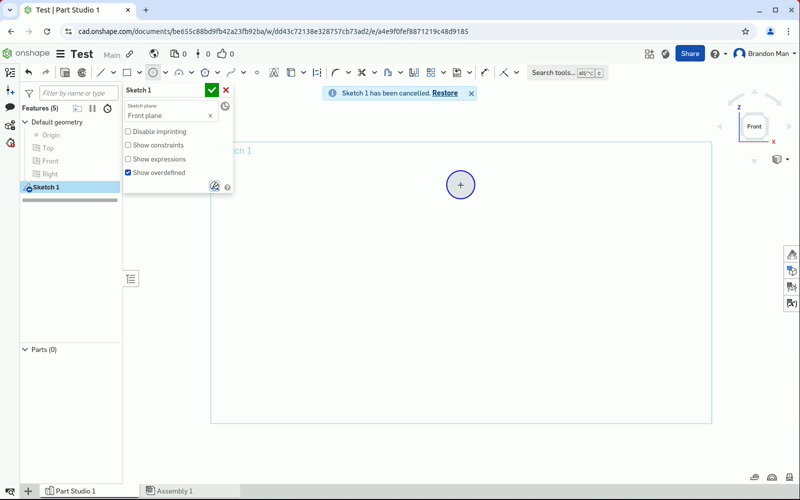
click(460, 184)
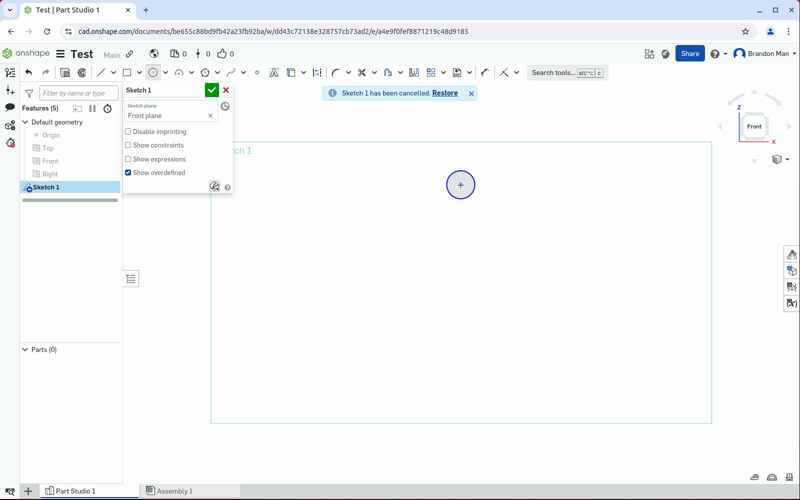
key_up(shift)
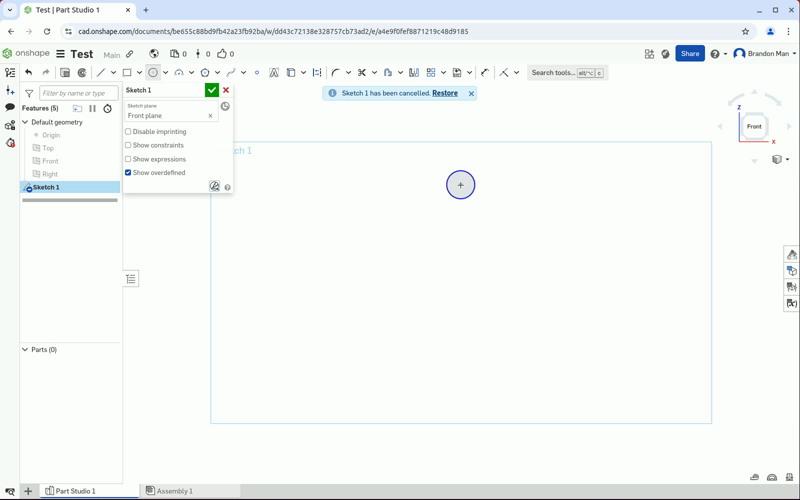
mouse_move(465, 184)
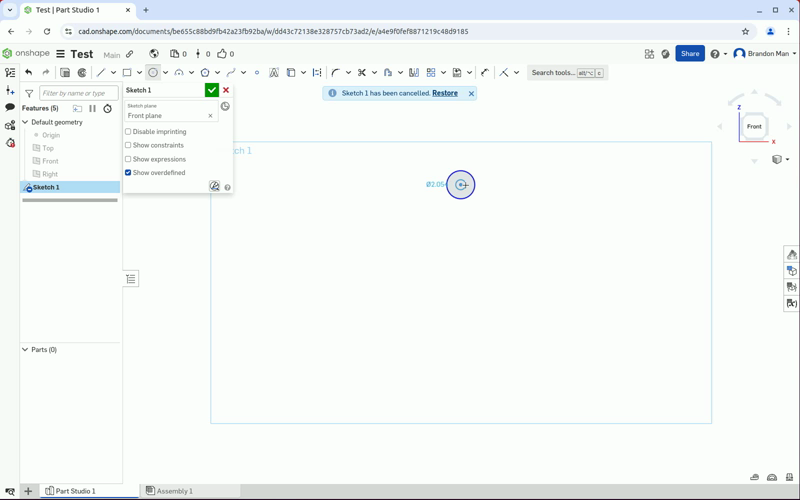
click(465, 184)
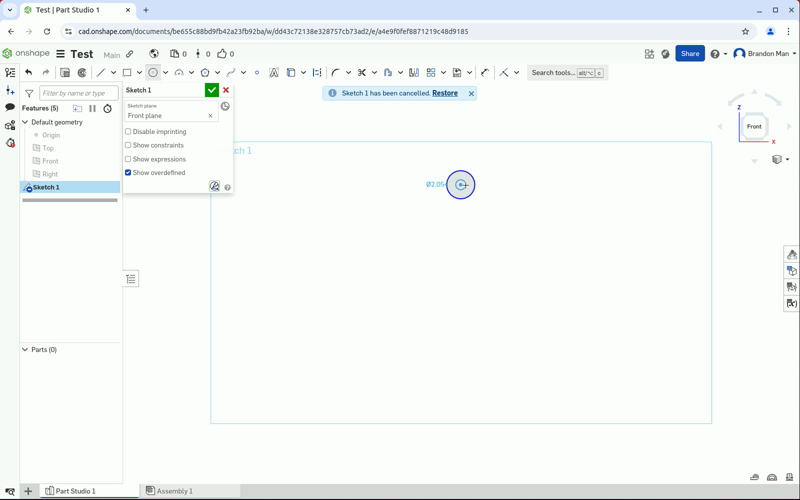
key(esc)
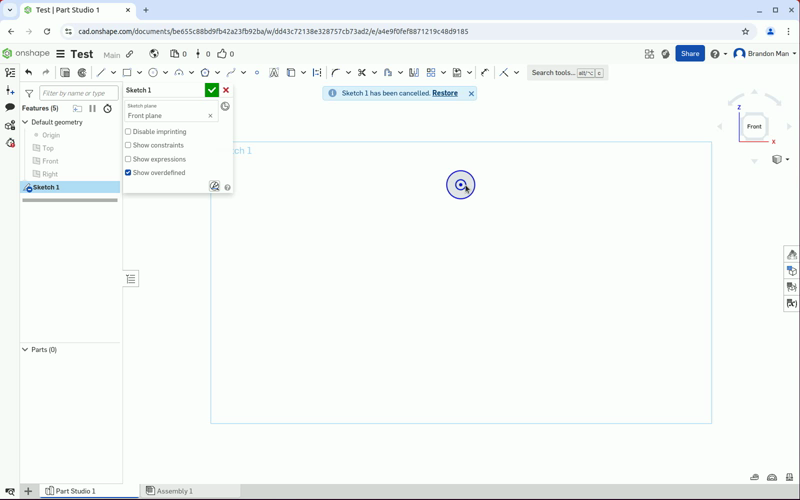
mouse_move(458, 196)
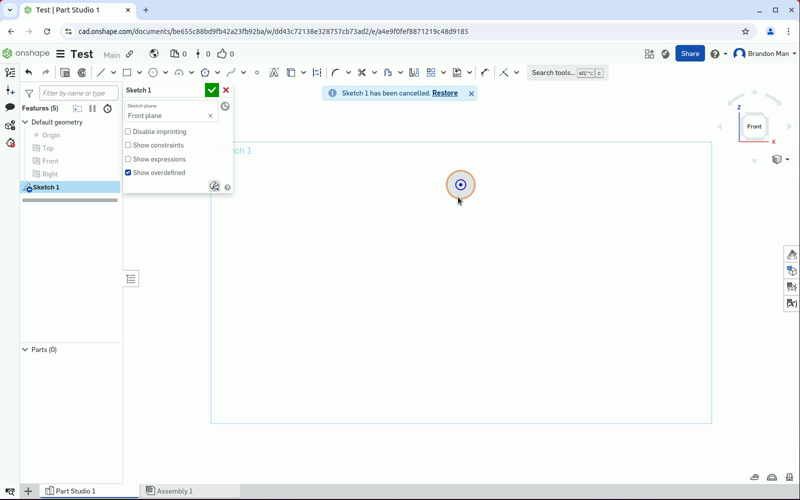
scroll(6)
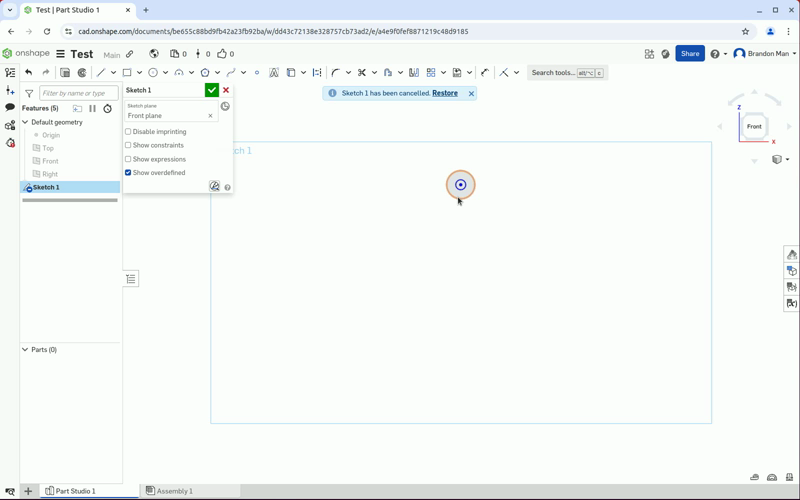
scroll(6)
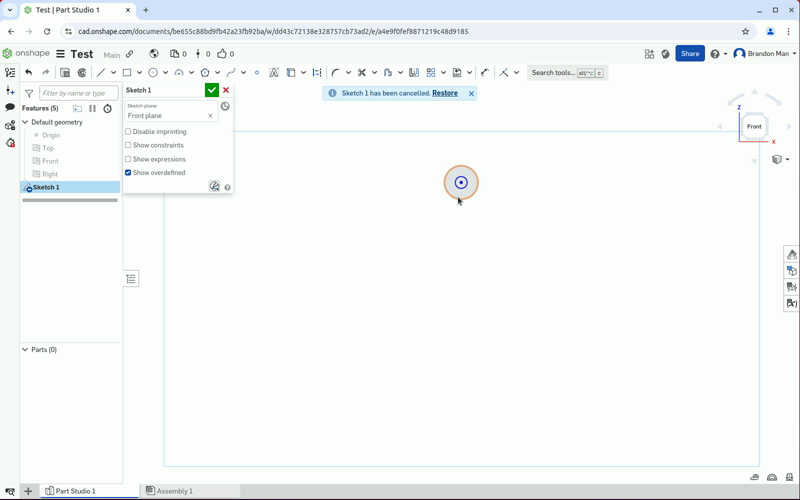
scroll(6)
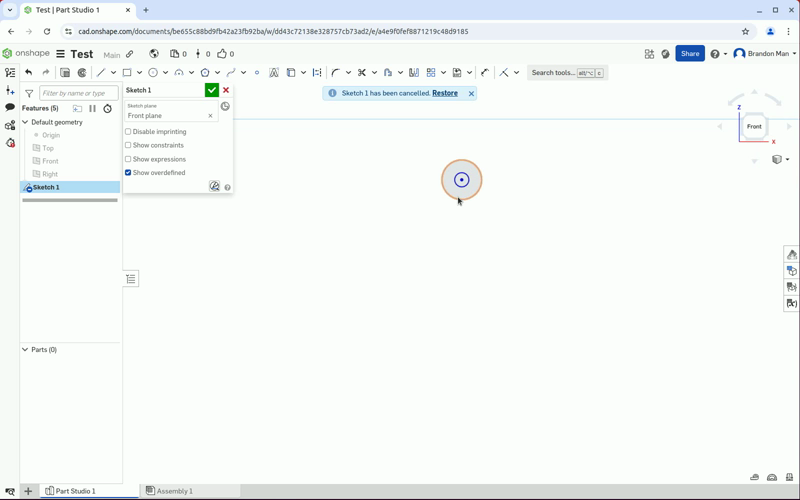
scroll(6)
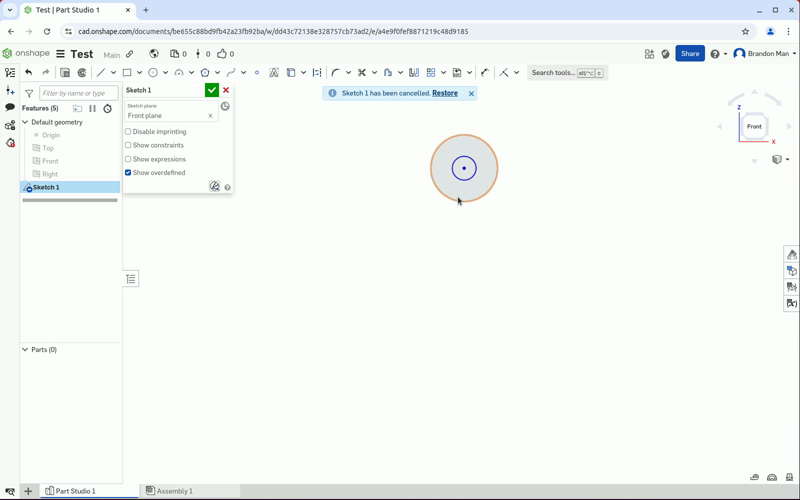
scroll(6)
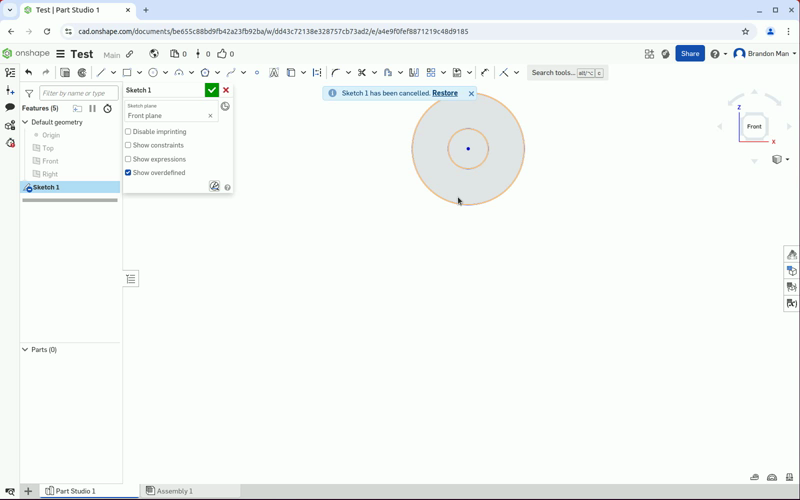
scroll(6)
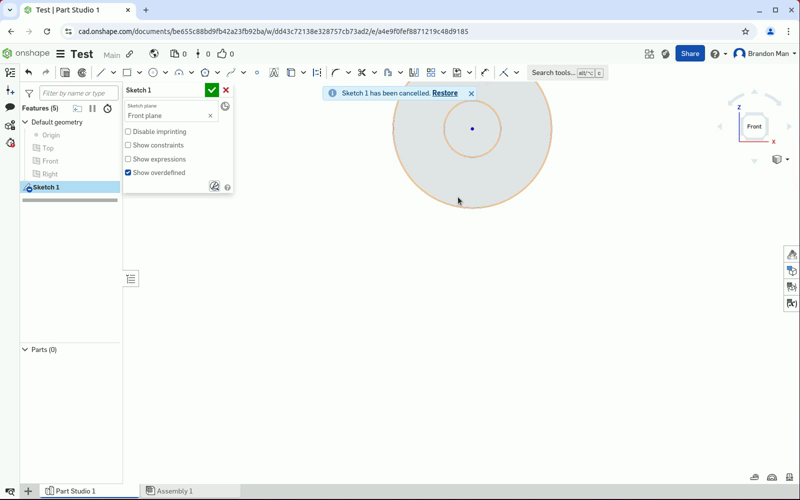
scroll(6)
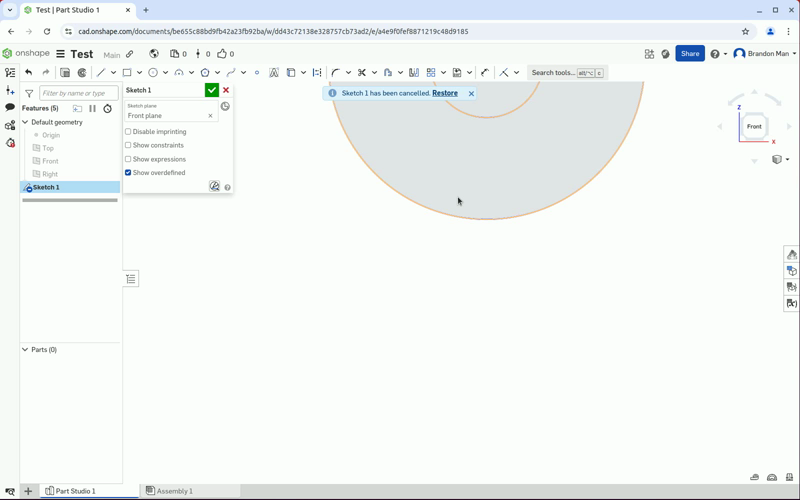
click(458, 196)
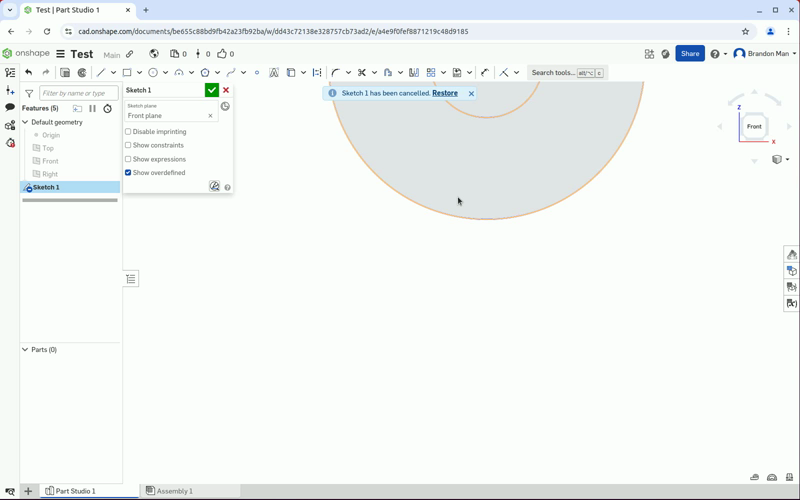
scroll(-6)
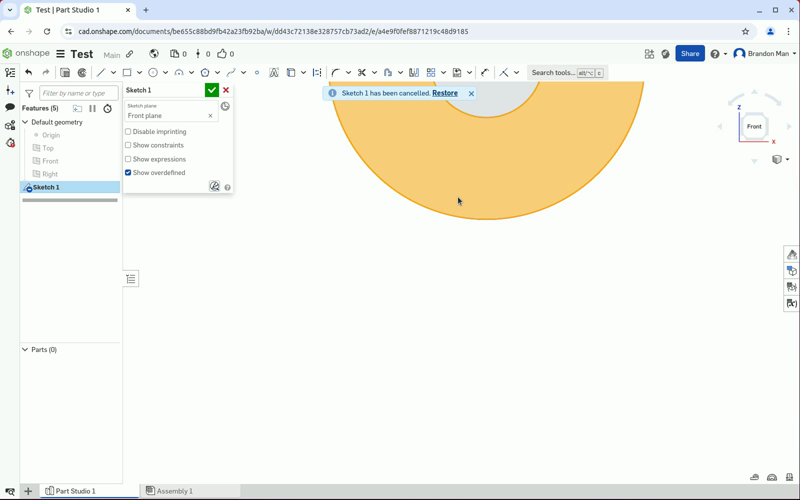
scroll(-6)
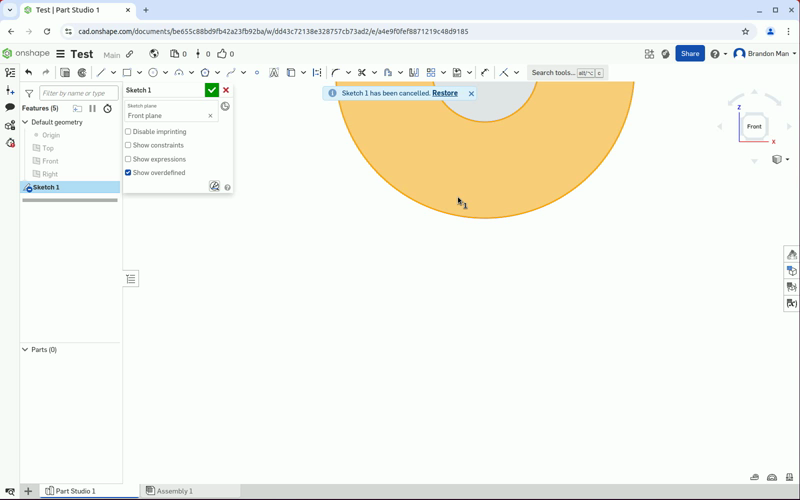
scroll(-6)
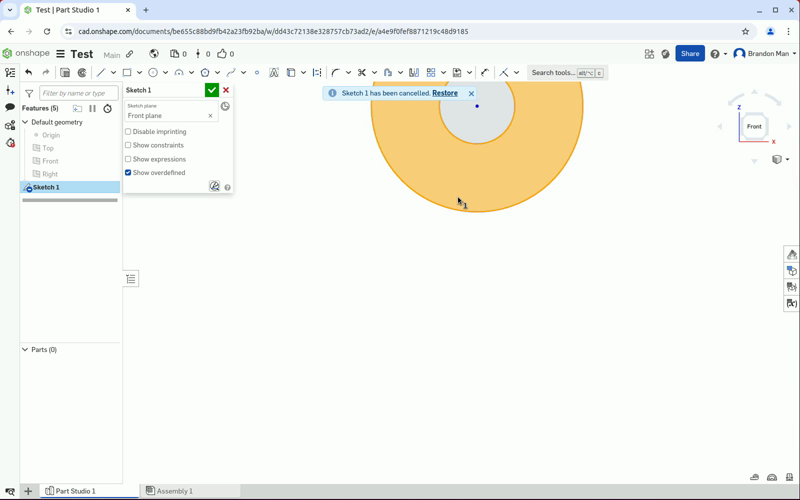
scroll(-6)
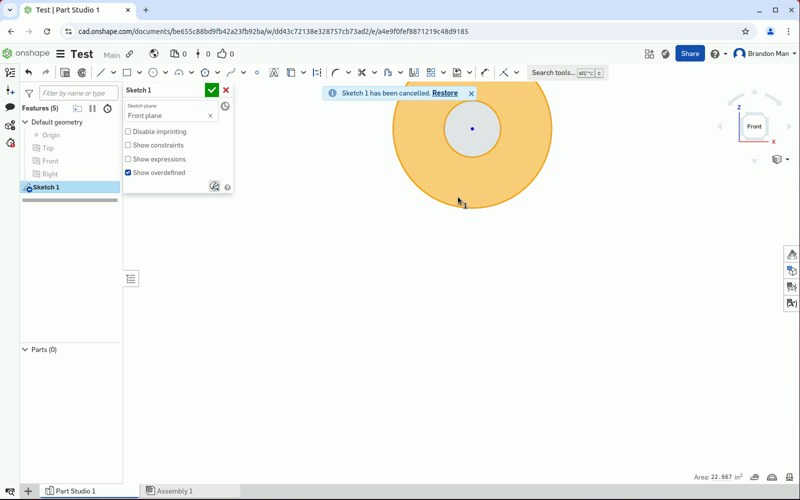
scroll(-6)
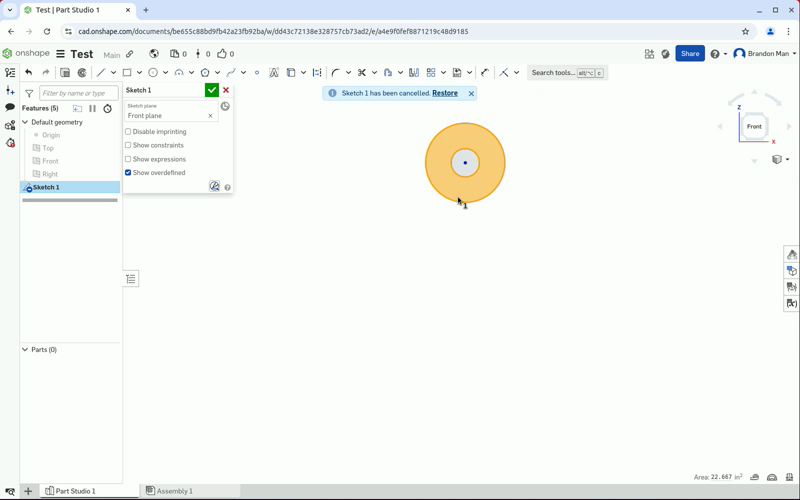
scroll(-6)
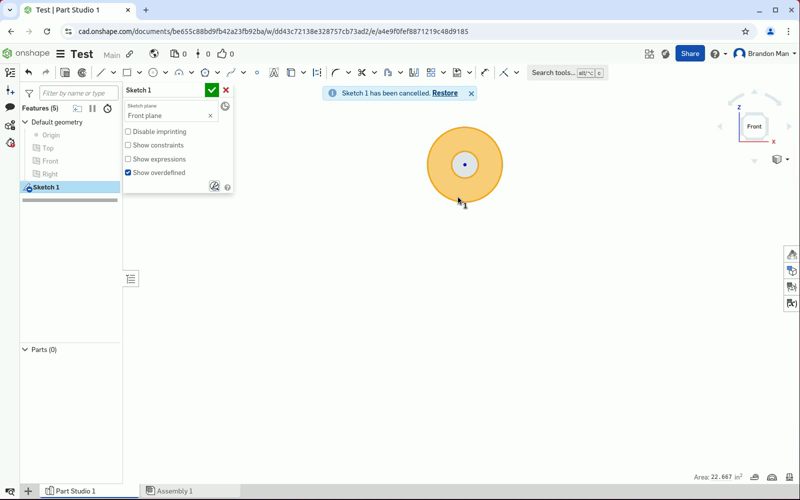
scroll(-6)
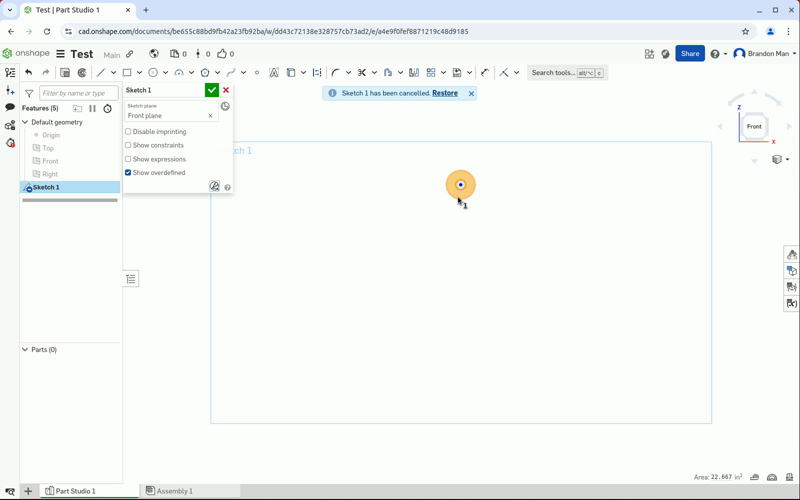
mouse_move(73, 352)
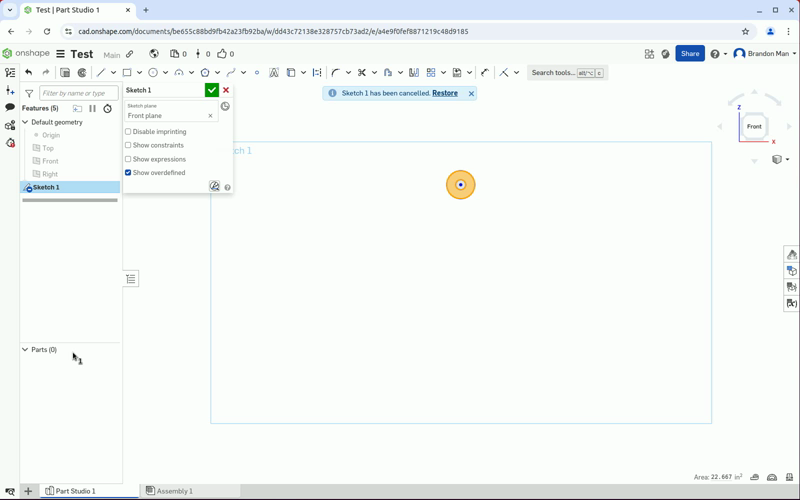
key(shift+y)
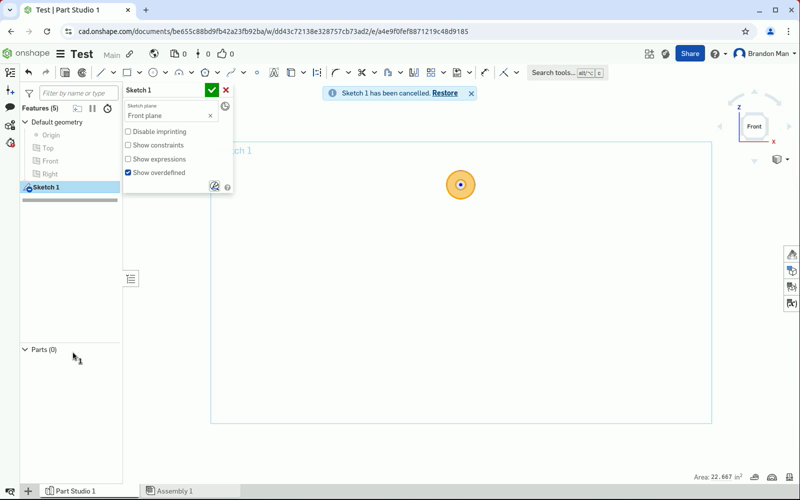
key(shift+e)
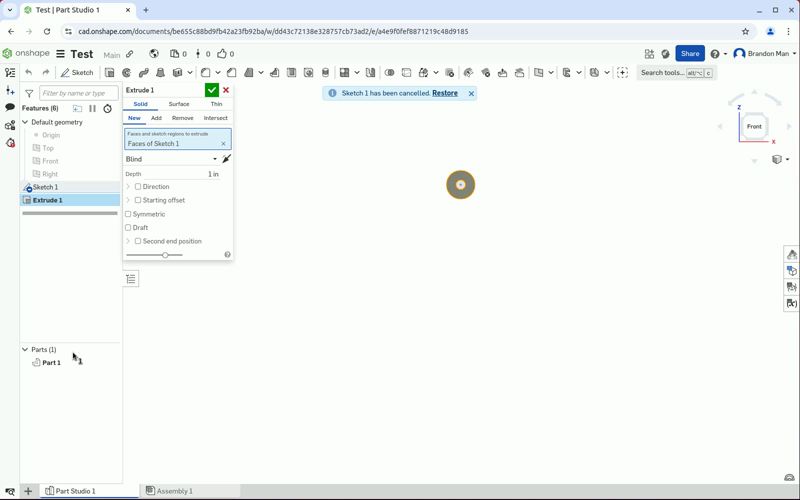
mouse_move(143, 106)
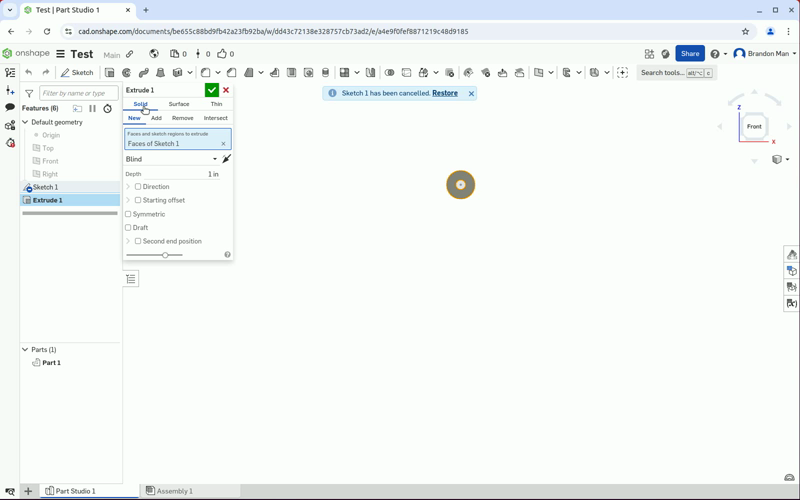
click(143, 106)
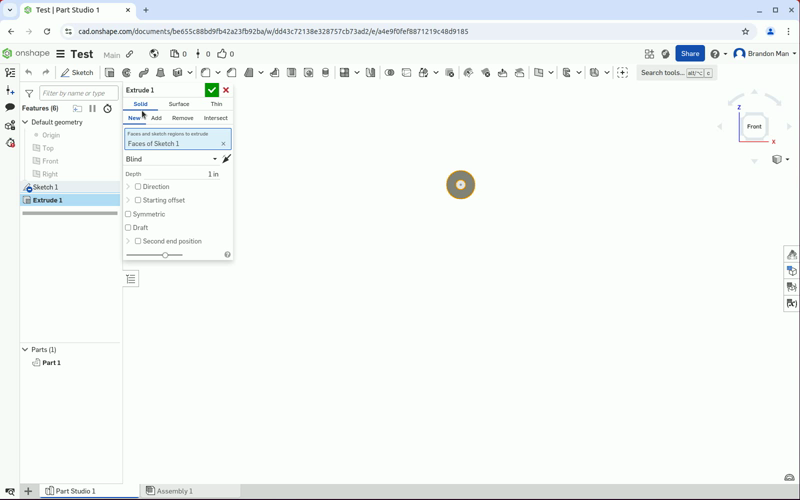
mouse_move(137, 120)
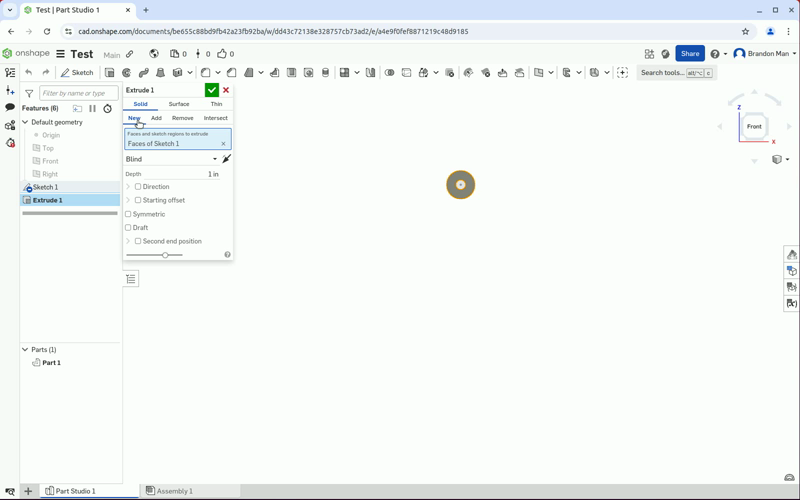
click(137, 120)
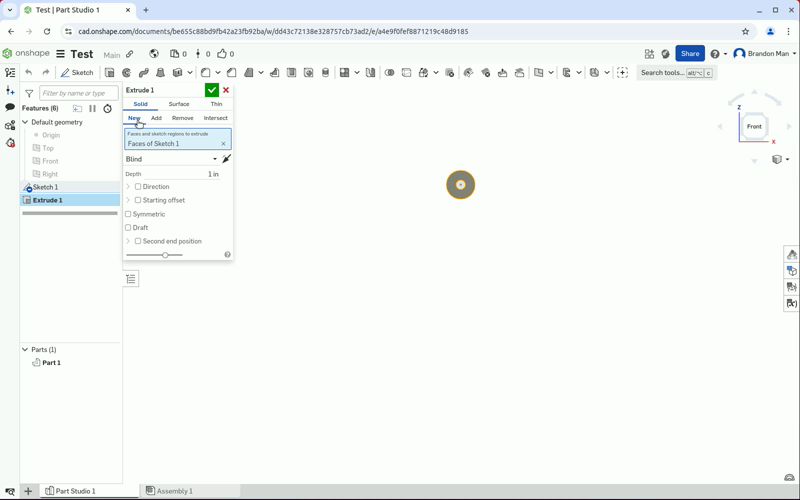
key(tab, 4)
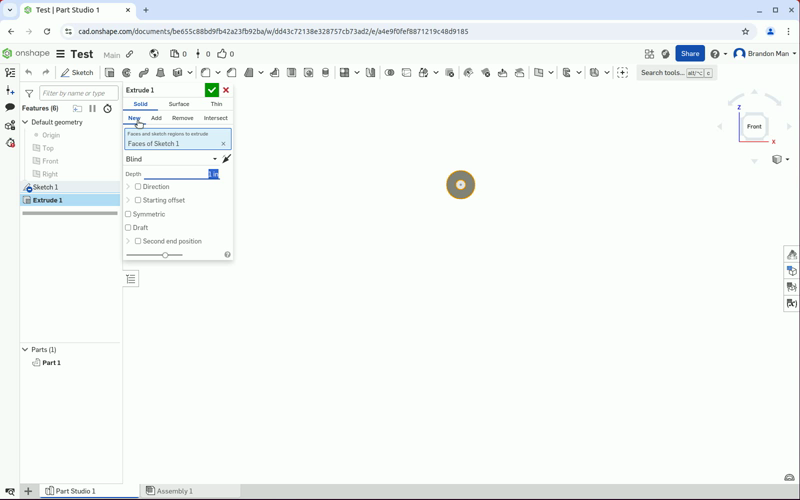
text(0.963)
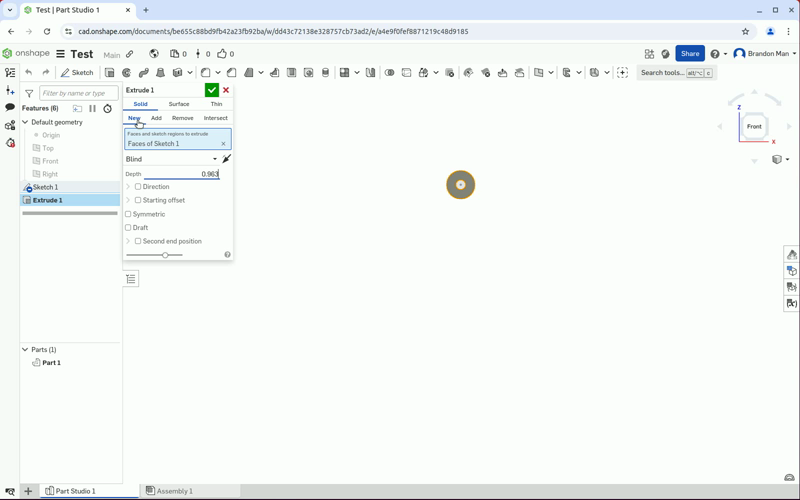
key(enter)
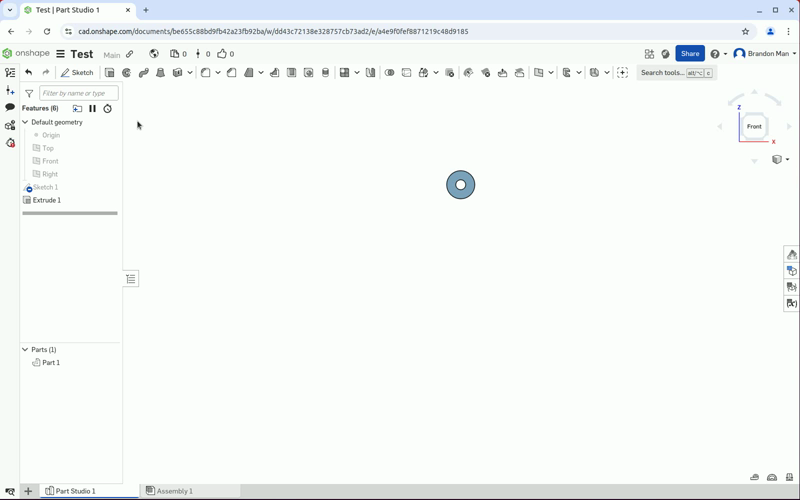
key(shift+h)
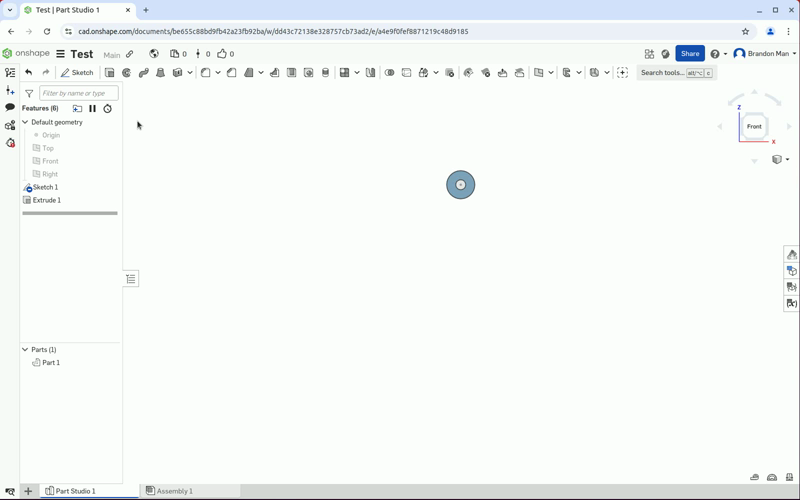
key(shift+h)
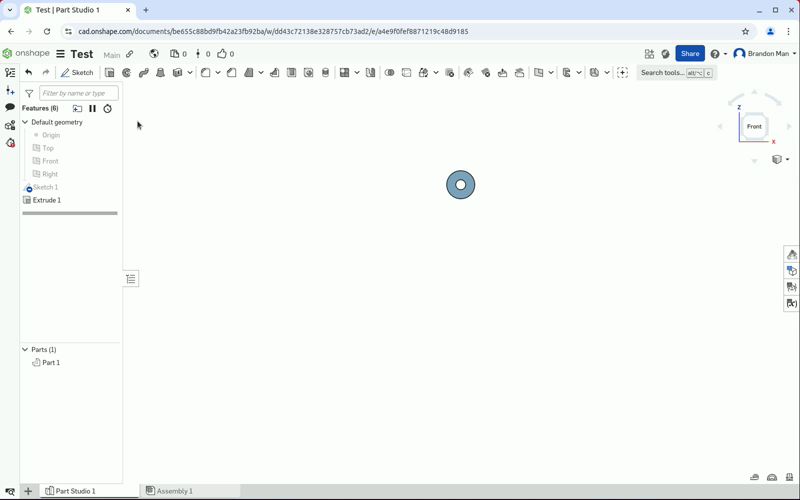
mouse_move(73, 189)
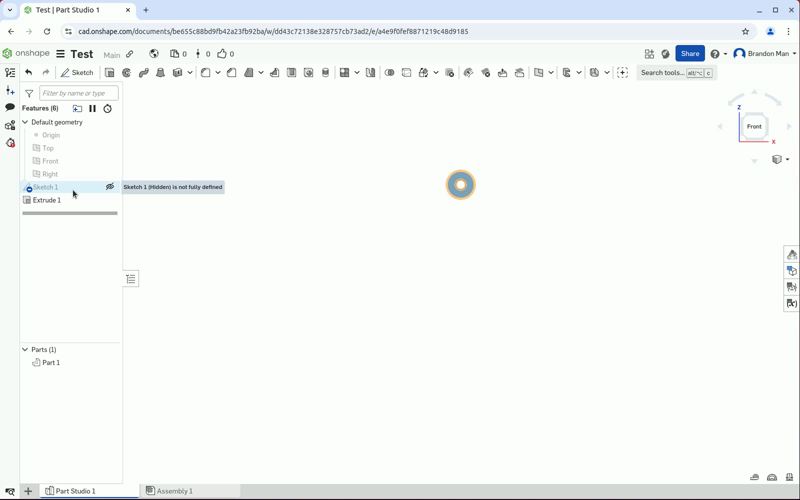
click(73, 189)
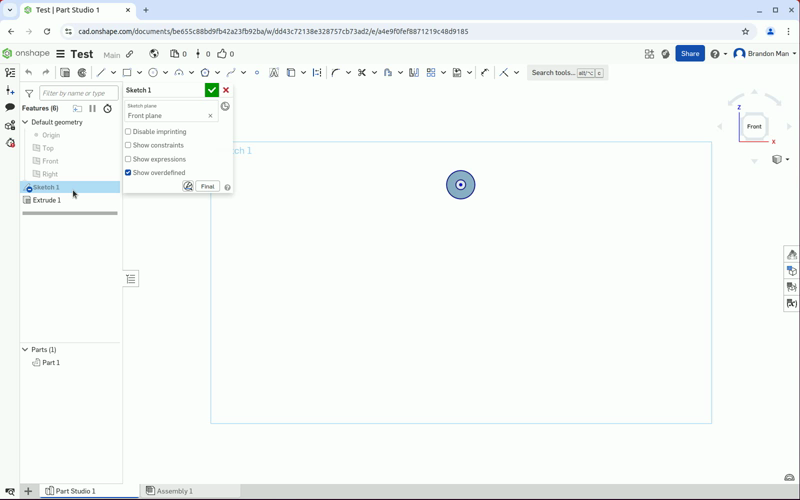
mouse_move(229, 92)
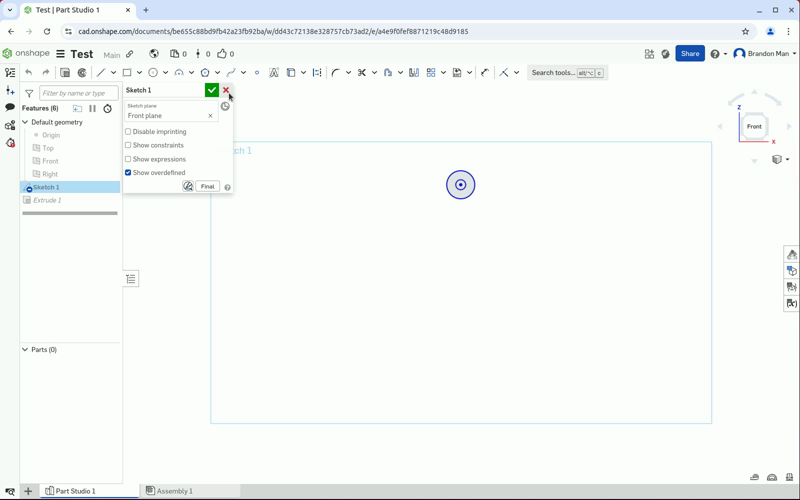
click(229, 92)
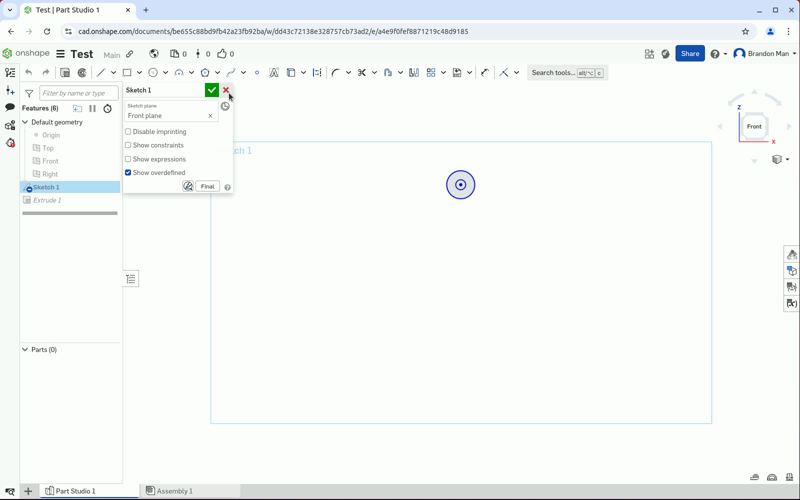
key(shift+s)
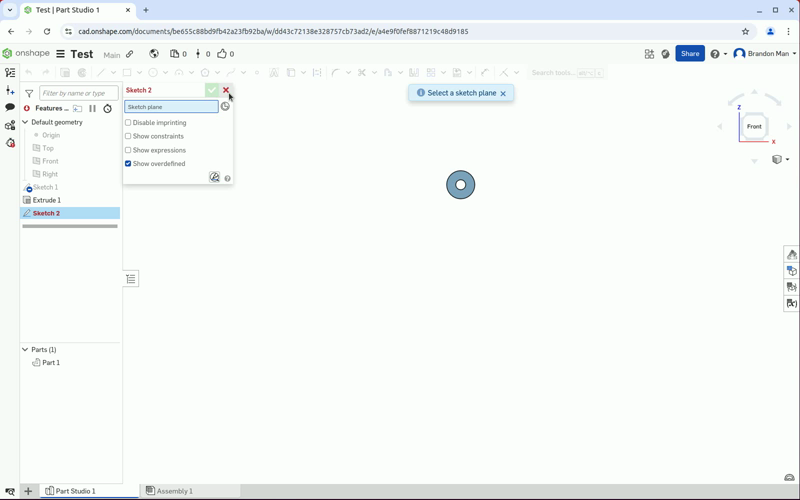
mouse_move(73, 163)
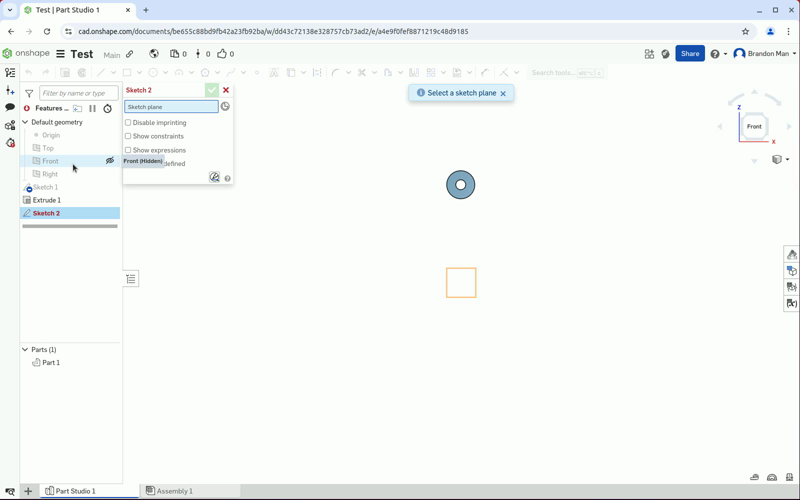
click(73, 163)
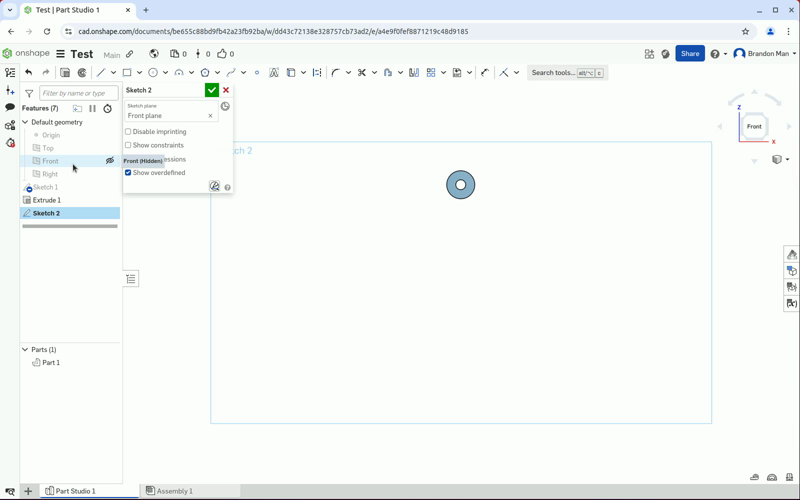
mouse_move(73, 352)
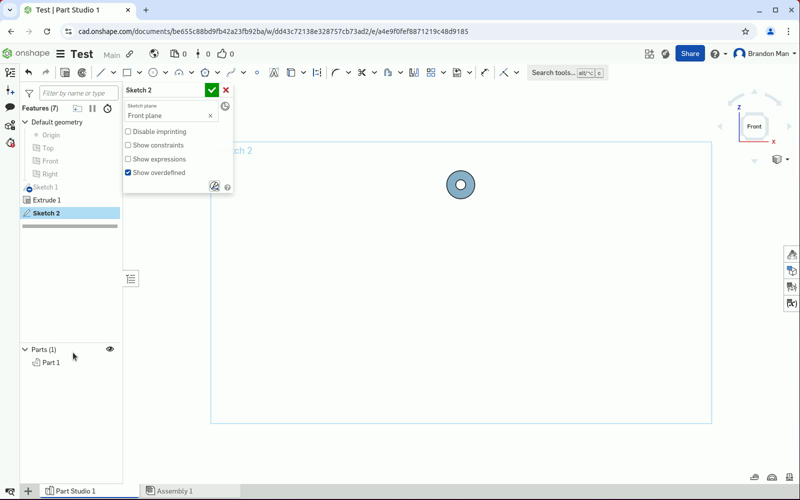
key(y)
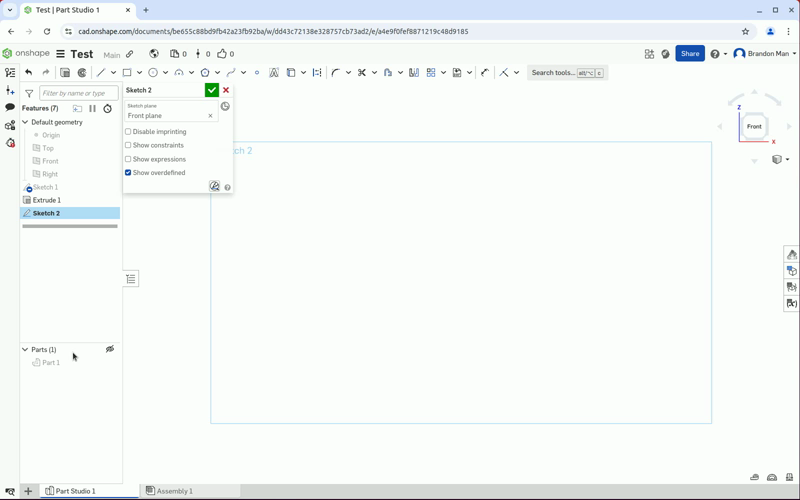
key(c)
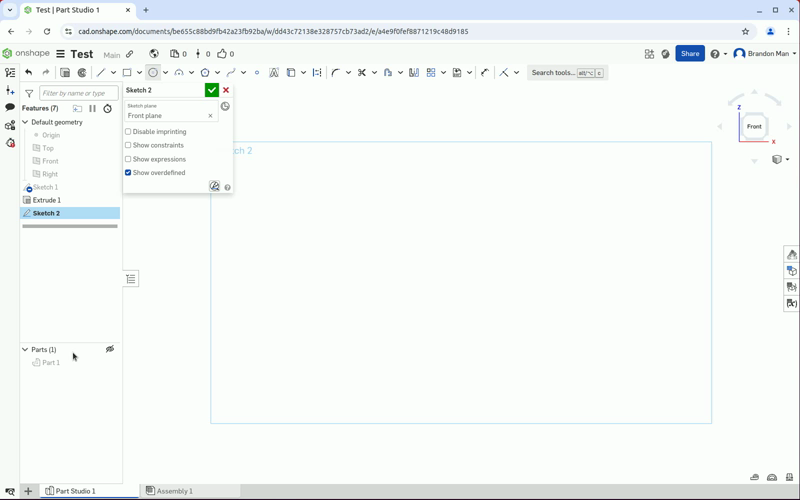
key_down(shift)
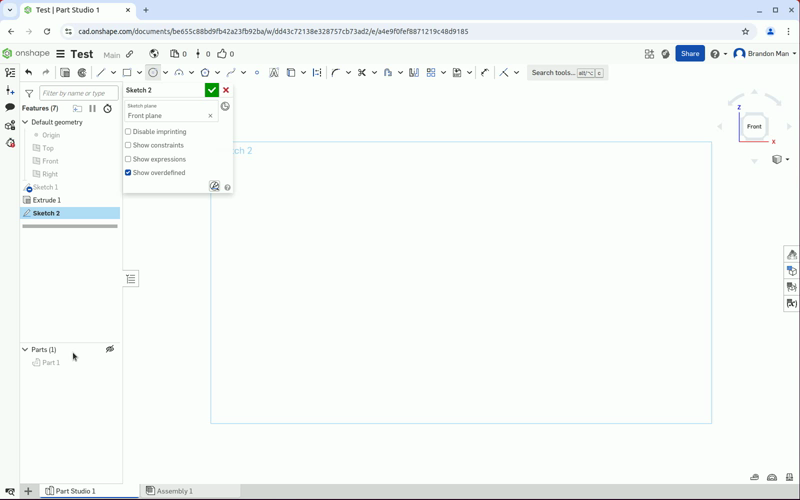
mouse_move(460, 346)
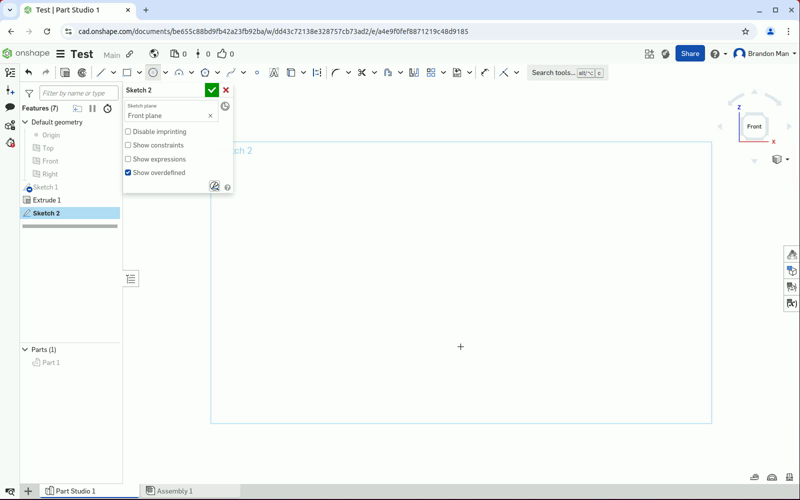
click(460, 346)
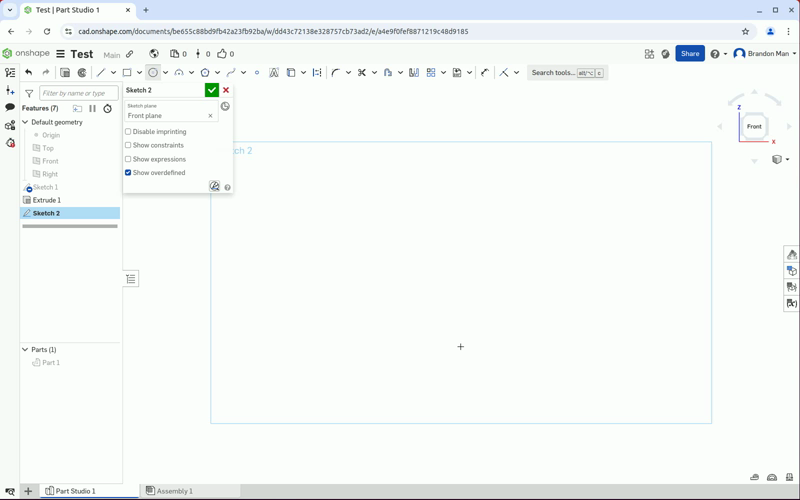
key_up(shift)
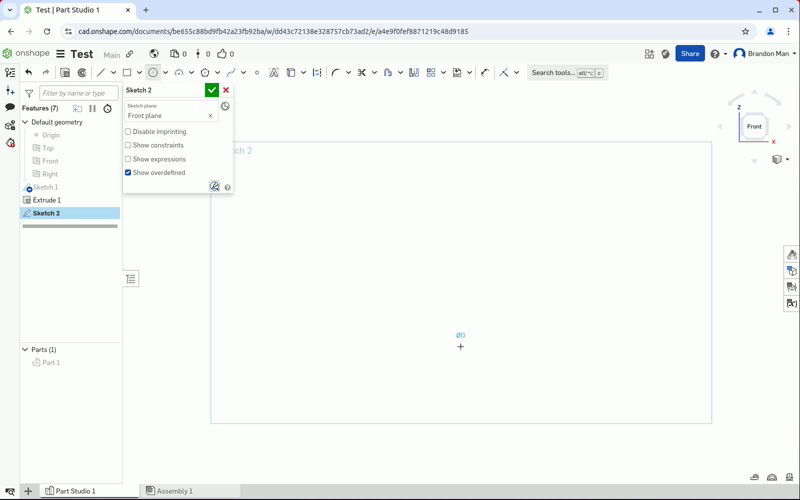
mouse_move(474, 346)
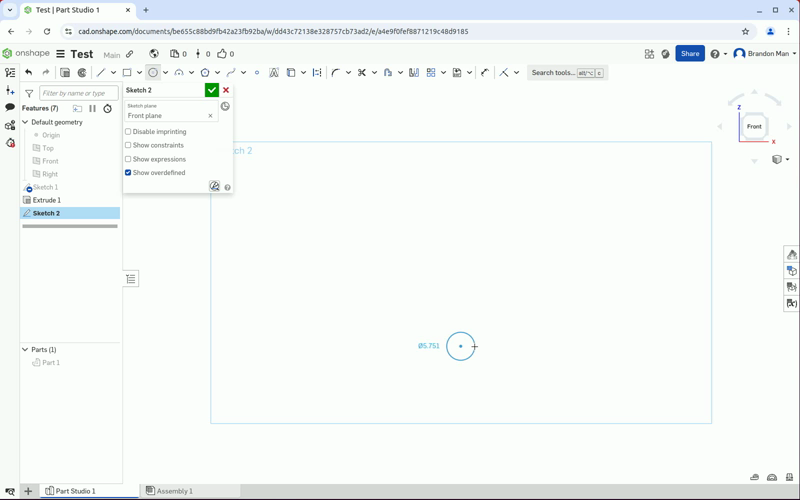
click(474, 346)
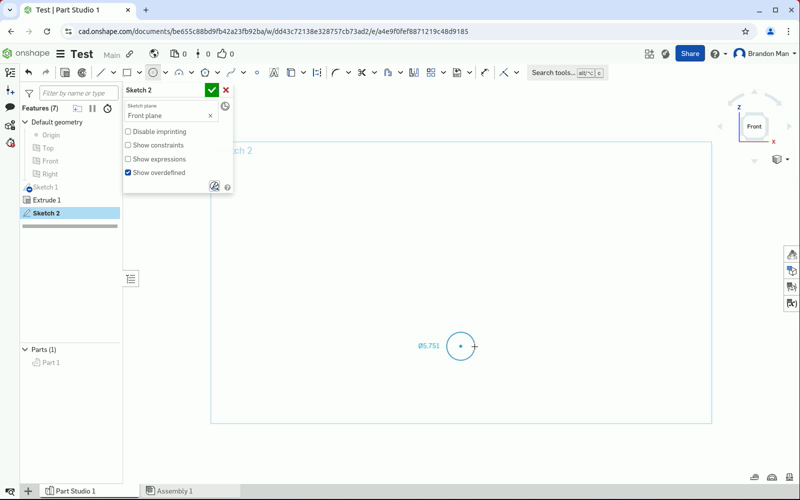
key(esc)
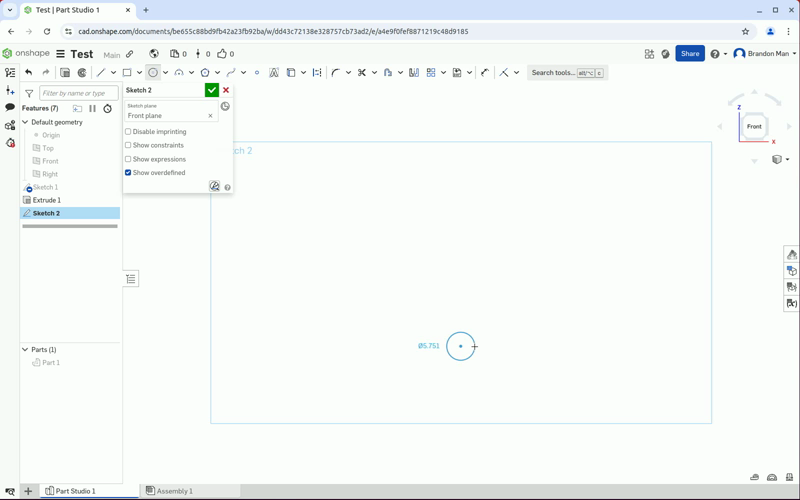
key(c)
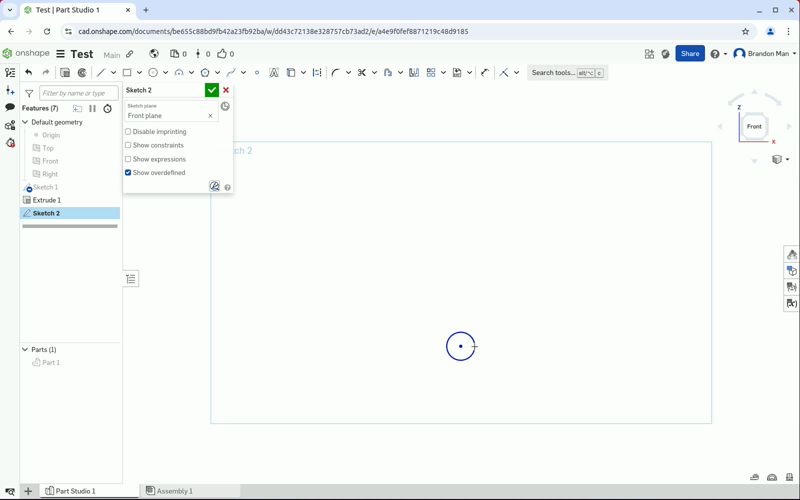
key_down(shift)
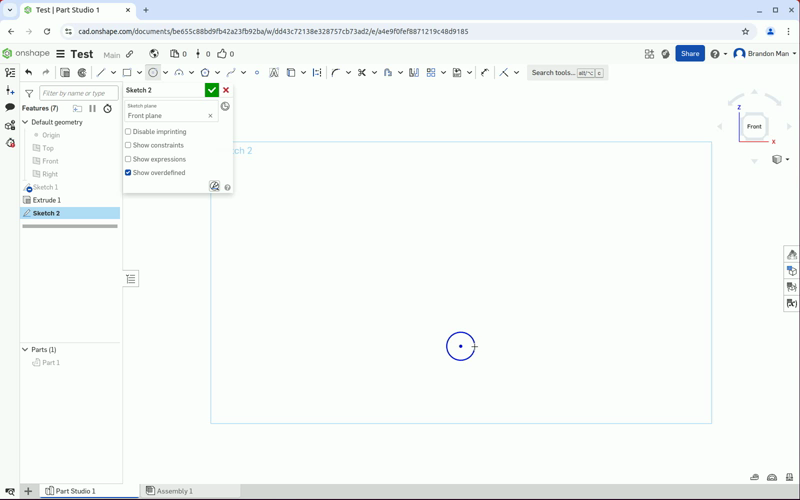
mouse_move(460, 346)
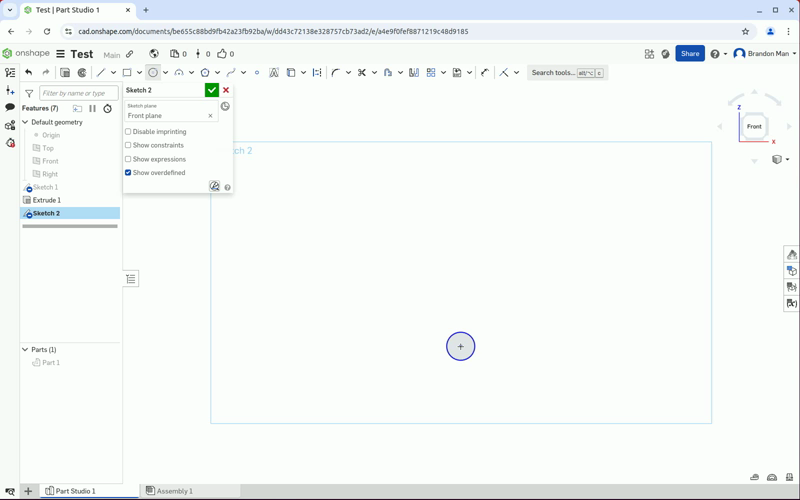
click(460, 346)
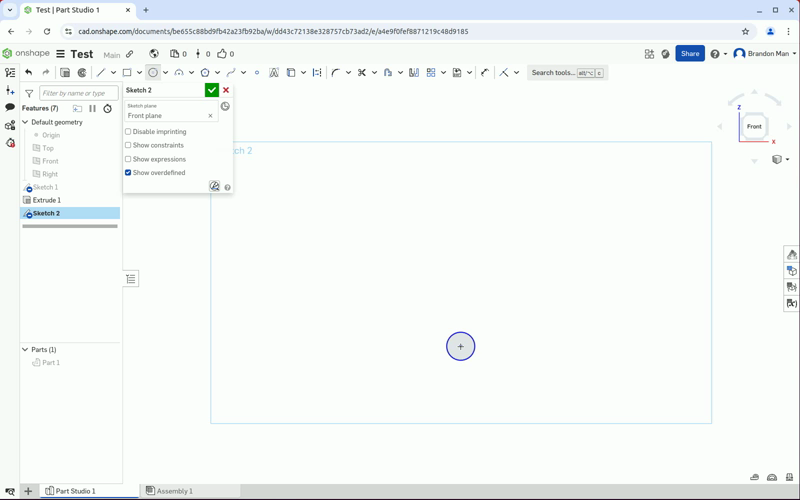
key_up(shift)
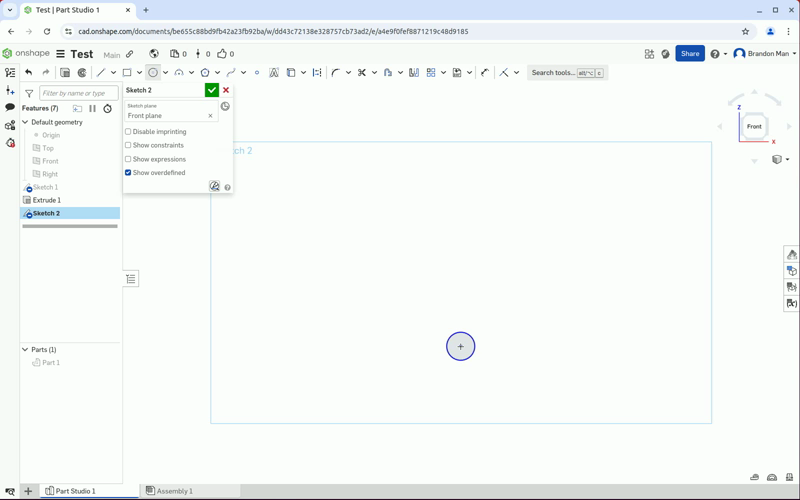
mouse_move(465, 346)
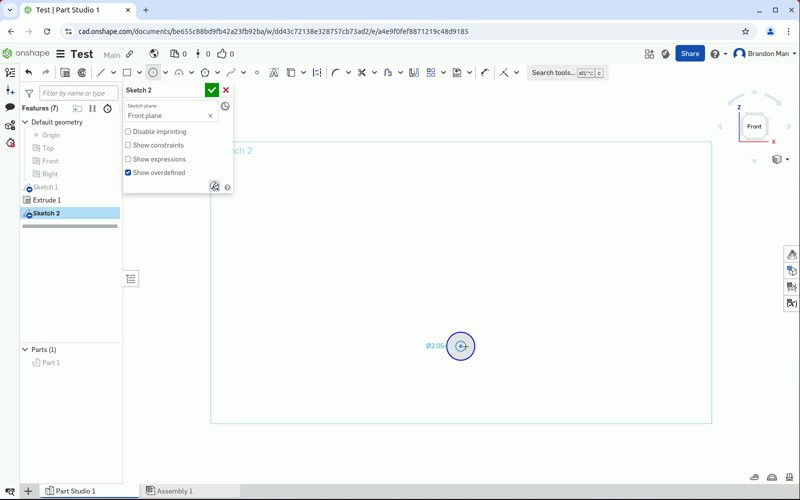
click(465, 346)
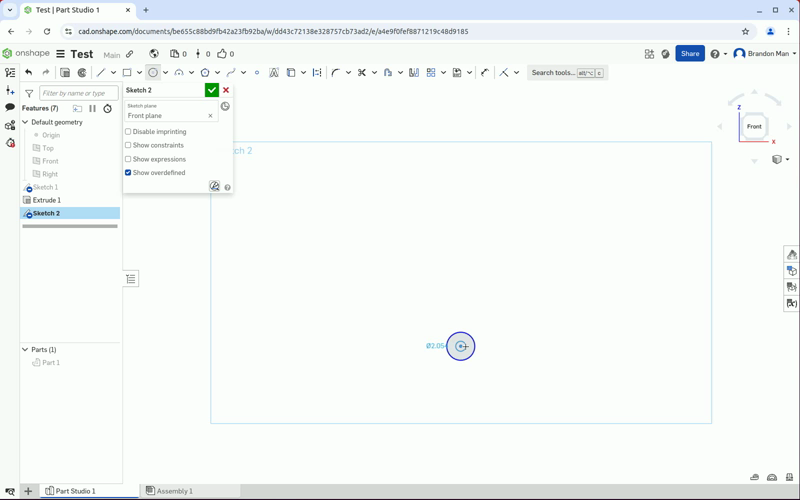
key(esc)
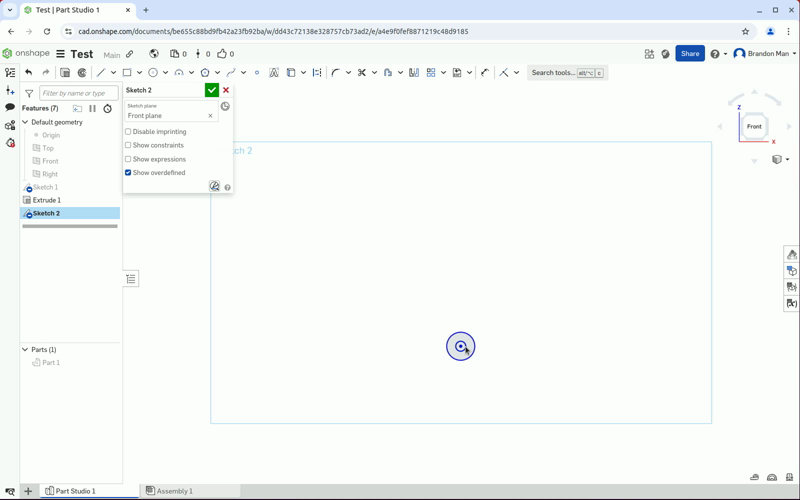
mouse_move(469, 343)
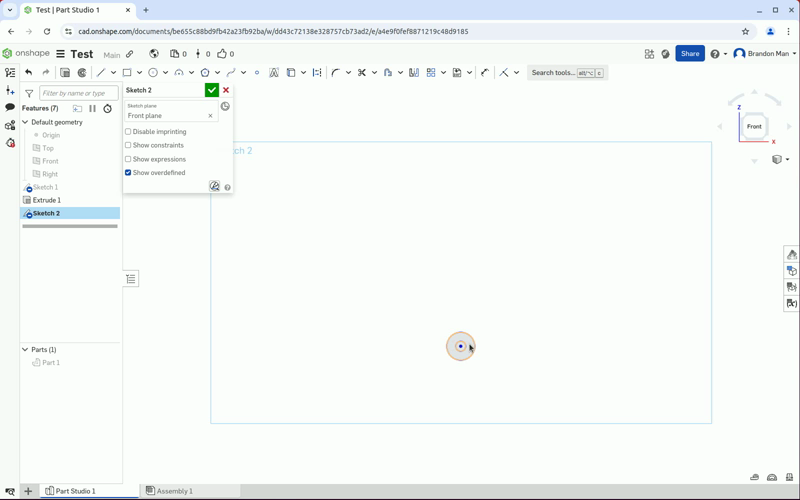
scroll(6)
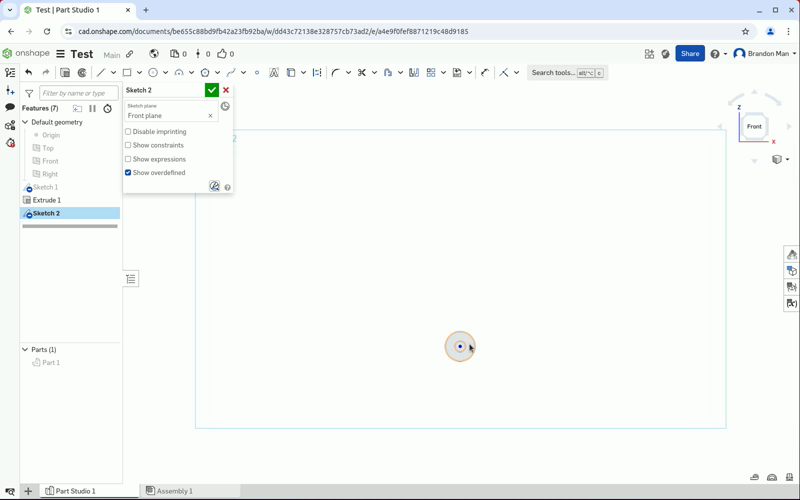
scroll(6)
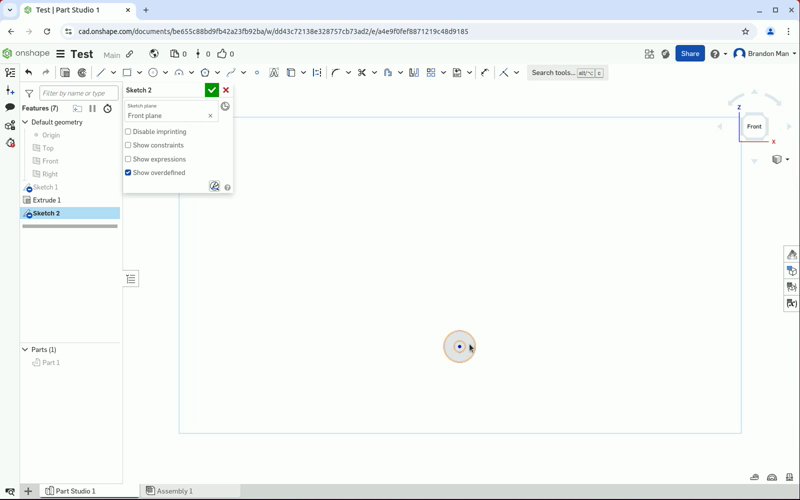
scroll(6)
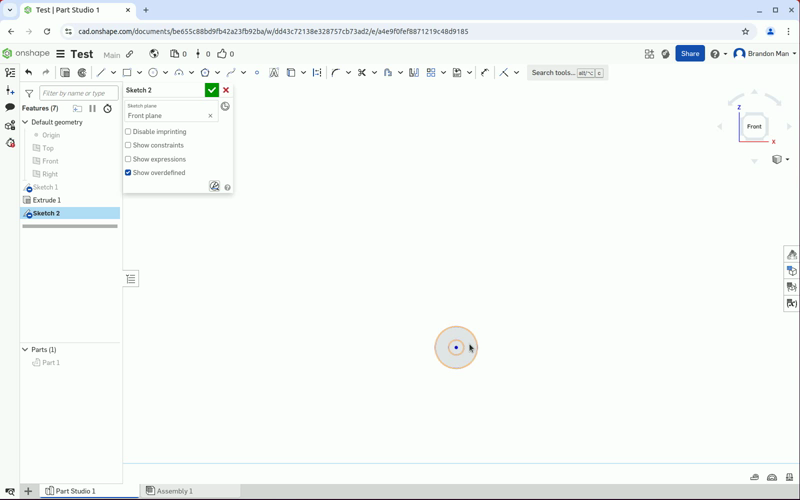
scroll(6)
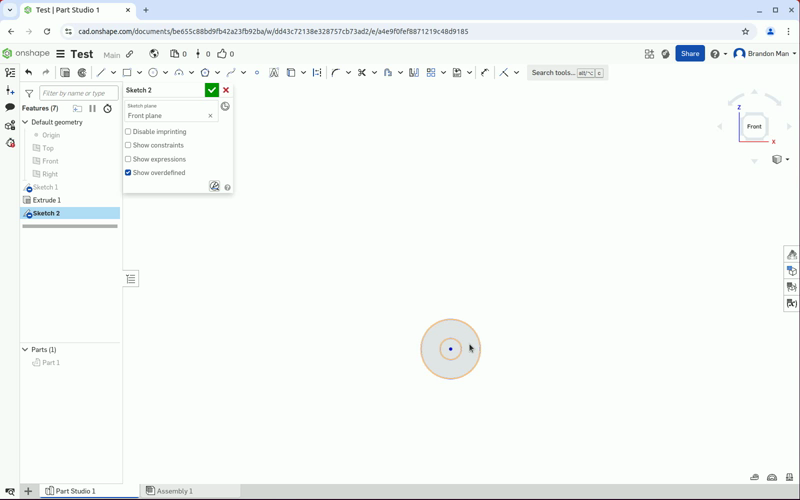
scroll(6)
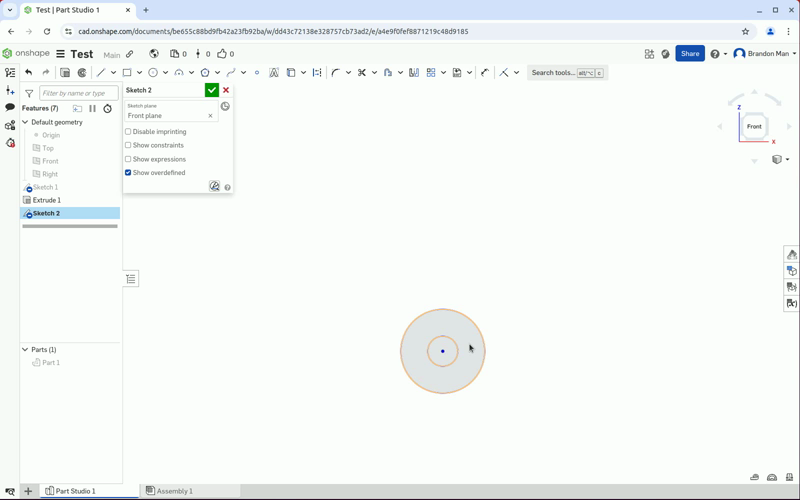
scroll(6)
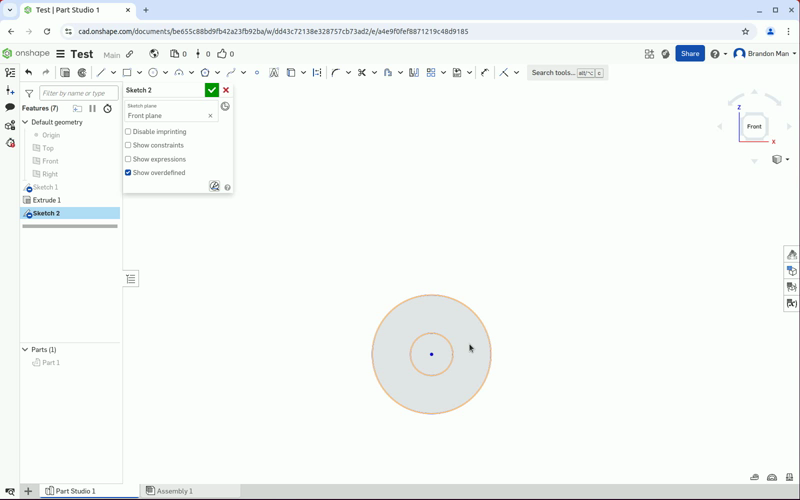
scroll(6)
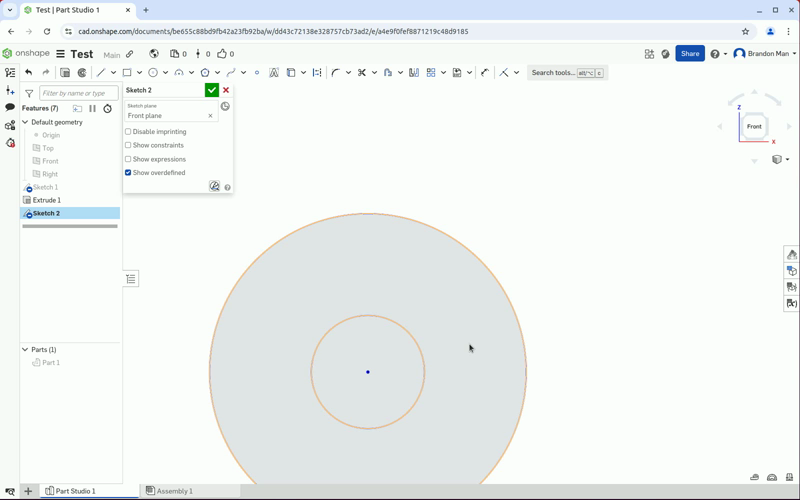
click(469, 343)
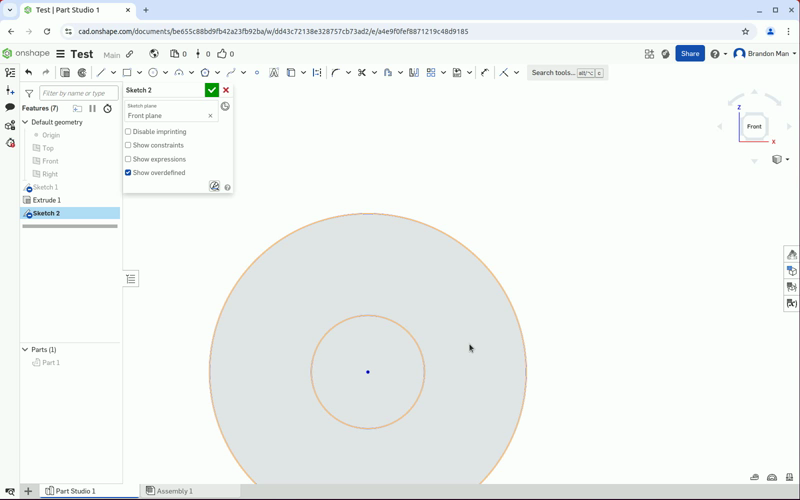
scroll(-6)
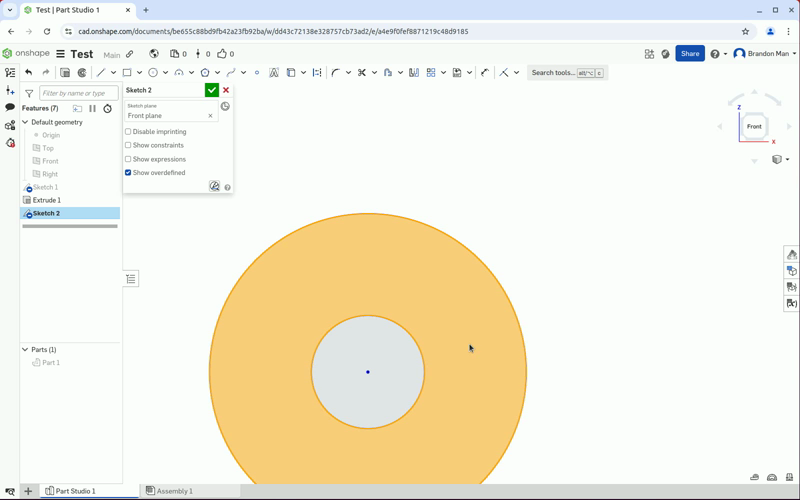
scroll(-6)
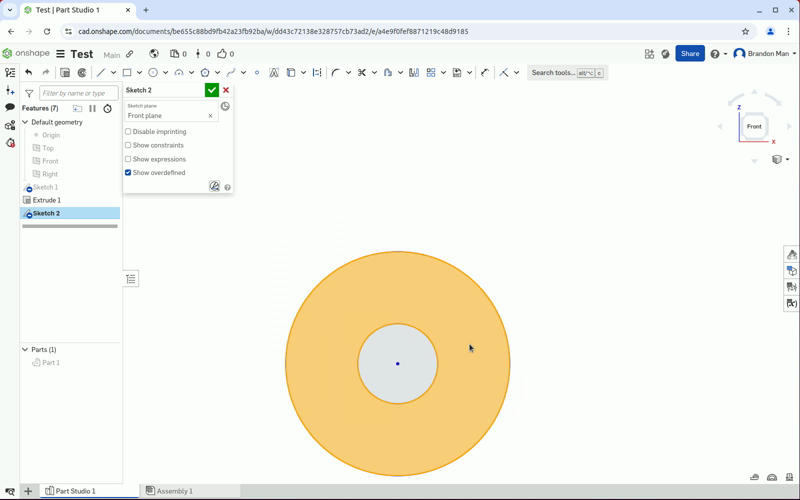
scroll(-6)
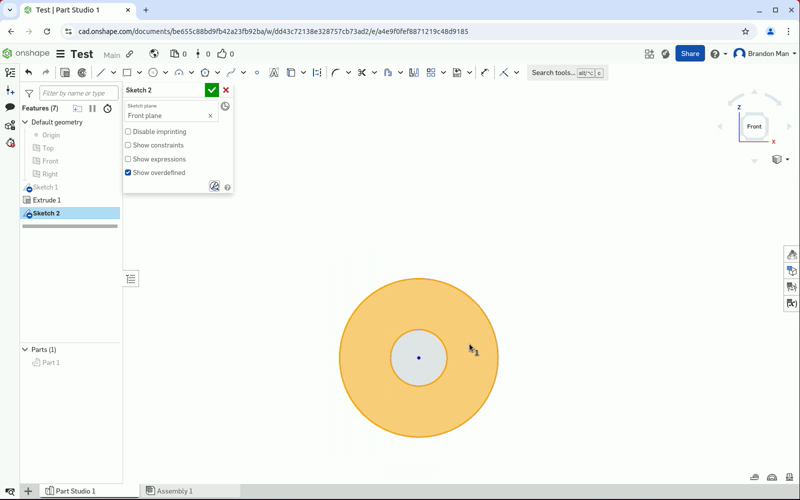
scroll(-6)
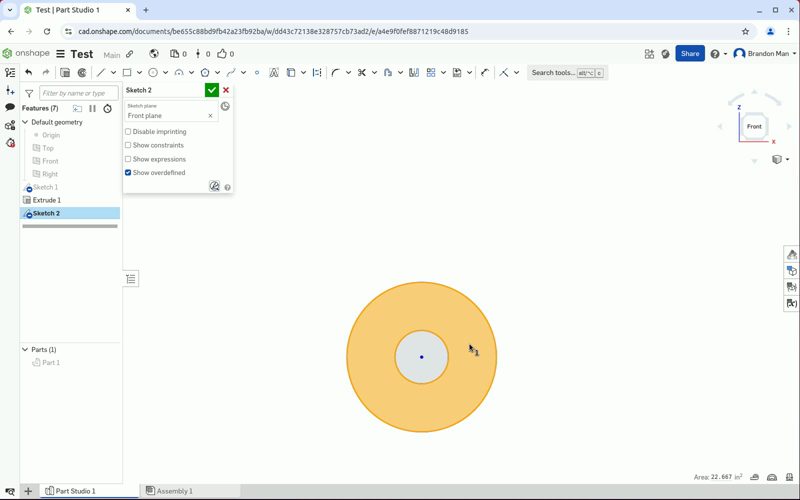
scroll(-6)
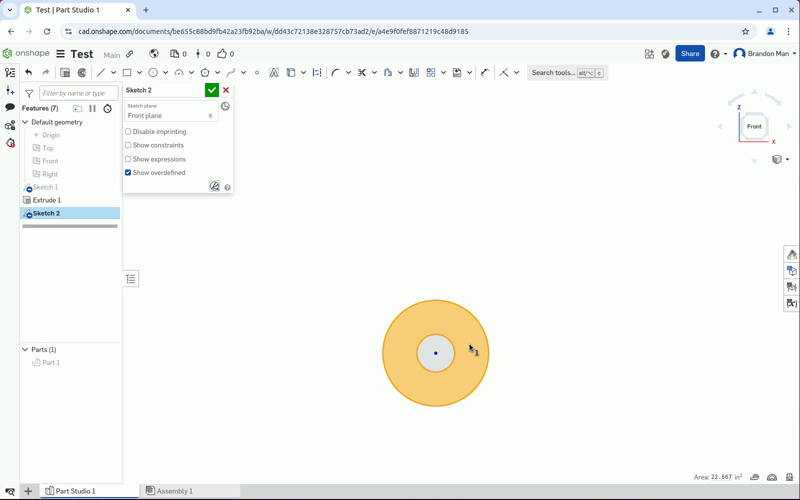
scroll(-6)
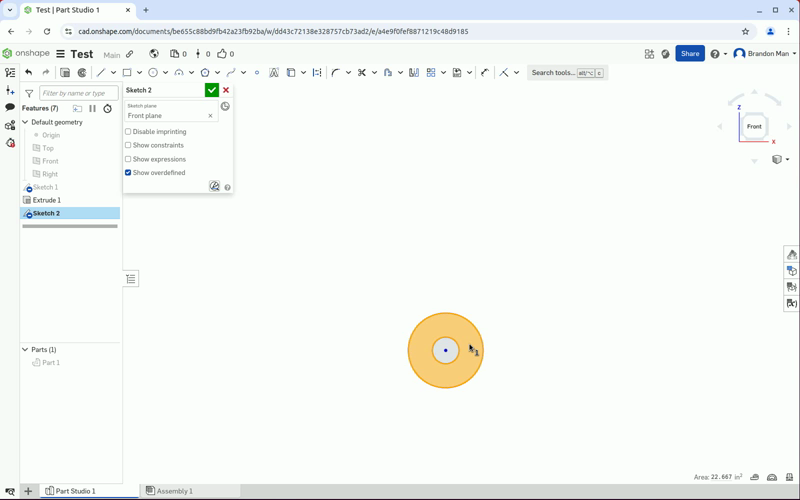
scroll(-6)
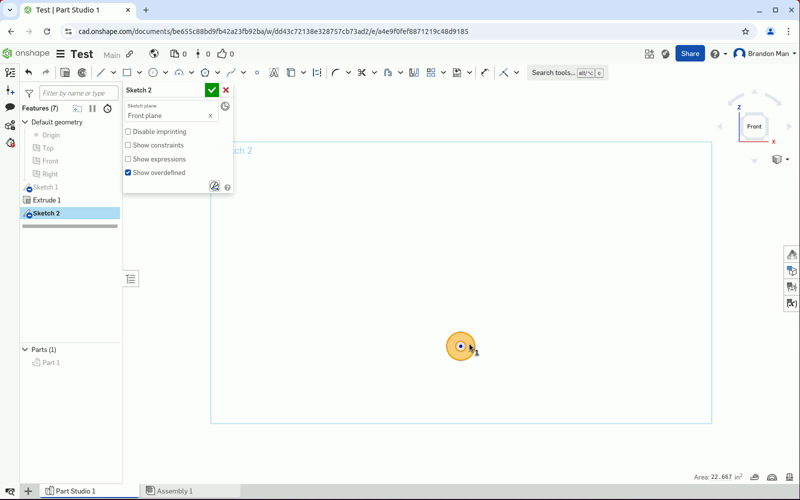
mouse_move(73, 352)
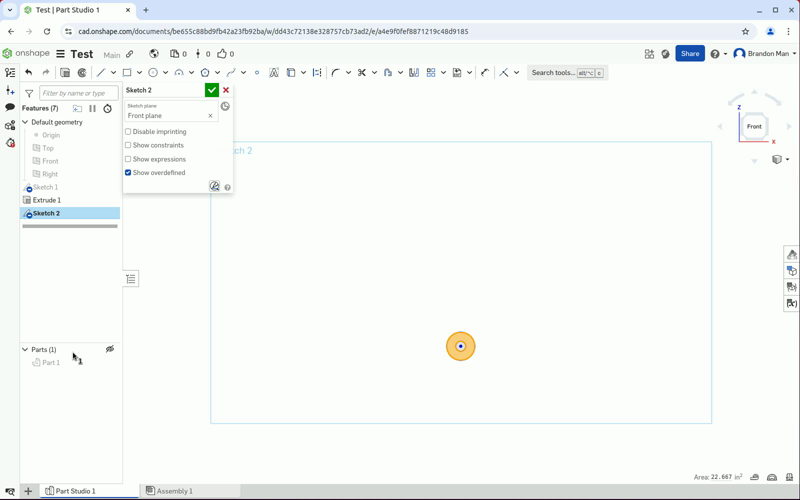
key(shift+y)
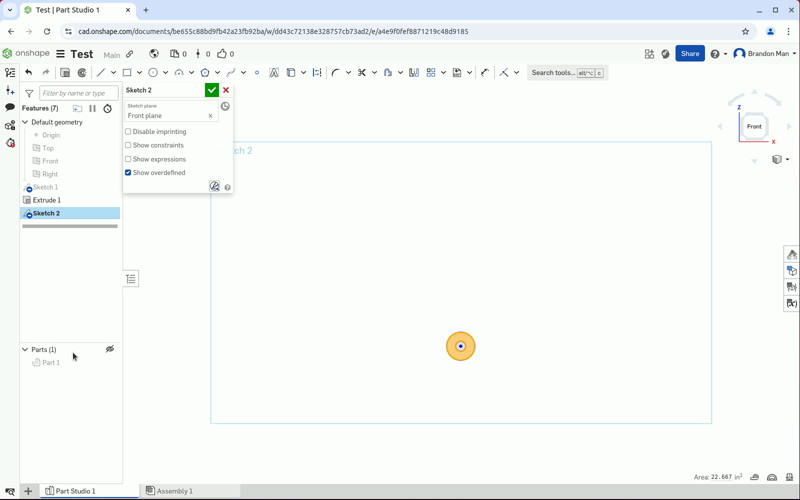
key(shift+e)
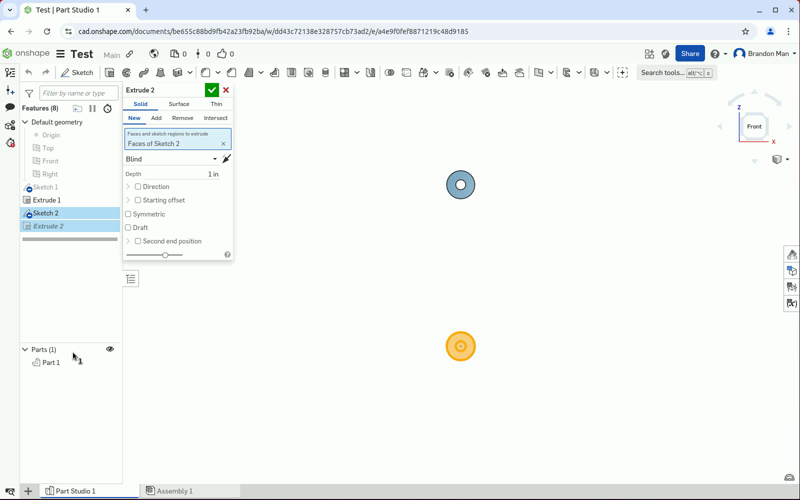
mouse_move(143, 106)
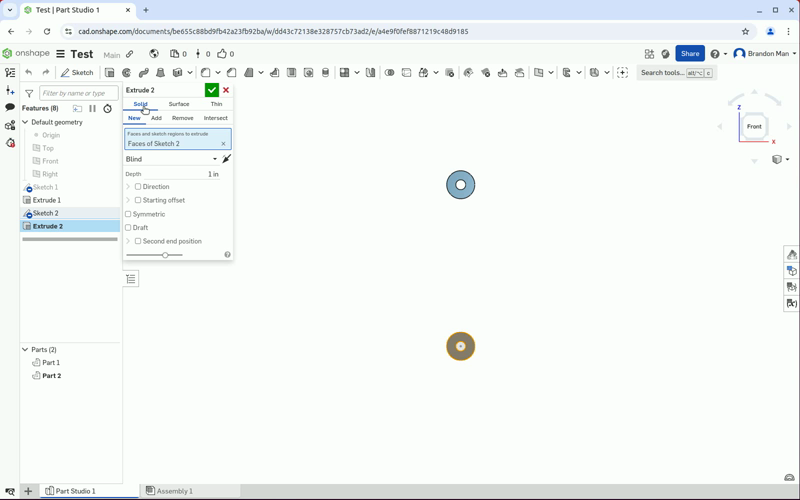
click(143, 106)
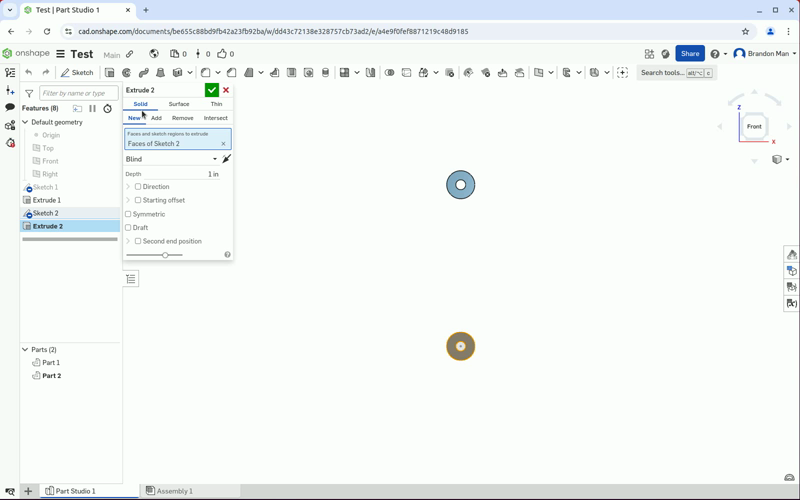
mouse_move(137, 120)
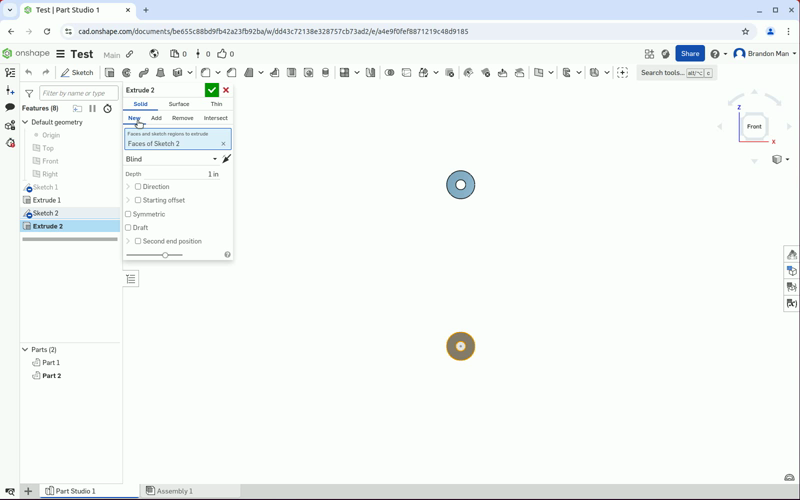
click(137, 120)
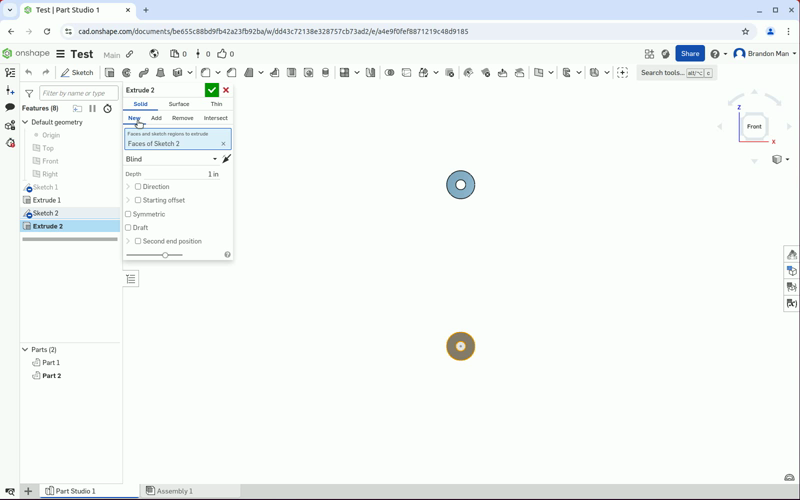
key(tab, 4)
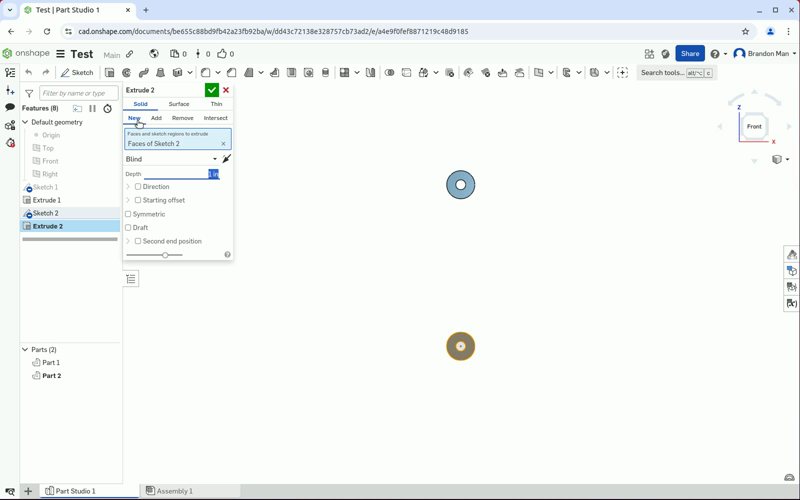
text(0.963)
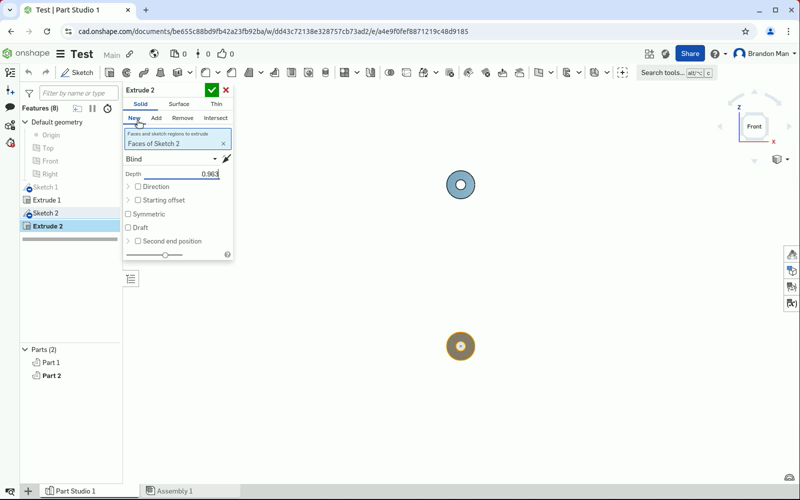
key(enter)
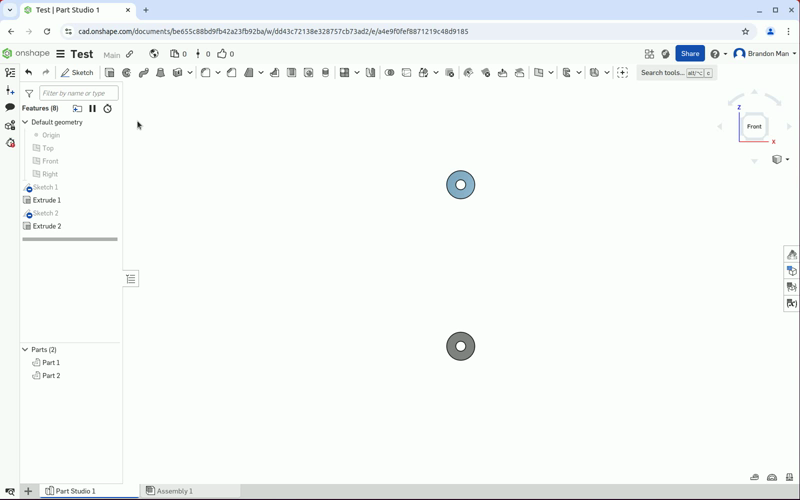
key(shift+h)
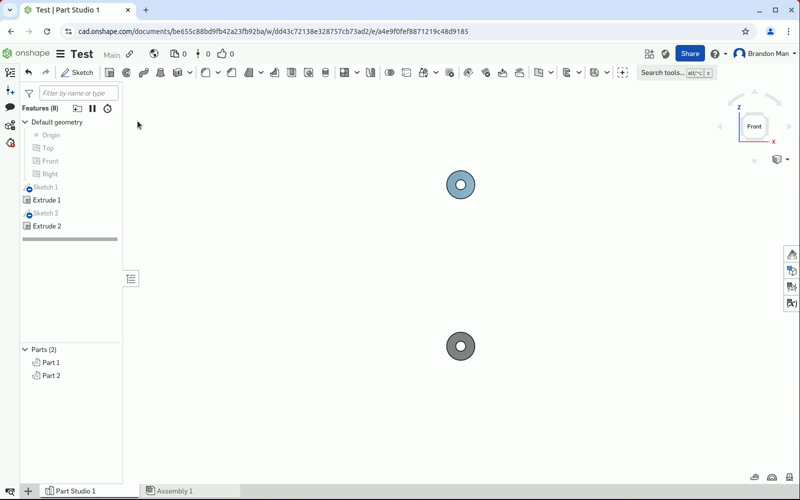
key(shift+h)
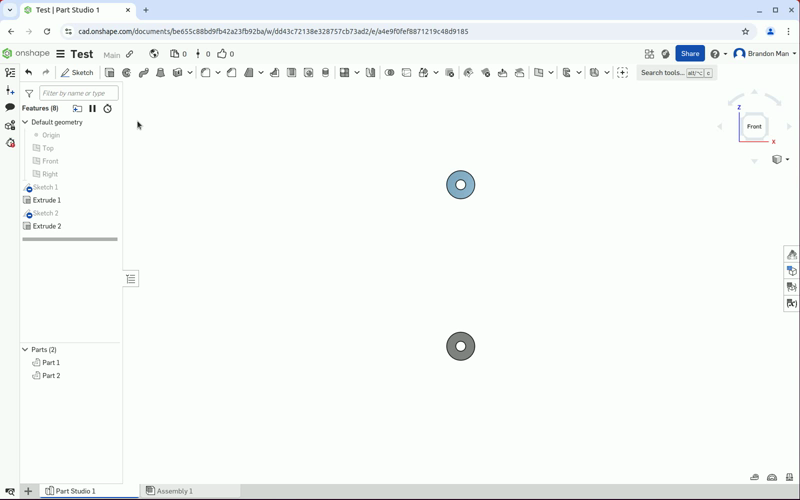
mouse_move(73, 189)
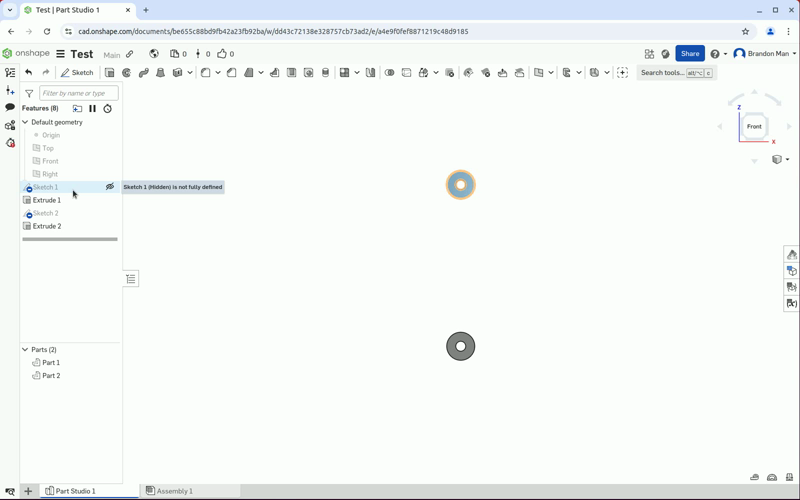
click(73, 189)
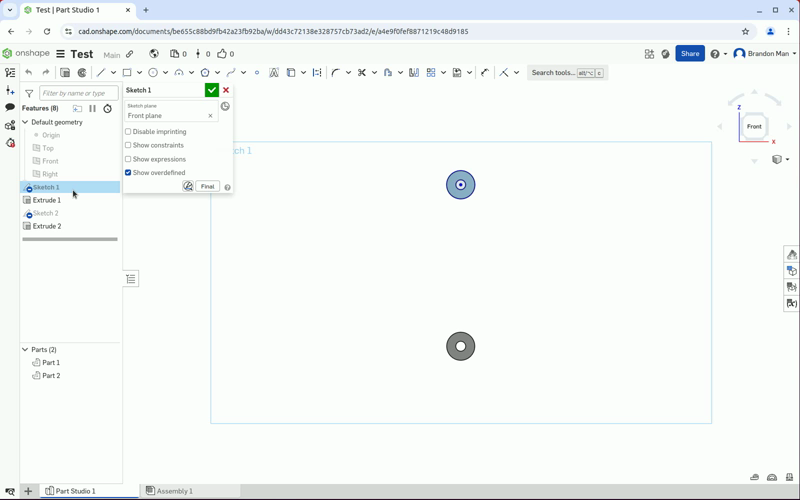
mouse_move(229, 92)
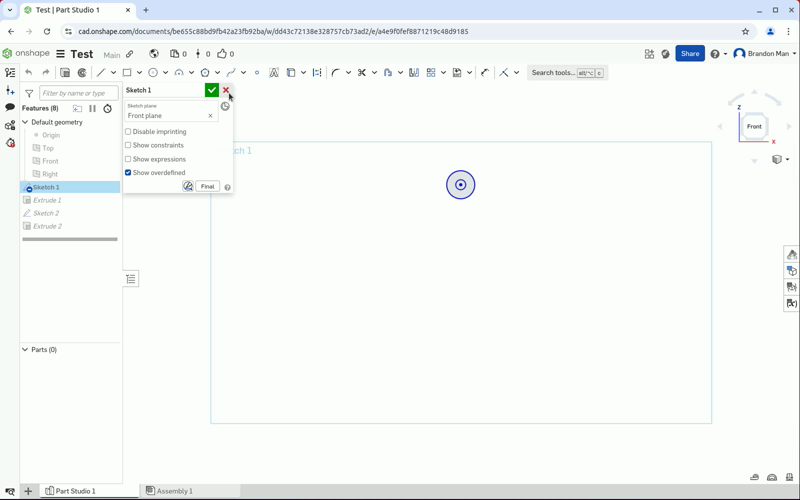
click(229, 92)
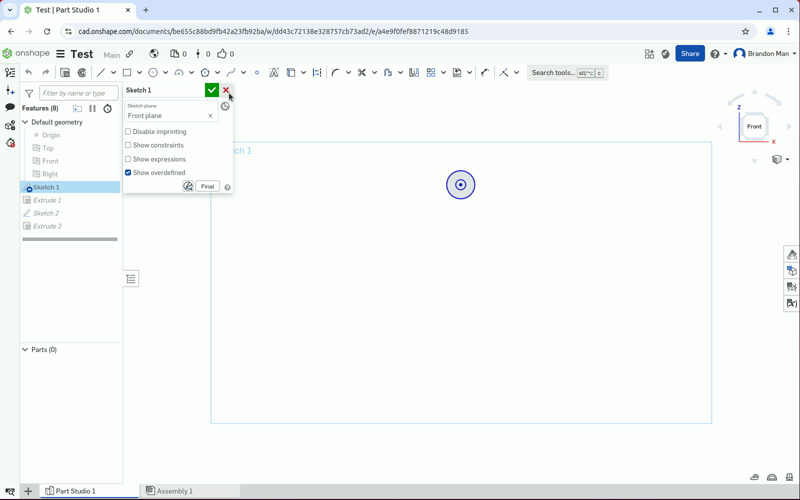
key(shift+s)
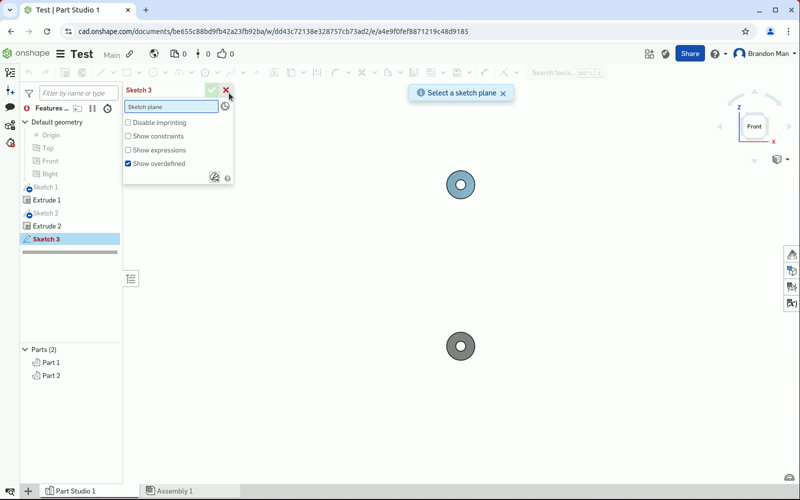
mouse_move(73, 163)
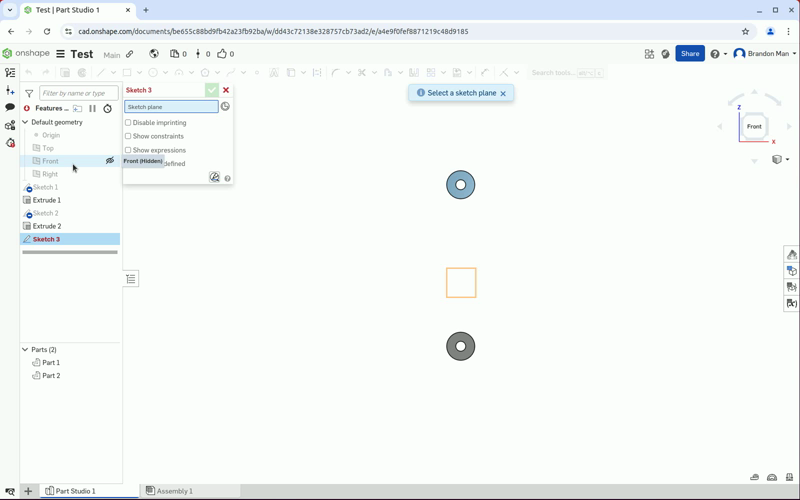
click(73, 163)
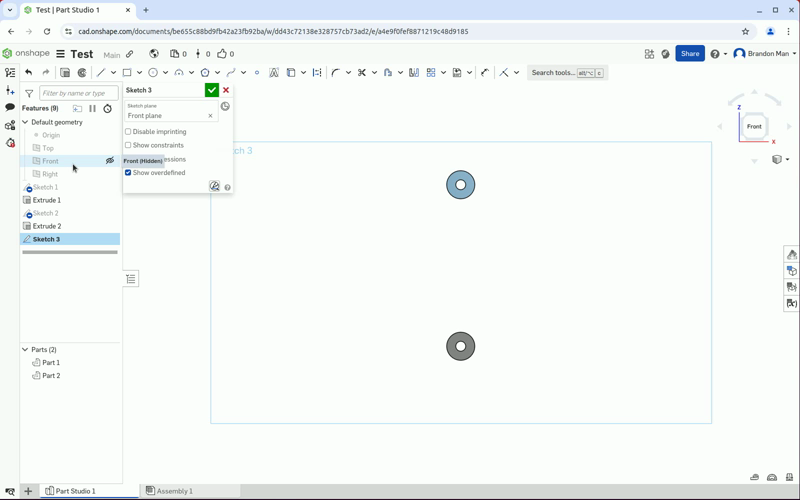
mouse_move(73, 352)
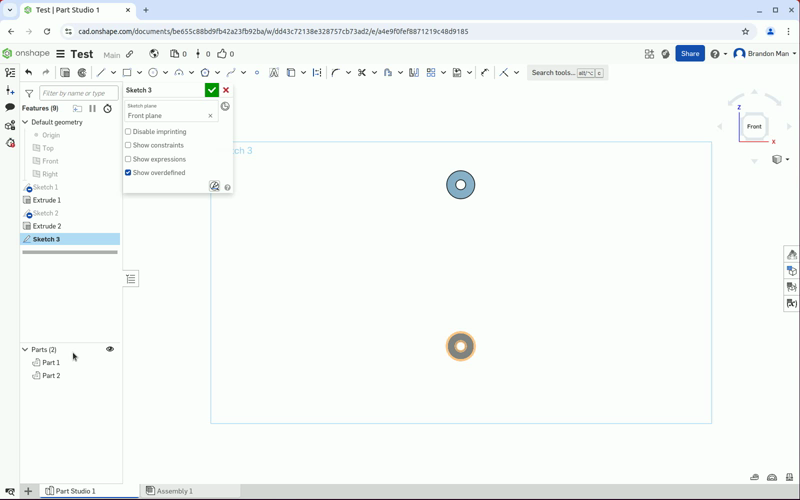
key(y)
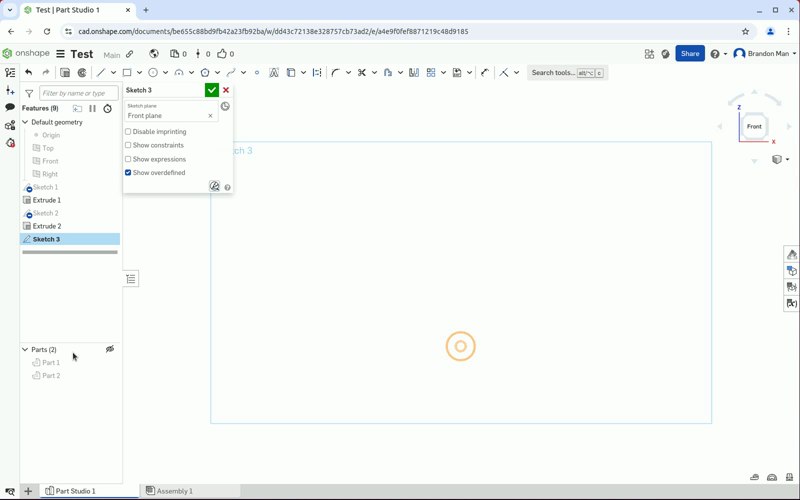
key(c)
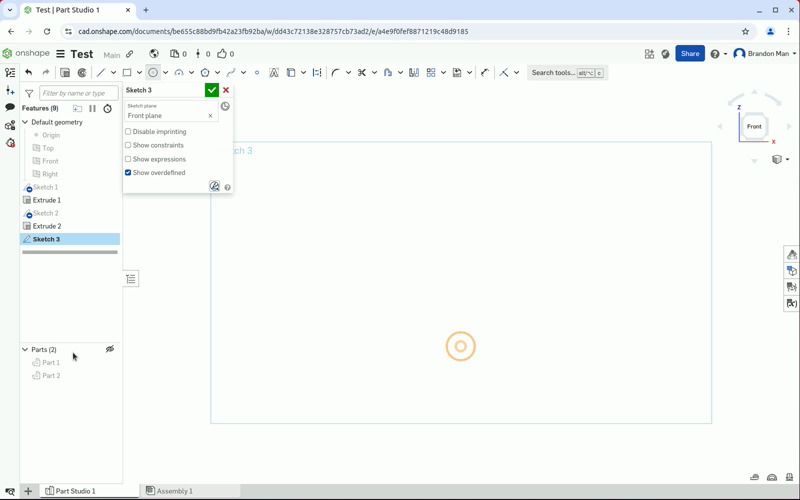
key_down(shift)
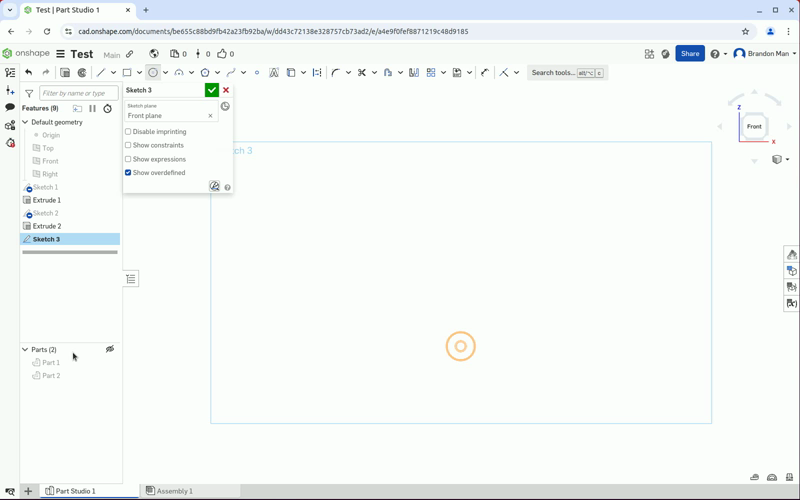
mouse_move(524, 346)
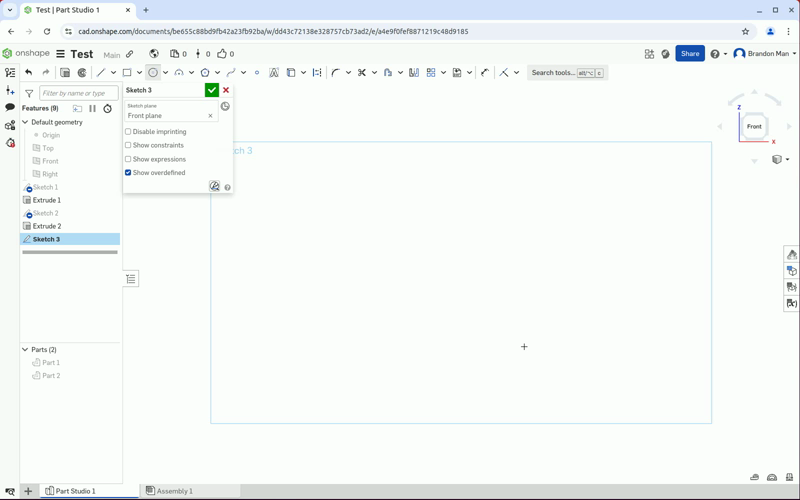
click(524, 346)
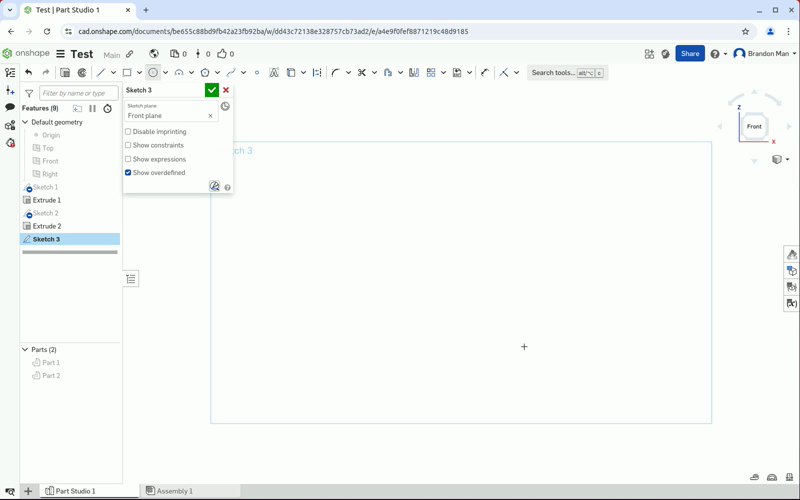
key_up(shift)
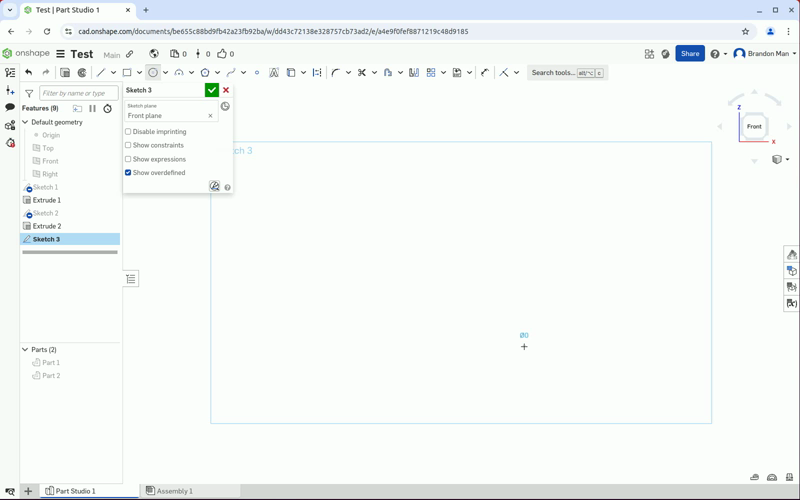
mouse_move(535, 346)
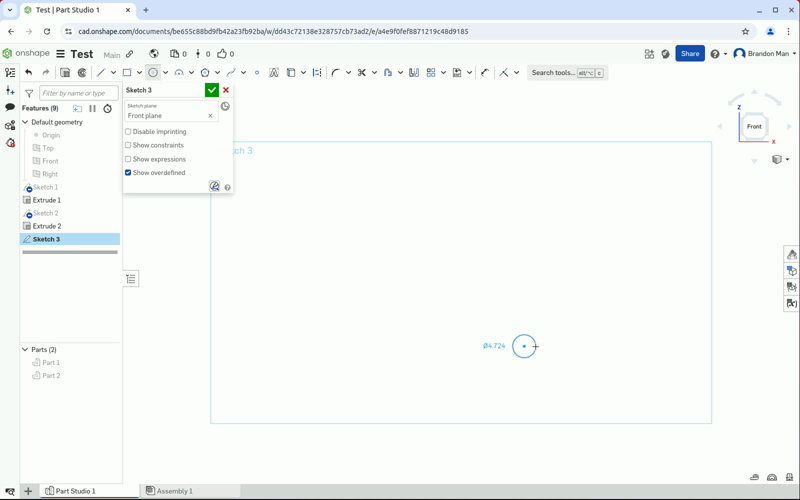
click(535, 346)
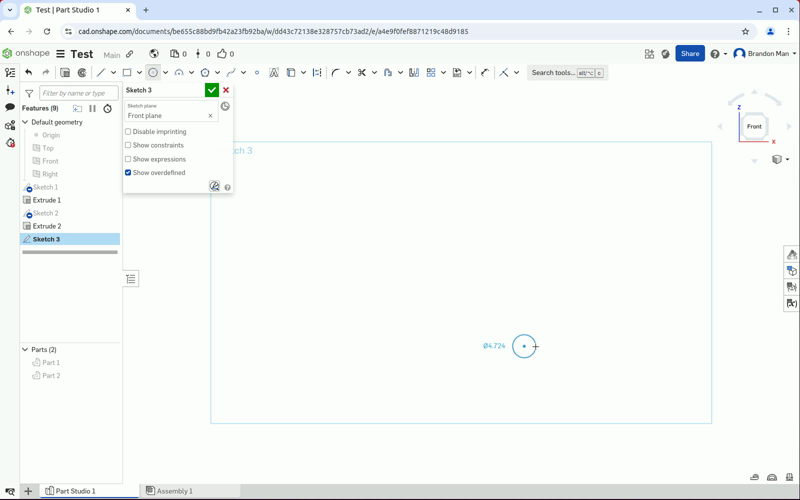
key(esc)
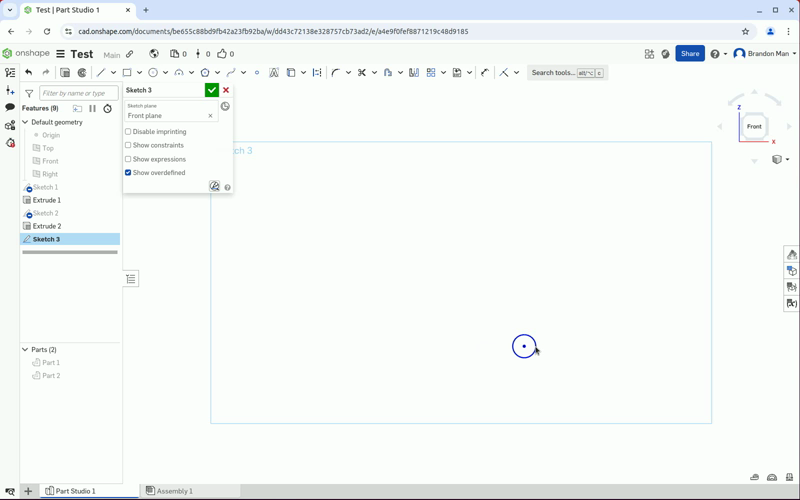
key(c)
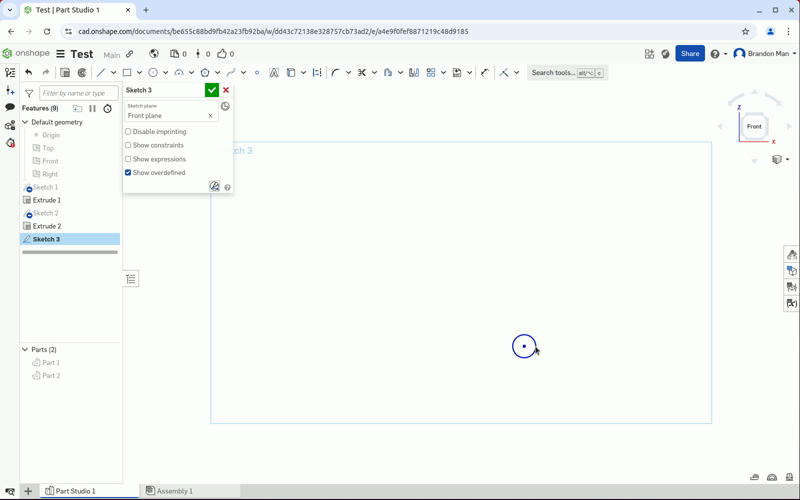
key_down(shift)
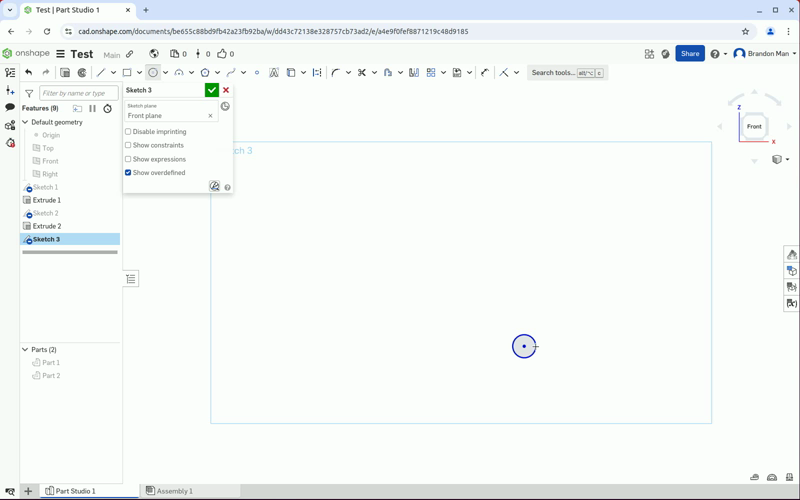
mouse_move(524, 346)
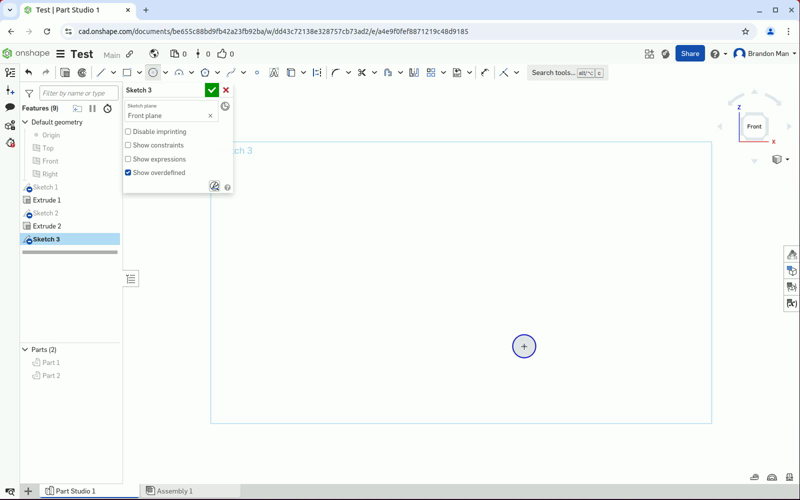
click(524, 346)
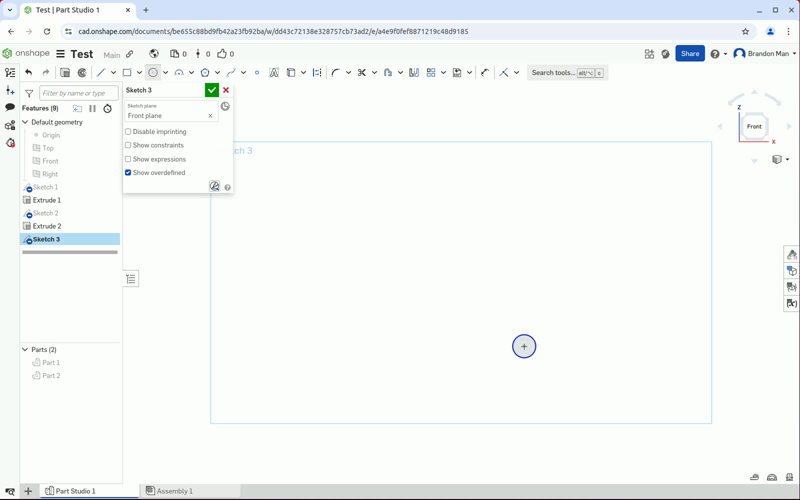
key_up(shift)
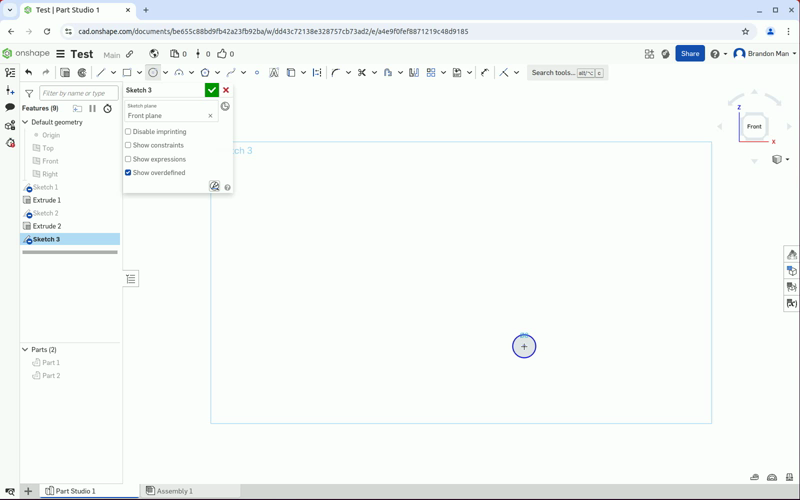
mouse_move(528, 346)
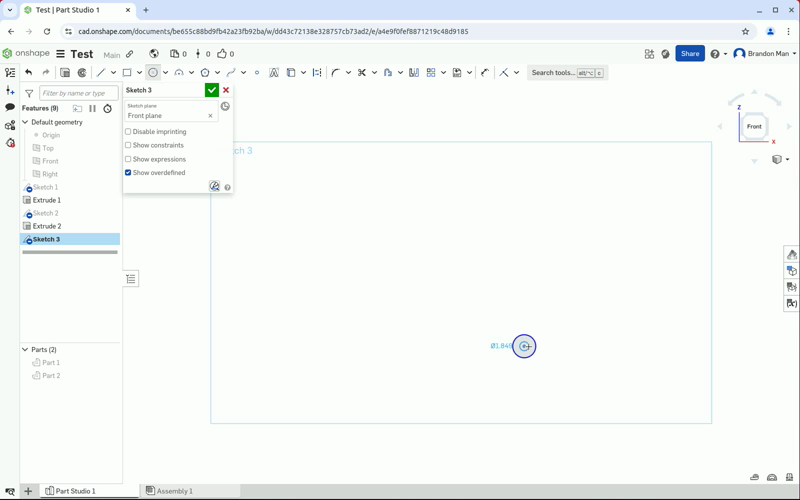
click(528, 346)
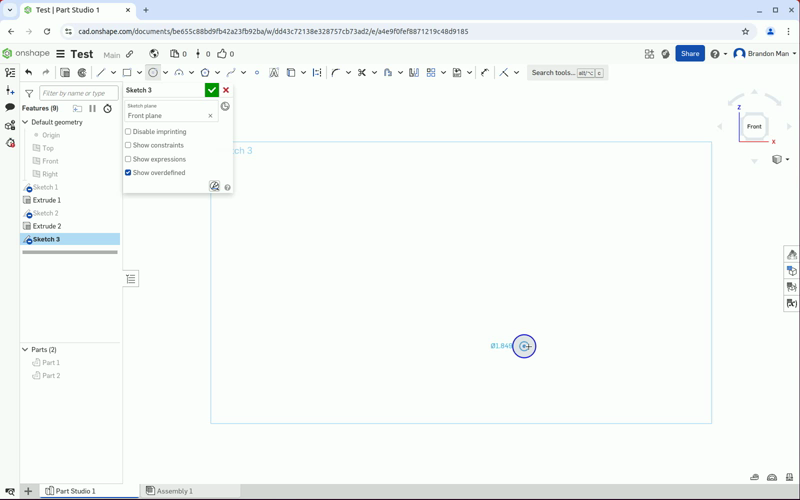
key(esc)
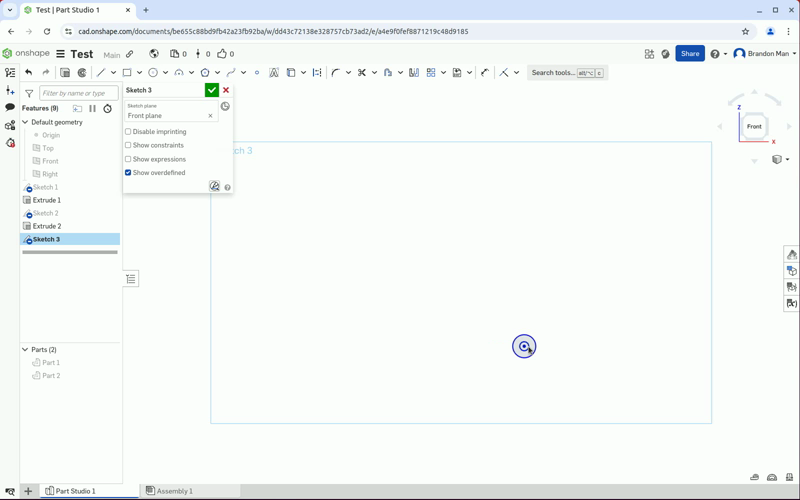
mouse_move(528, 353)
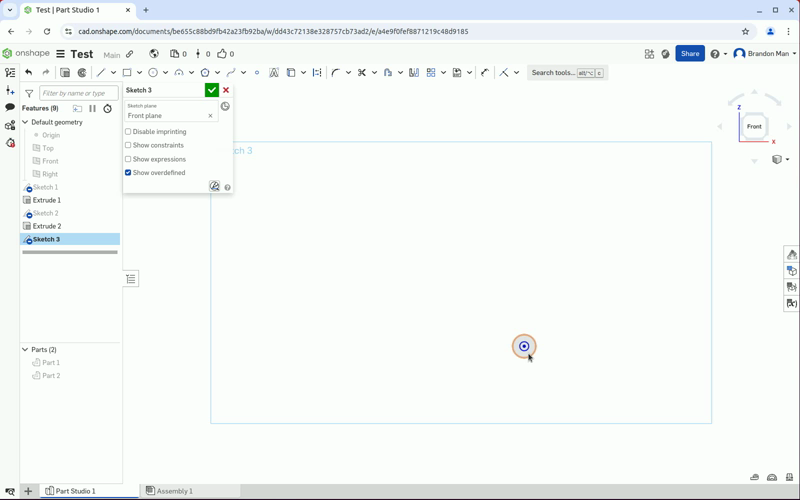
scroll(6)
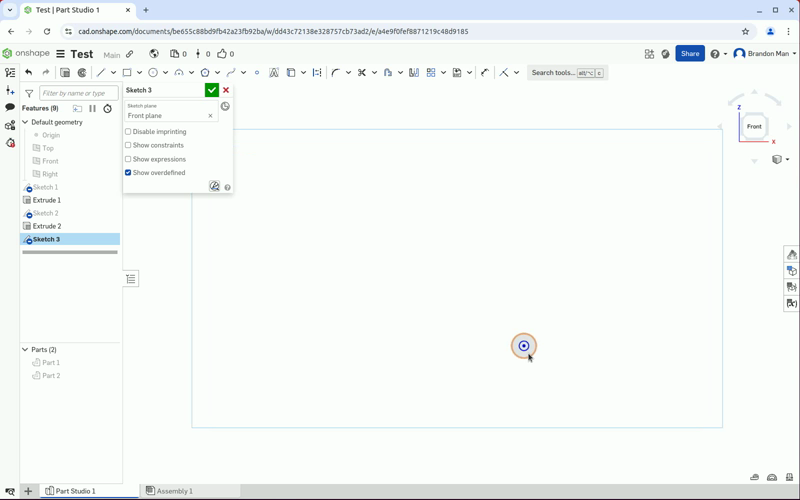
scroll(6)
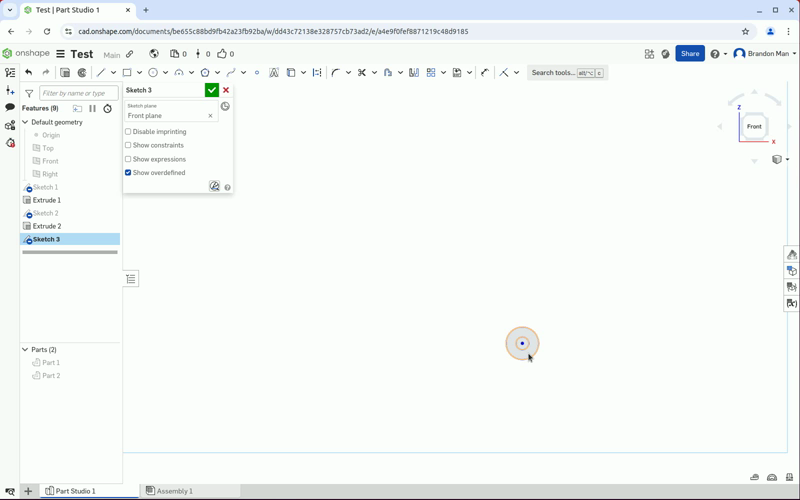
scroll(6)
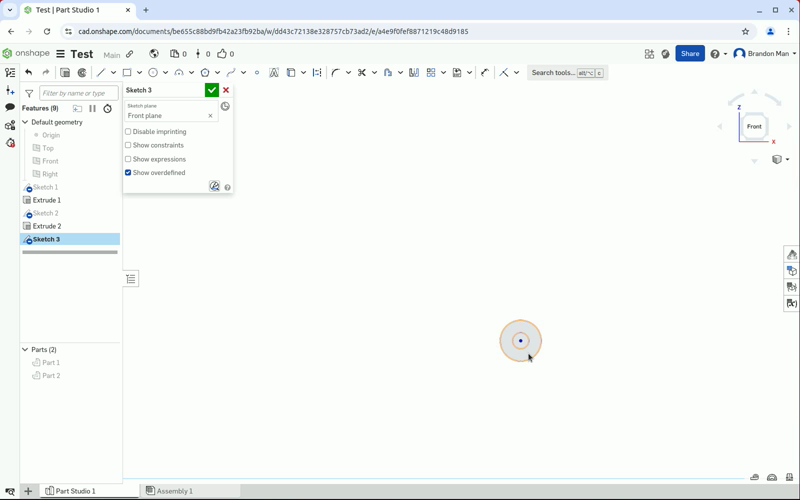
scroll(6)
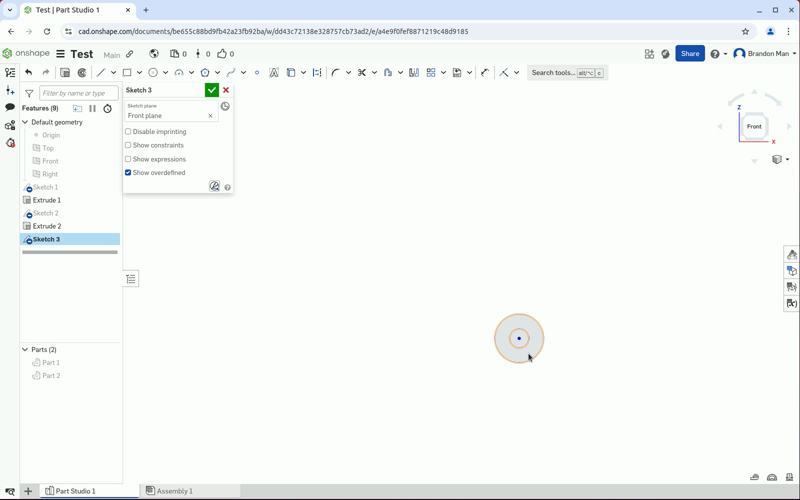
scroll(6)
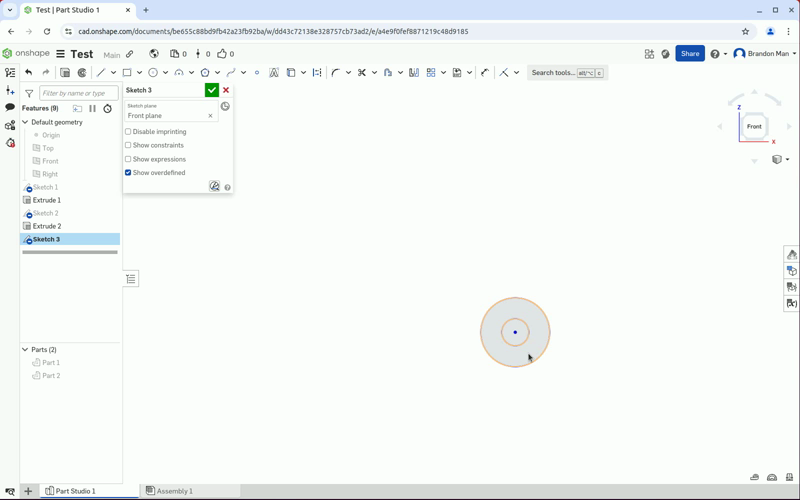
scroll(6)
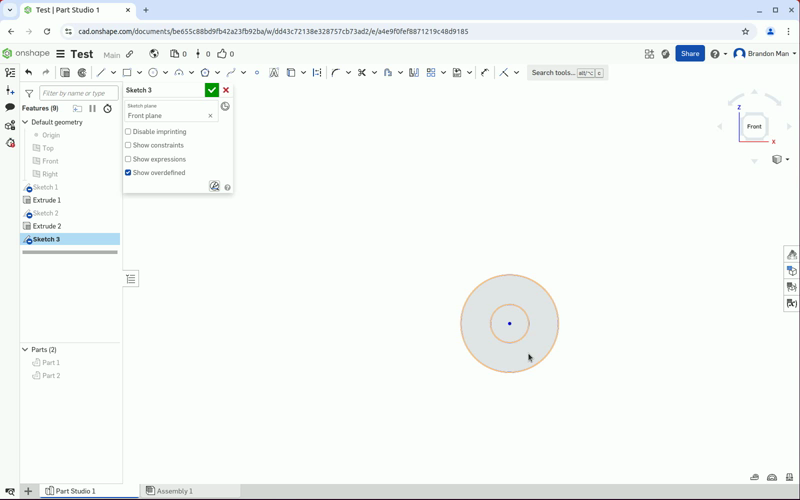
scroll(6)
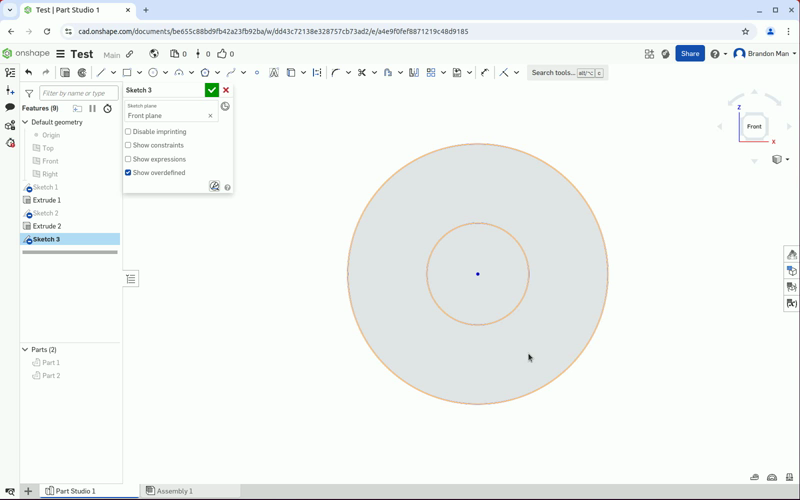
click(528, 353)
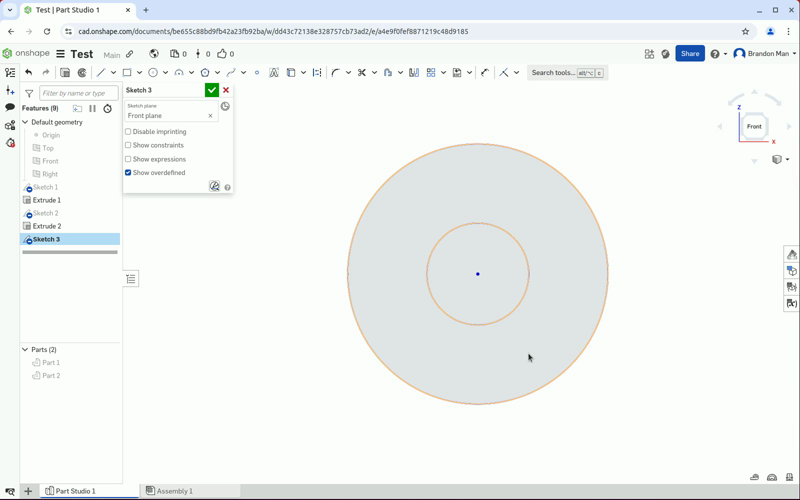
scroll(-6)
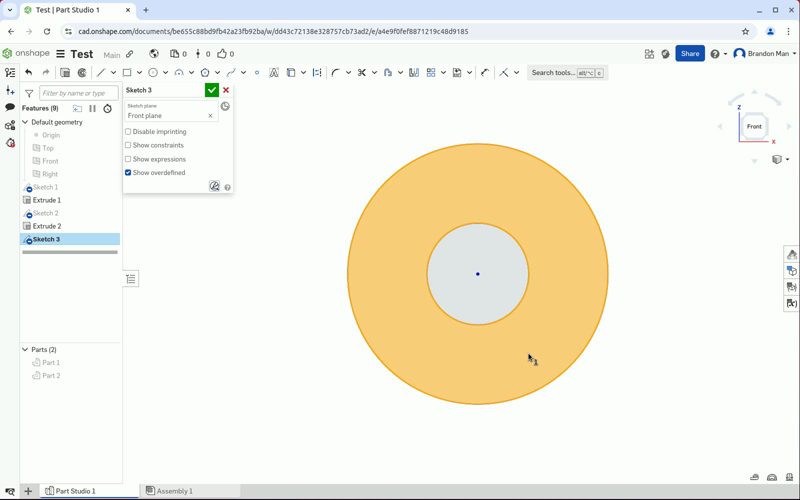
scroll(-6)
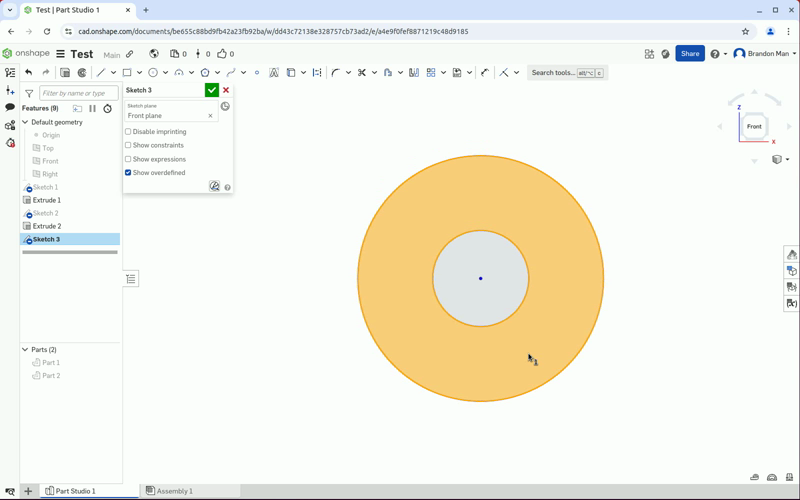
scroll(-6)
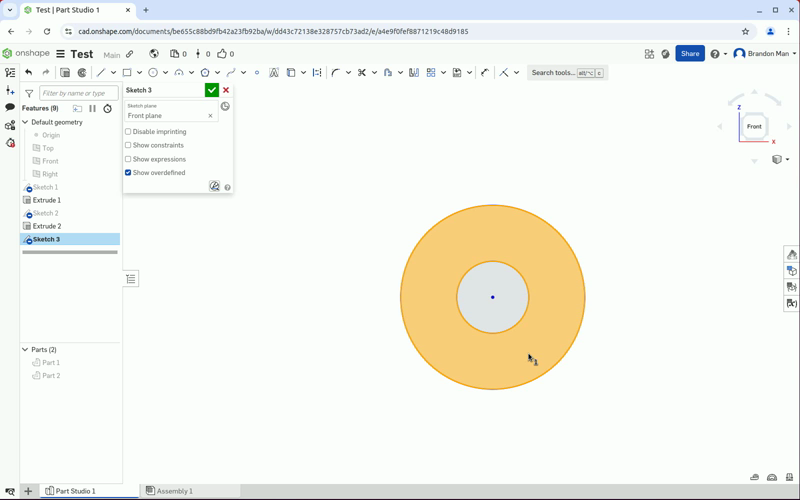
scroll(-6)
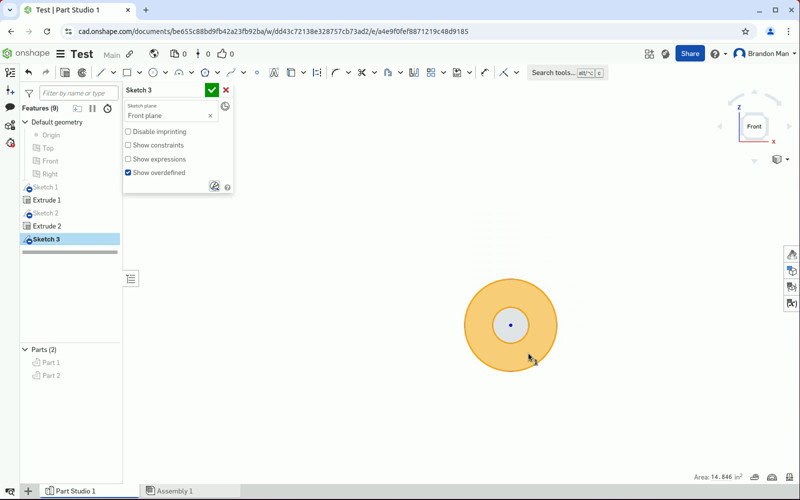
scroll(-6)
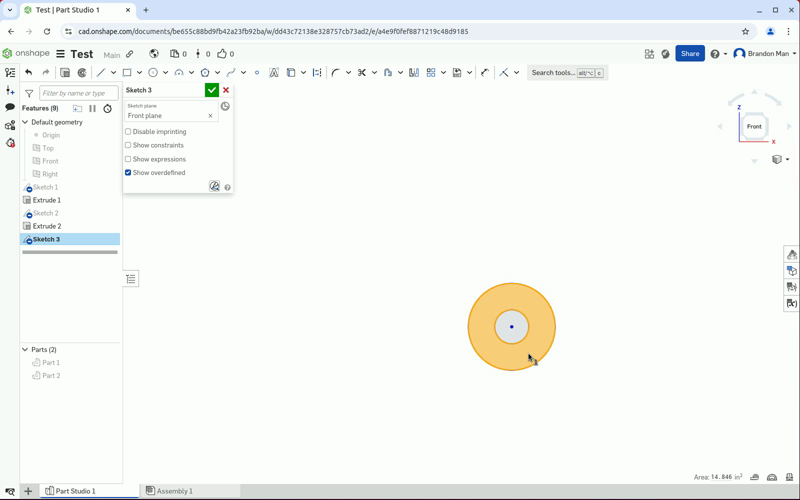
scroll(-6)
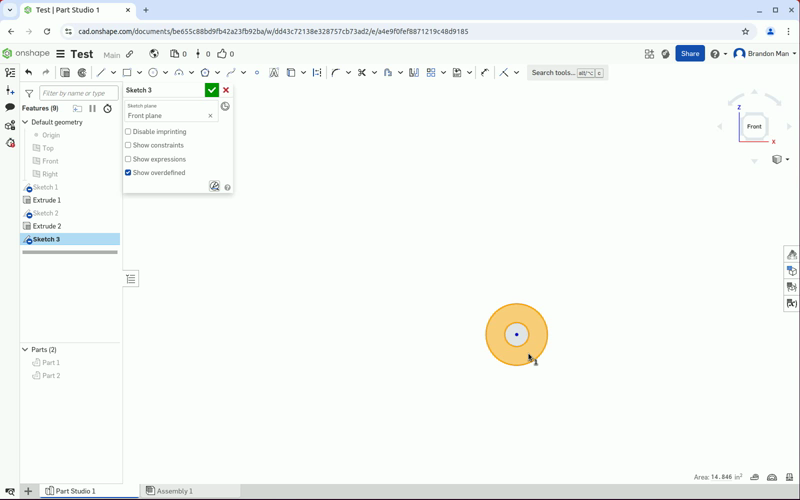
scroll(-6)
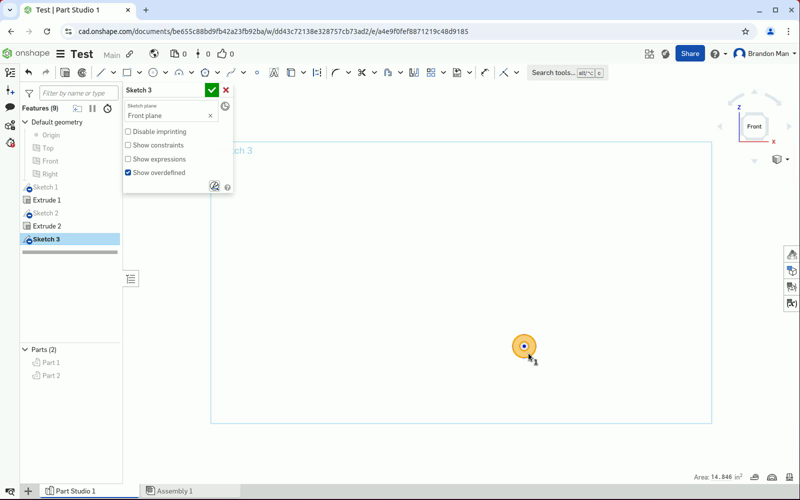
mouse_move(73, 352)
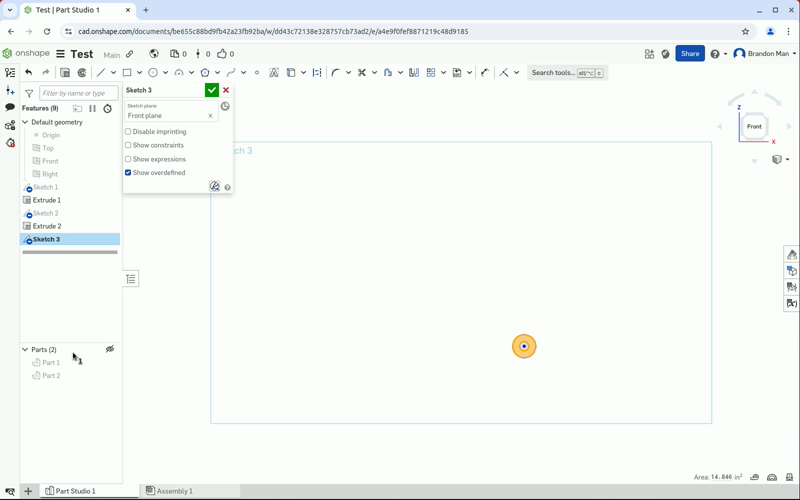
key(shift+y)
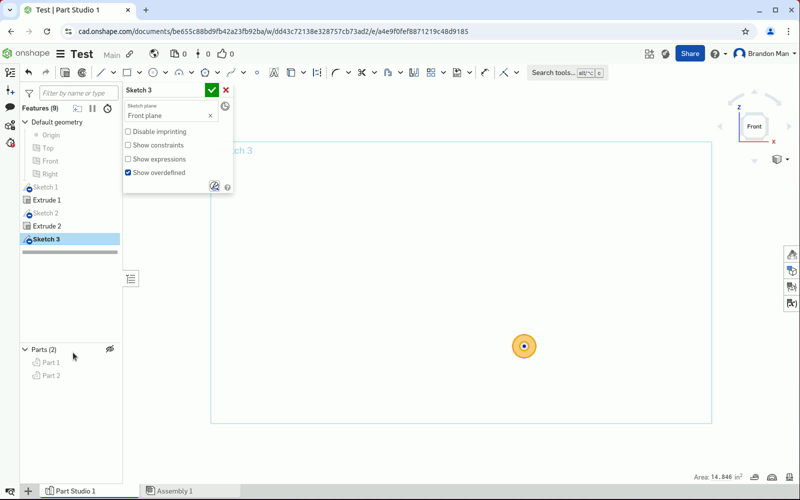
key(shift+e)
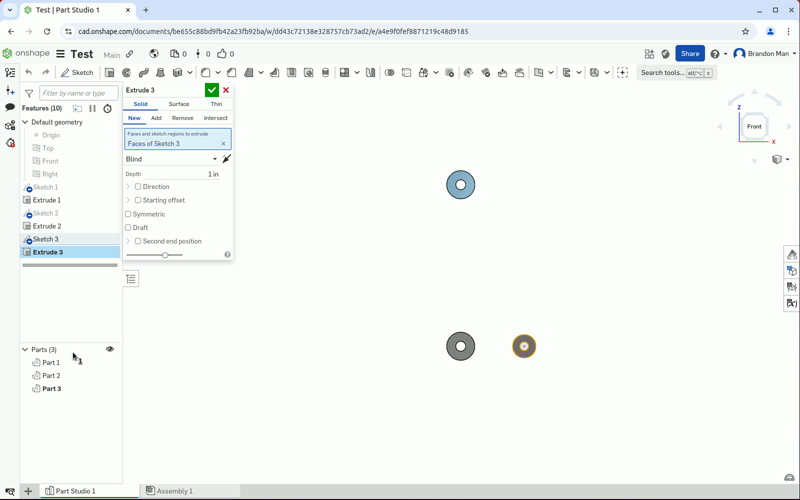
mouse_move(143, 106)
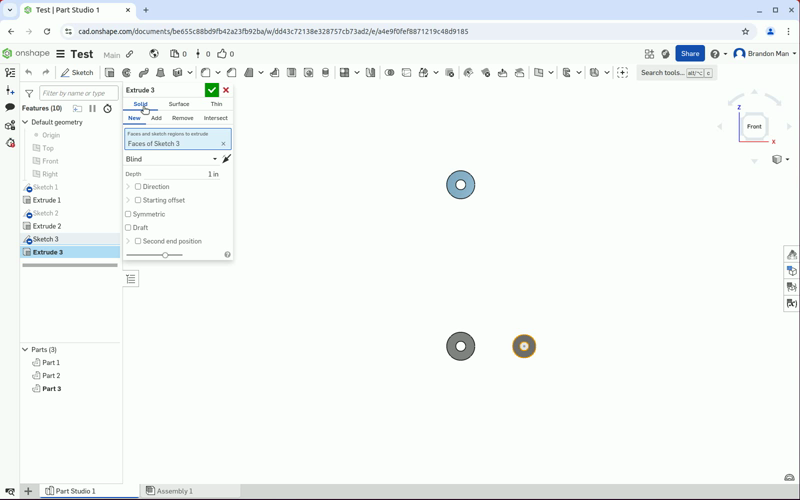
click(143, 106)
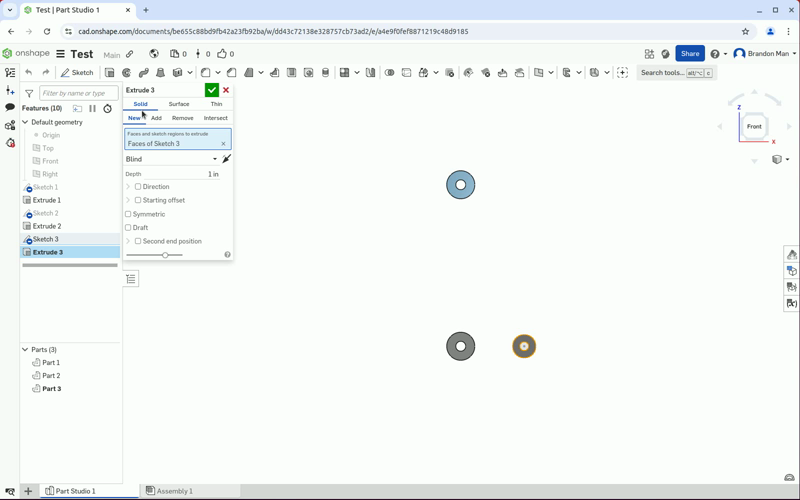
mouse_move(137, 120)
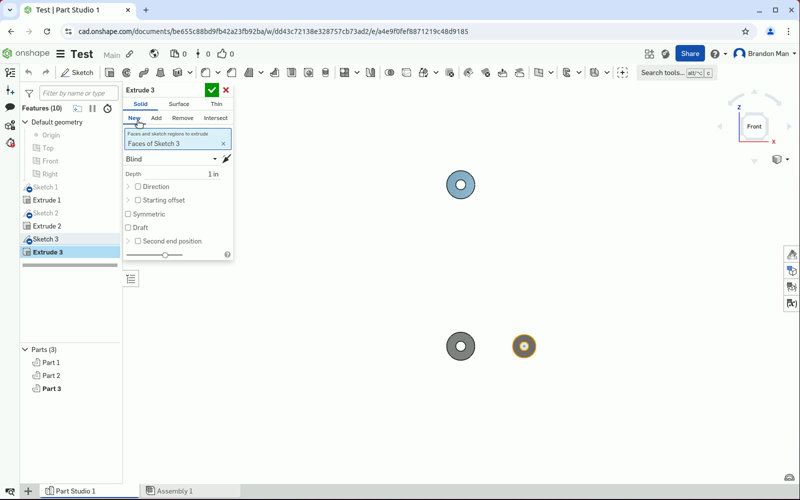
click(137, 120)
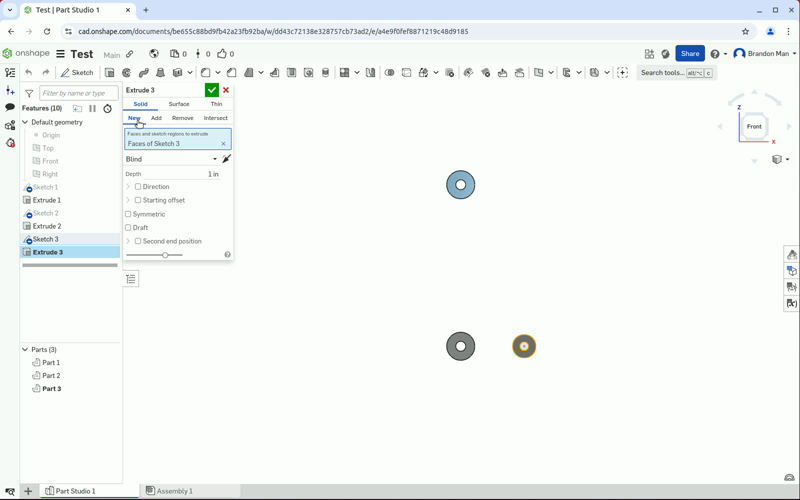
key(tab, 4)
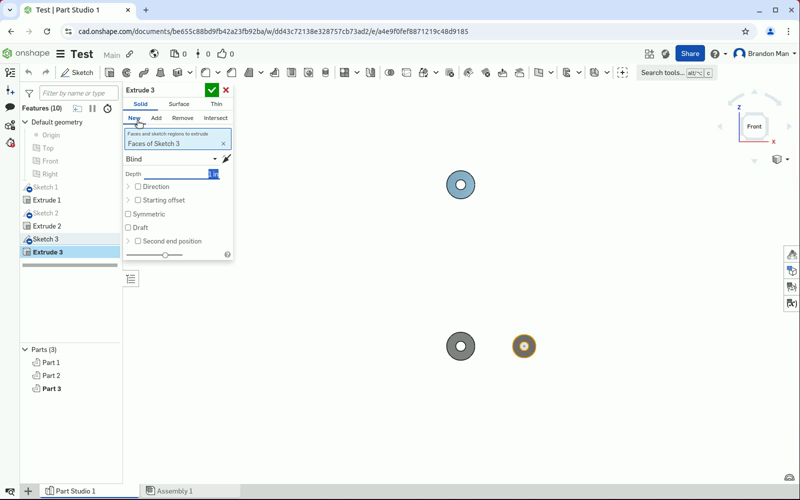
text(0.963)
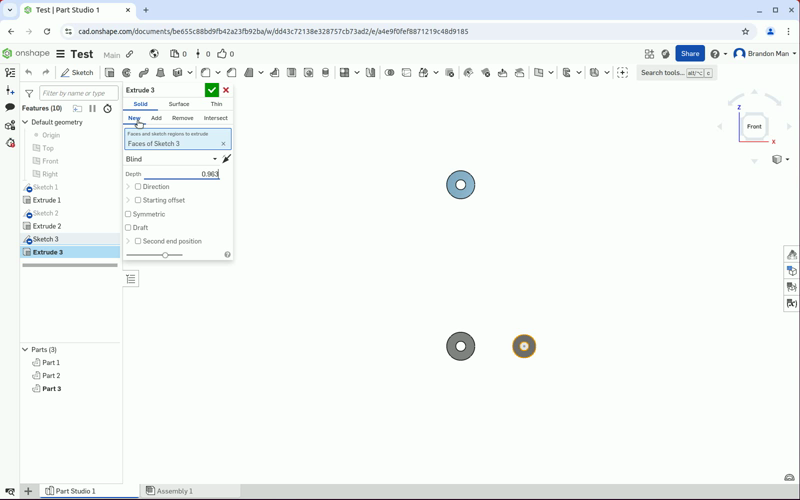
key(enter)
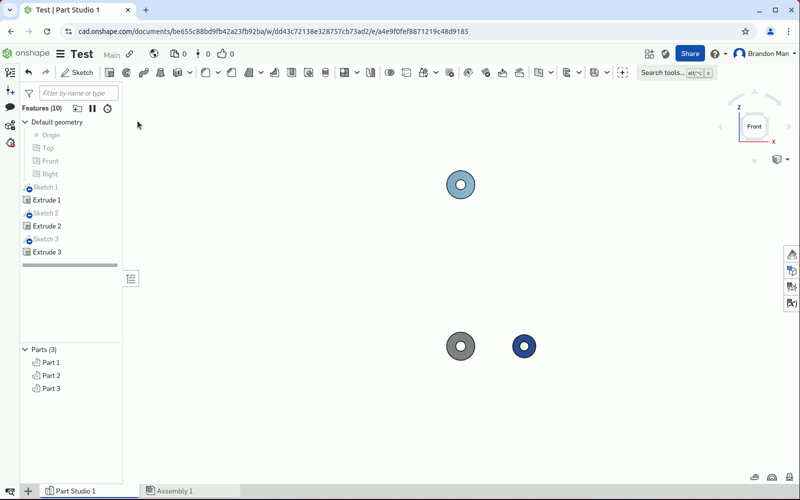
key(shift+h)
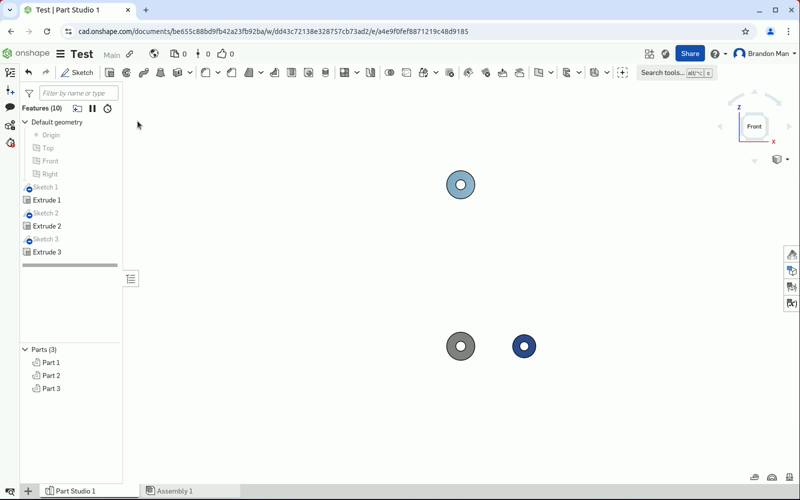
key(shift+h)
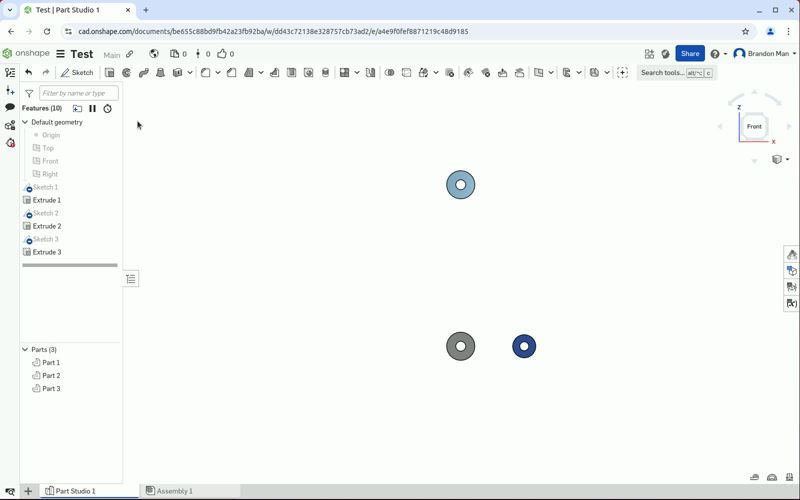
mouse_move(73, 189)
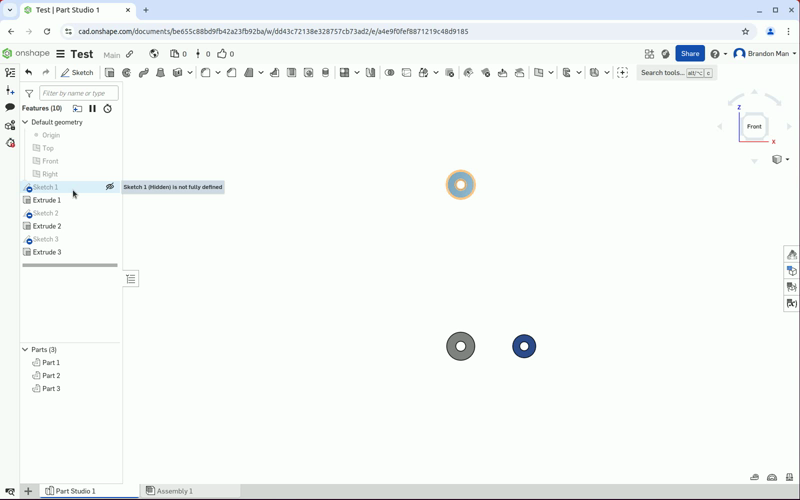
click(73, 189)
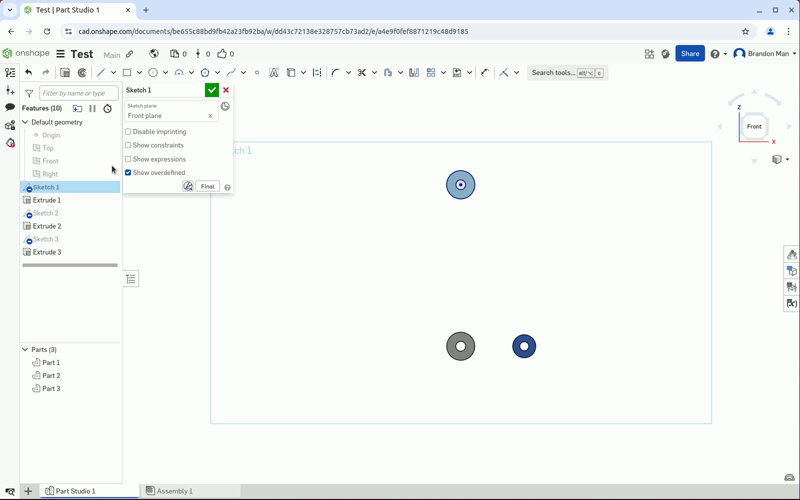
mouse_move(229, 92)
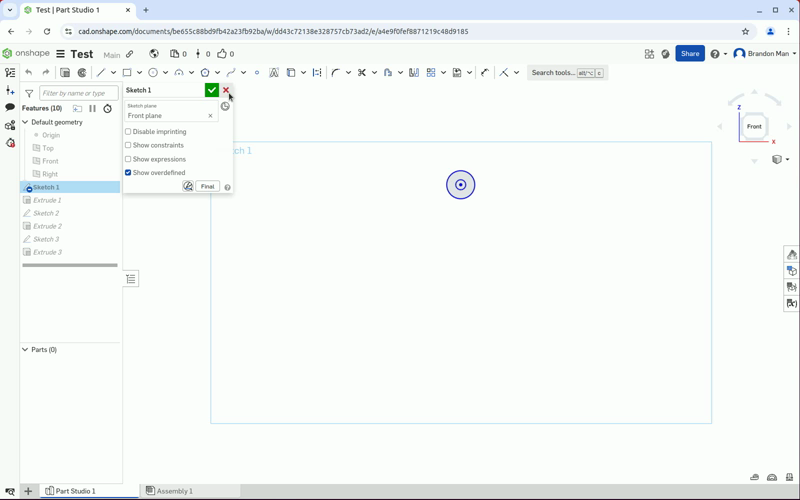
click(229, 92)
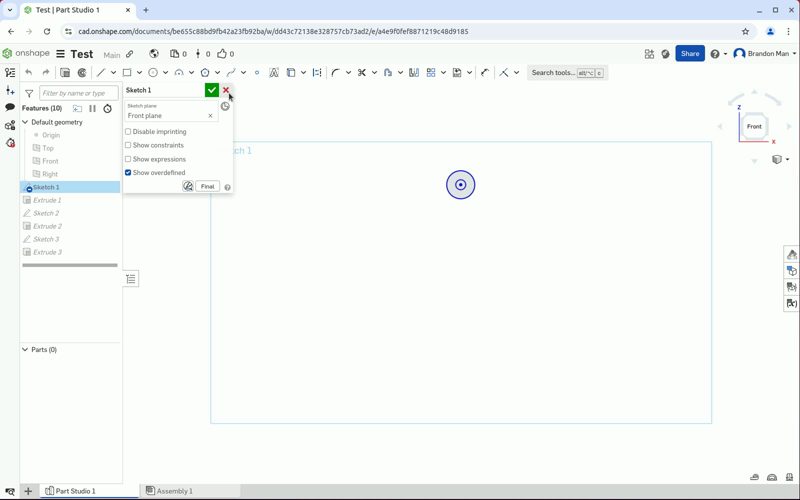
key(shift+s)
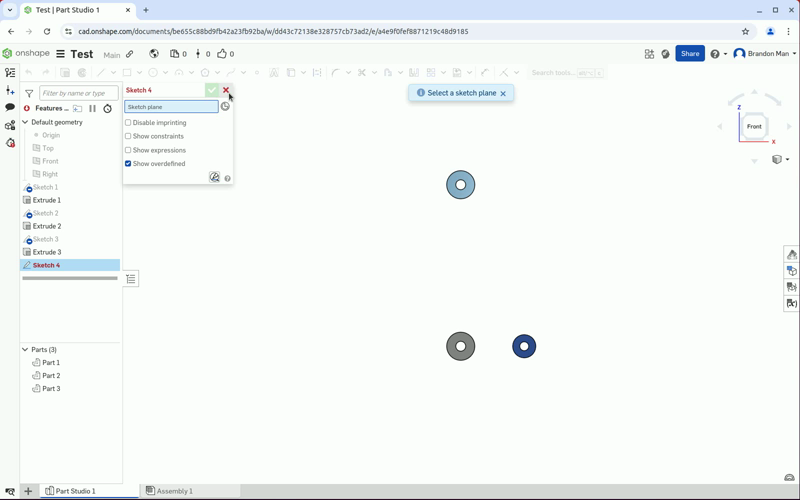
mouse_move(73, 163)
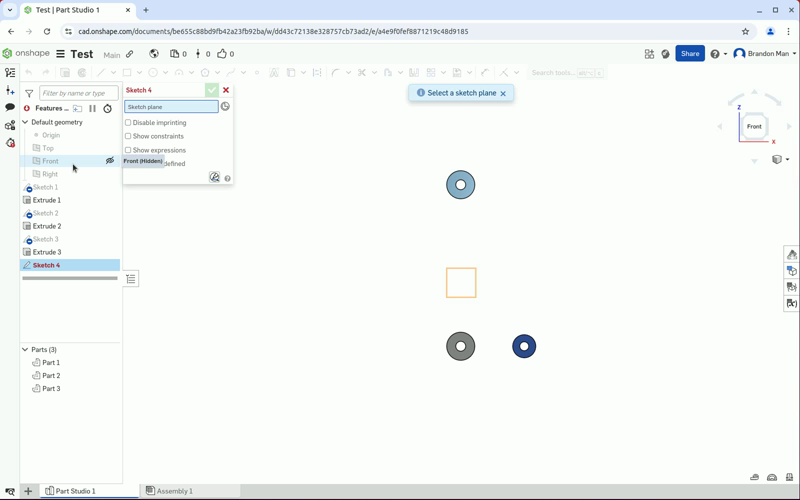
click(73, 163)
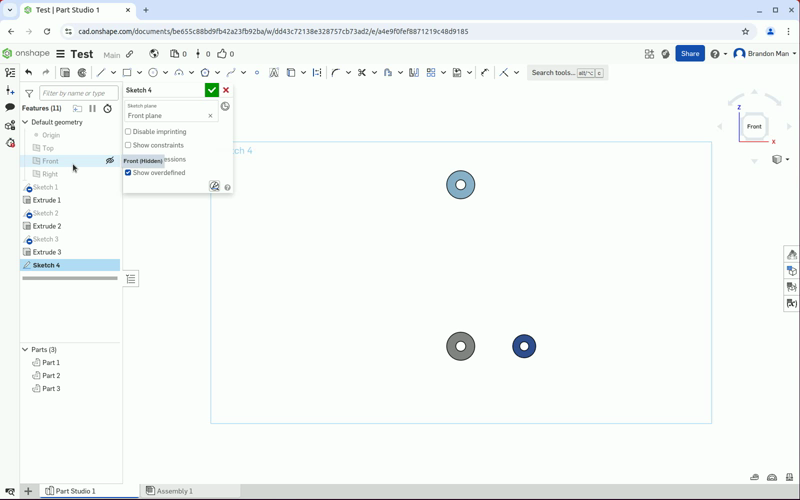
mouse_move(73, 352)
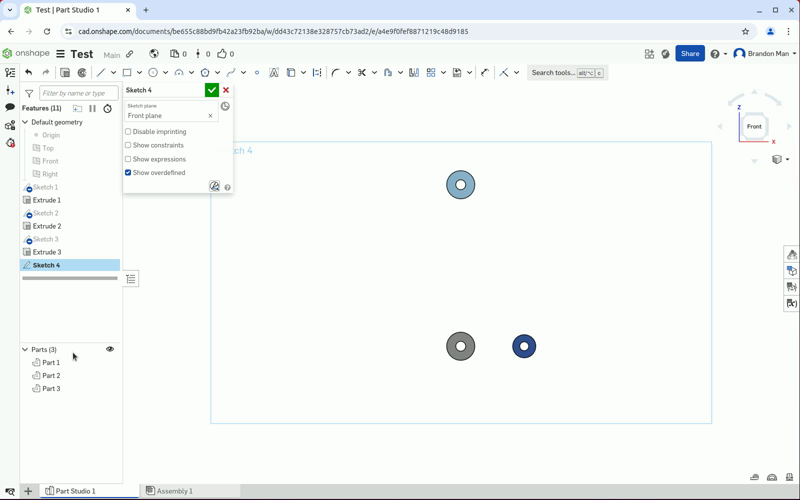
key(y)
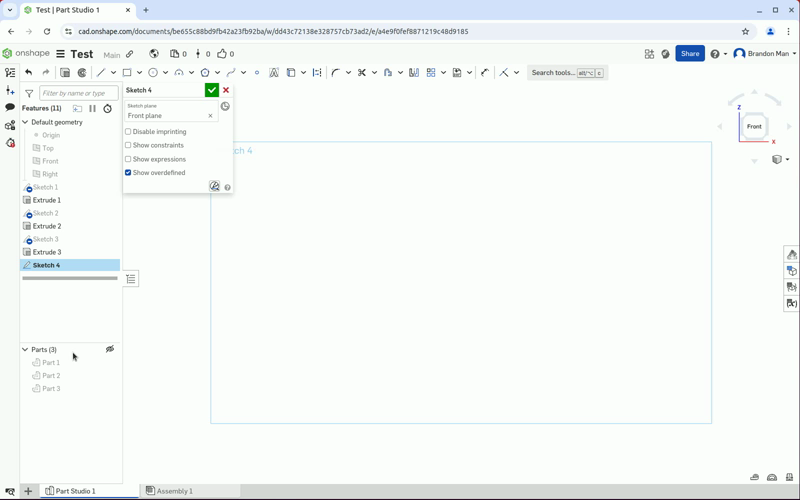
key(a)
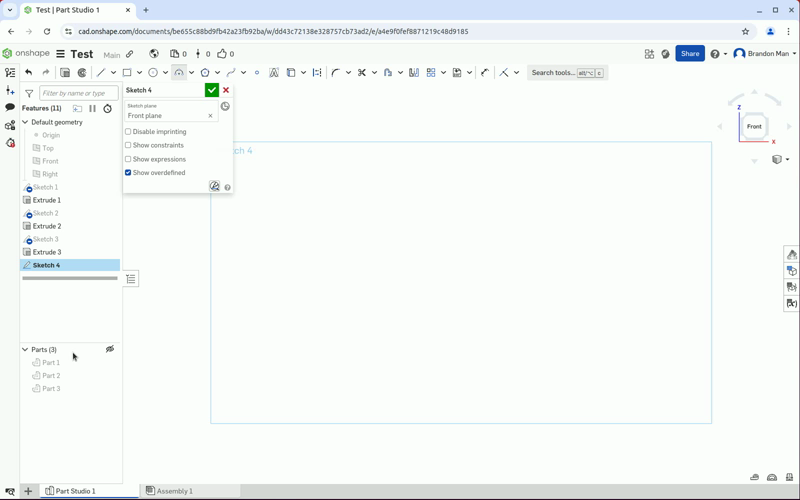
key_down(shift)
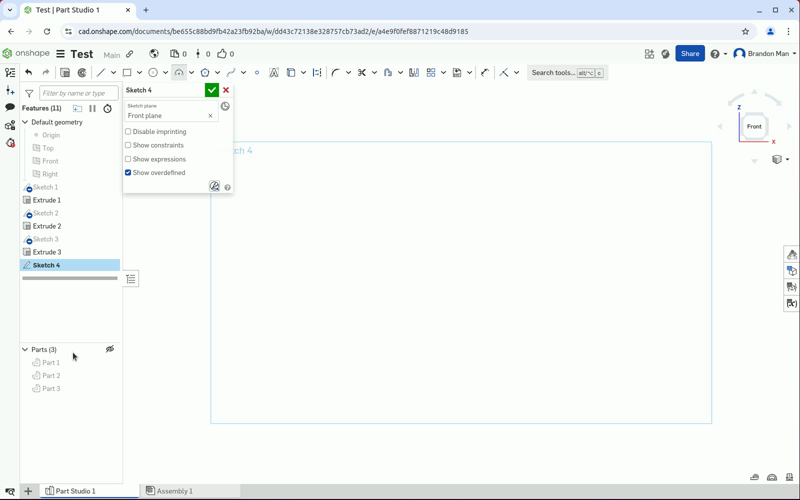
mouse_move(438, 253)
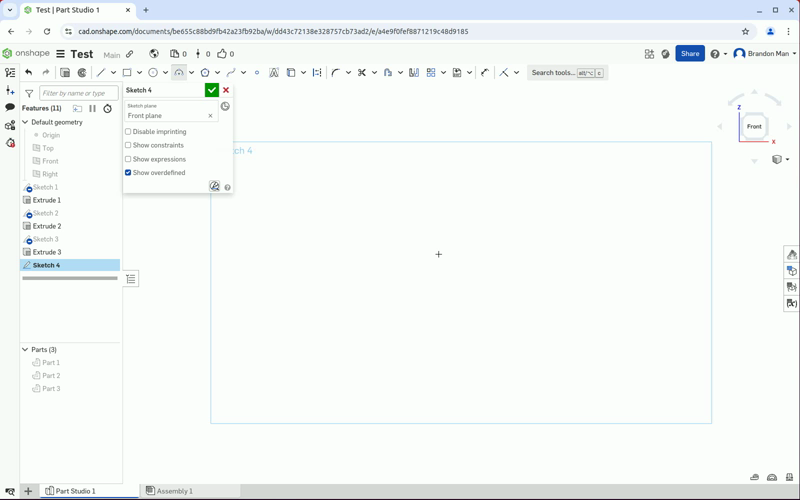
click(438, 253)
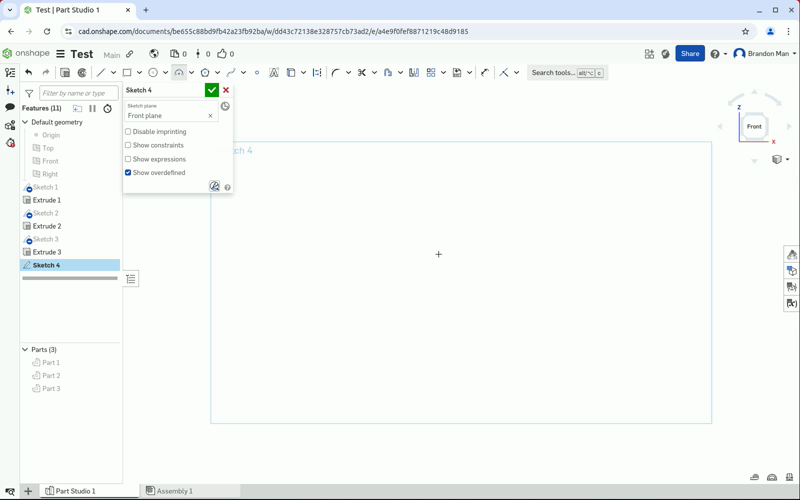
key_up(shift)
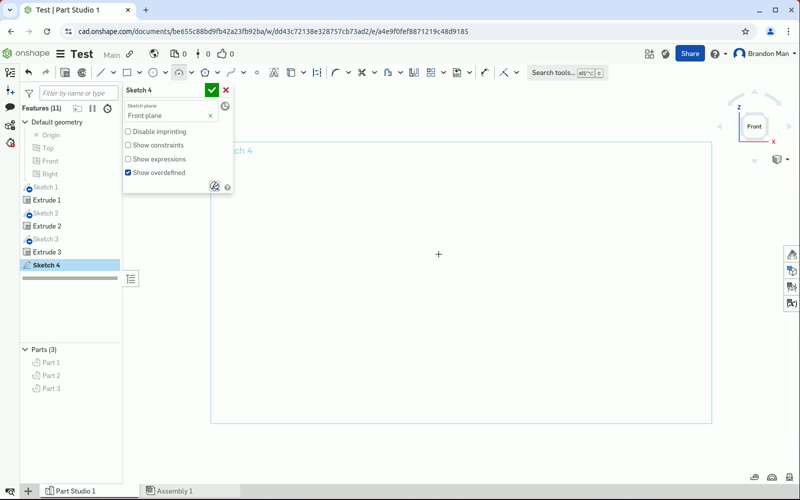
key_down(shift)
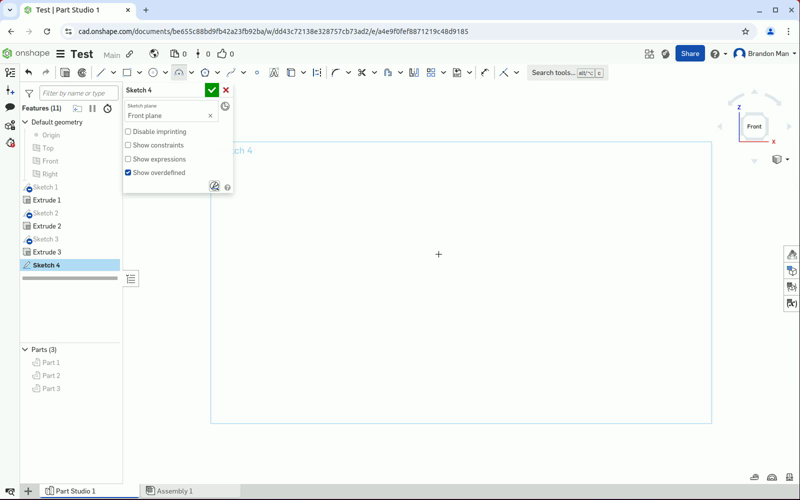
mouse_move(483, 253)
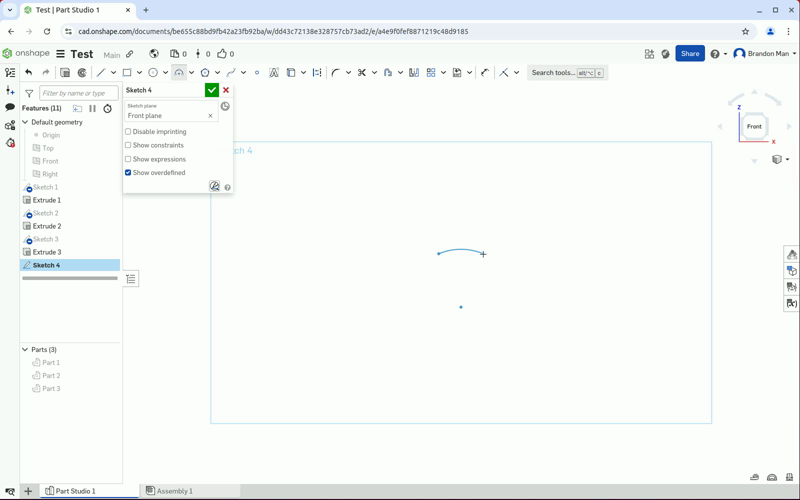
click(483, 253)
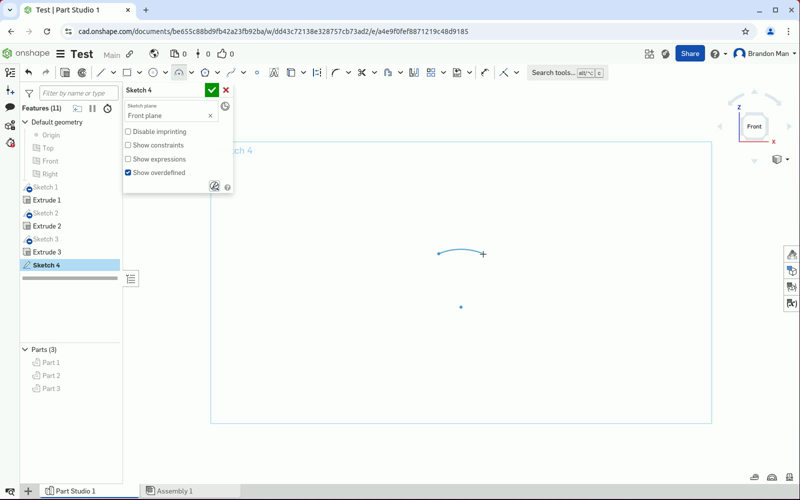
mouse_move(460, 234)
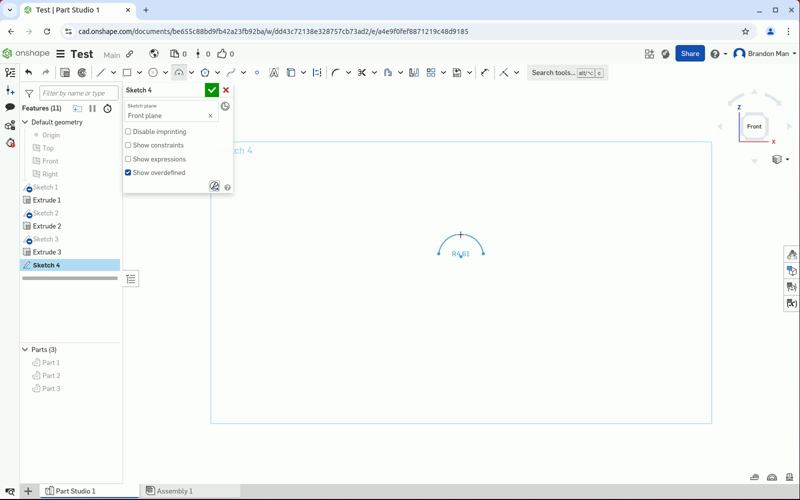
click(460, 234)
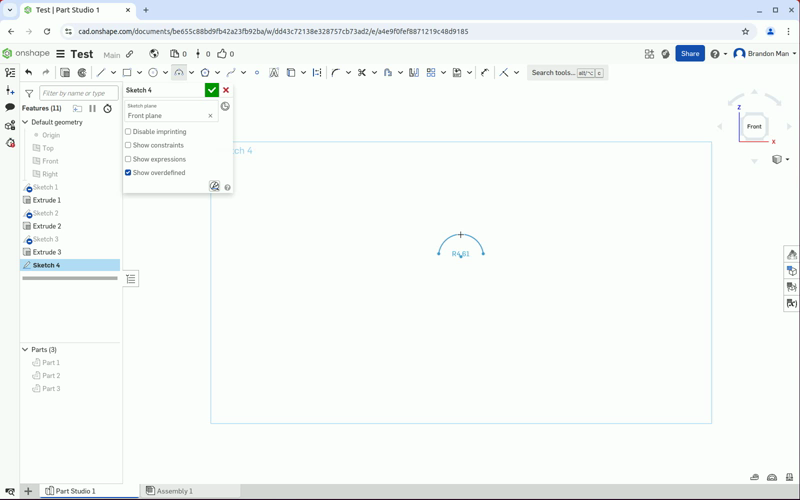
key_up(shift)
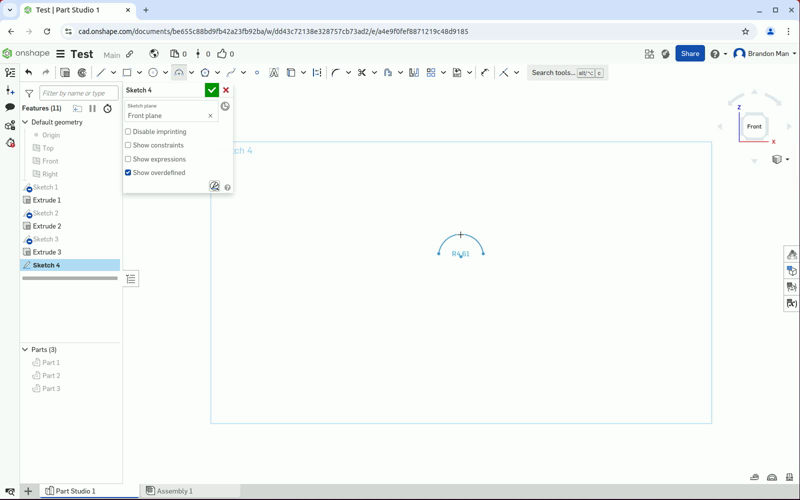
key(esc)
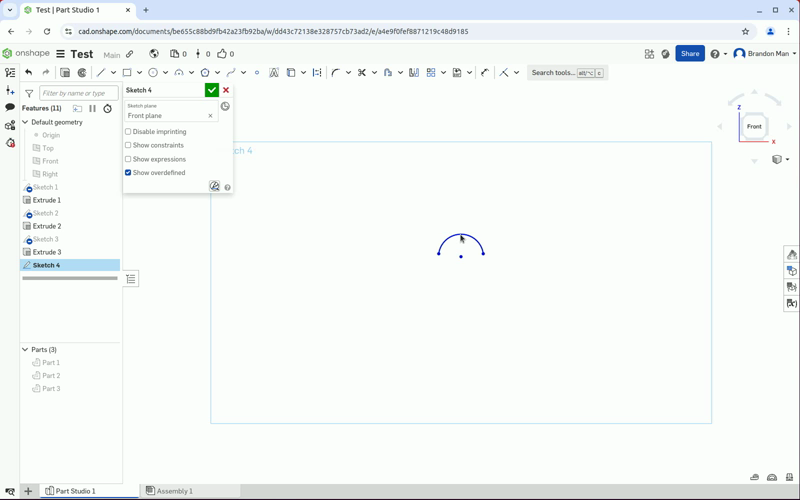
key(l)
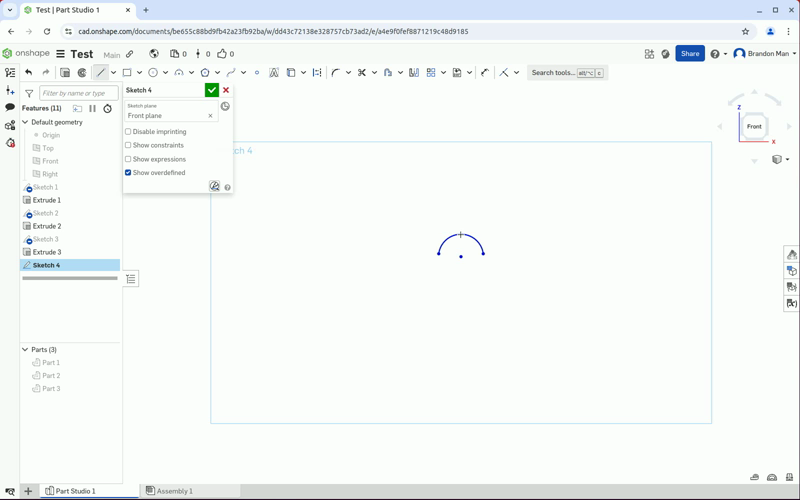
mouse_move(483, 253)
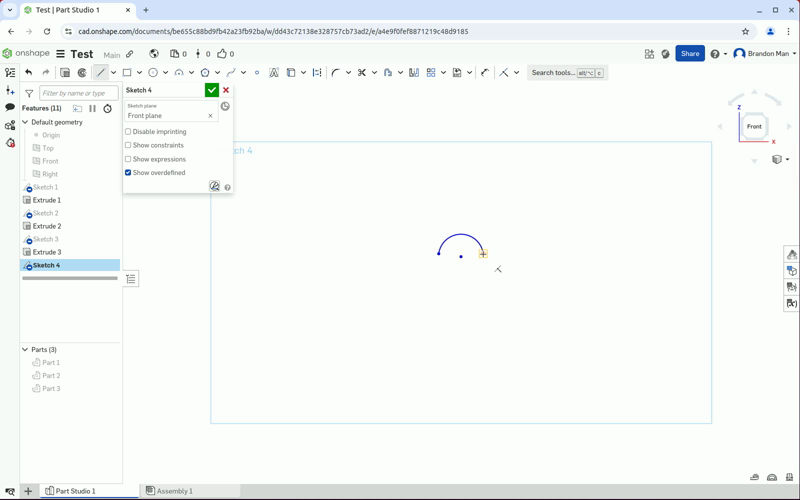
click(483, 253)
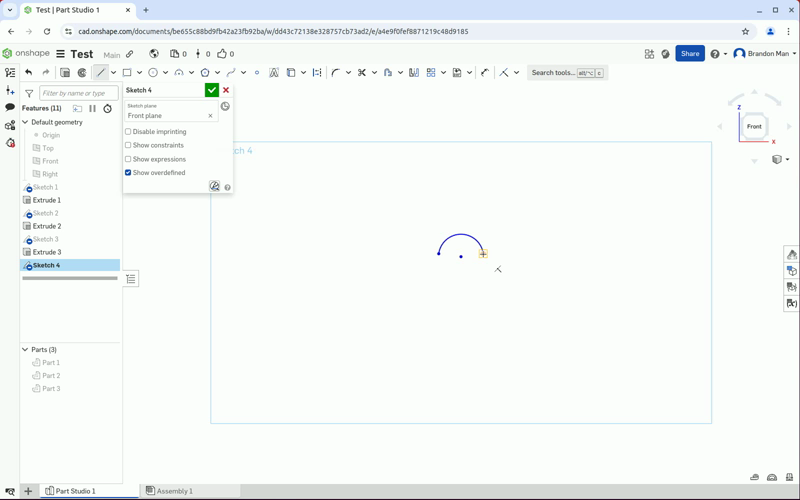
key_down(shift)
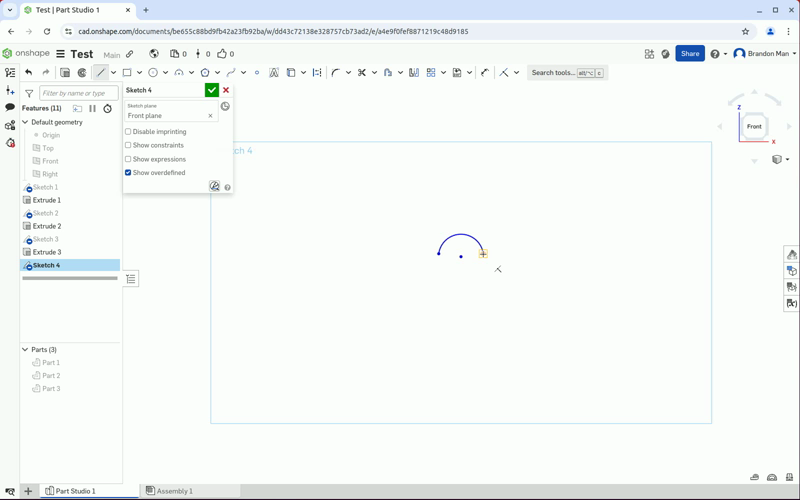
mouse_move(474, 183)
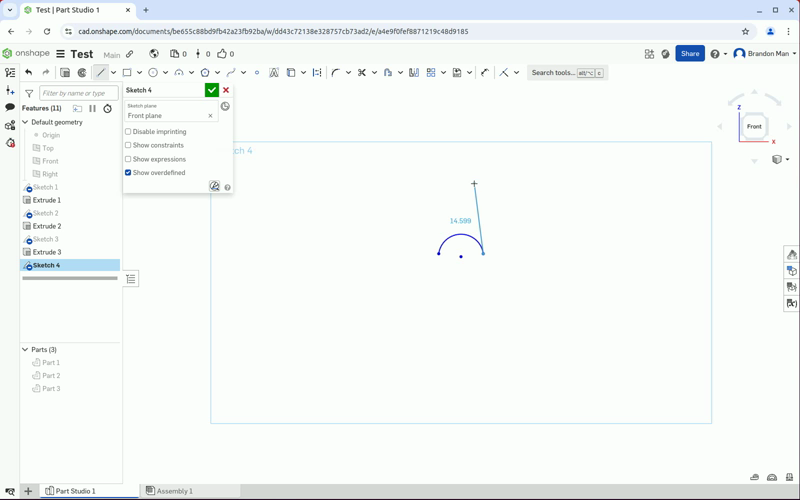
click(474, 183)
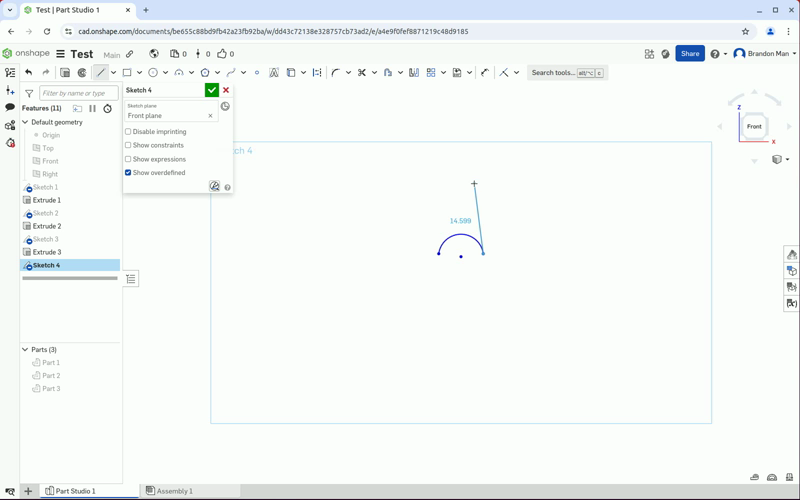
key_up(shift)
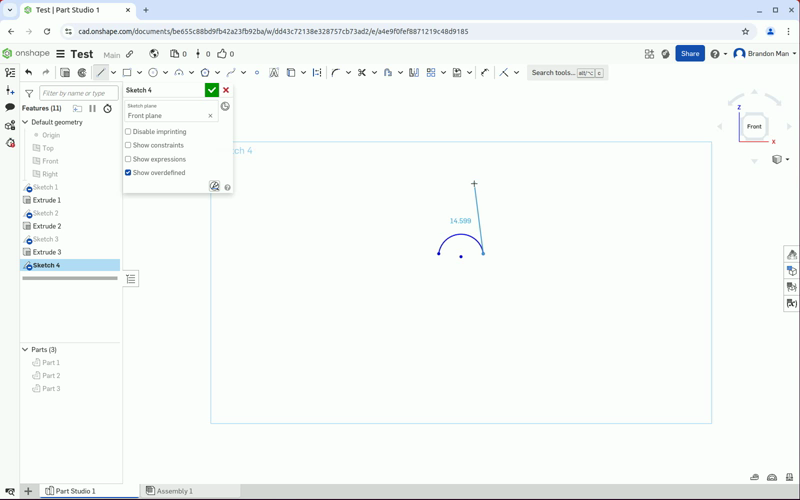
key(esc)
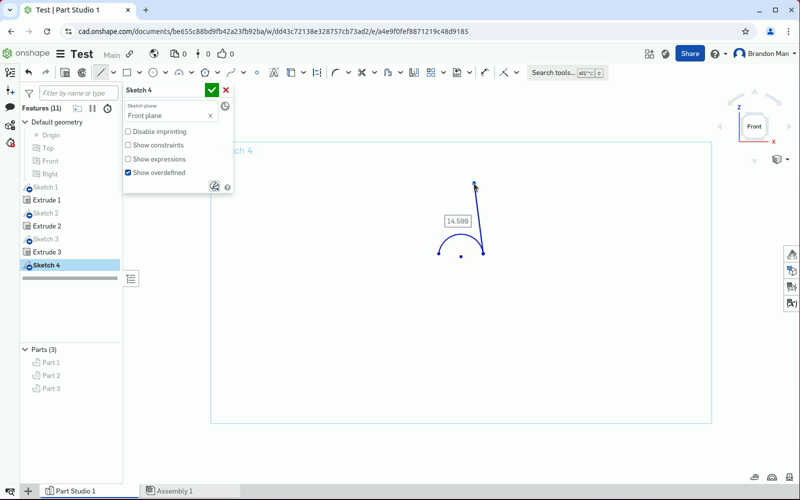
key(a)
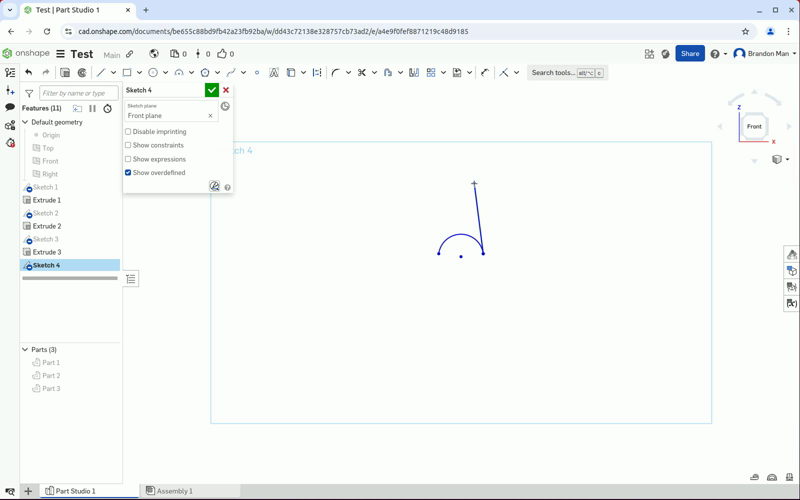
mouse_move(474, 183)
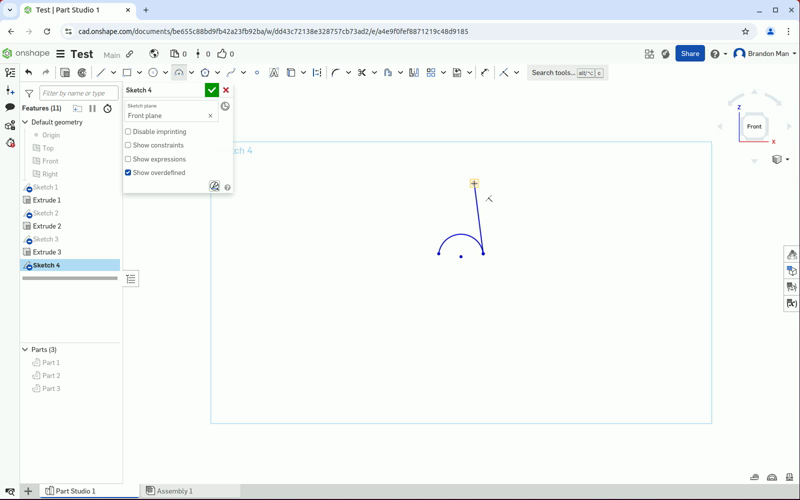
click(474, 183)
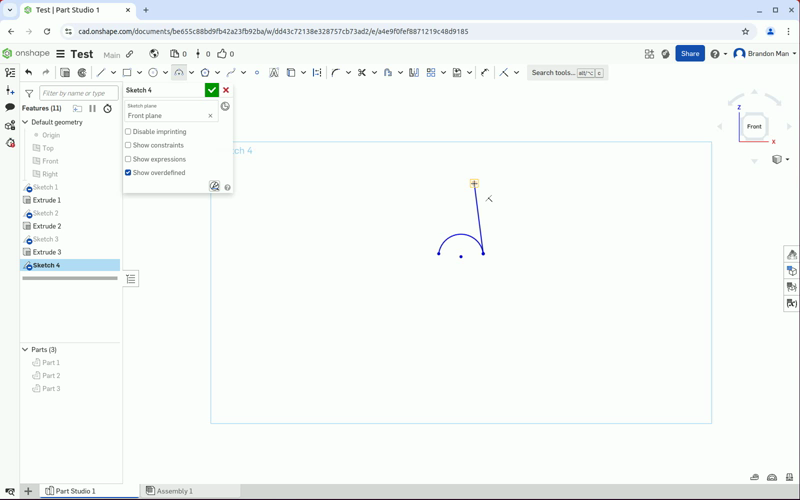
key_down(shift)
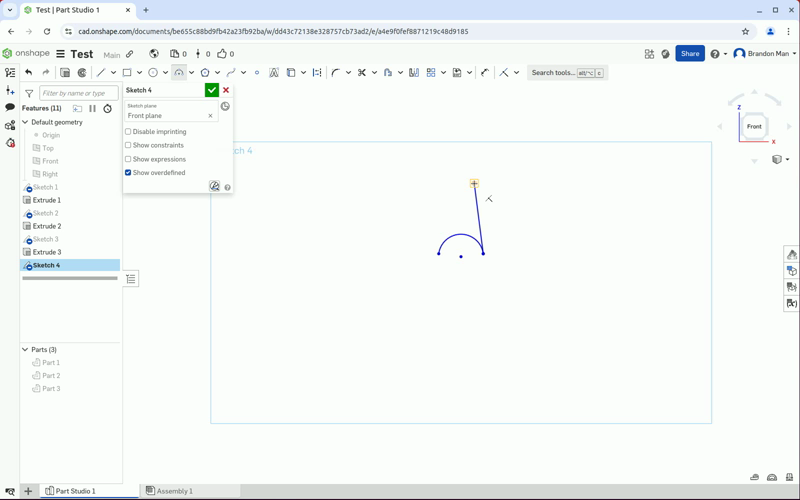
mouse_move(447, 183)
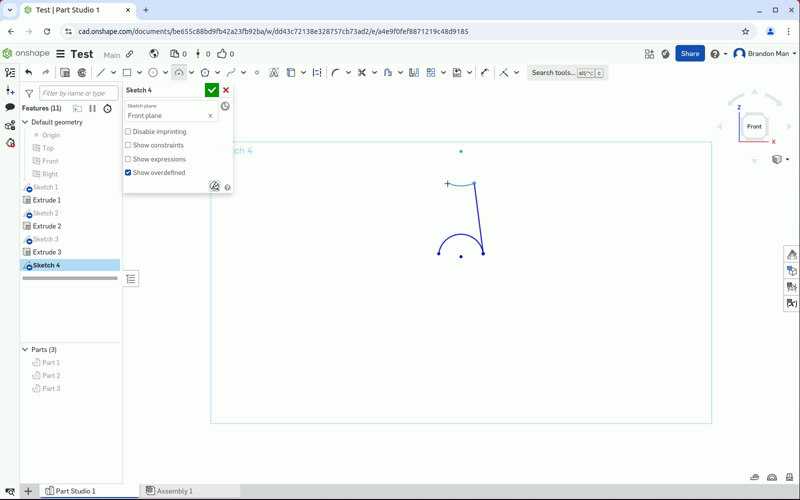
click(447, 183)
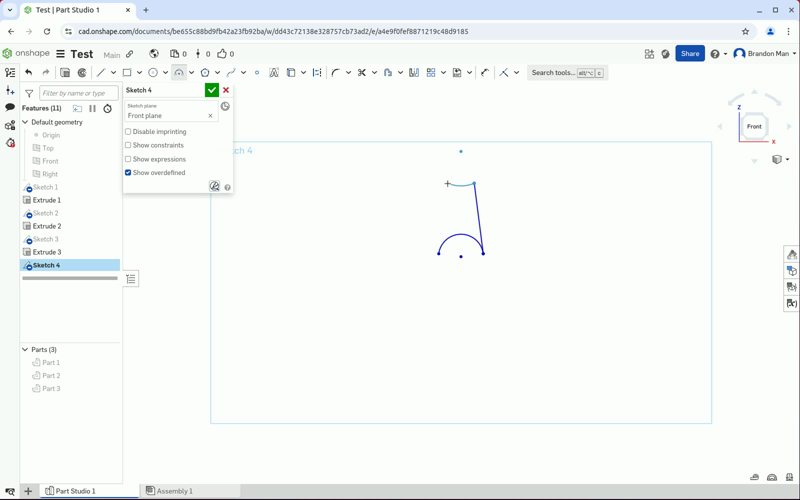
mouse_move(460, 198)
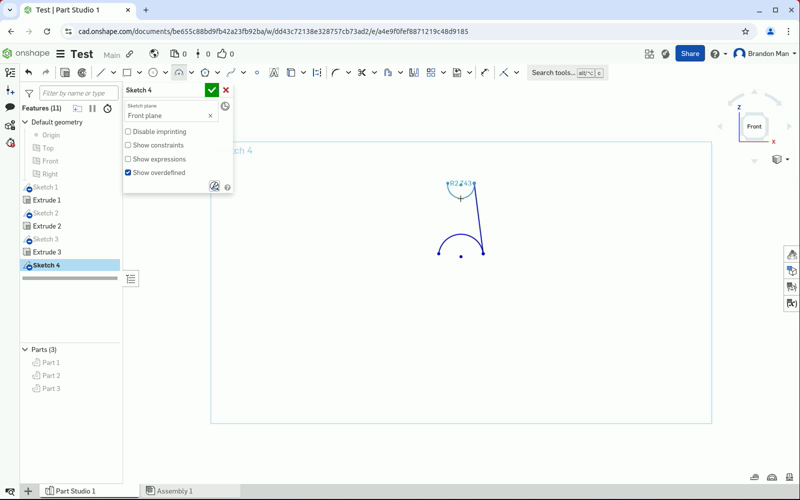
click(460, 198)
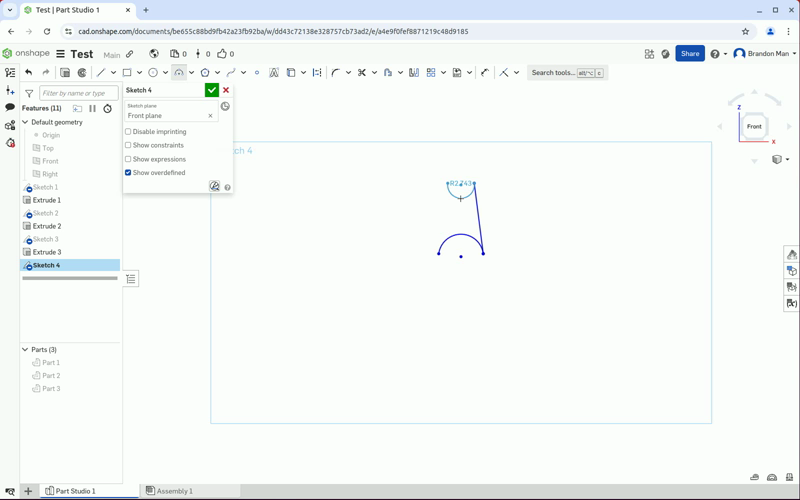
key_up(shift)
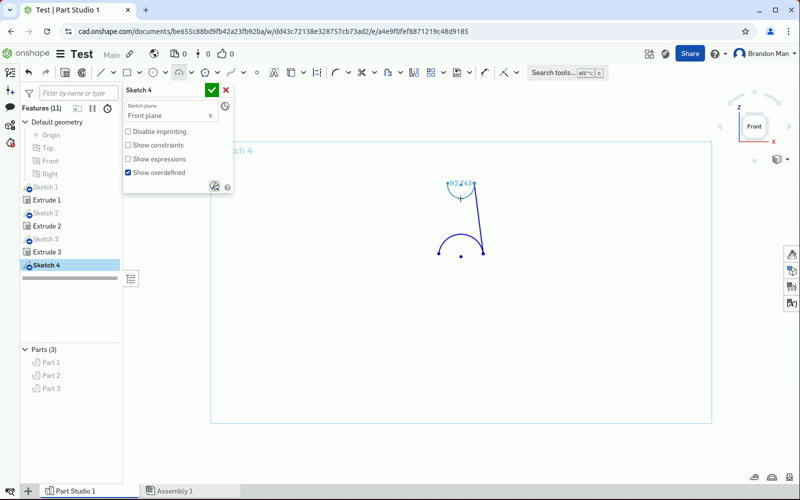
key(esc)
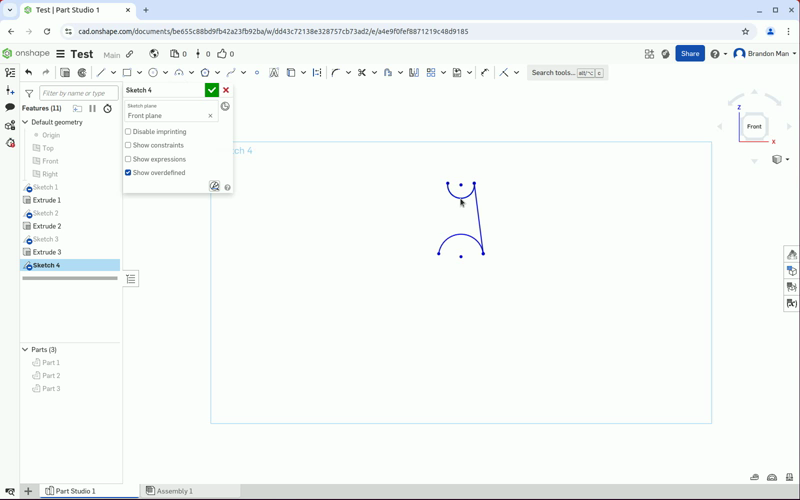
key(l)
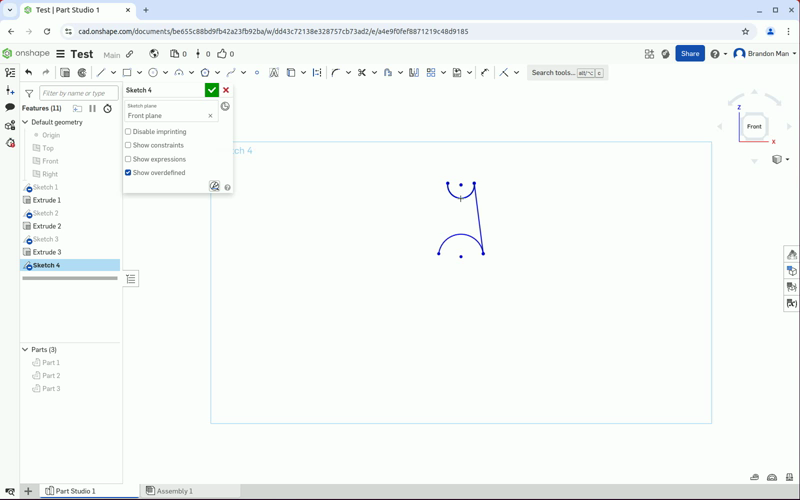
mouse_move(447, 183)
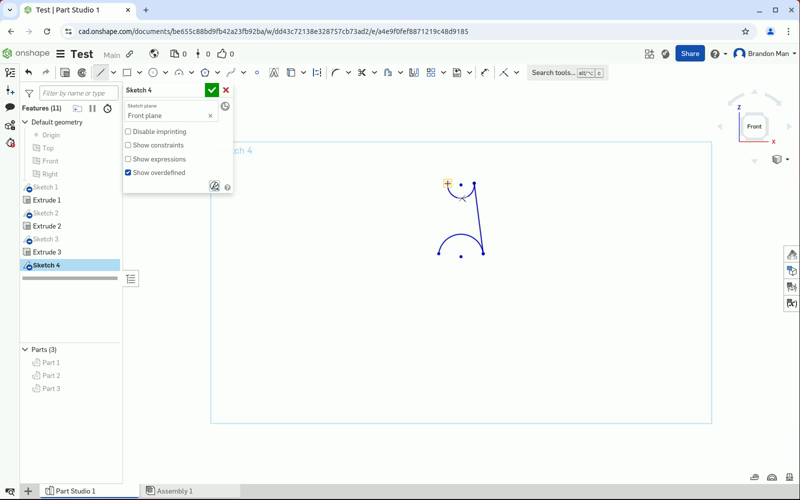
click(447, 183)
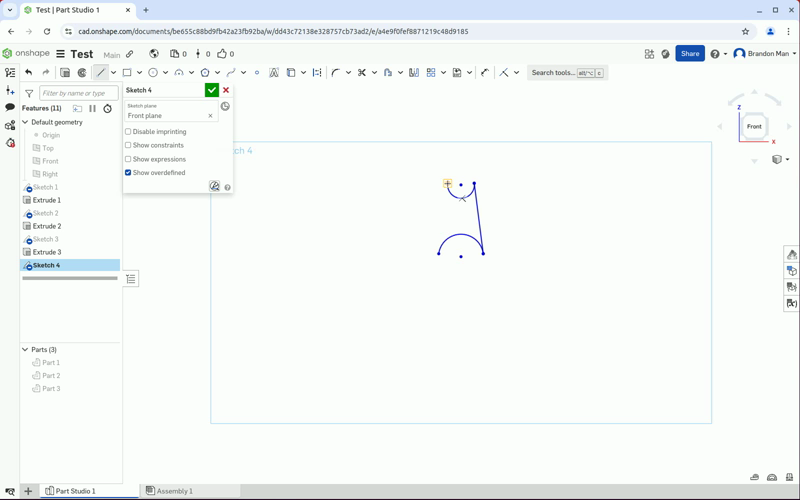
key_down(shift)
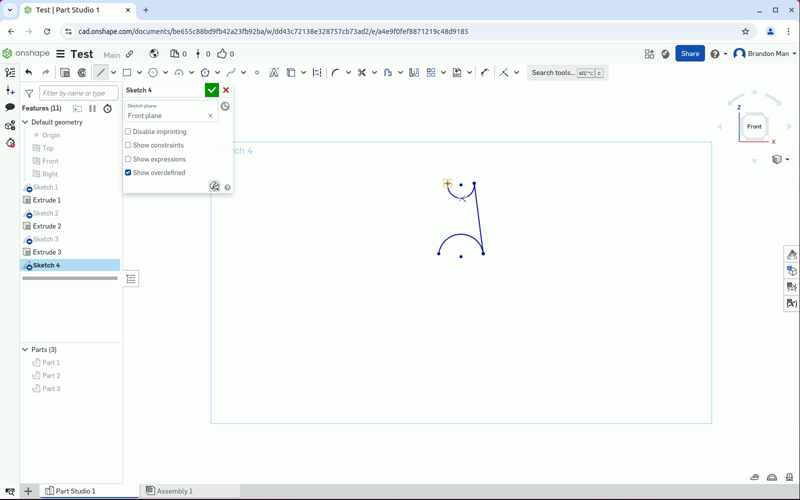
mouse_move(438, 253)
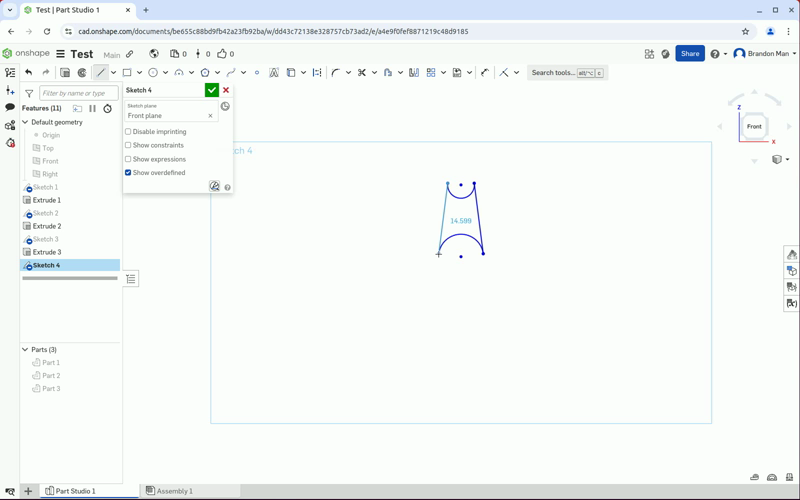
key_up(shift)
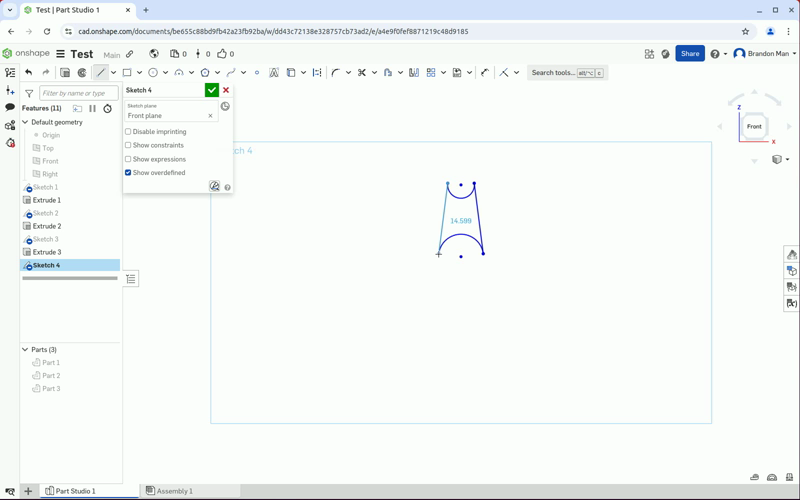
click(438, 253)
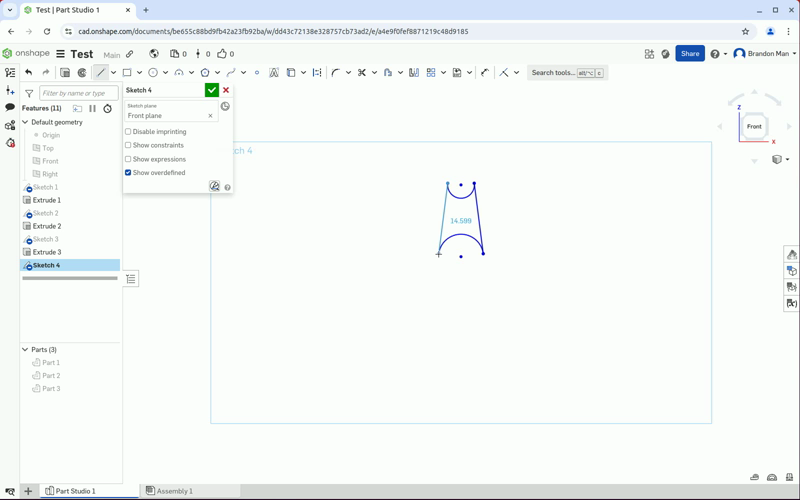
key(esc)
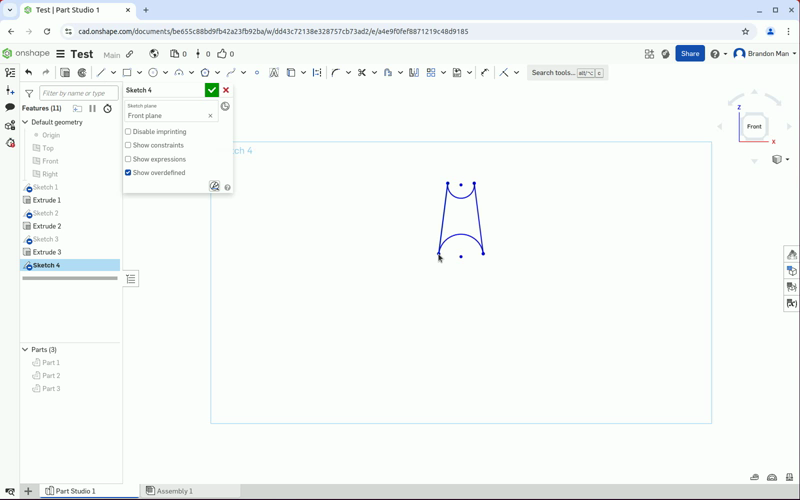
key(c)
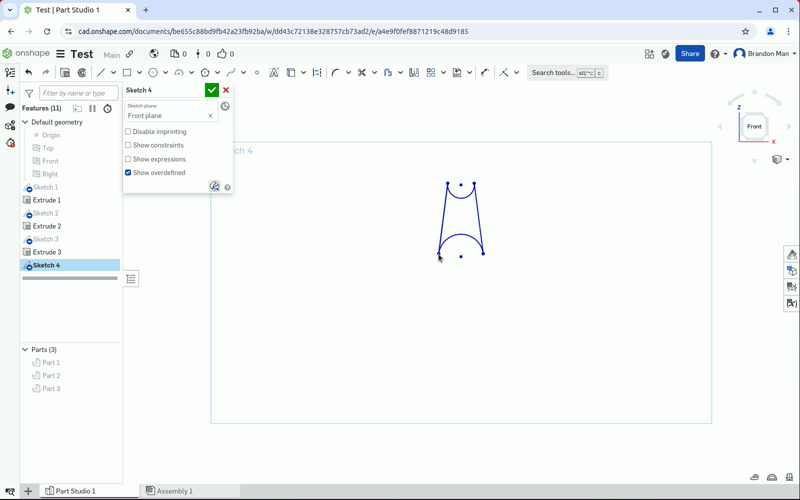
key_down(shift)
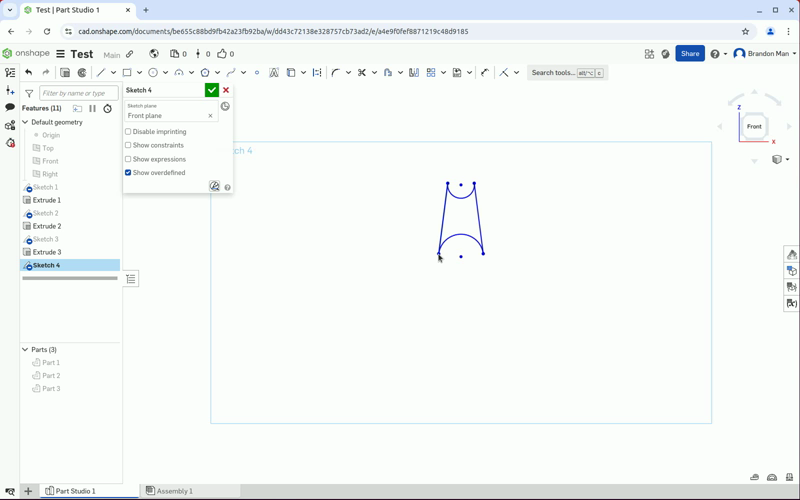
mouse_move(456, 205)
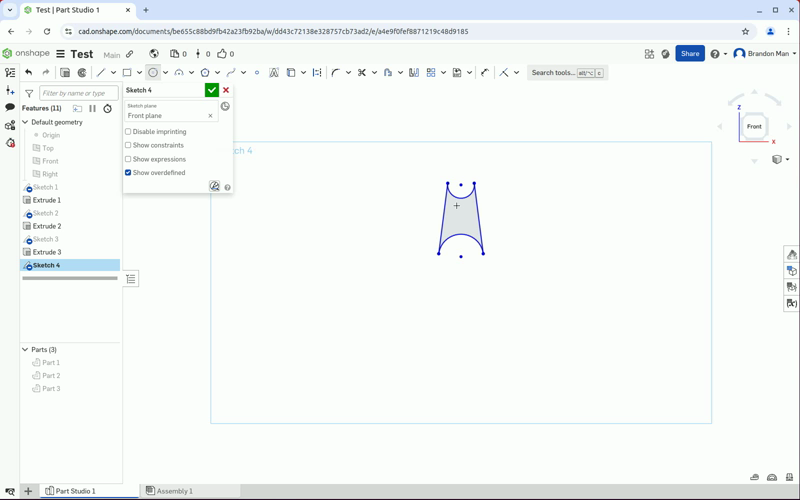
click(456, 205)
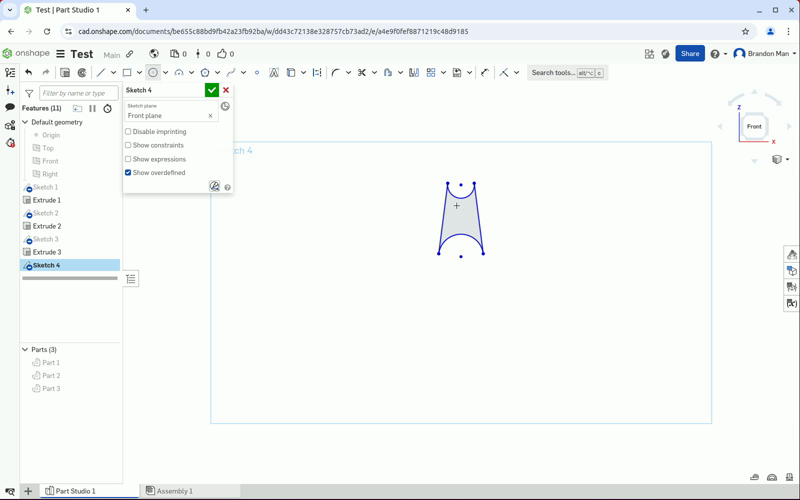
key_up(shift)
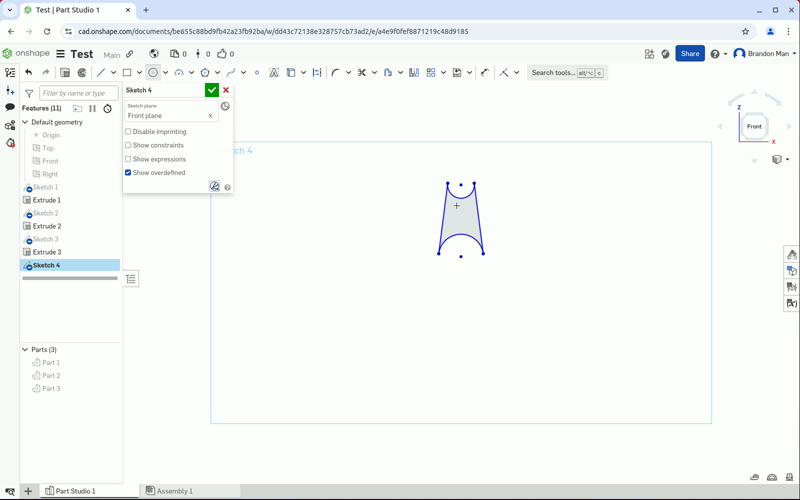
mouse_move(461, 205)
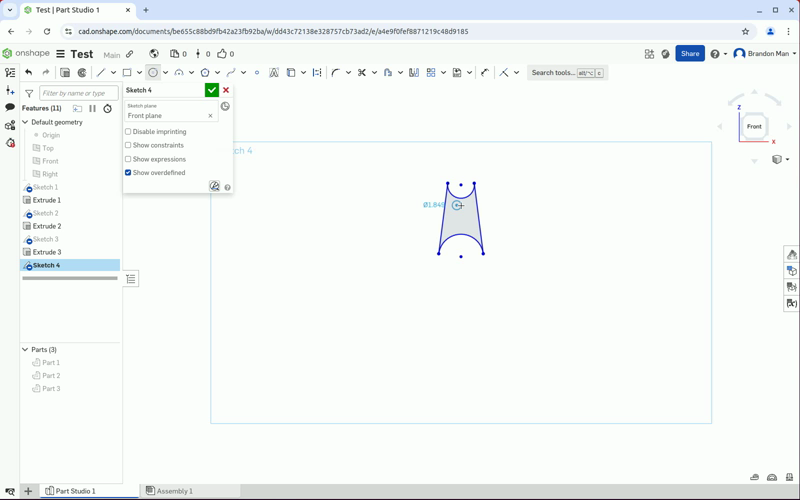
click(461, 205)
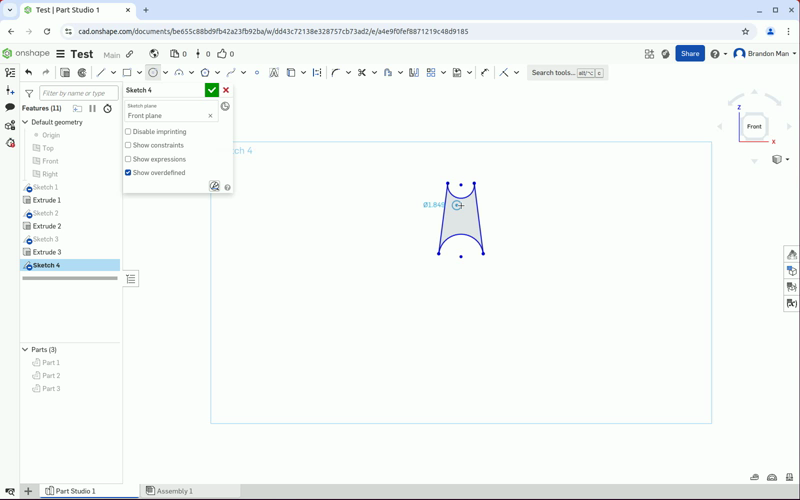
key(esc)
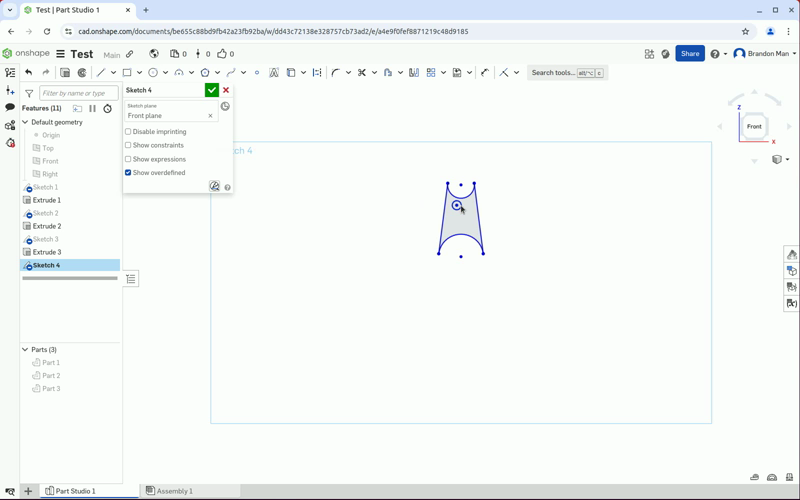
mouse_move(473, 217)
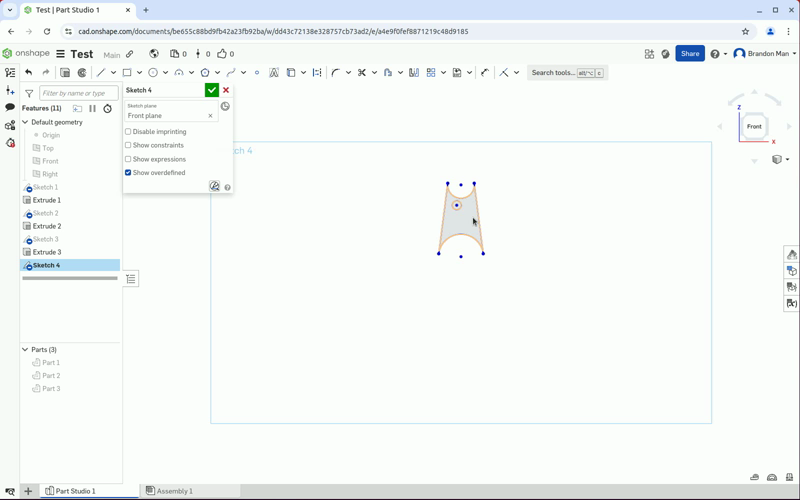
scroll(6)
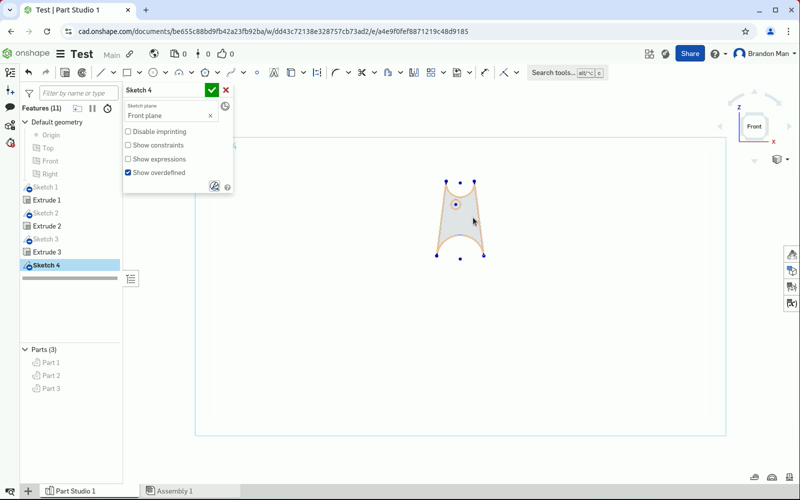
scroll(6)
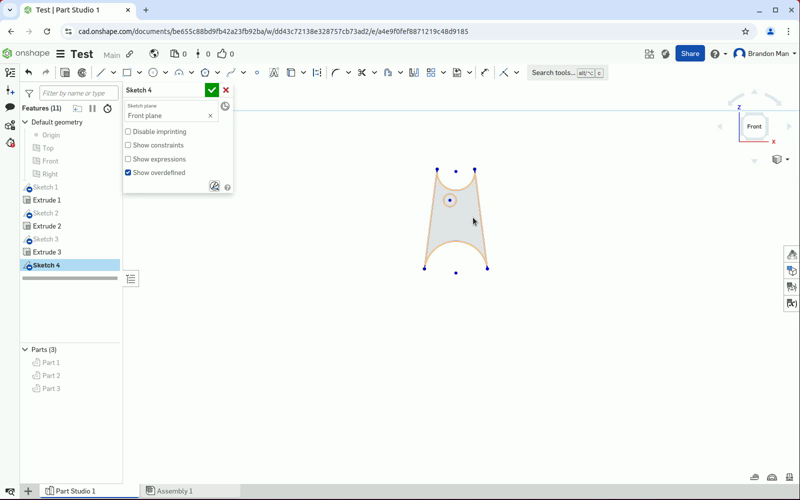
scroll(6)
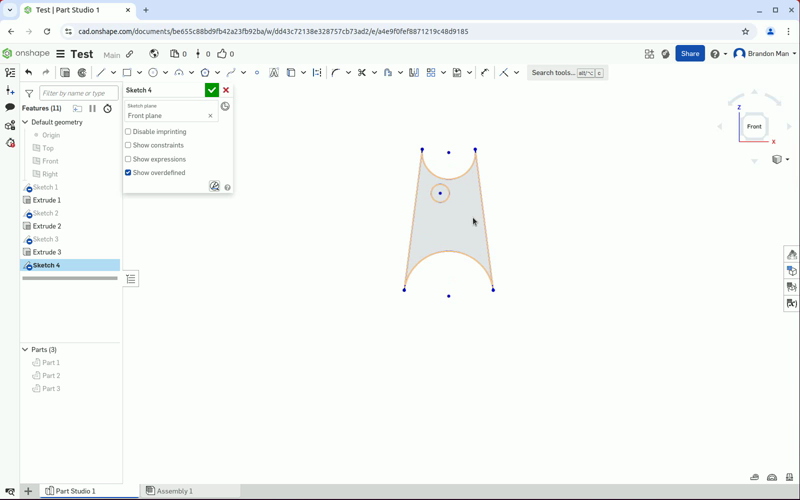
scroll(6)
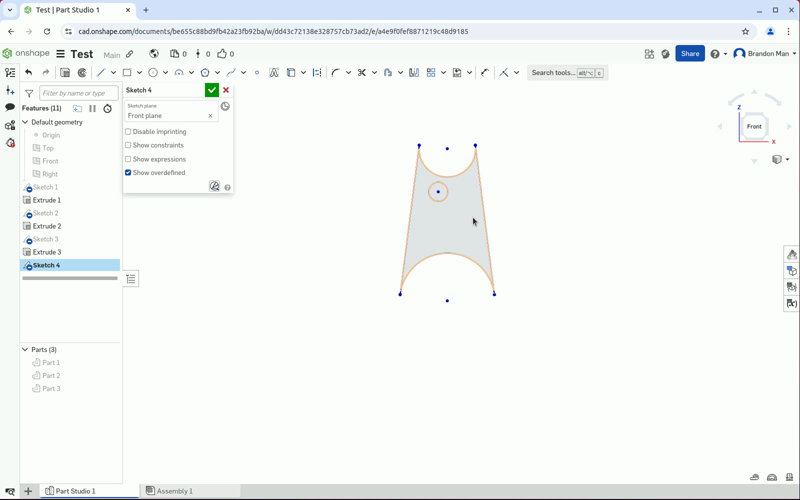
scroll(6)
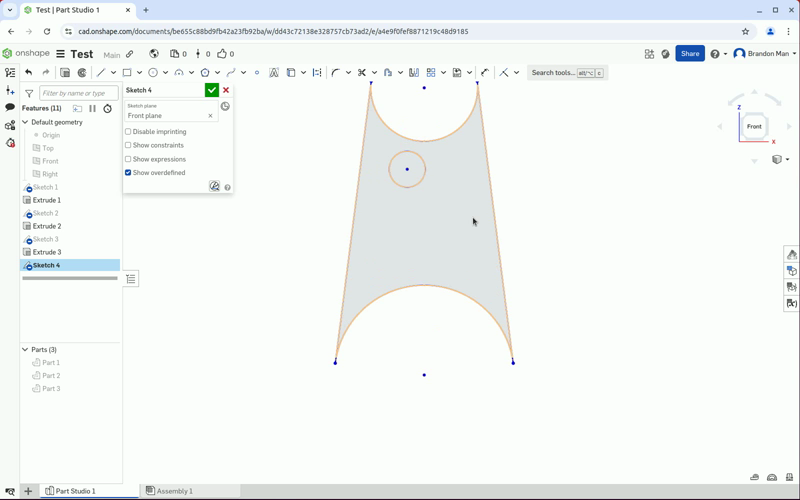
scroll(6)
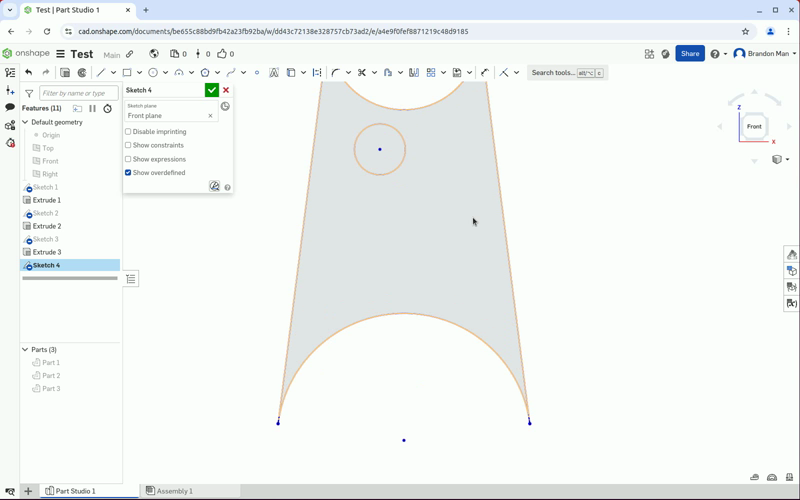
scroll(6)
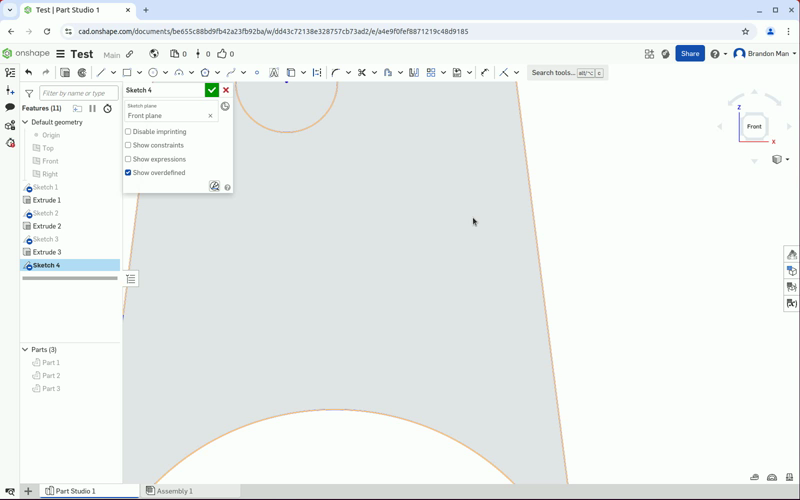
click(473, 217)
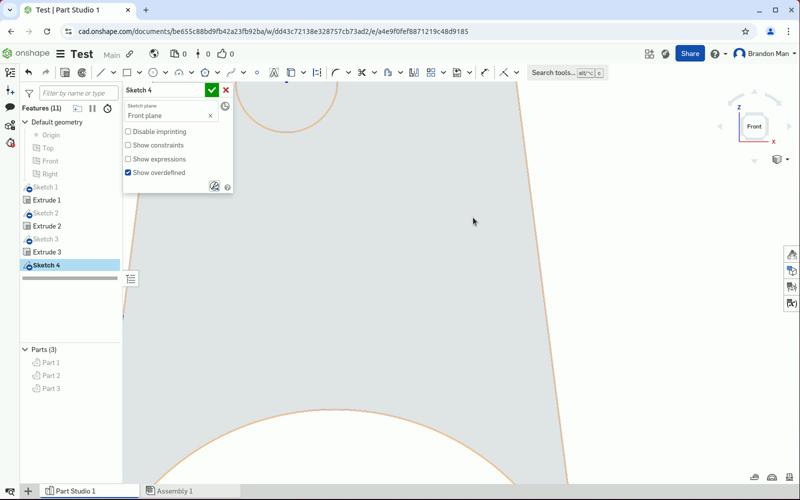
scroll(-6)
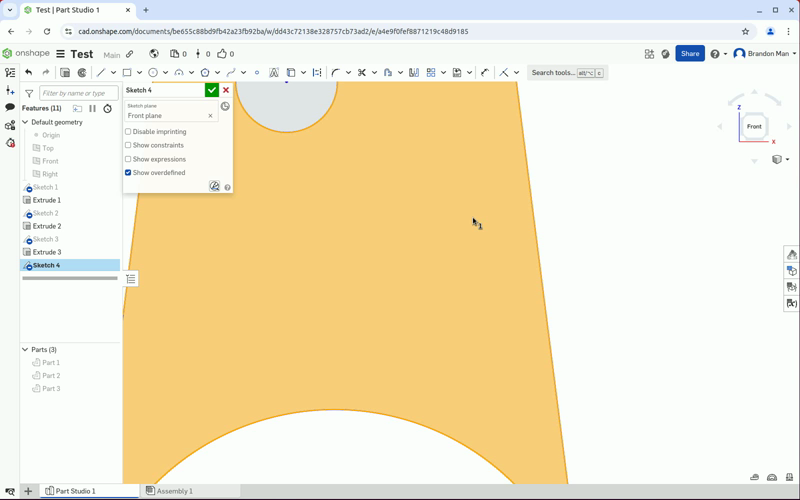
scroll(-6)
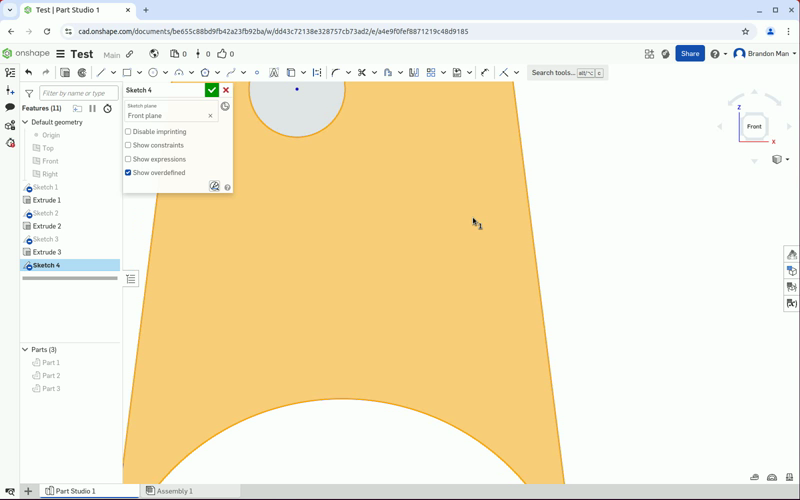
scroll(-6)
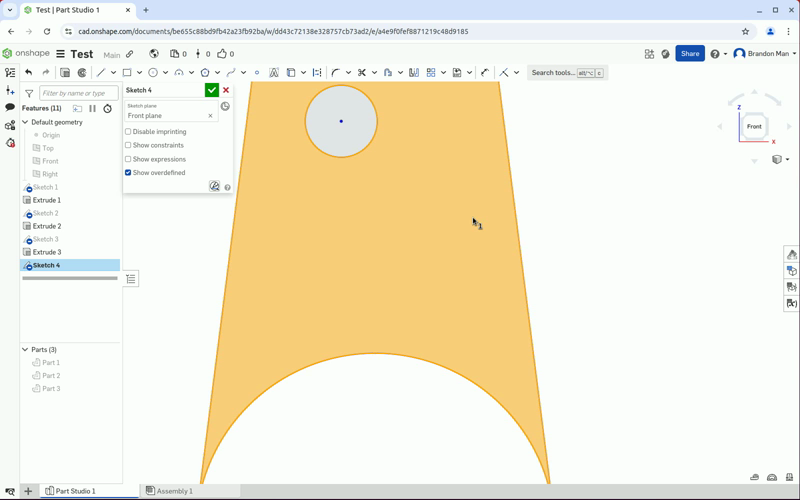
scroll(-6)
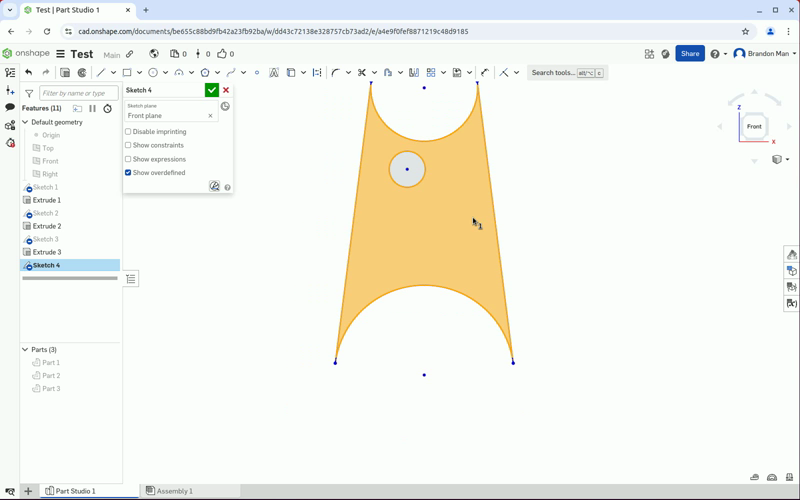
scroll(-6)
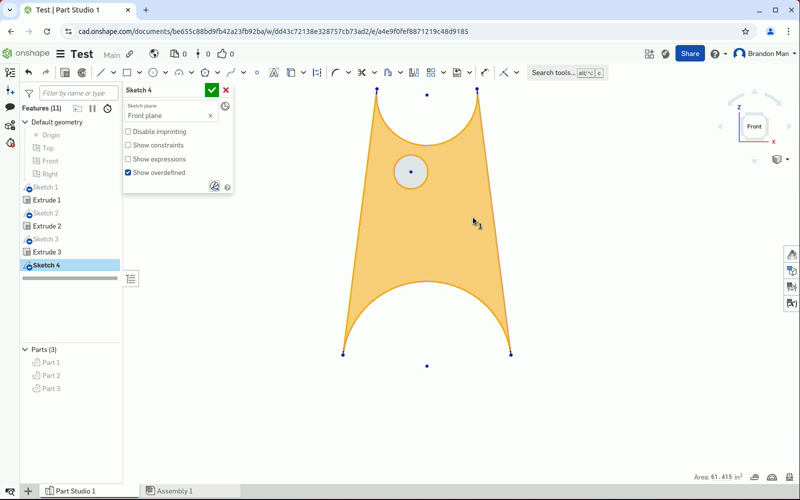
scroll(-6)
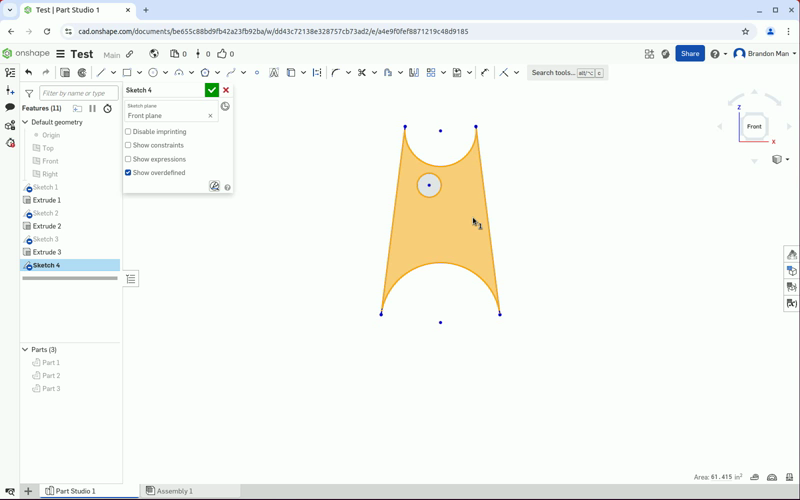
scroll(-6)
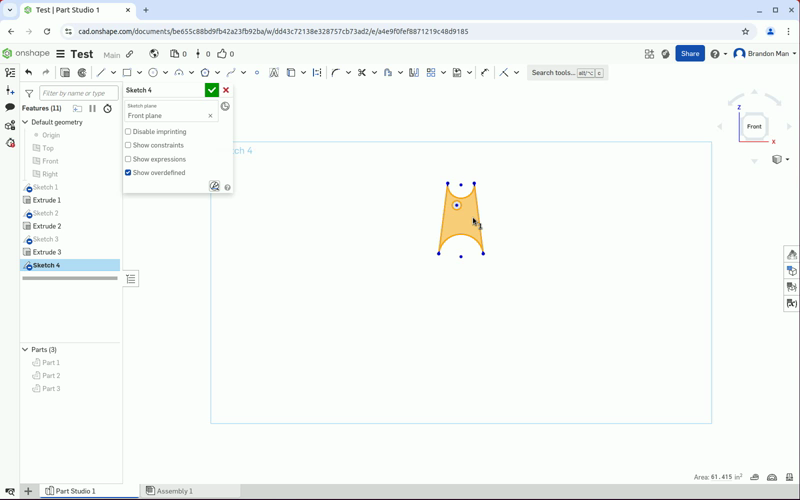
mouse_move(73, 352)
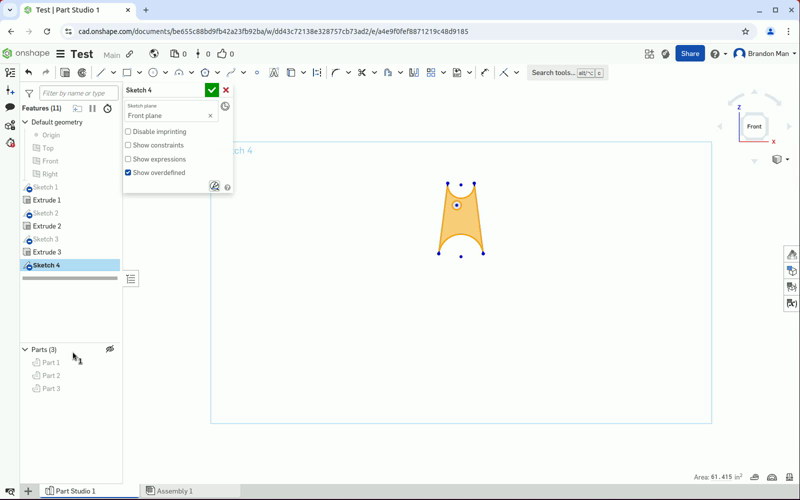
key(shift+y)
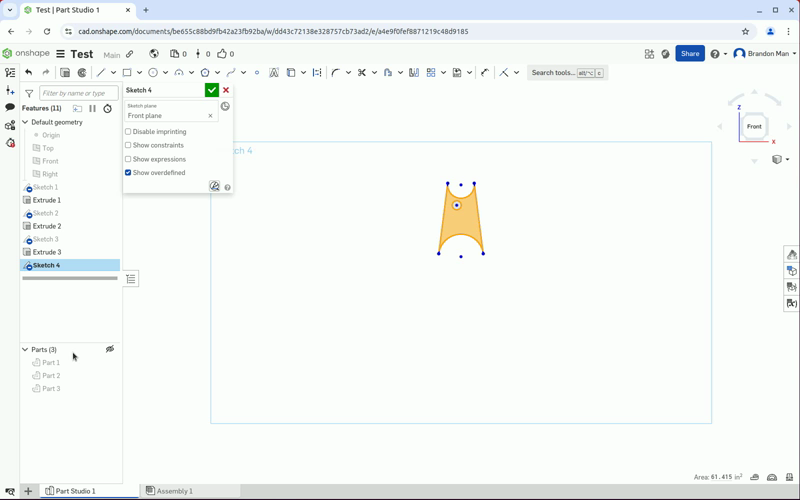
key(shift+e)
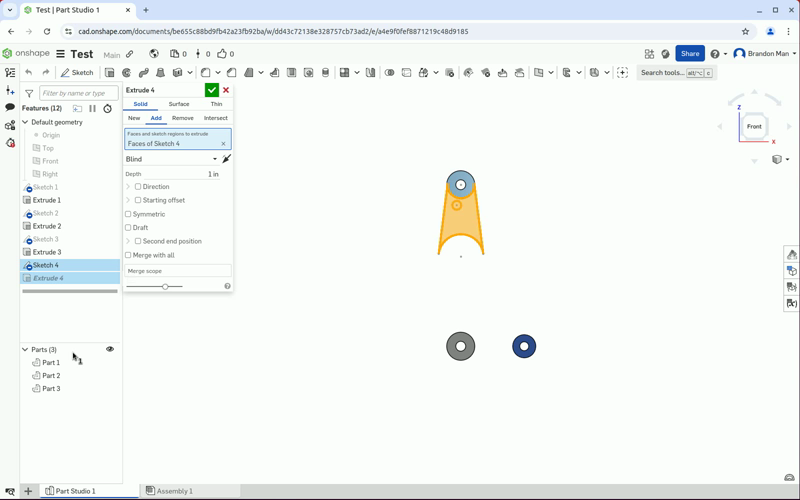
mouse_move(143, 106)
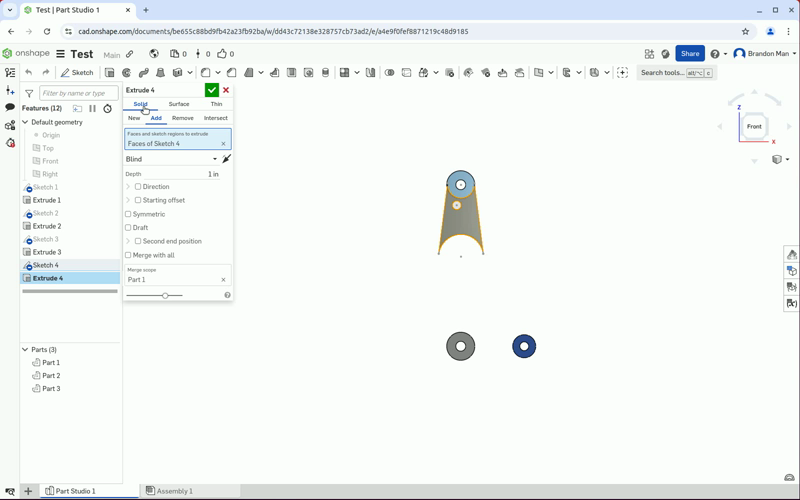
click(143, 106)
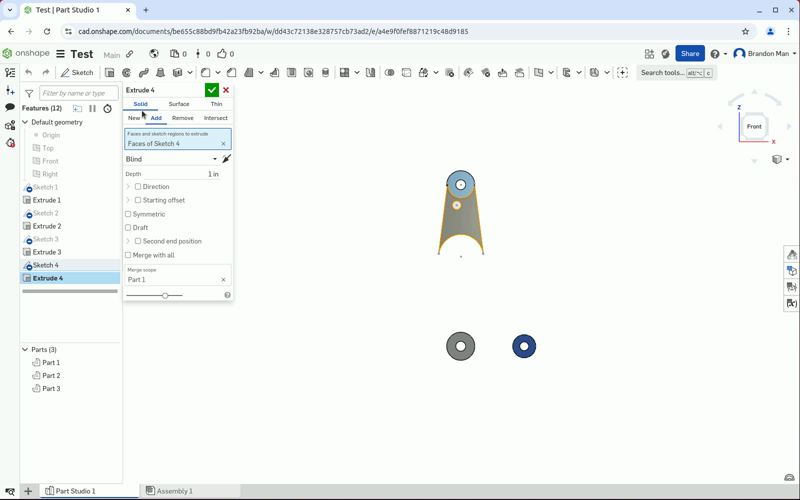
mouse_move(137, 120)
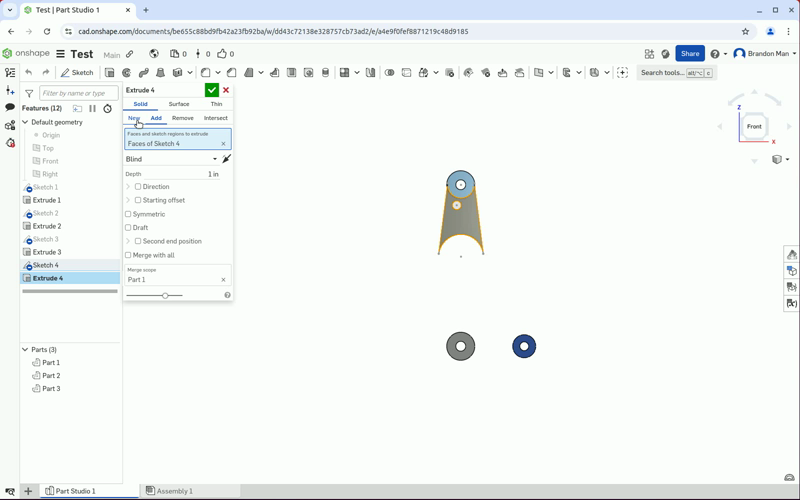
click(137, 120)
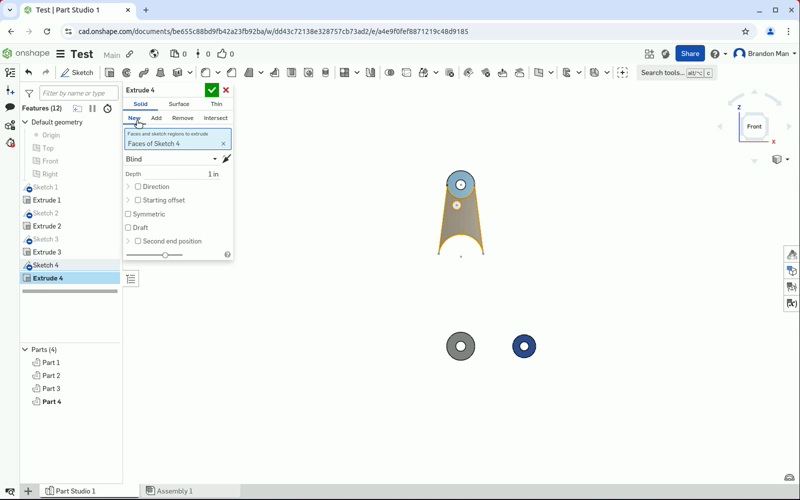
key(tab, 4)
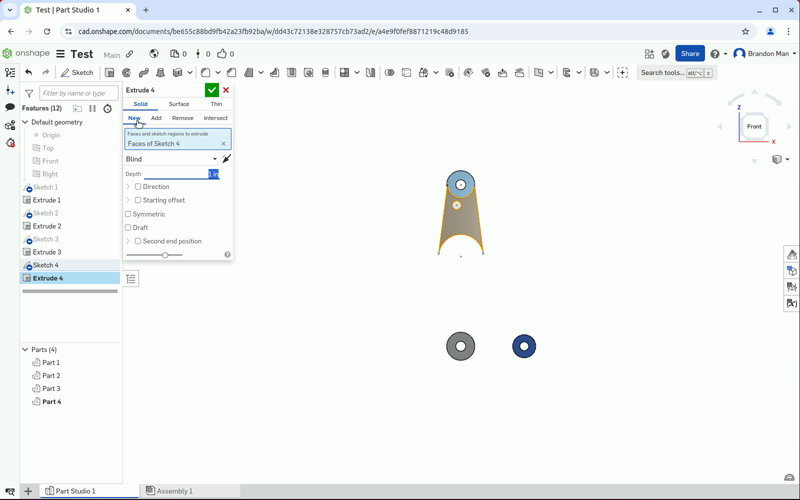
text(0.963)
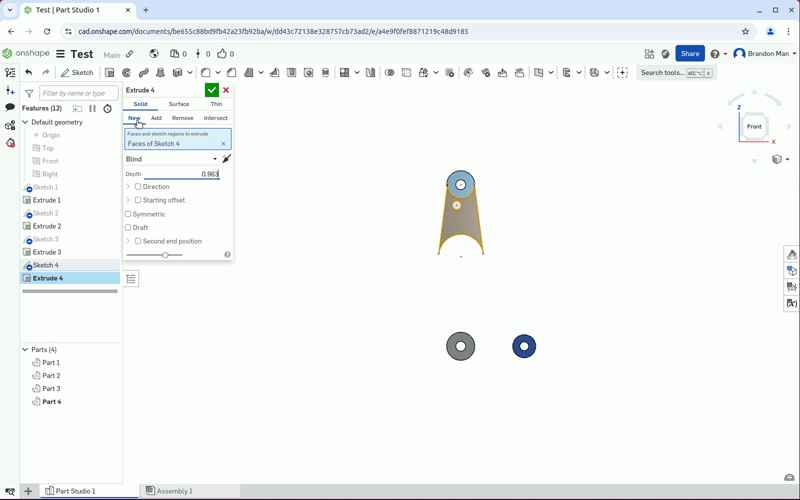
key(enter)
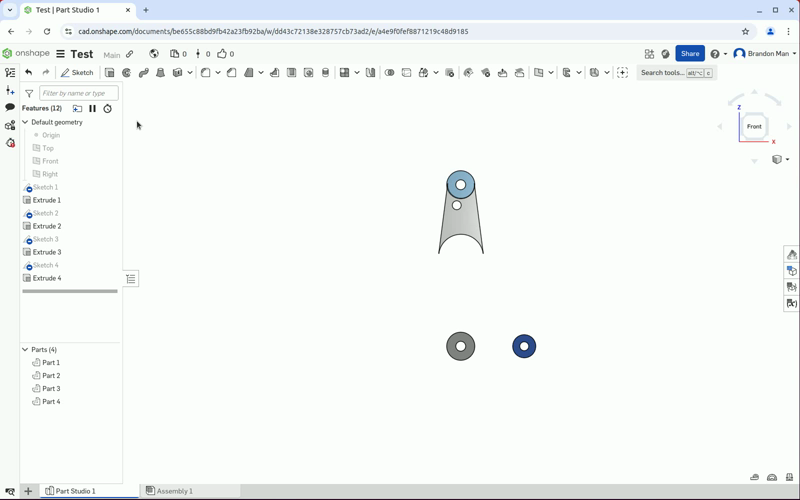
key(shift+h)
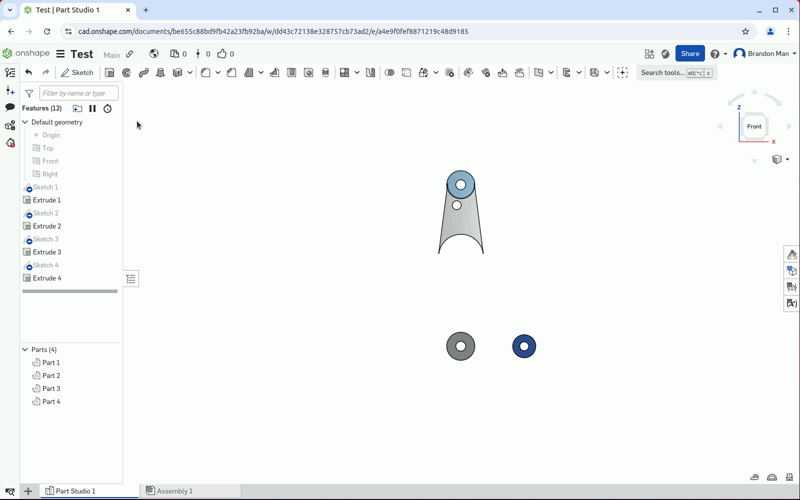
key(shift+h)
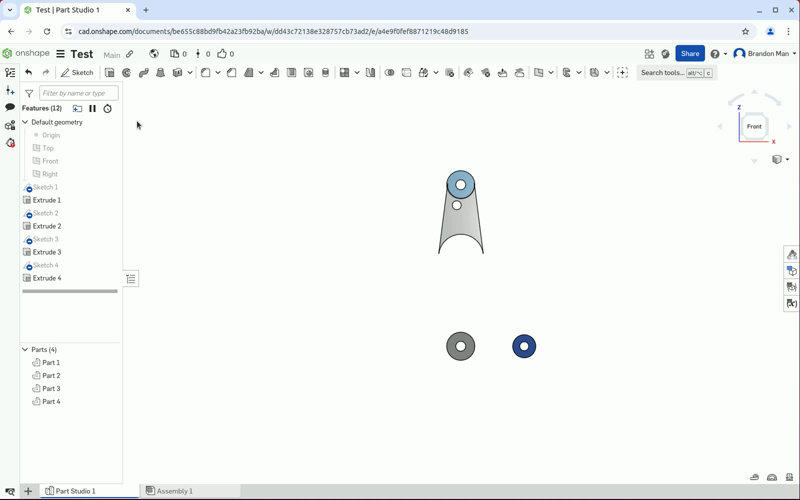
mouse_move(73, 189)
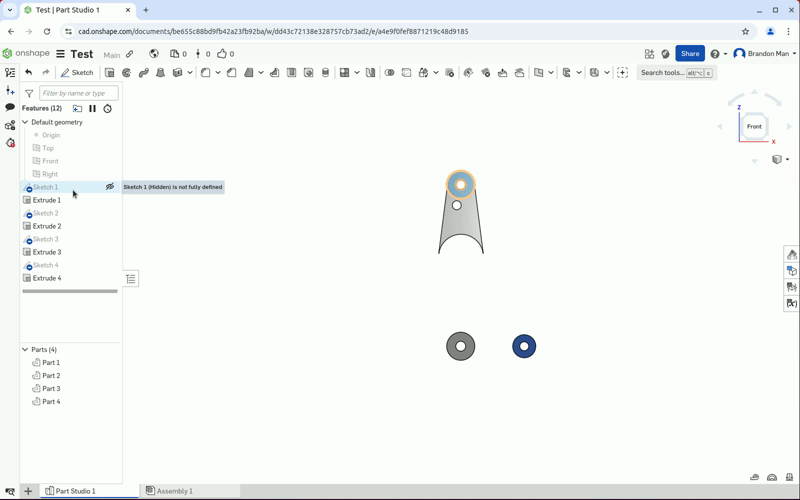
click(73, 189)
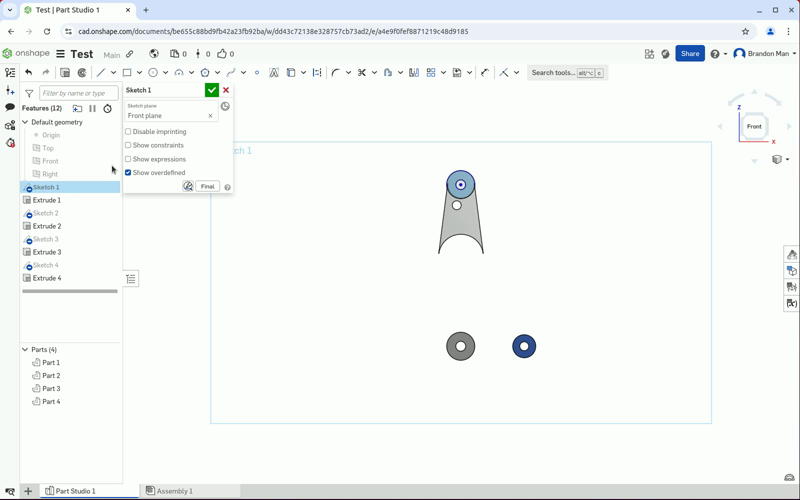
mouse_move(229, 92)
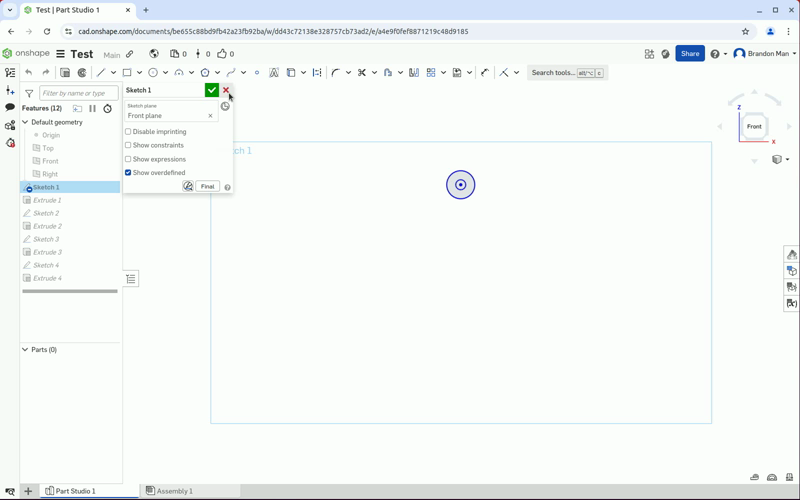
click(229, 92)
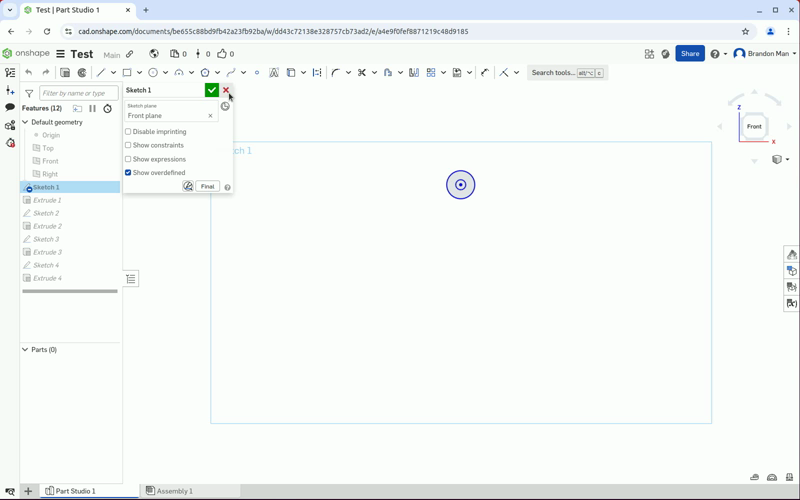
key(shift+s)
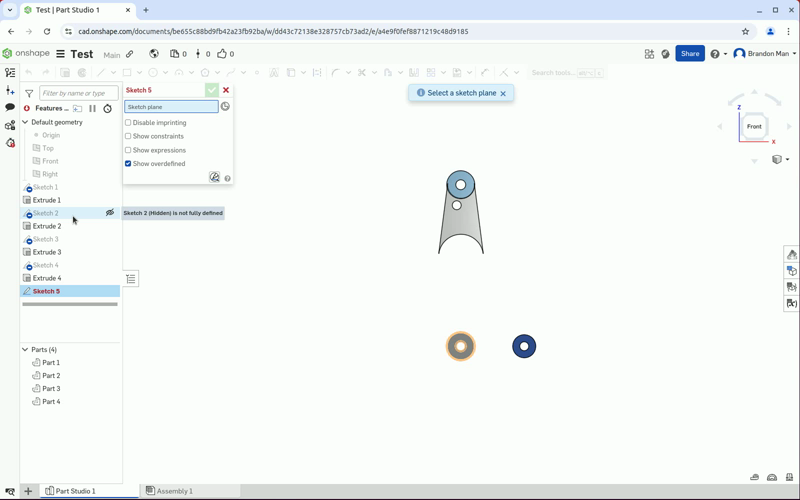
scroll(3)
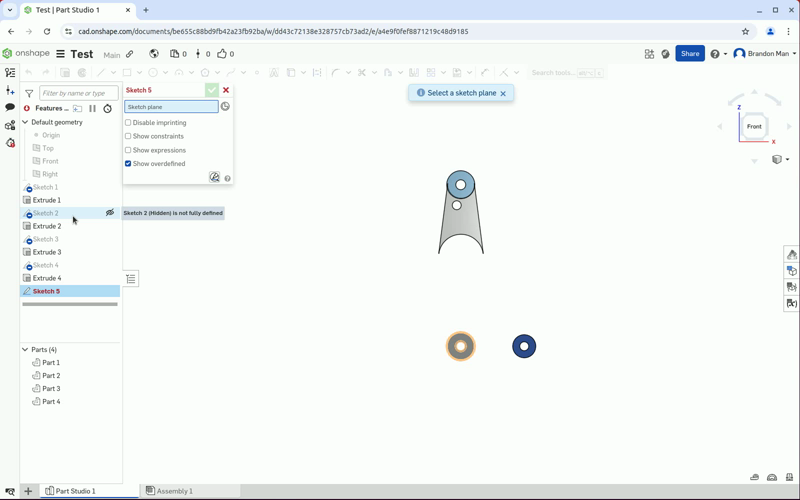
mouse_move(73, 163)
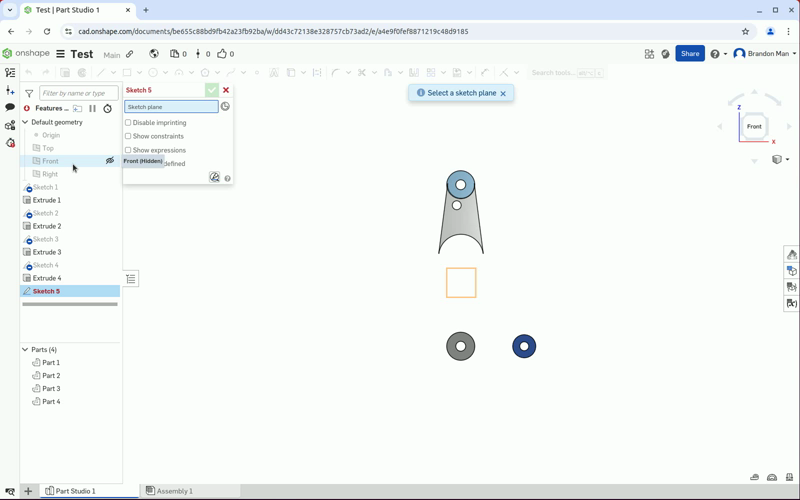
click(73, 163)
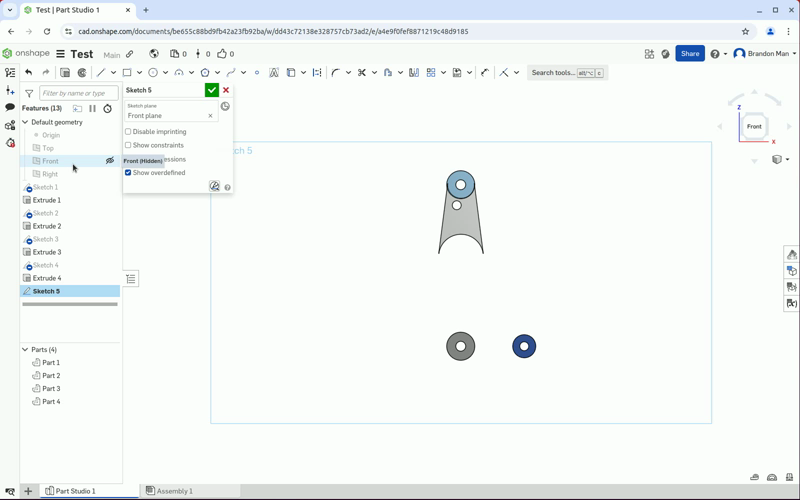
mouse_move(73, 352)
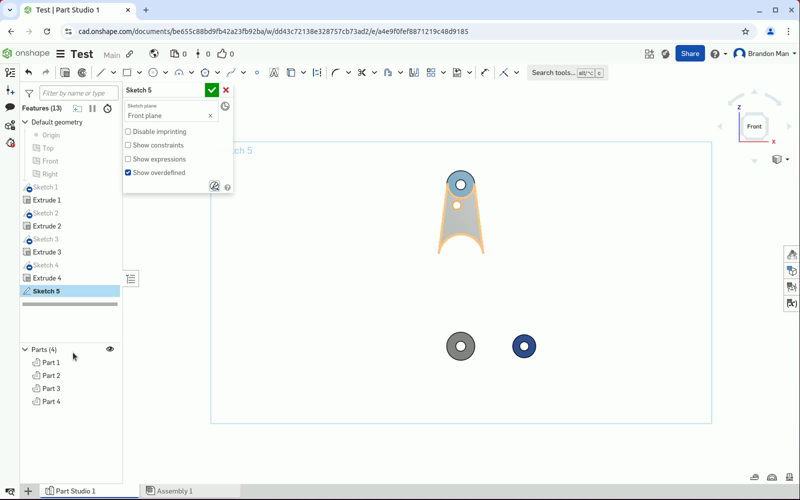
key(y)
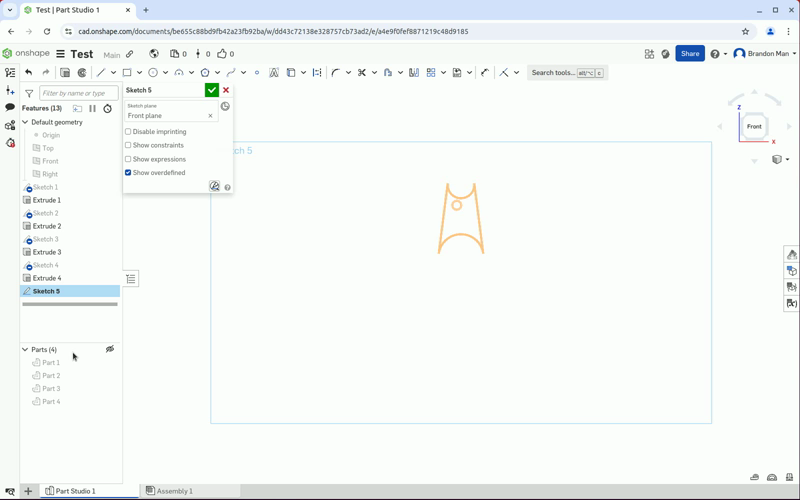
key(l)
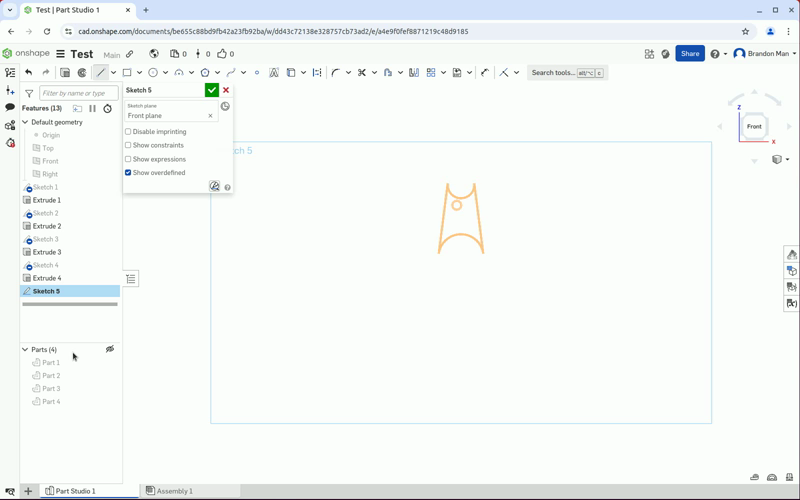
key_down(shift)
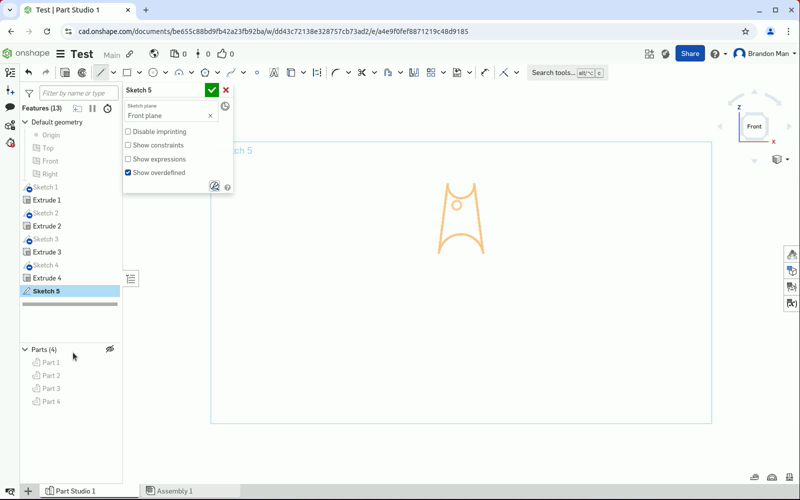
mouse_move(438, 258)
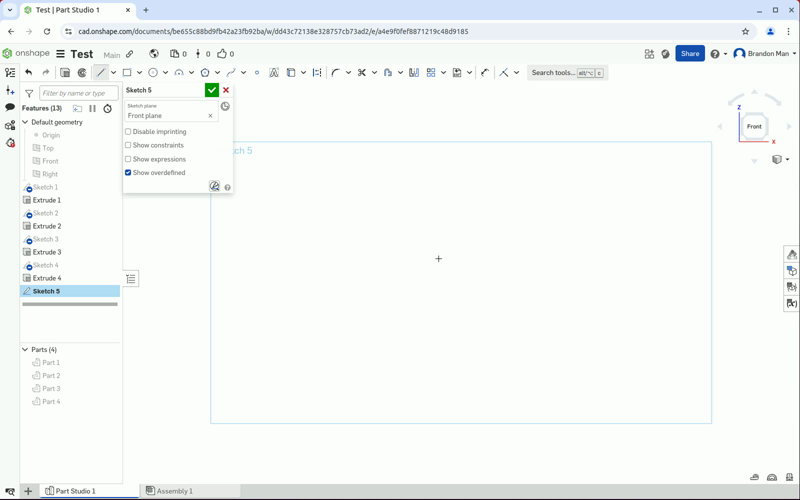
click(438, 258)
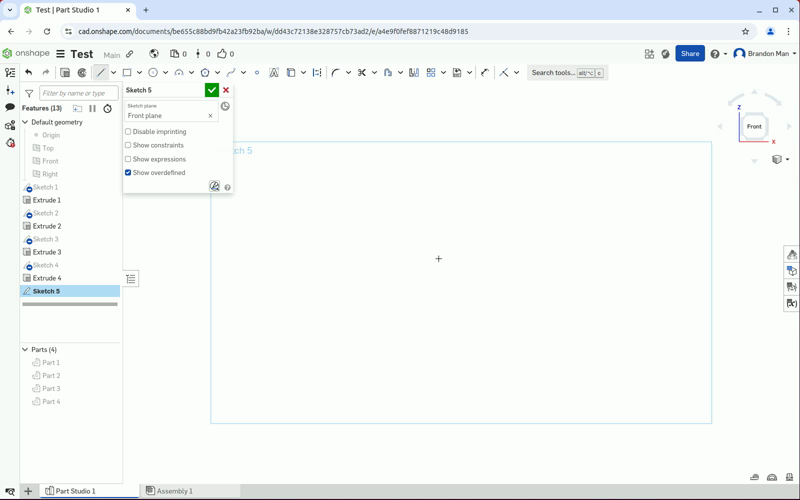
key_up(shift)
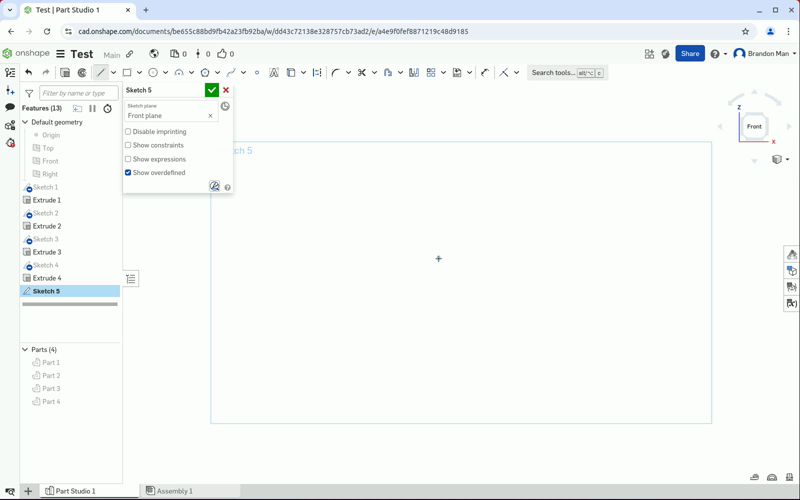
key_down(shift)
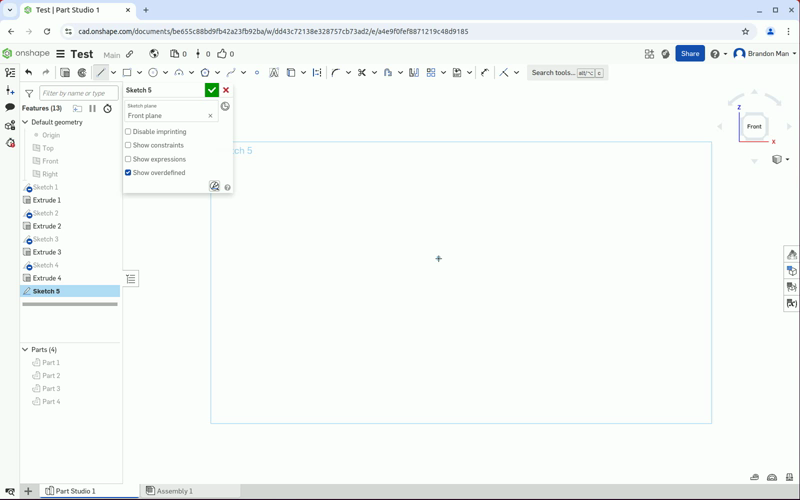
mouse_move(447, 347)
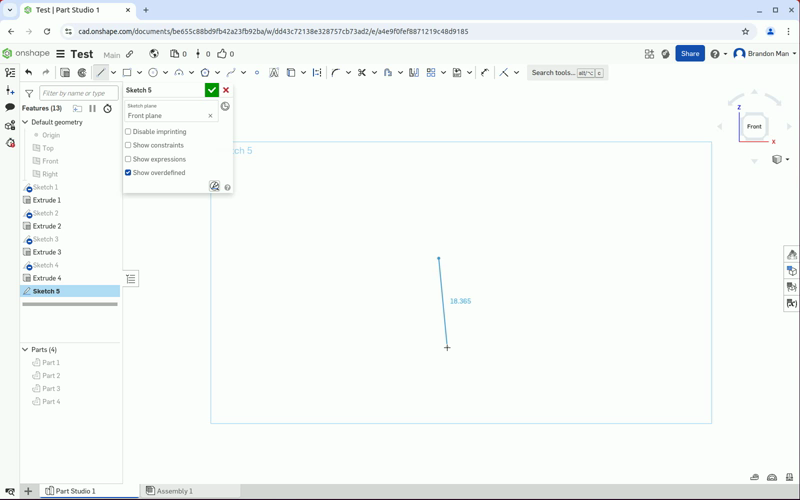
click(447, 347)
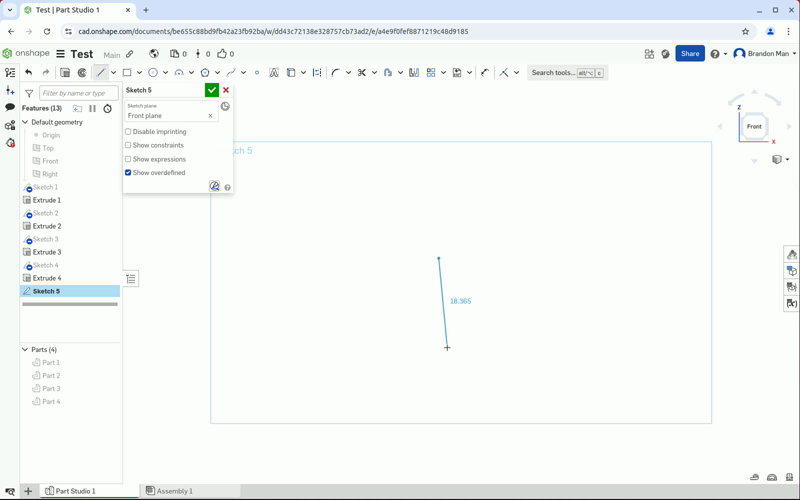
key_up(shift)
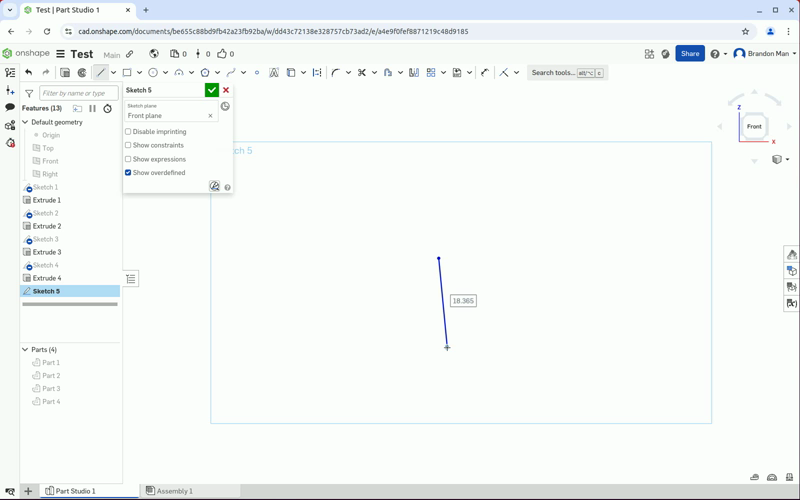
key(esc)
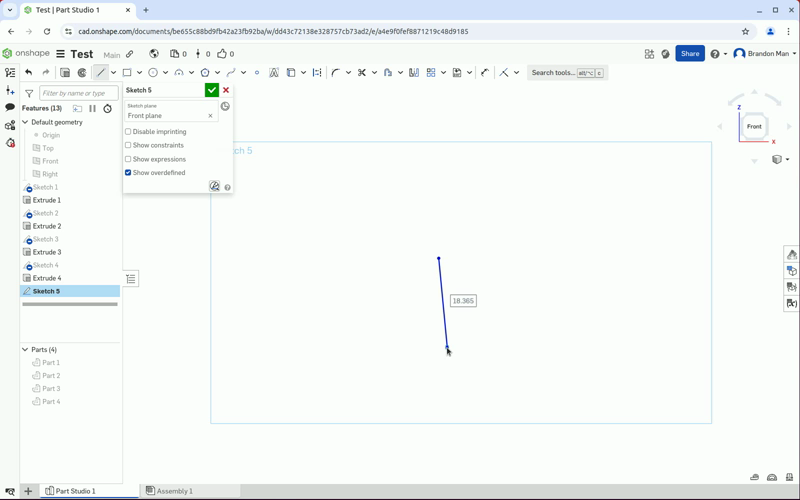
key(a)
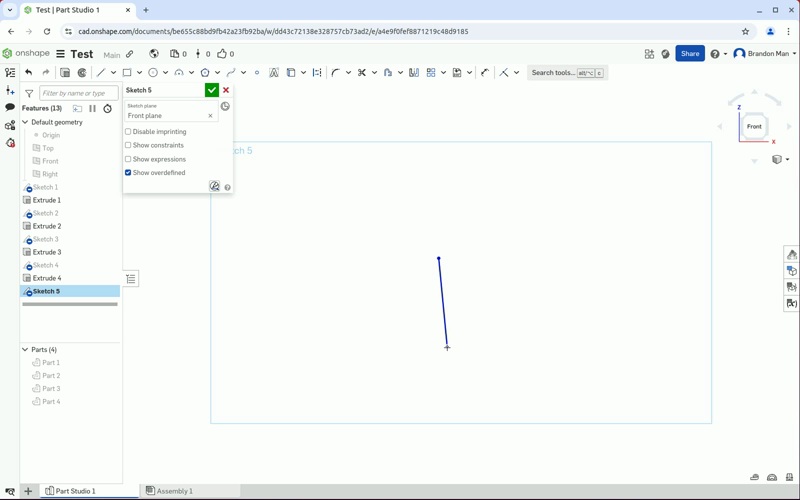
mouse_move(447, 347)
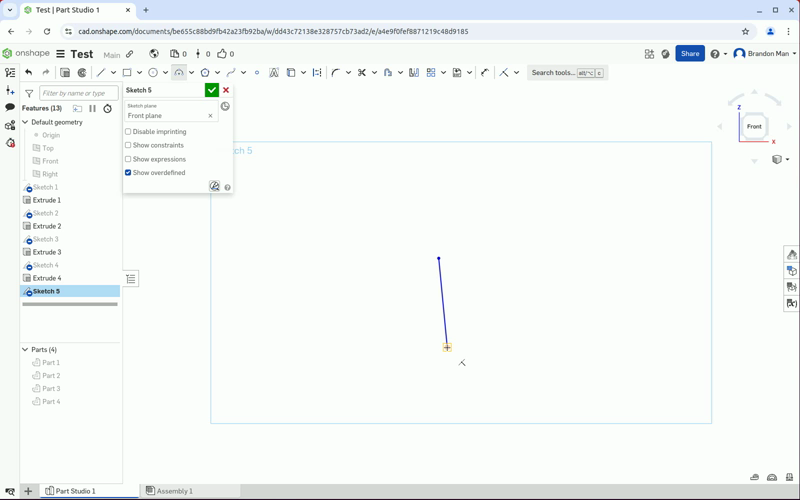
click(447, 347)
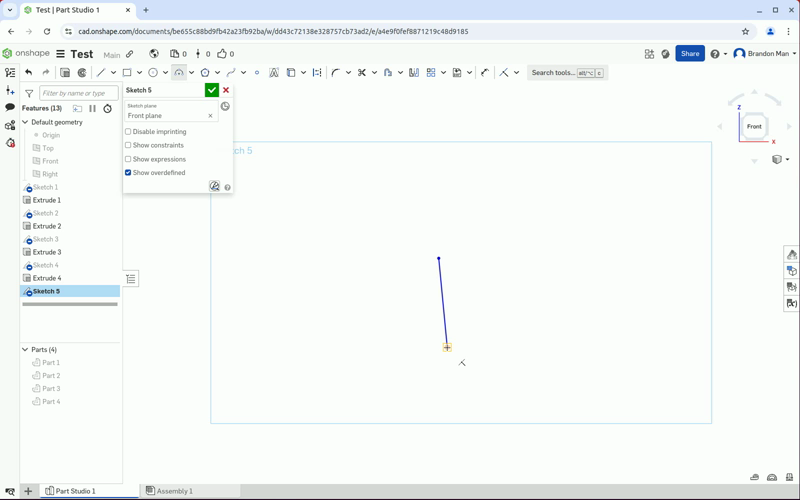
key_down(shift)
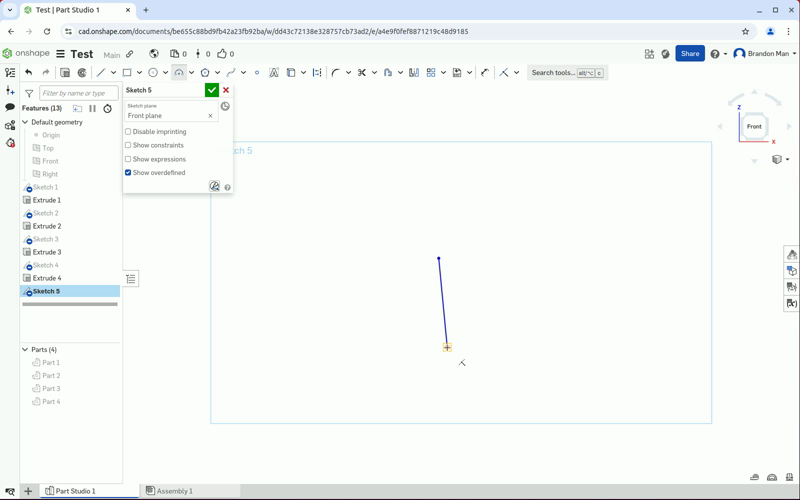
mouse_move(460, 359)
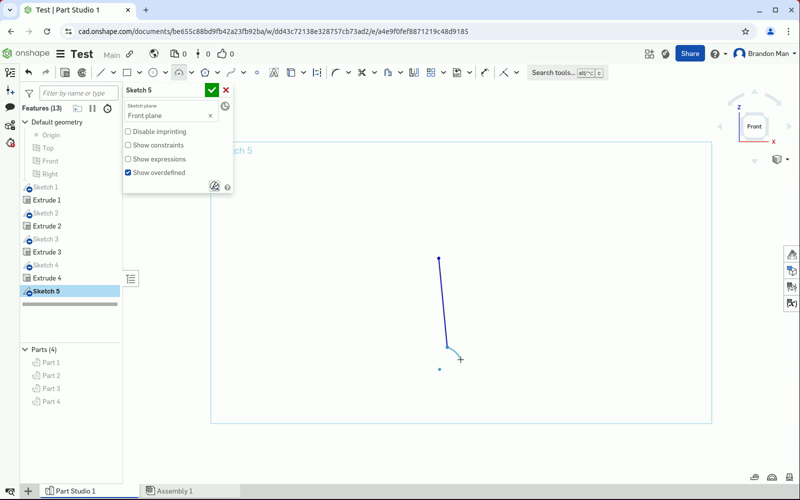
click(460, 359)
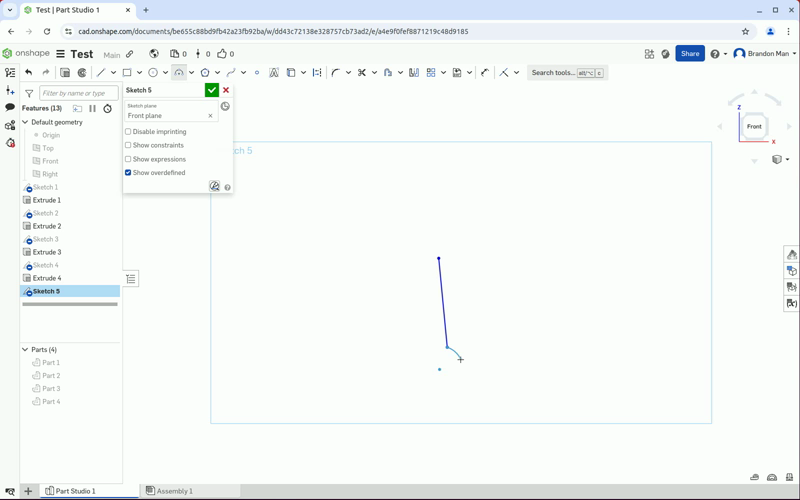
mouse_move(468, 335)
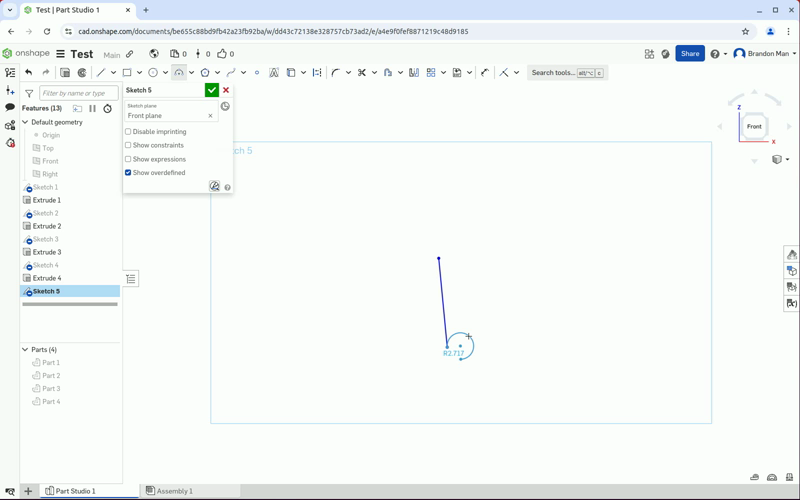
click(468, 335)
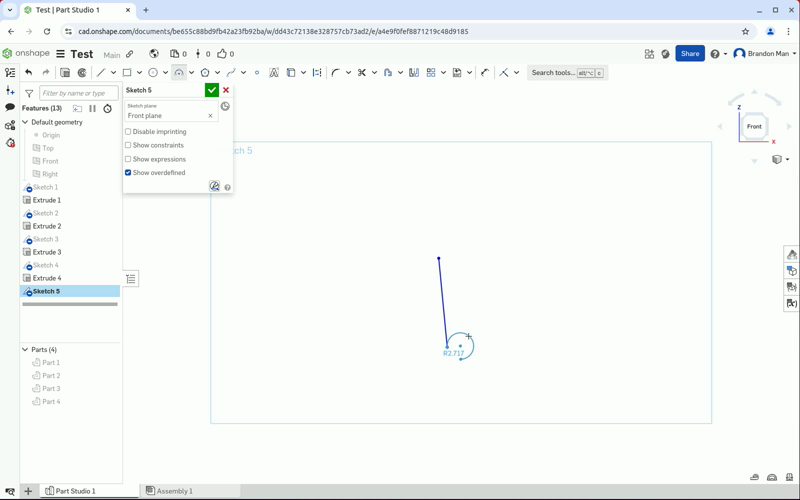
key_up(shift)
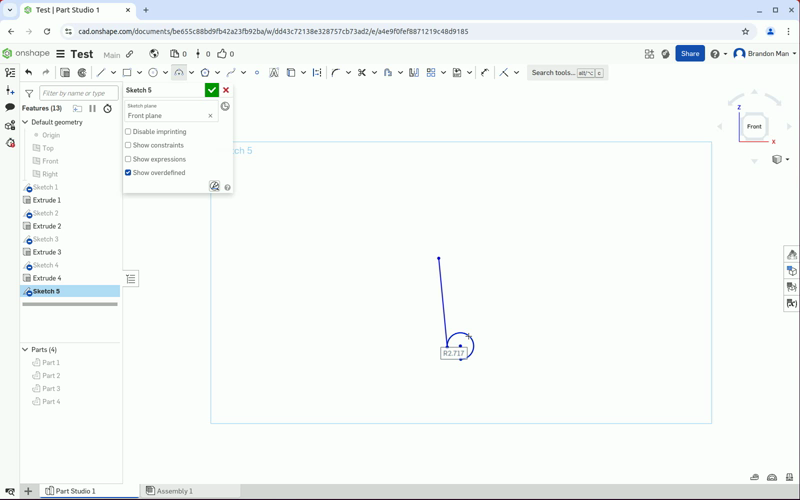
key(esc)
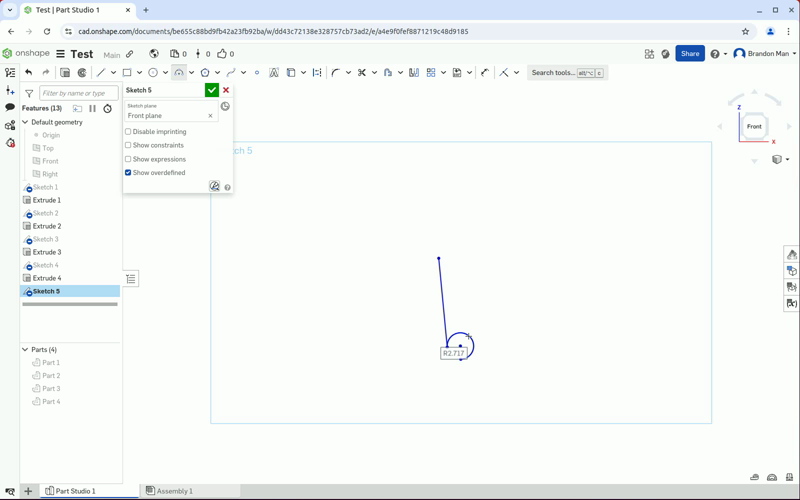
key(l)
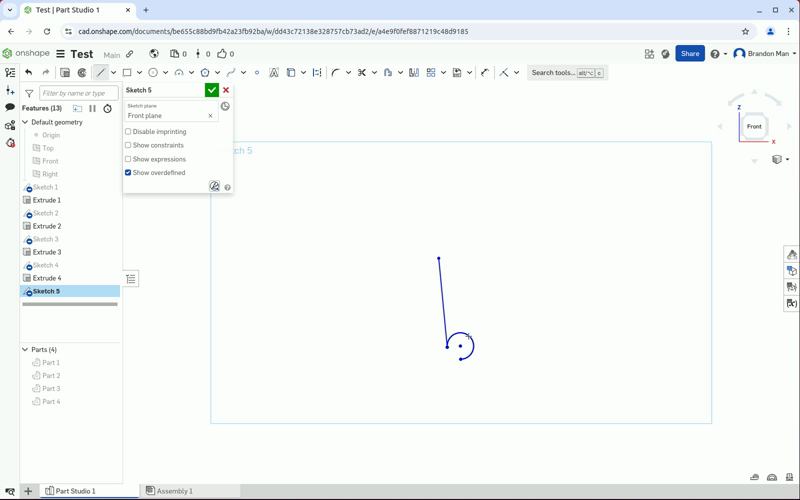
mouse_move(460, 359)
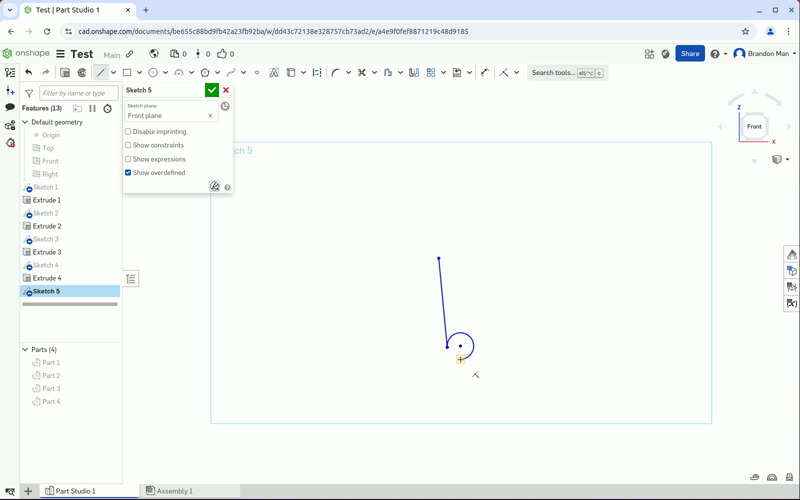
click(460, 359)
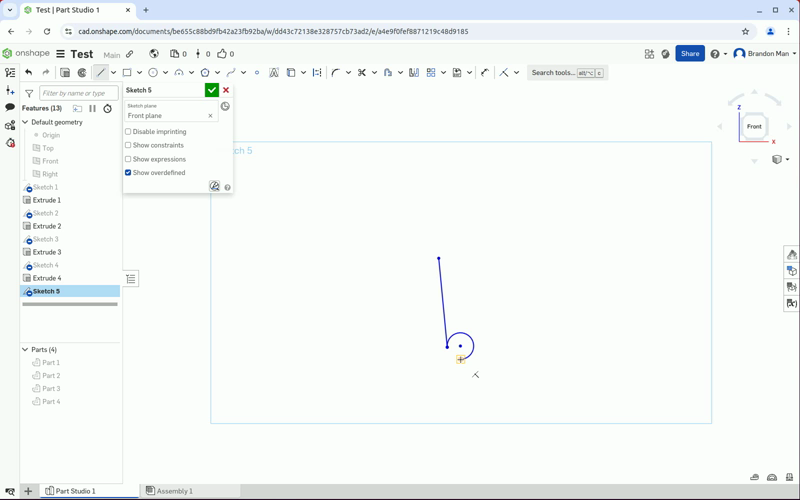
key_down(shift)
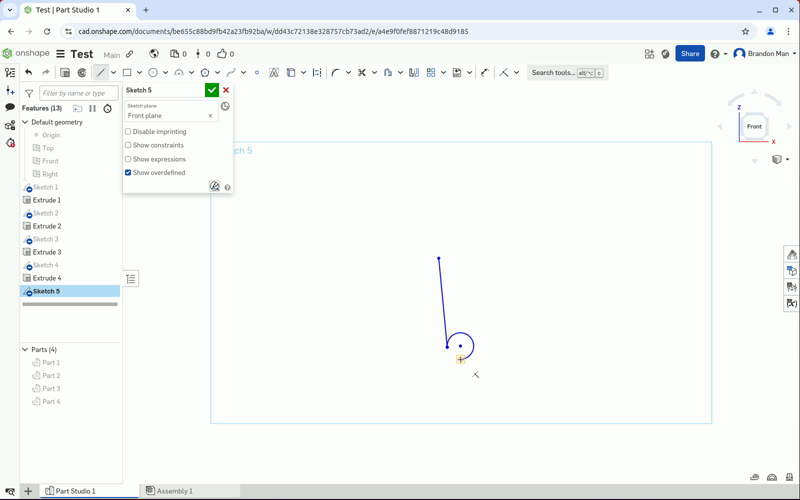
mouse_move(524, 357)
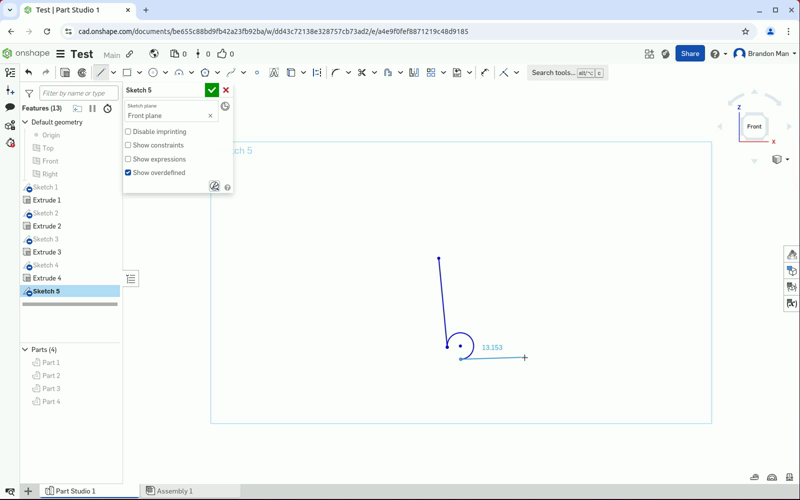
click(524, 357)
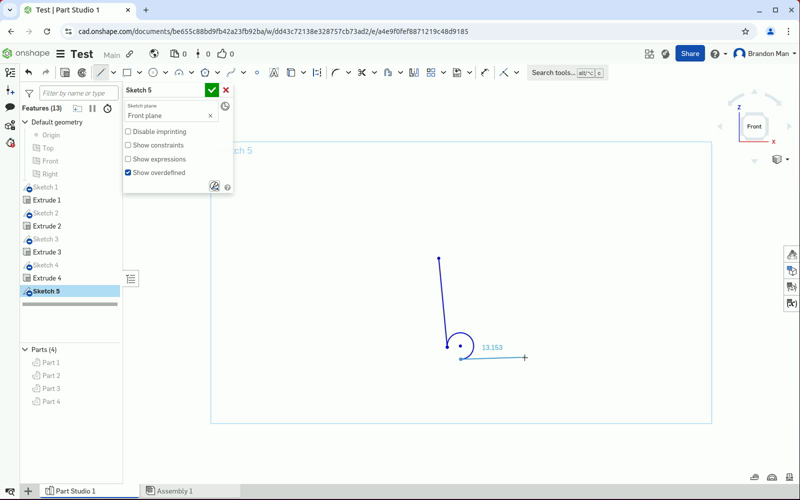
key_up(shift)
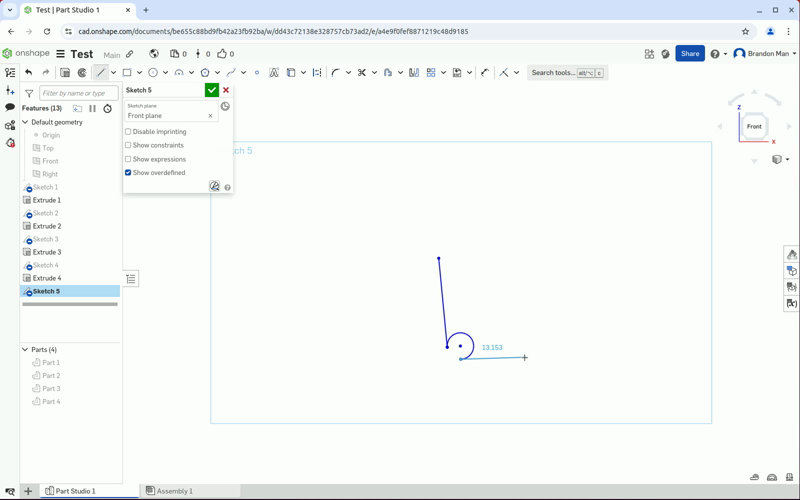
key(esc)
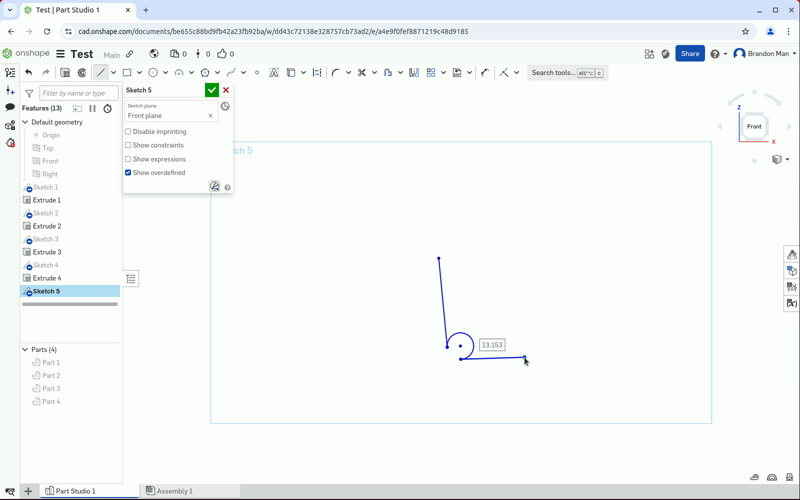
key(a)
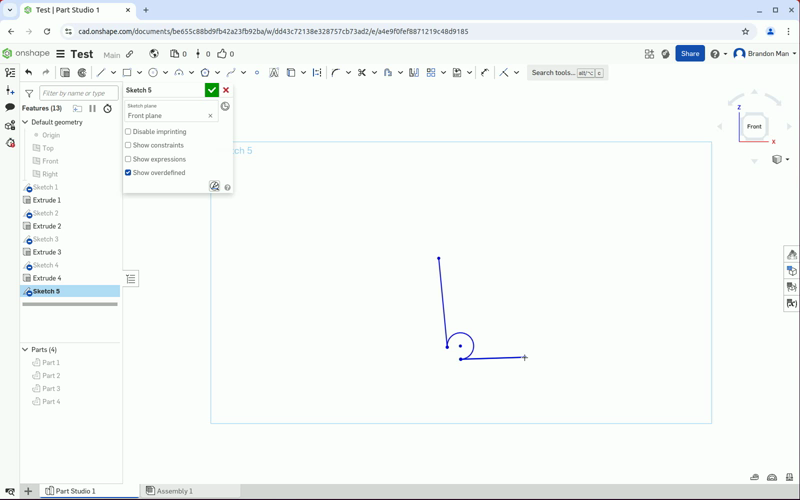
mouse_move(524, 357)
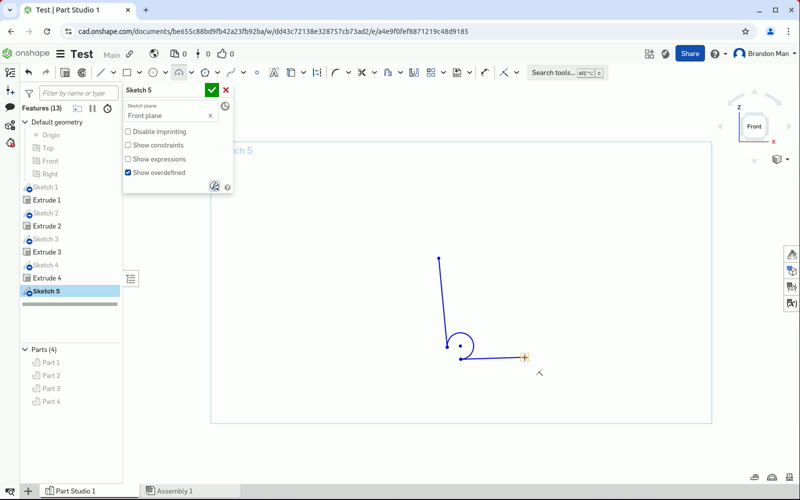
click(524, 357)
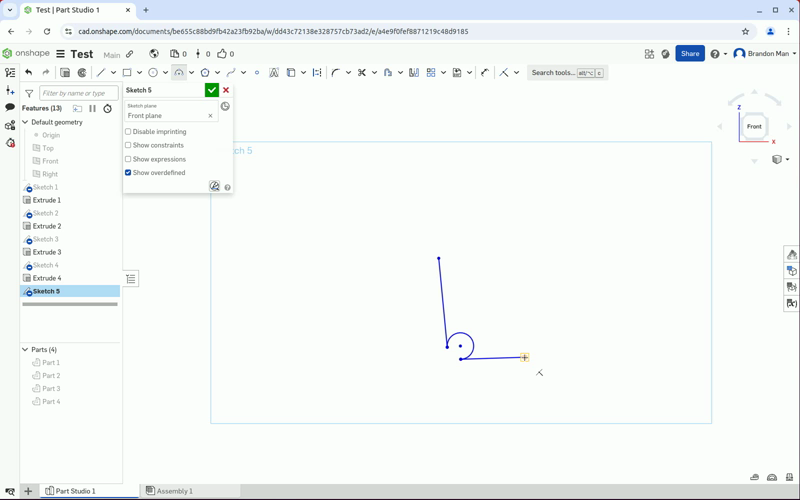
key_down(shift)
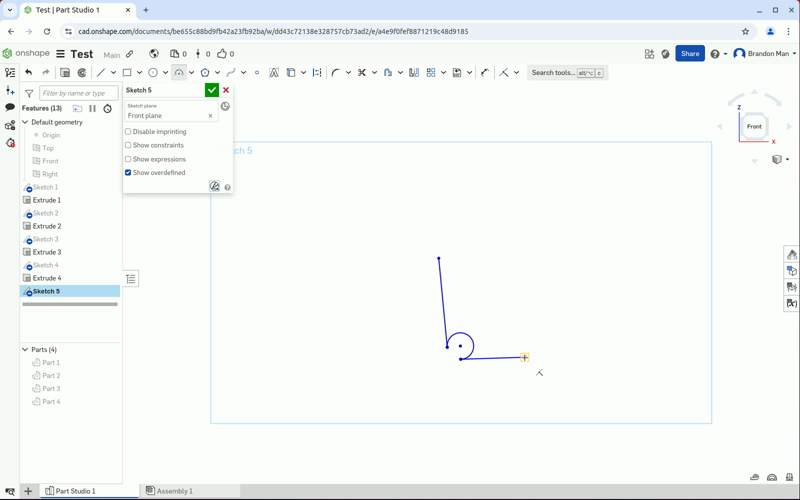
mouse_move(524, 334)
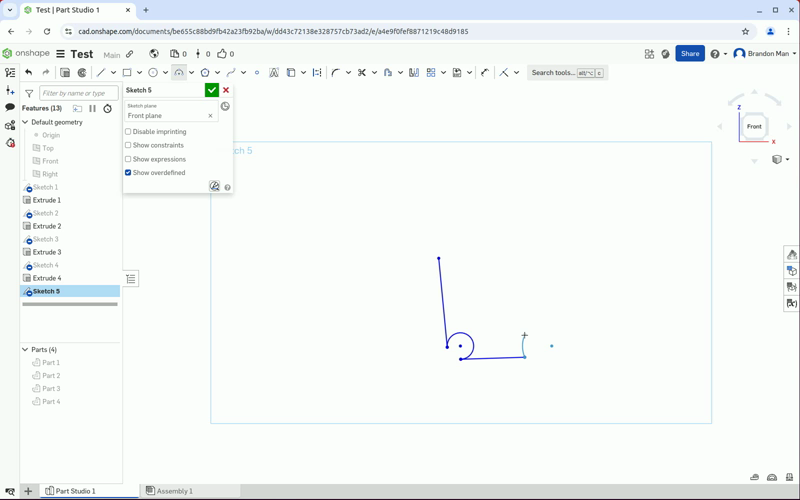
click(524, 334)
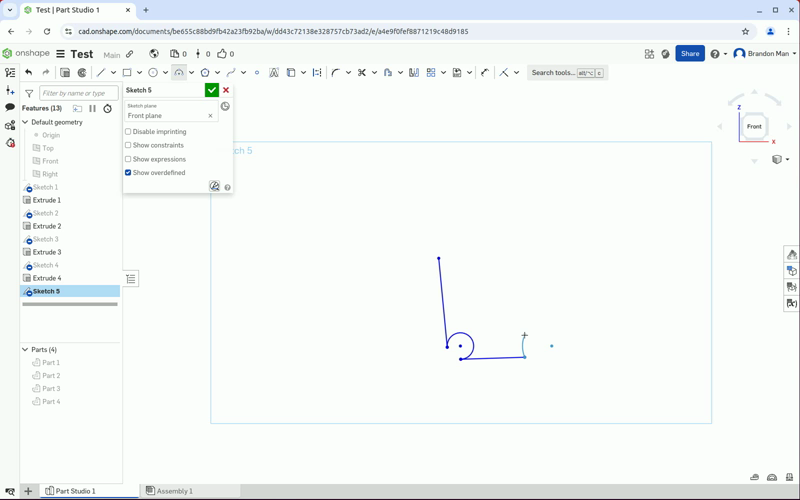
mouse_move(513, 345)
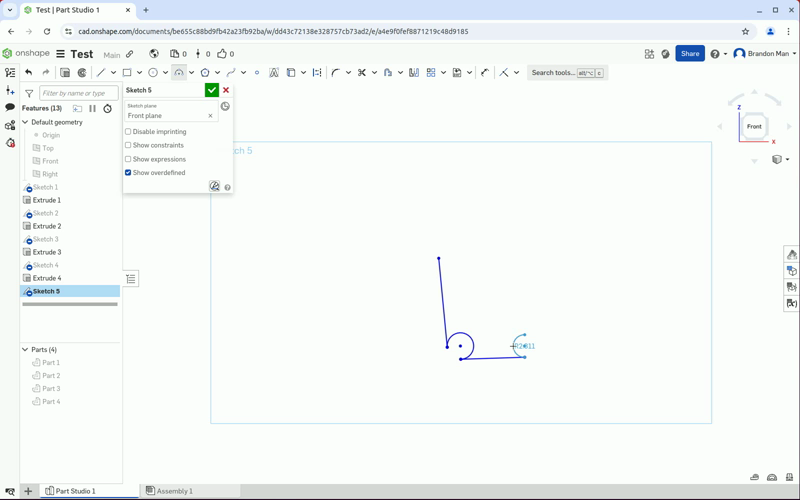
click(513, 345)
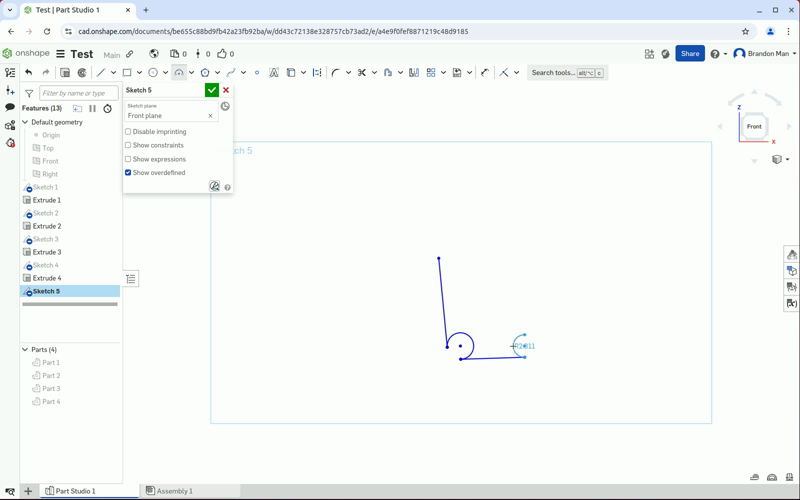
key_up(shift)
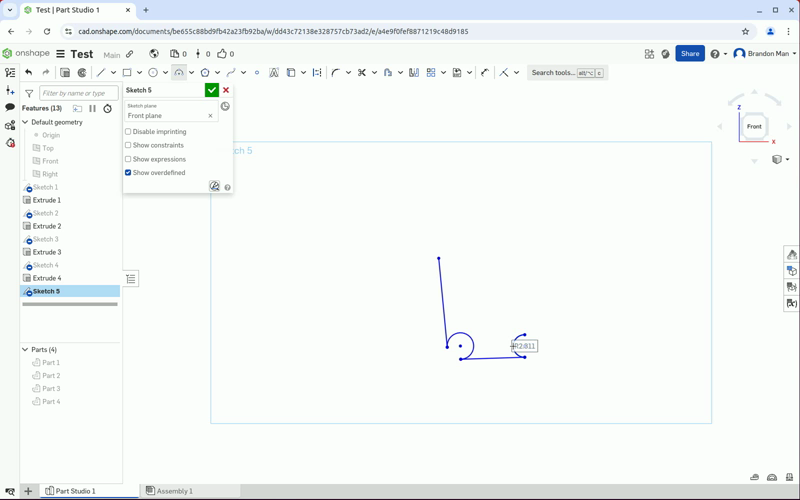
key(esc)
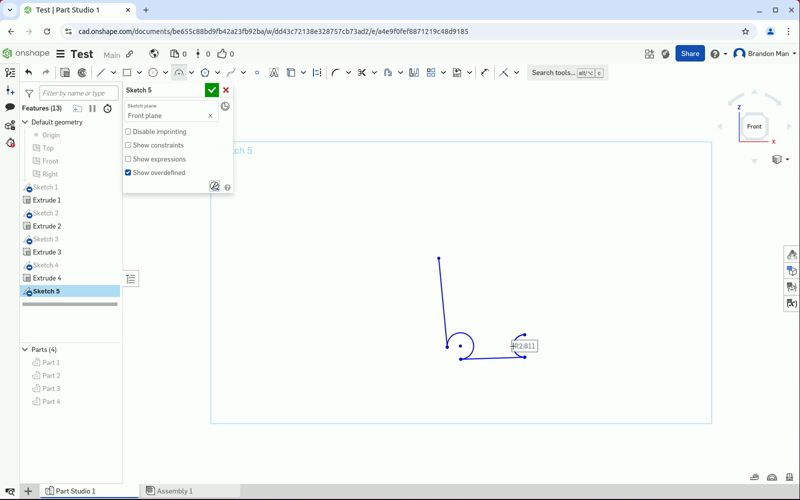
key(l)
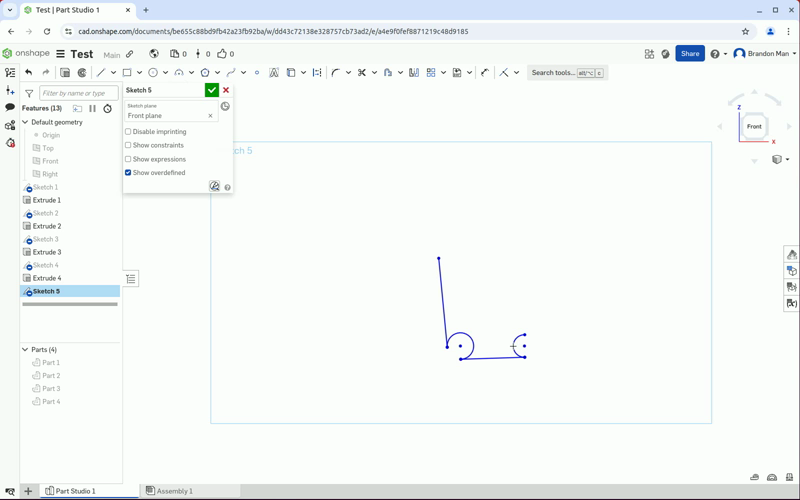
mouse_move(524, 334)
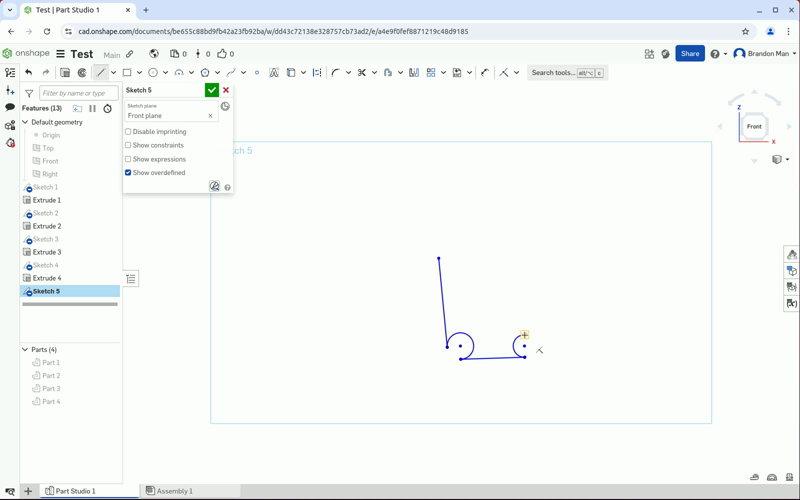
click(524, 334)
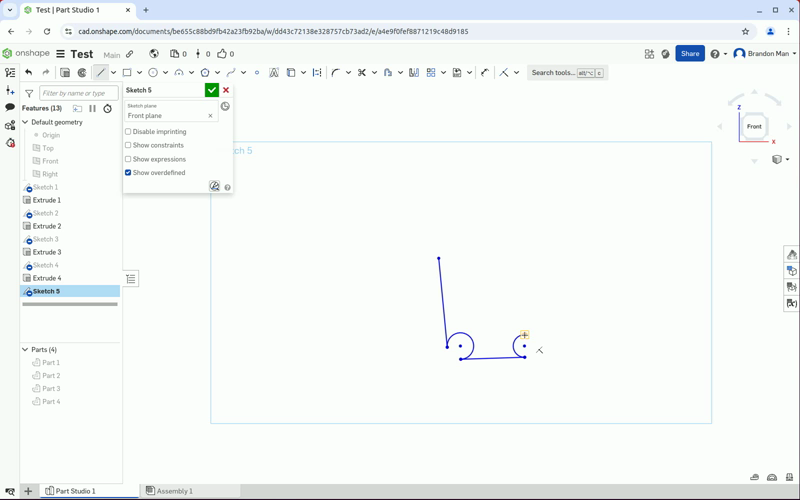
key_down(shift)
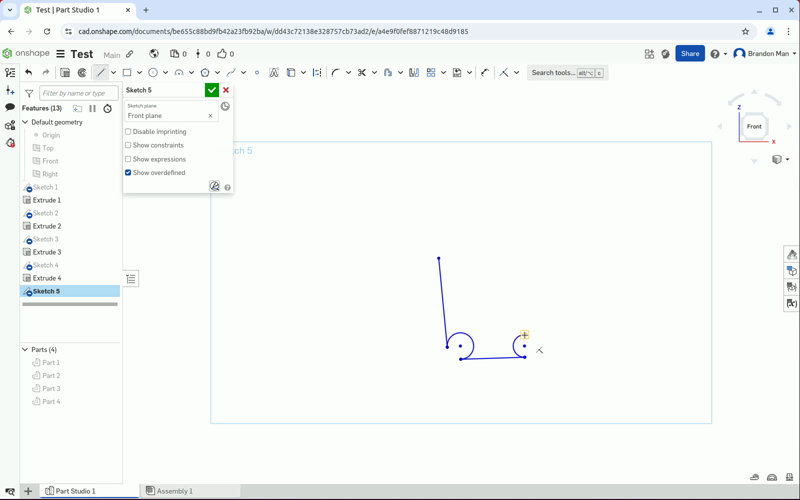
mouse_move(554, 334)
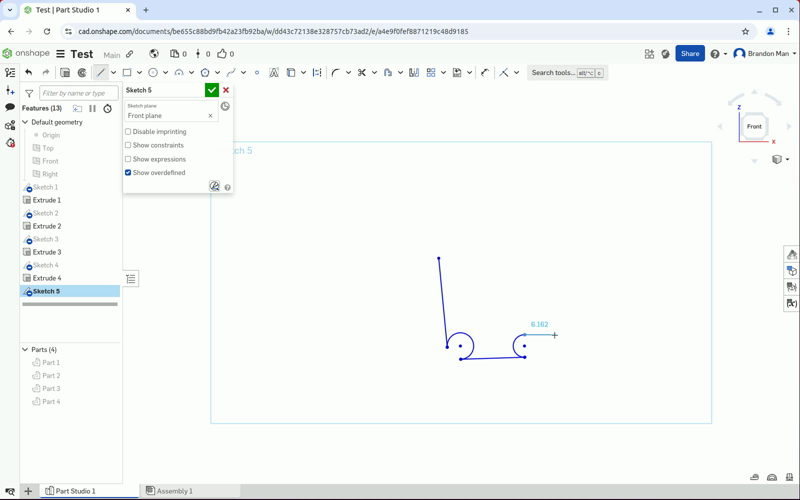
mouse_move(487, 333)
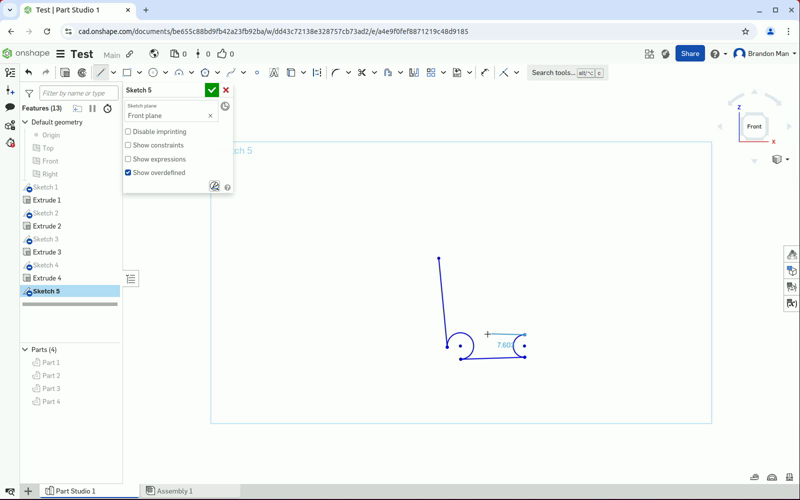
click(487, 333)
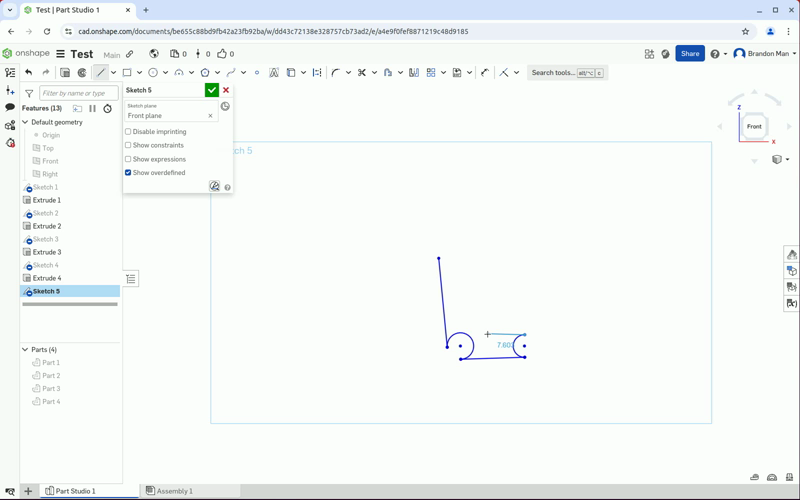
key_up(shift)
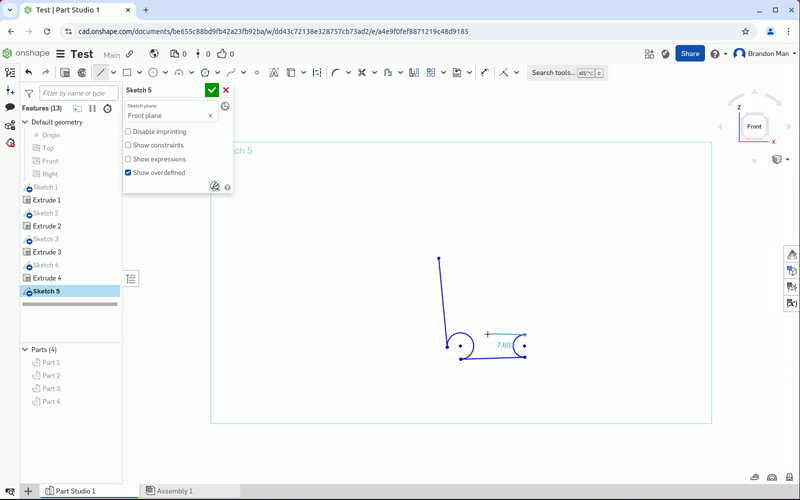
key(esc)
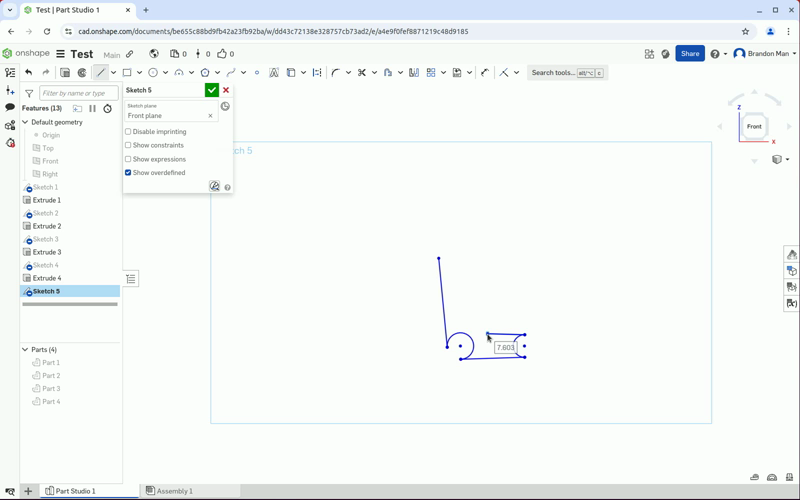
key(a)
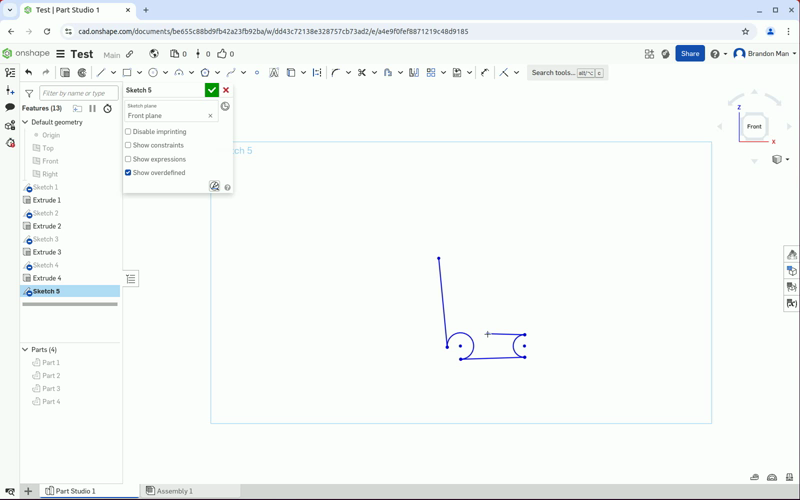
mouse_move(487, 333)
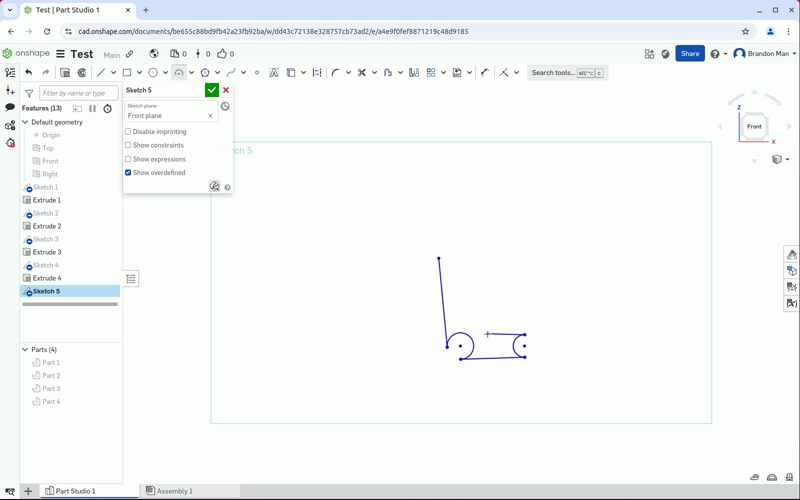
click(487, 333)
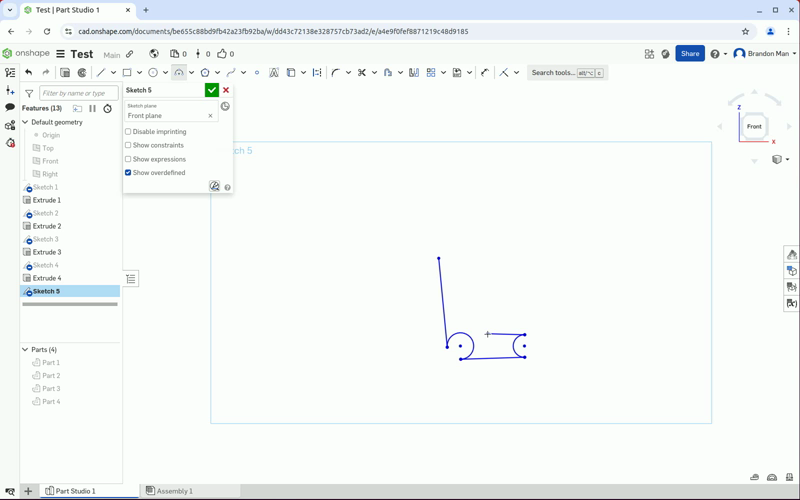
key_down(shift)
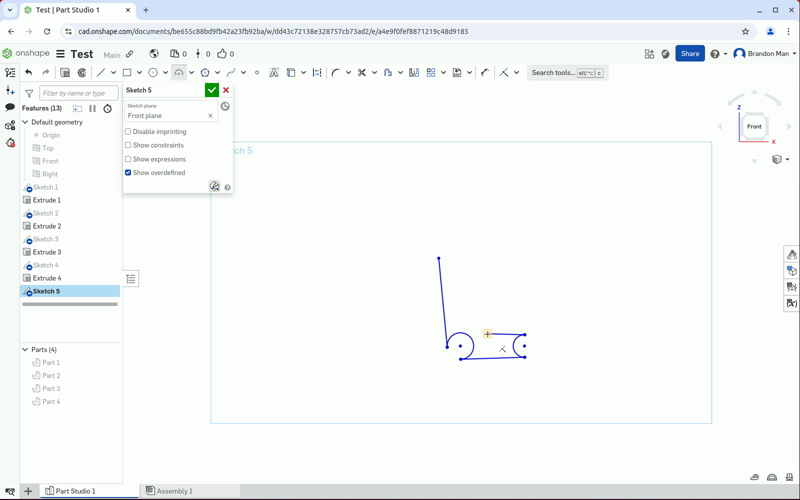
mouse_move(476, 321)
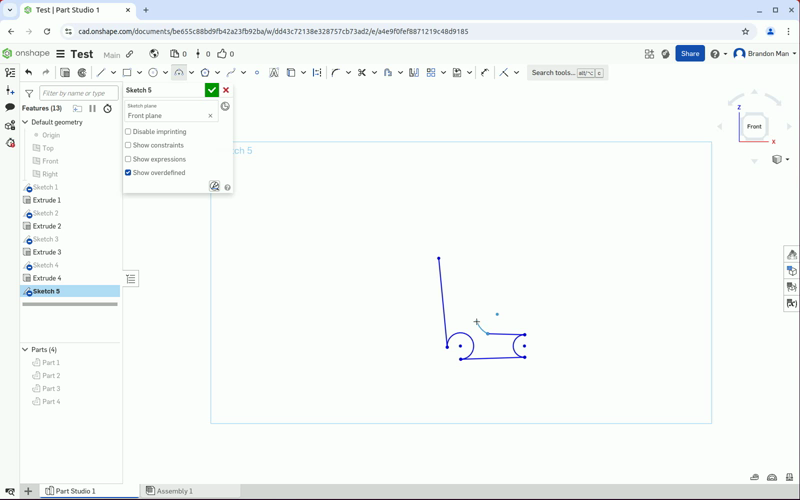
click(476, 321)
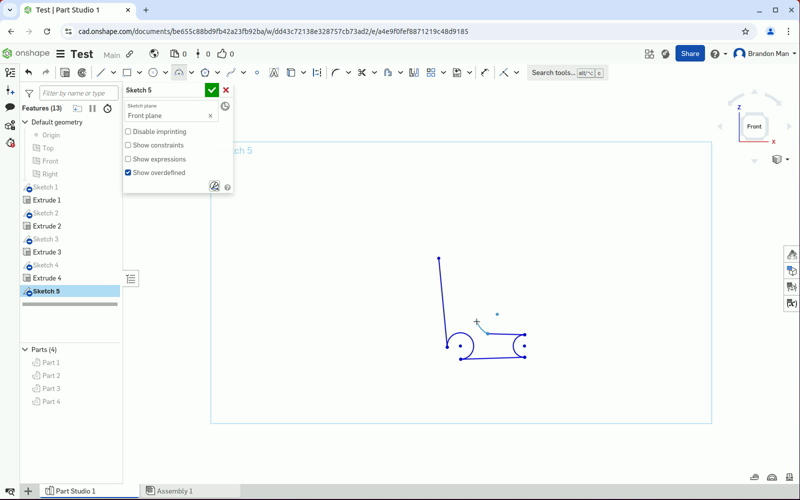
mouse_move(479, 329)
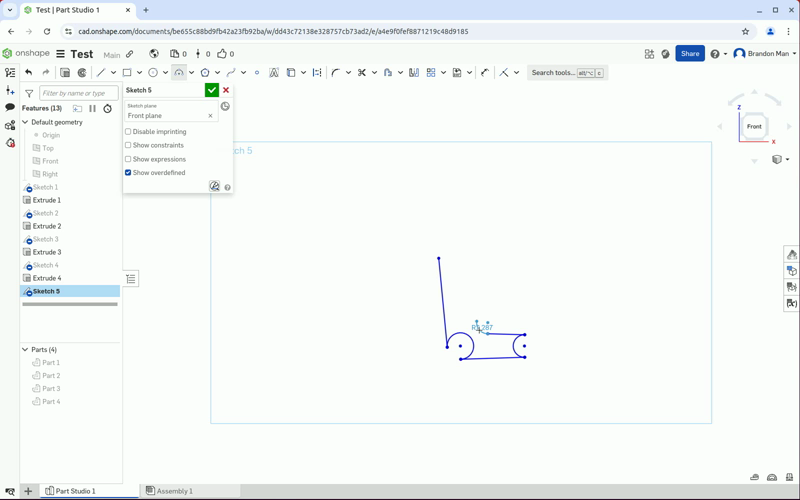
click(479, 329)
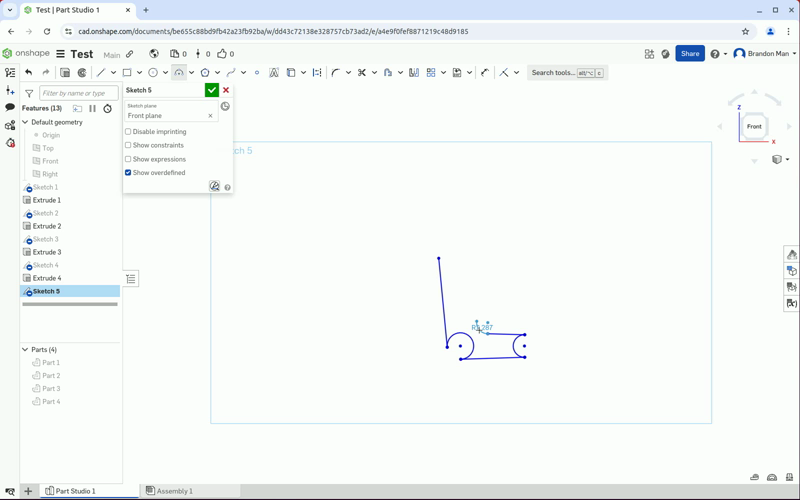
key_up(shift)
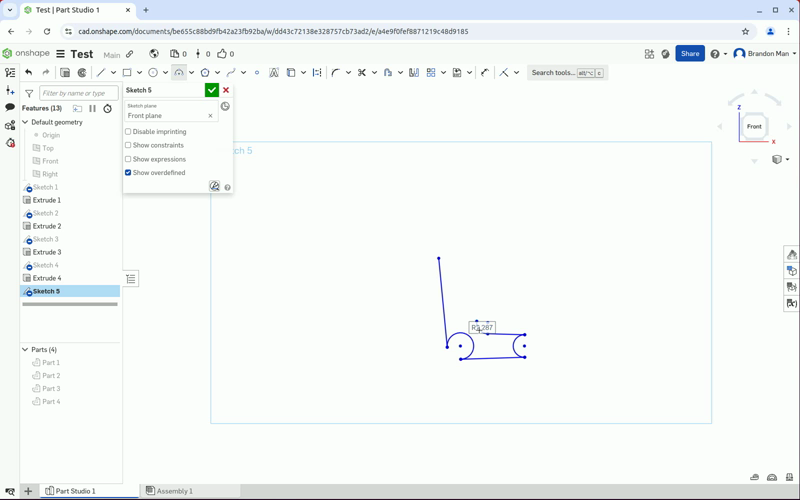
key(esc)
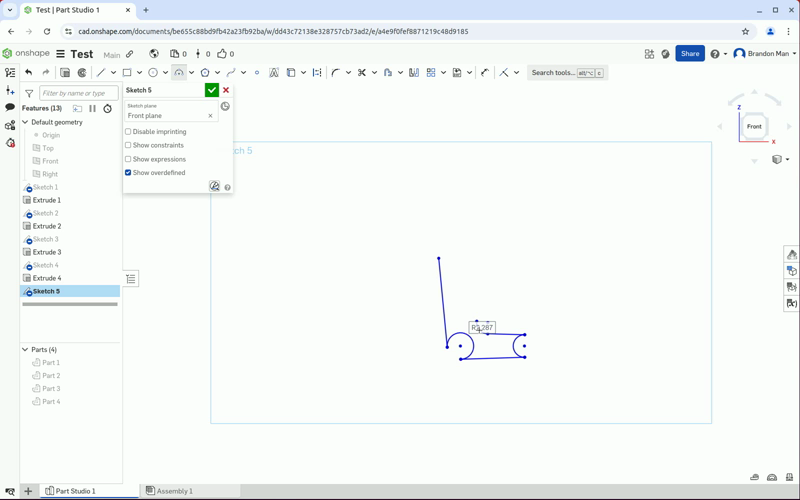
key(l)
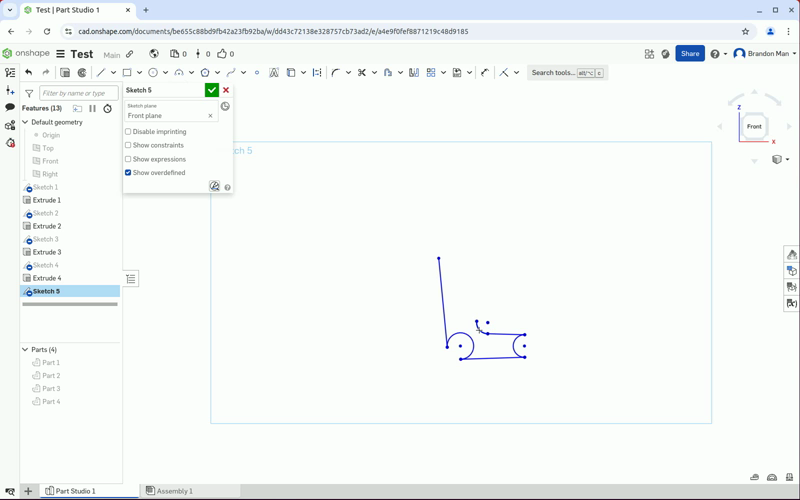
mouse_move(476, 321)
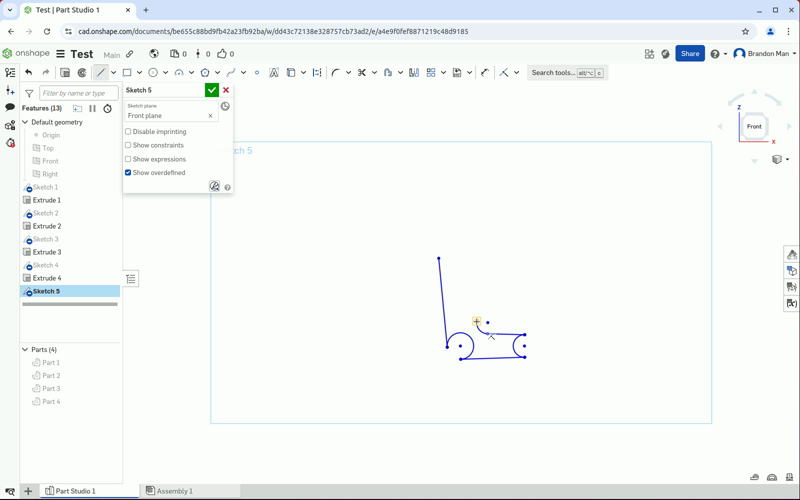
click(476, 321)
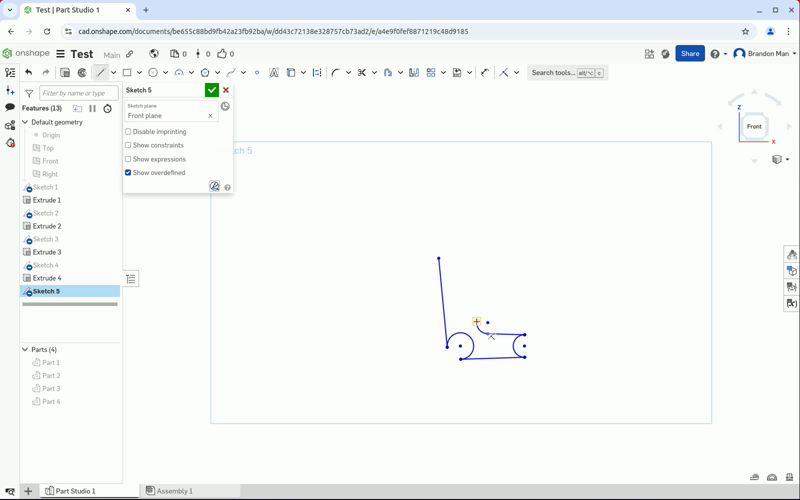
key_down(shift)
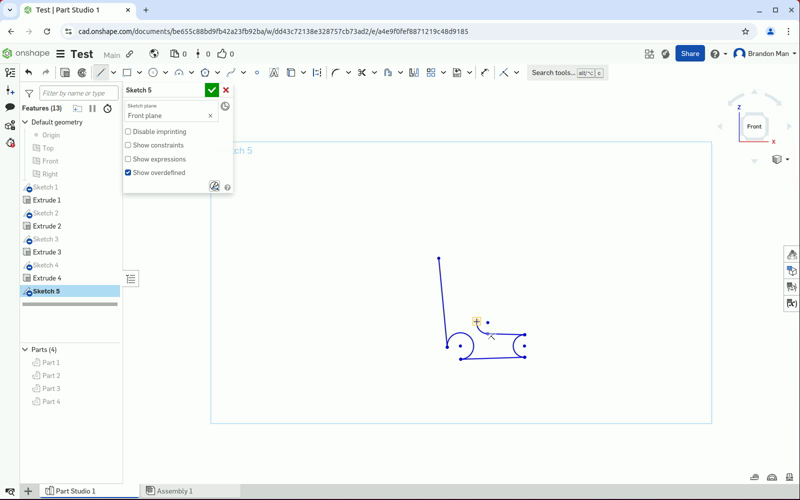
mouse_move(483, 258)
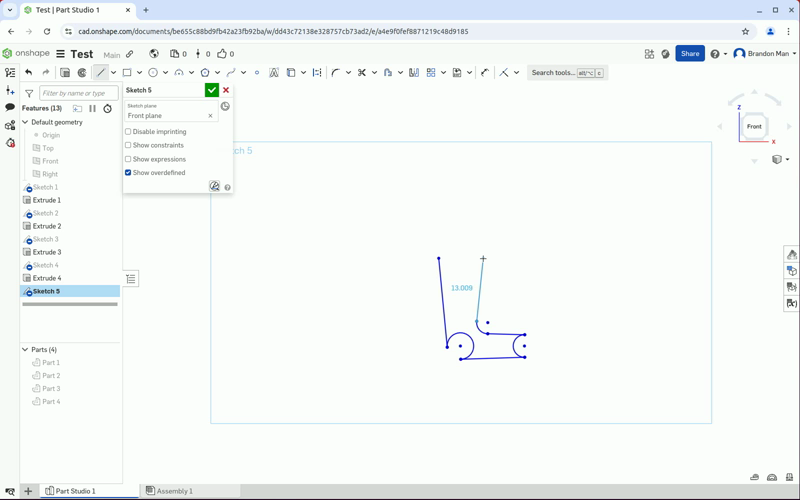
click(483, 258)
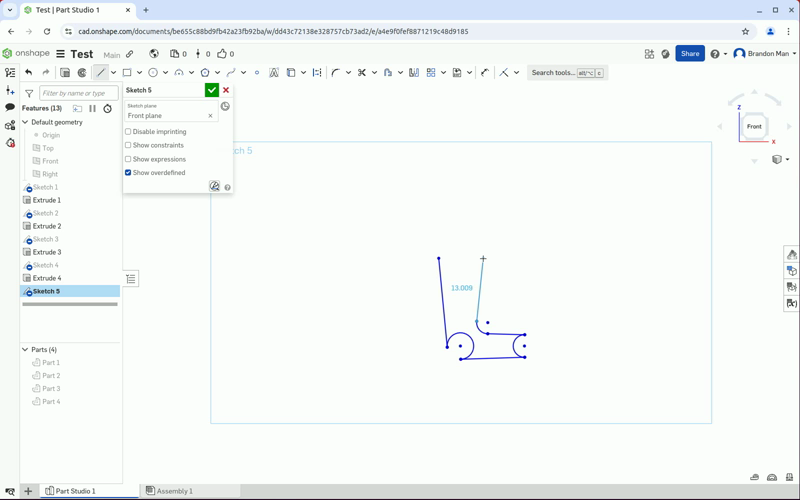
key_up(shift)
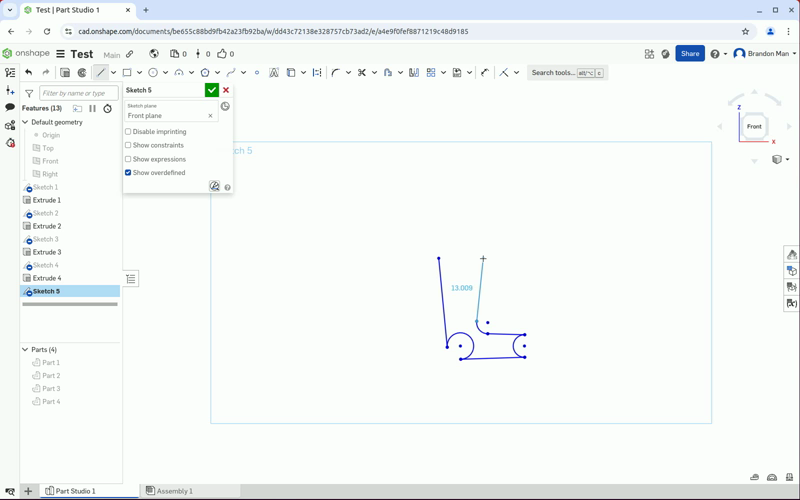
key(esc)
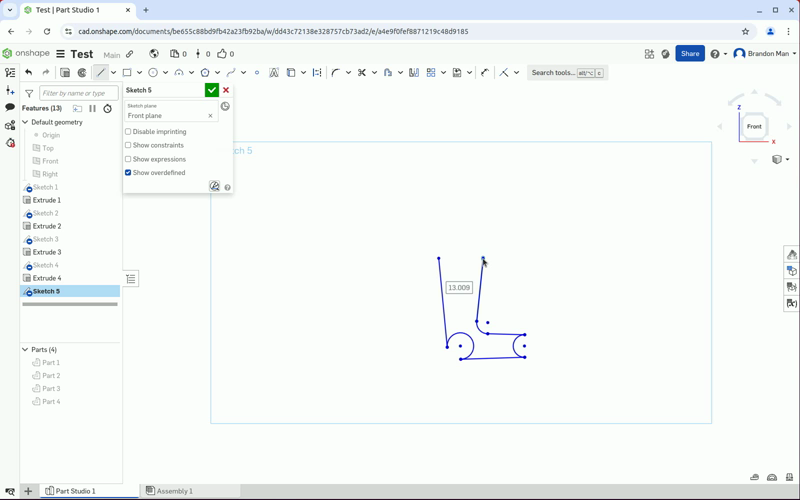
key(a)
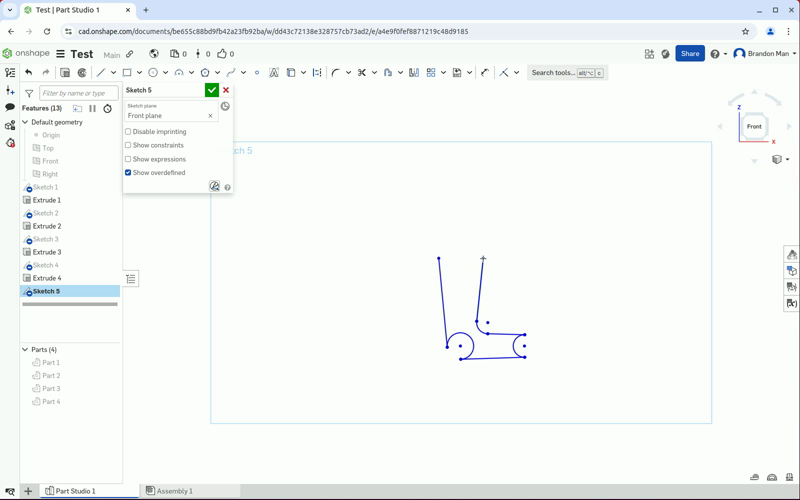
mouse_move(483, 258)
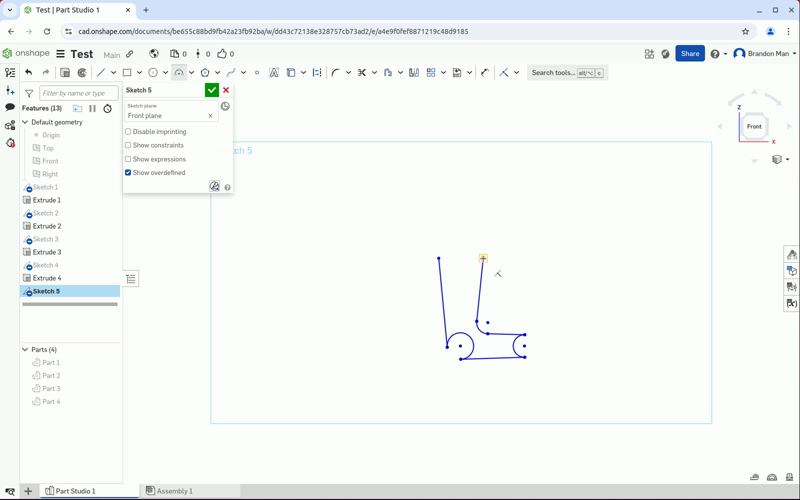
click(483, 258)
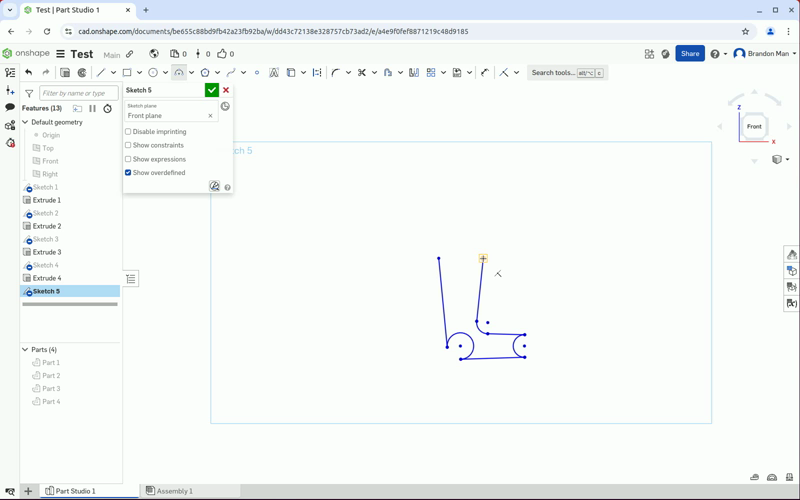
mouse_move(438, 258)
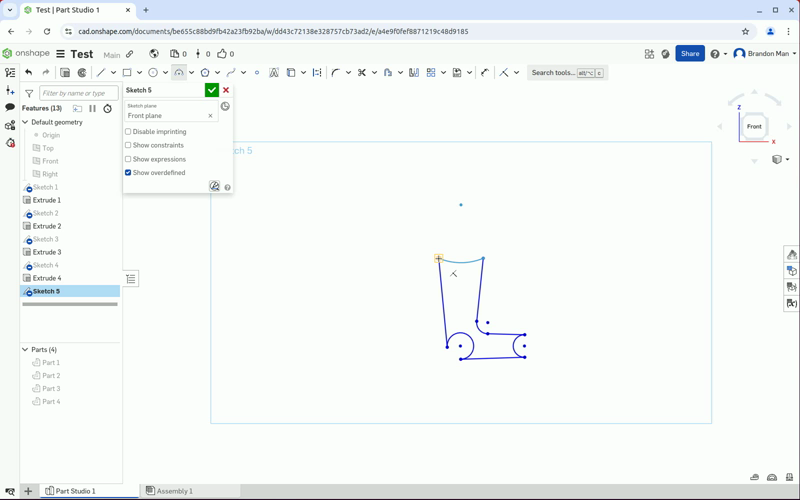
click(438, 258)
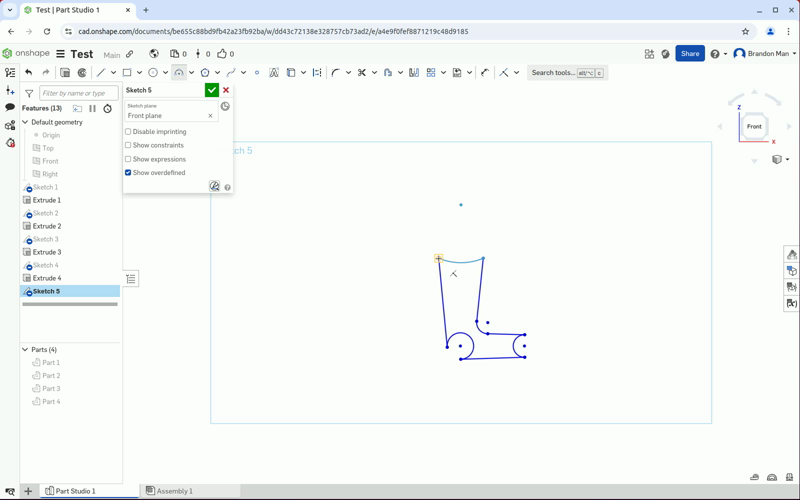
key_down(shift)
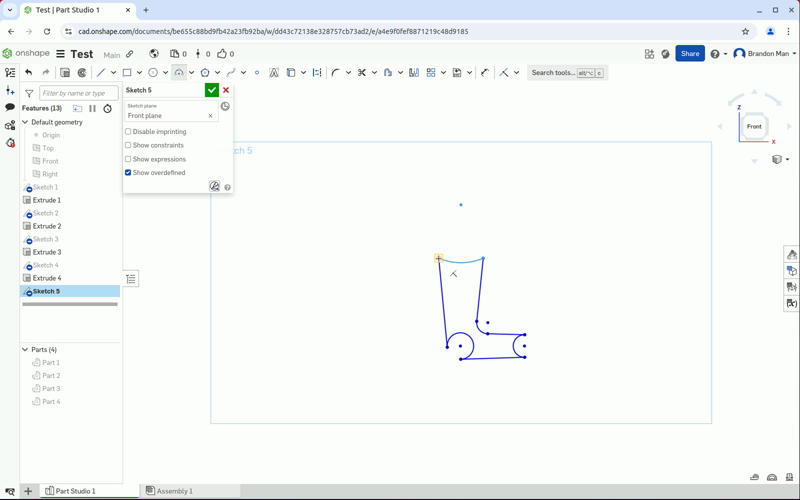
mouse_move(460, 278)
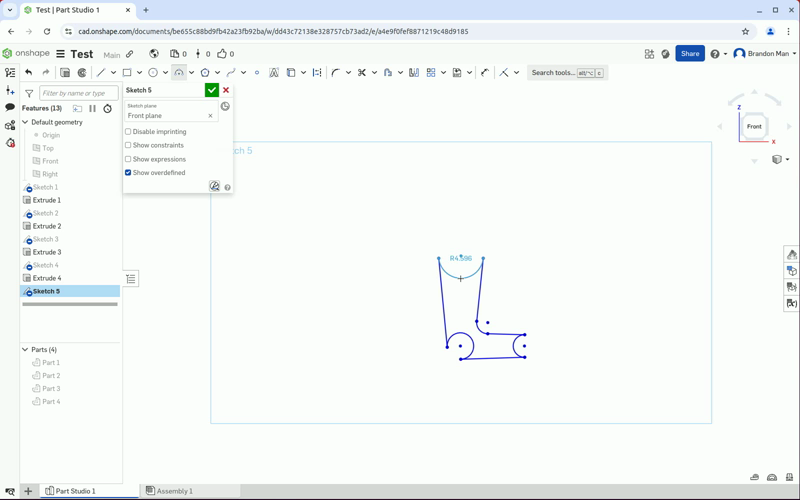
click(460, 278)
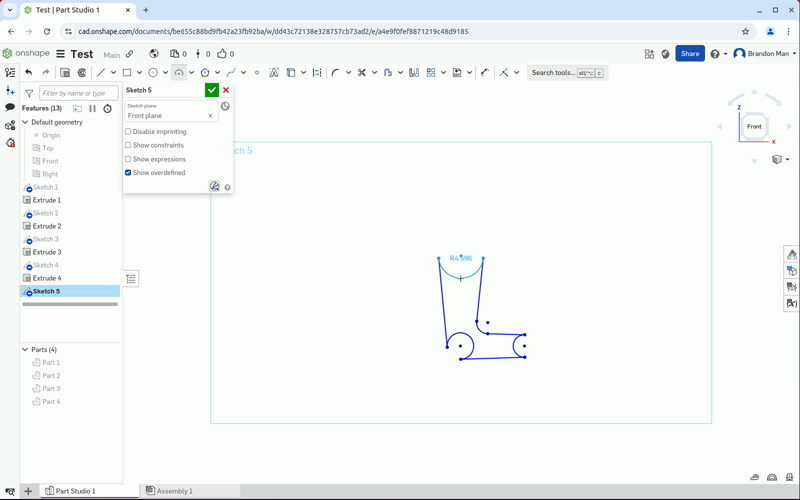
key_up(shift)
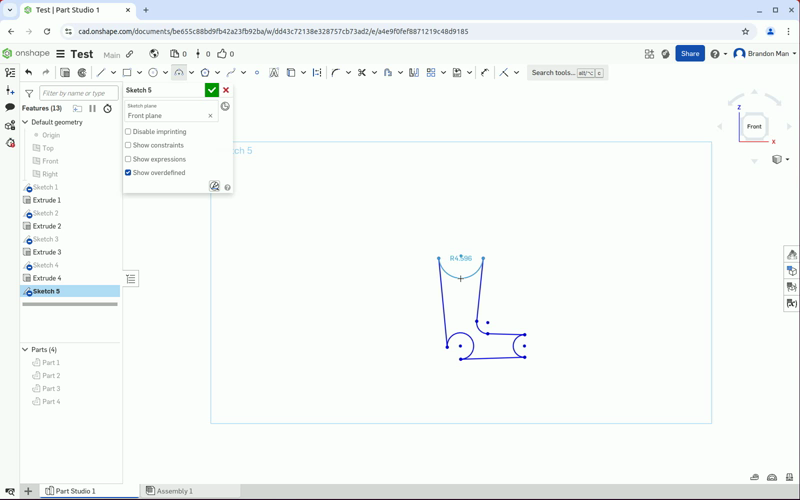
key(esc)
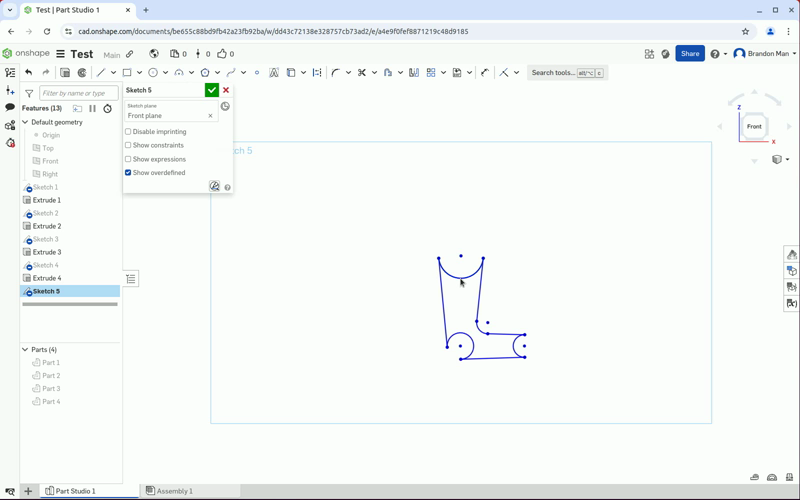
mouse_move(470, 324)
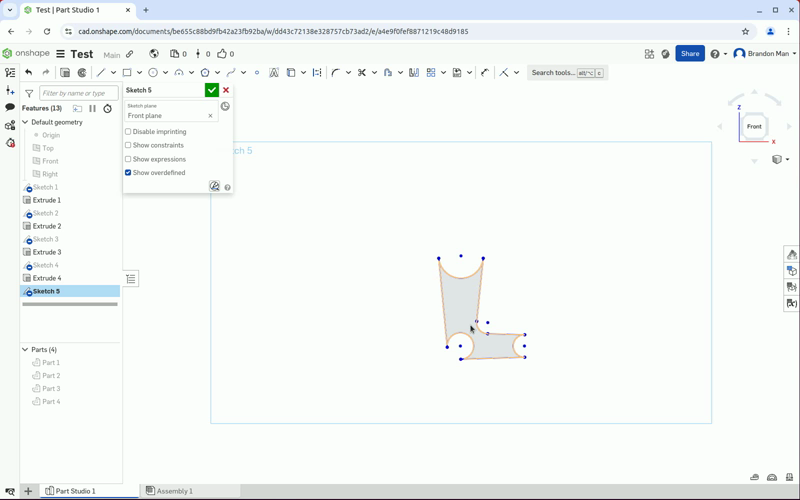
click(470, 324)
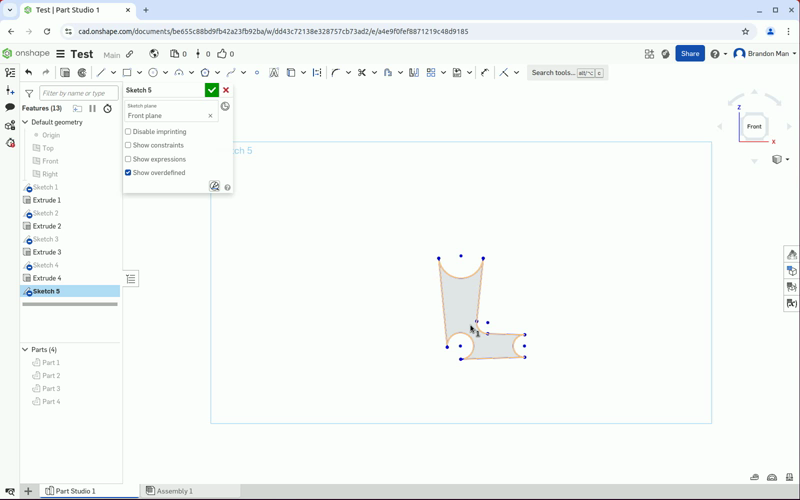
mouse_move(73, 352)
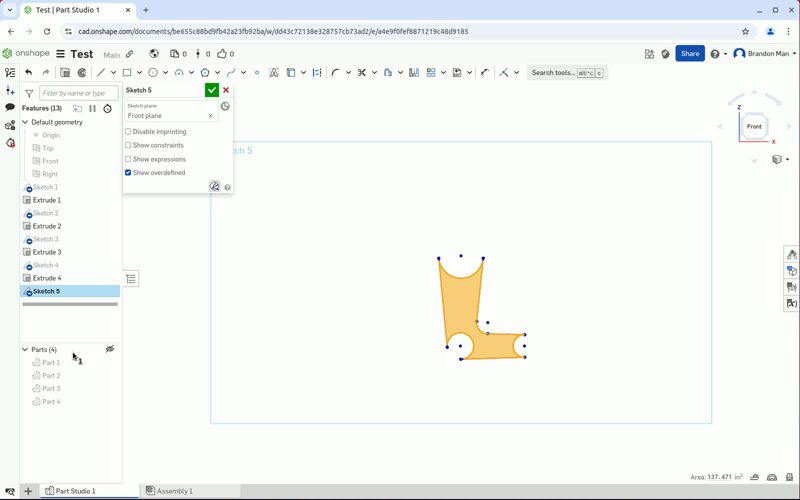
key(shift+y)
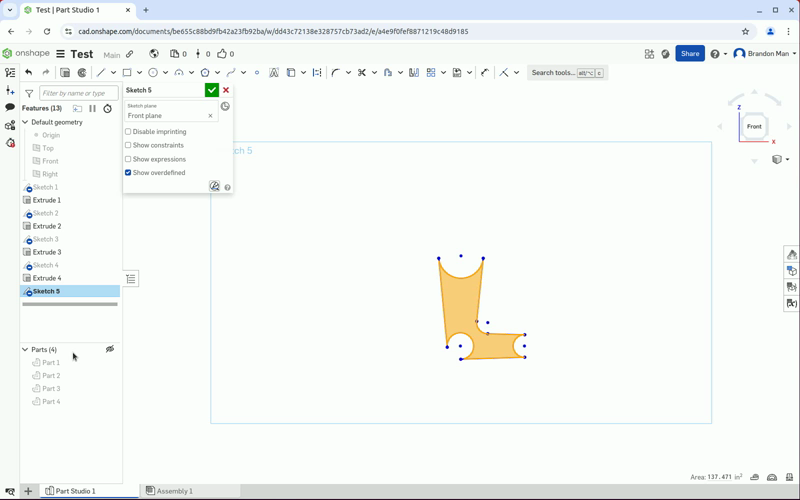
key(shift+e)
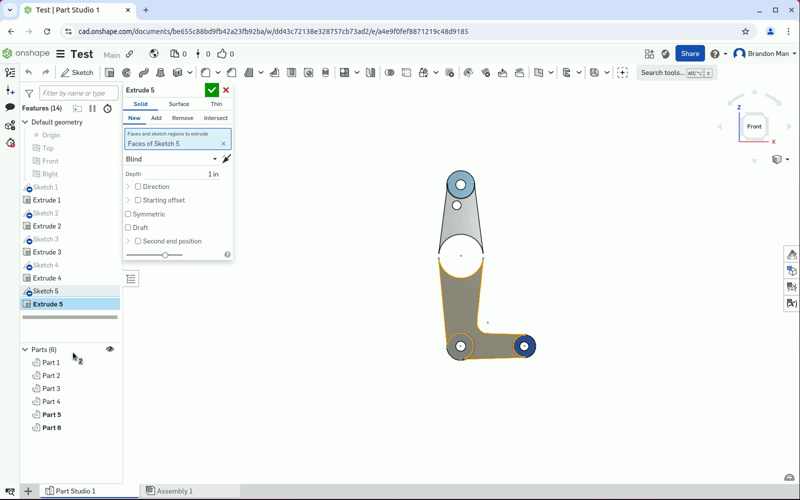
mouse_move(143, 106)
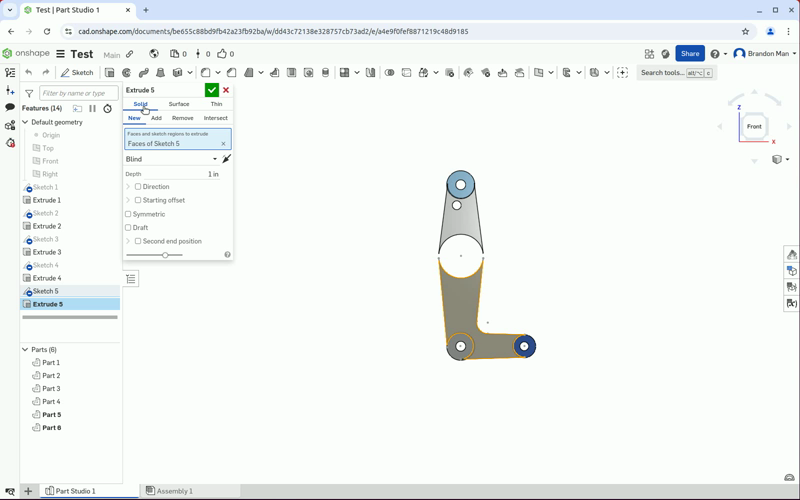
click(143, 106)
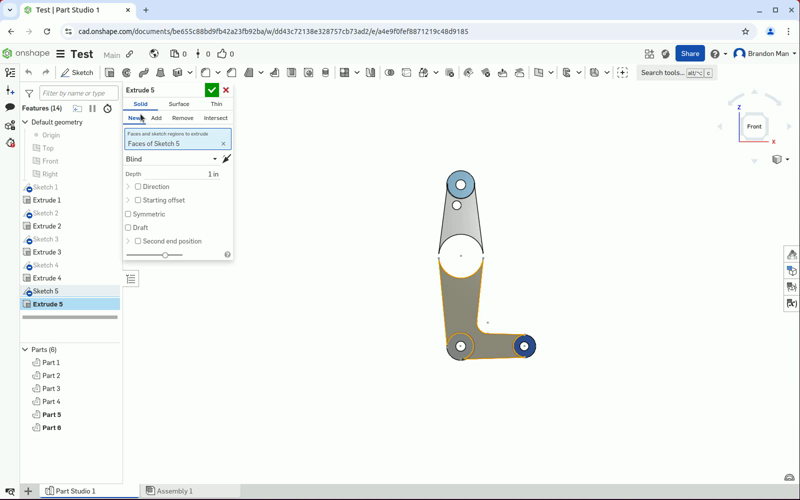
mouse_move(137, 120)
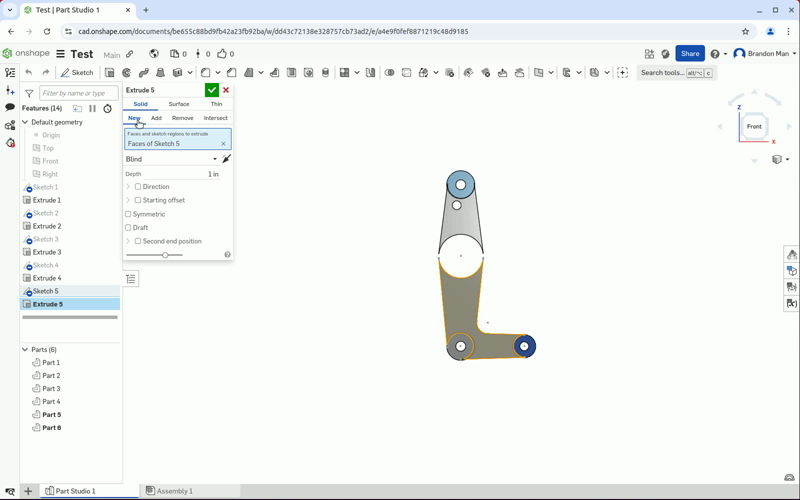
click(137, 120)
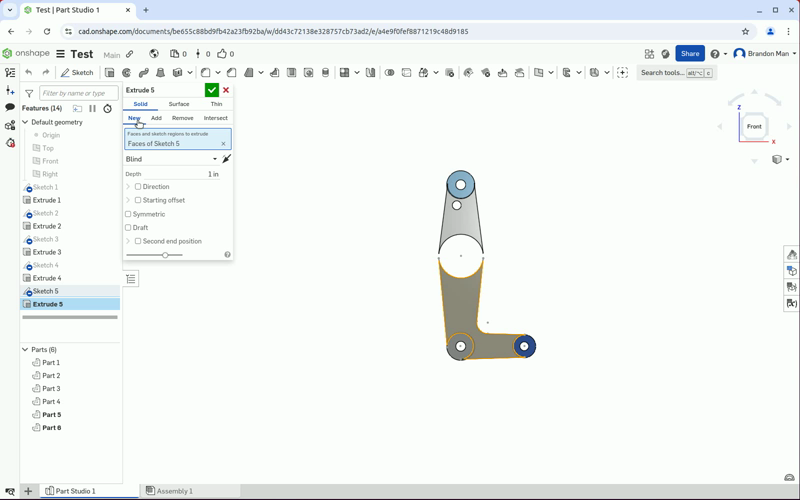
key(tab, 4)
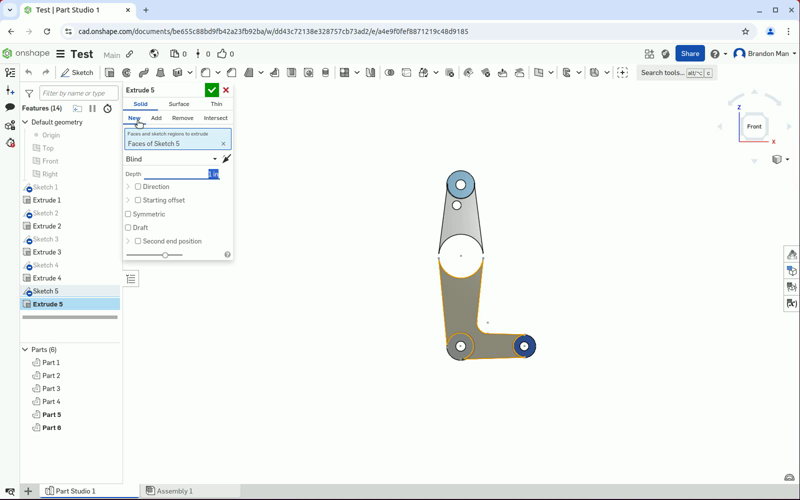
text(0.963)
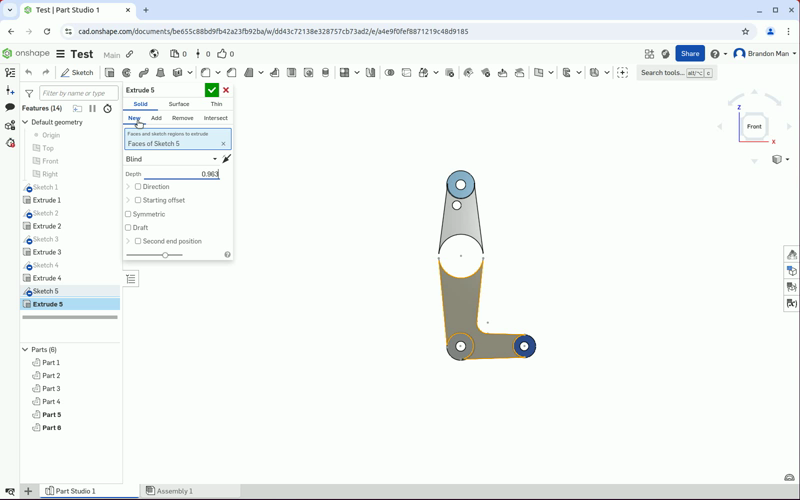
key(enter)
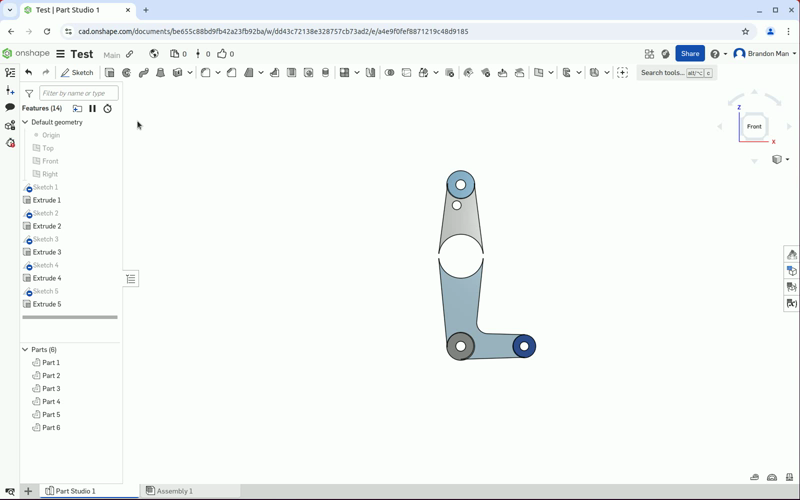
key(shift+h)
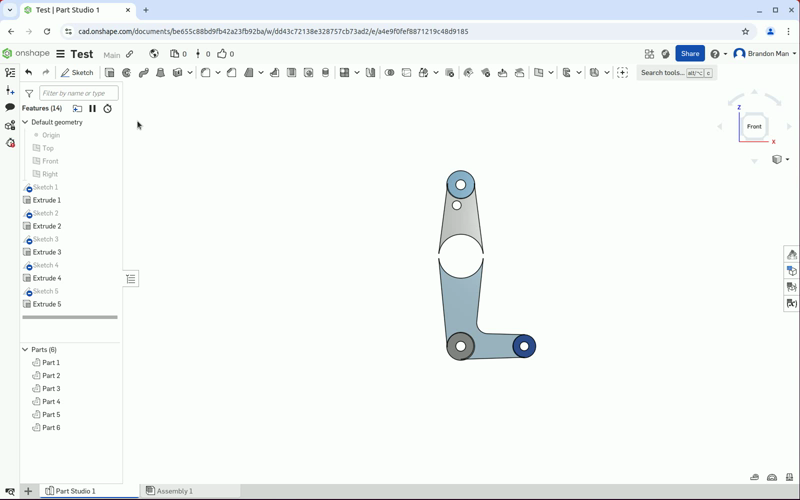
key(shift+h)
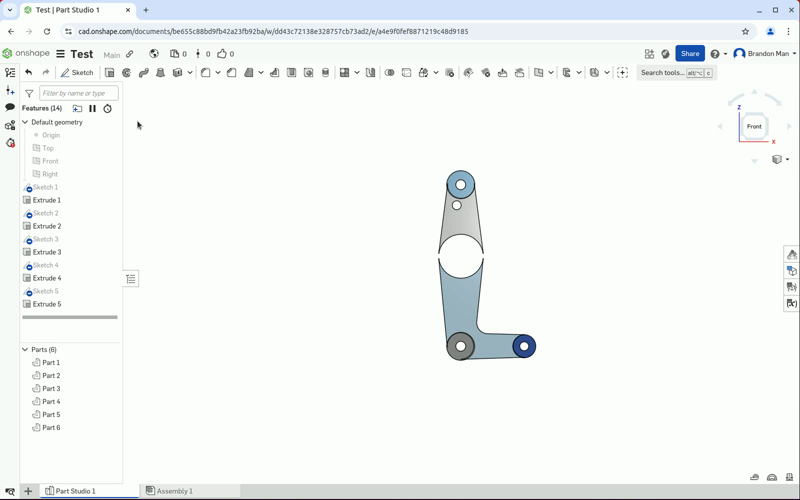
mouse_move(73, 189)
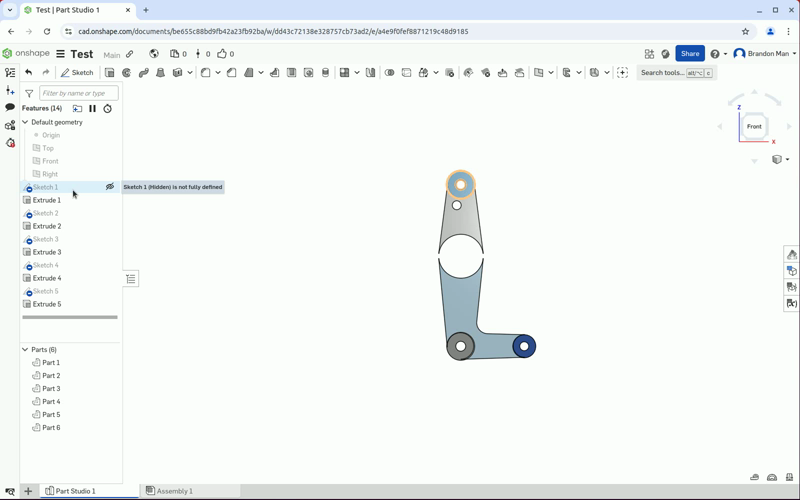
click(73, 189)
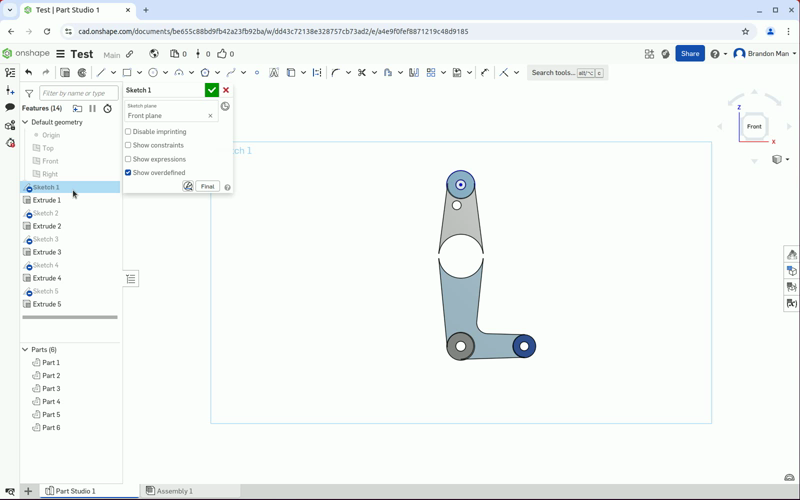
mouse_move(229, 92)
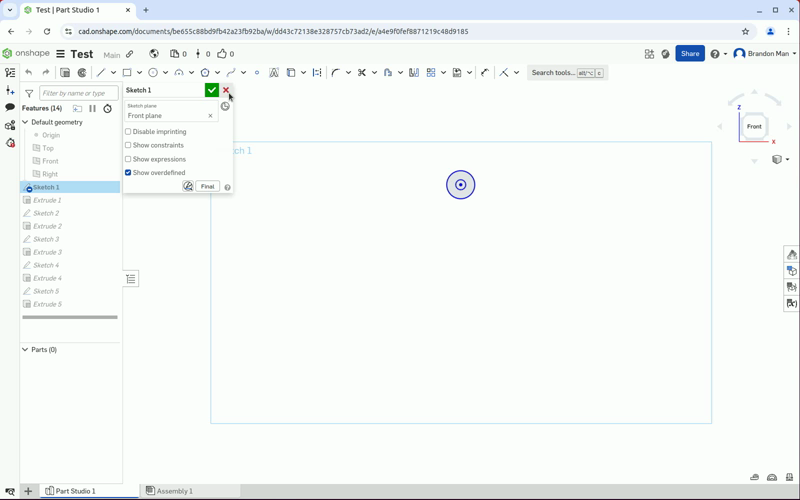
click(229, 92)
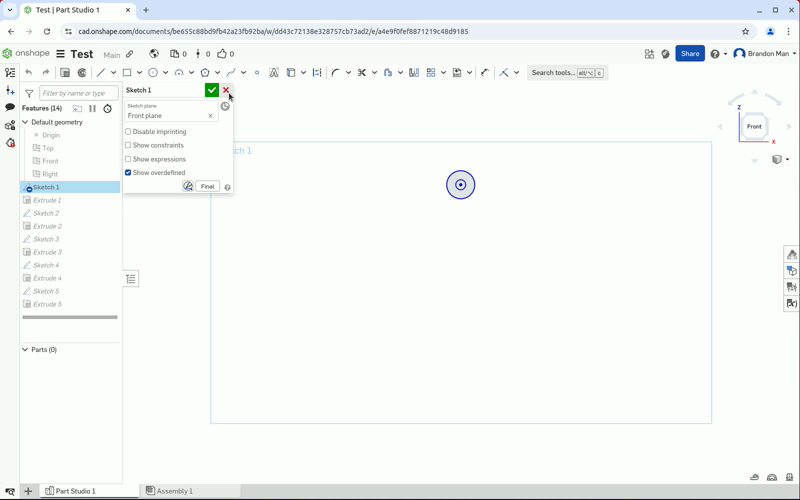
key(shift+s)
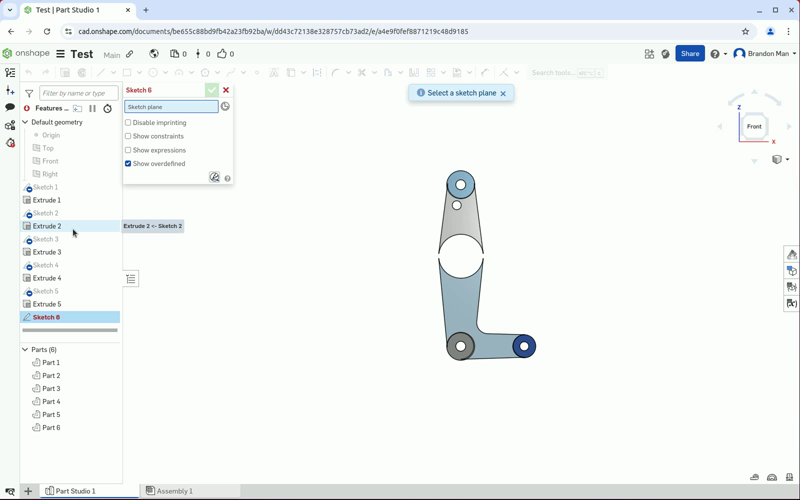
scroll(3)
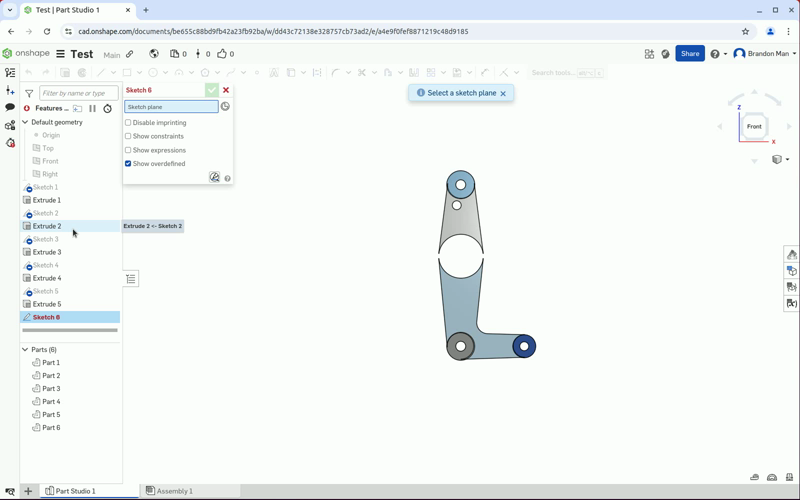
mouse_move(73, 163)
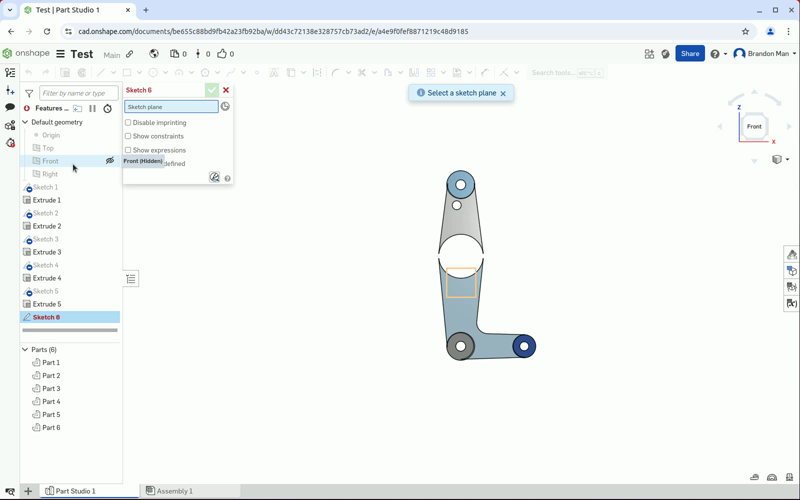
click(73, 163)
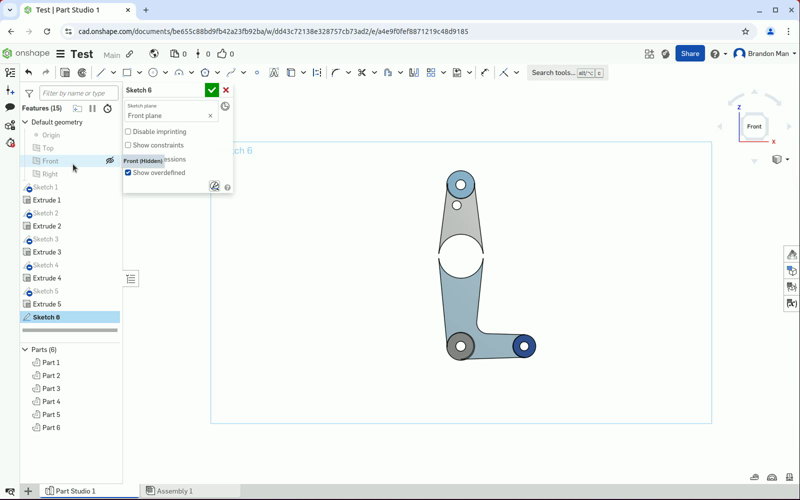
mouse_move(73, 352)
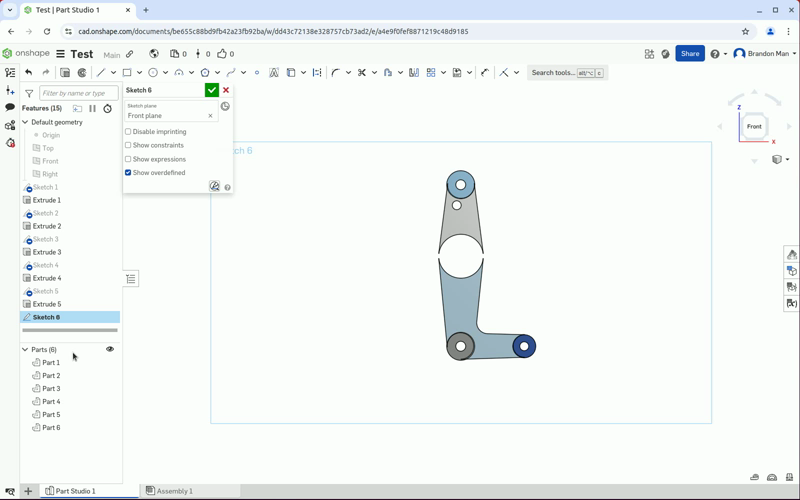
key(y)
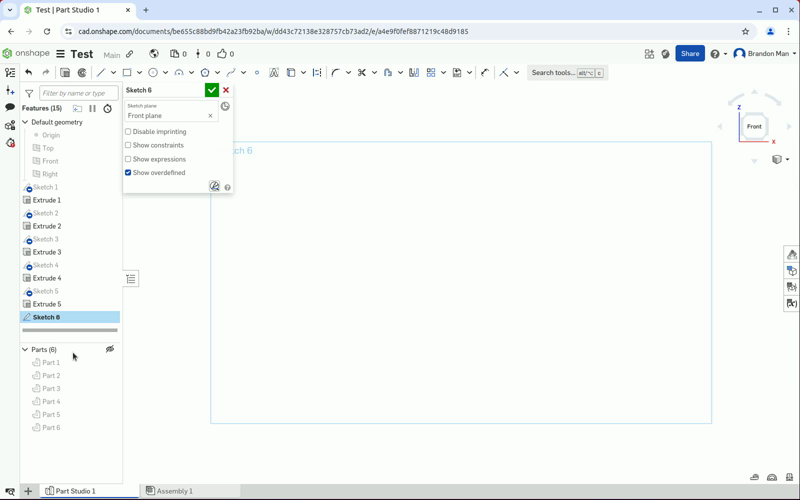
key(c)
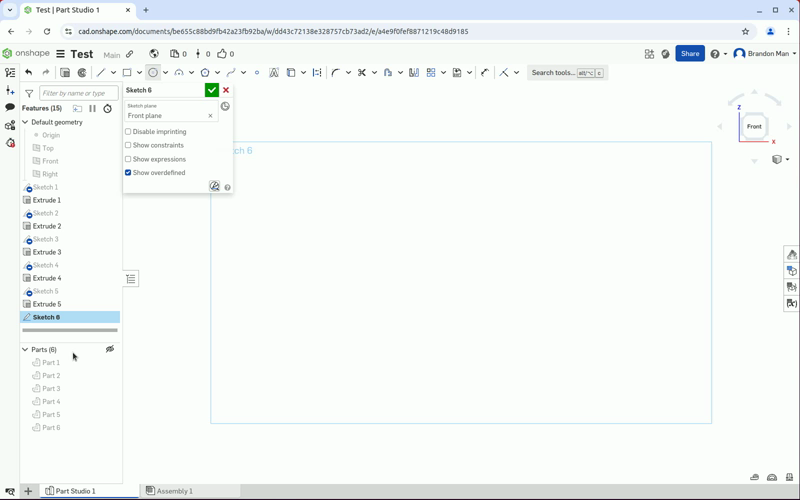
key_down(shift)
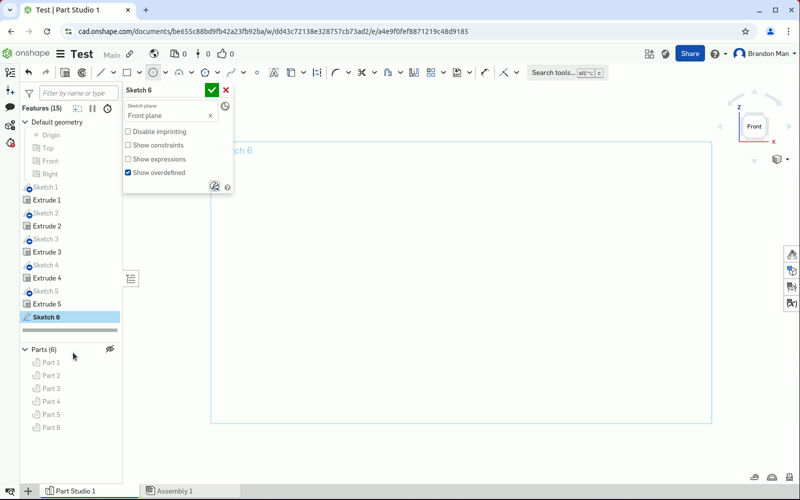
mouse_move(461, 255)
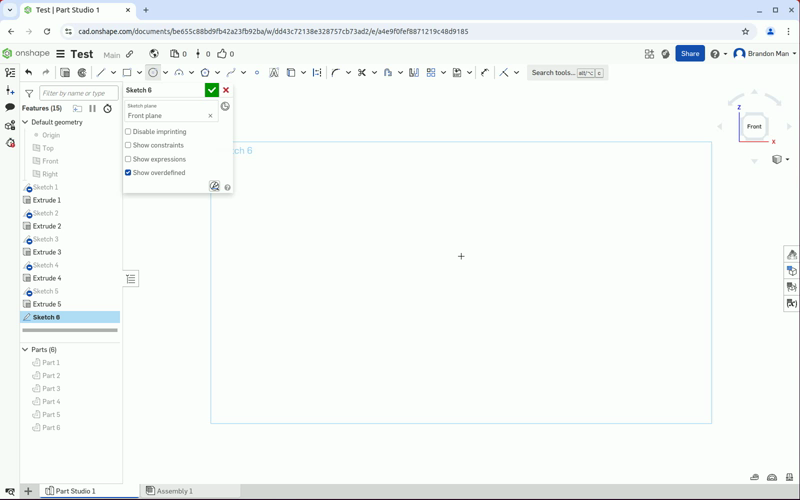
click(461, 255)
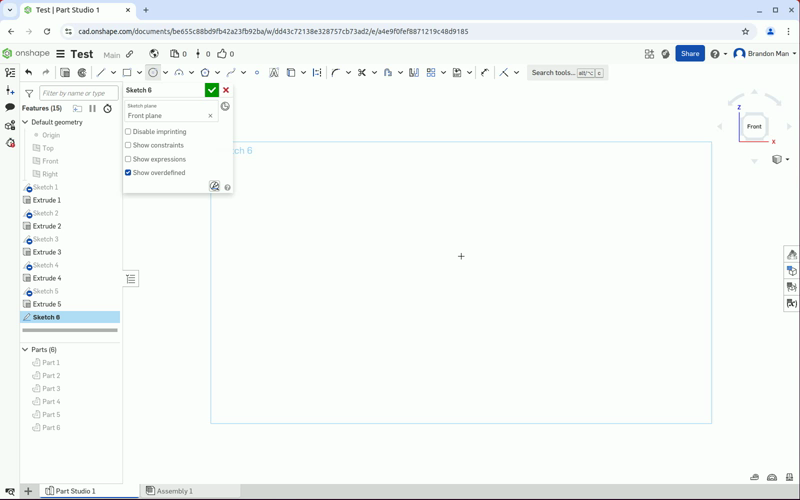
key_up(shift)
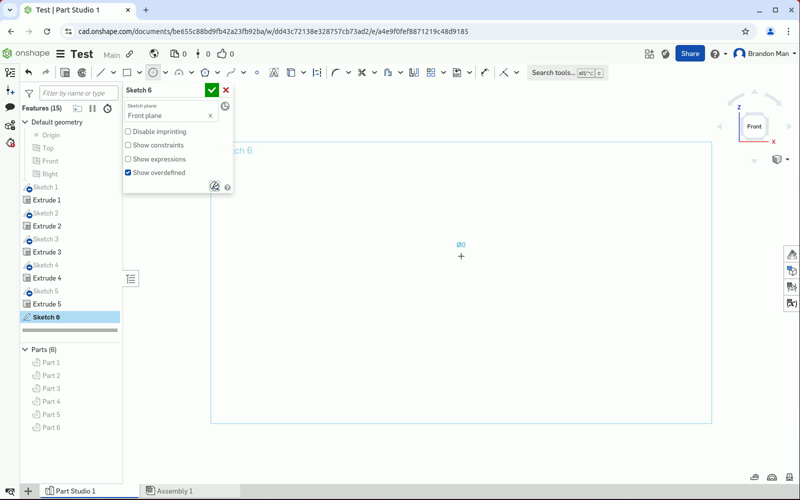
mouse_move(484, 255)
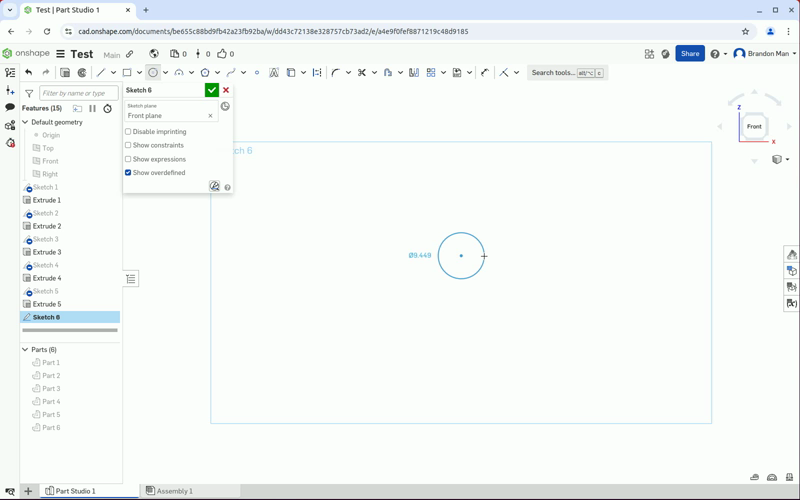
click(484, 255)
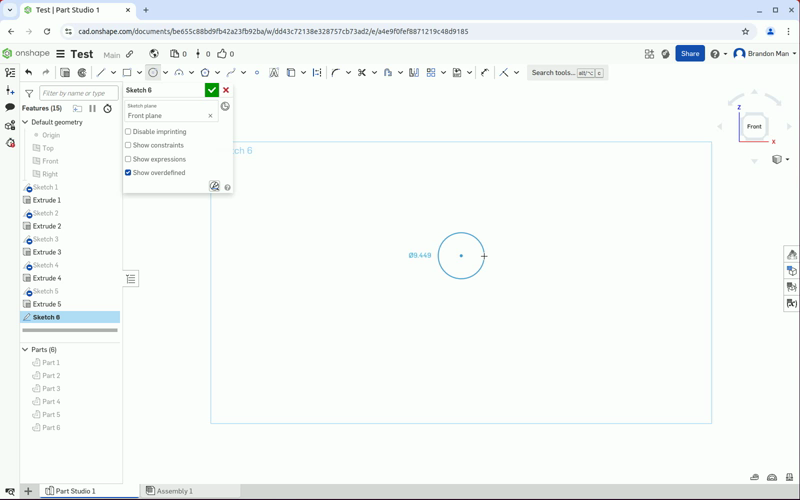
key(esc)
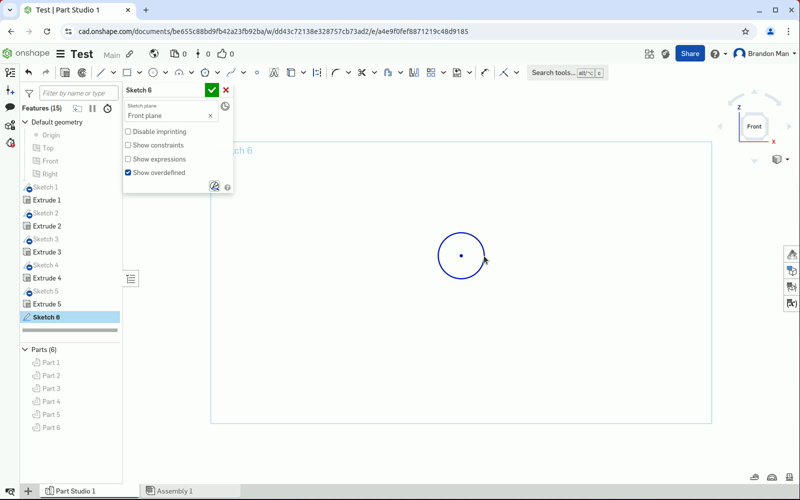
key(c)
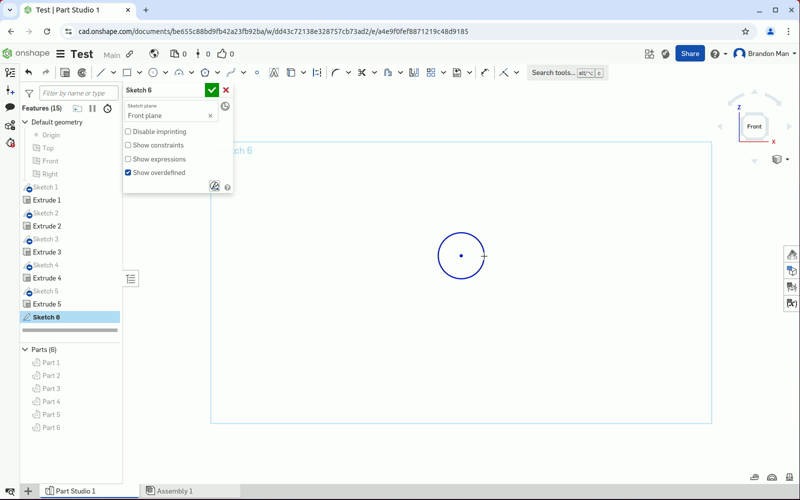
key_down(shift)
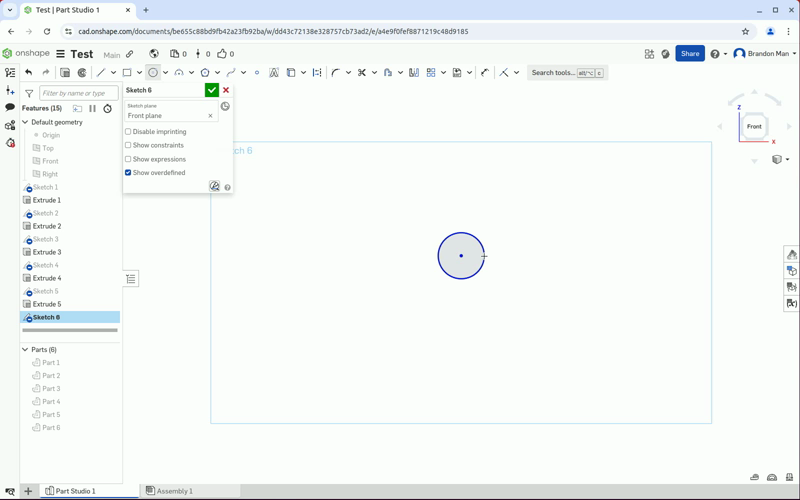
mouse_move(461, 255)
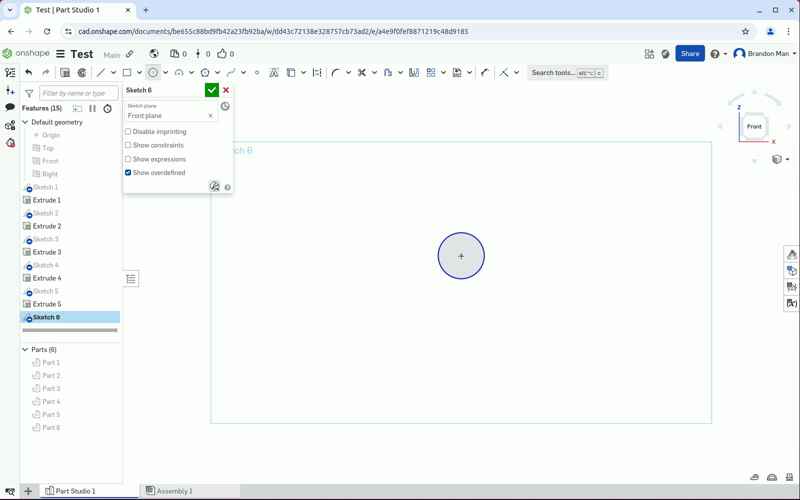
click(461, 255)
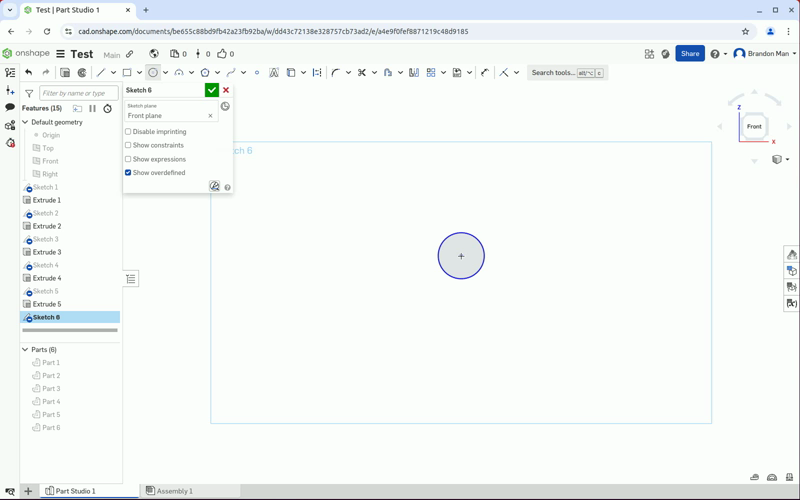
key_up(shift)
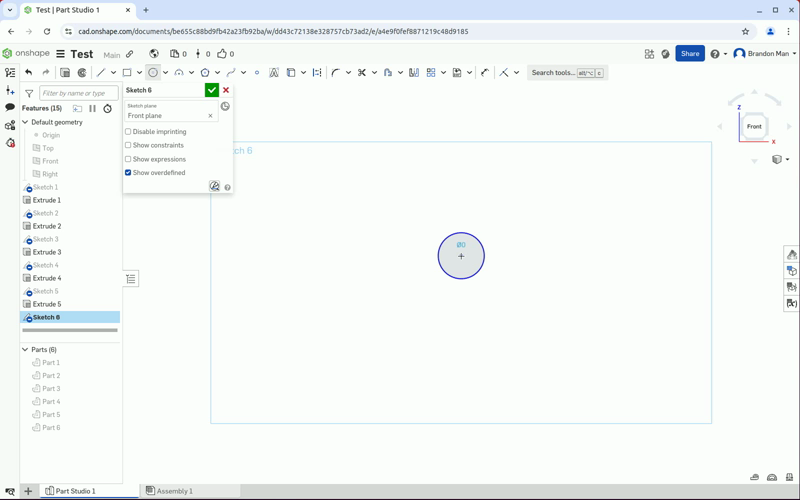
mouse_move(466, 255)
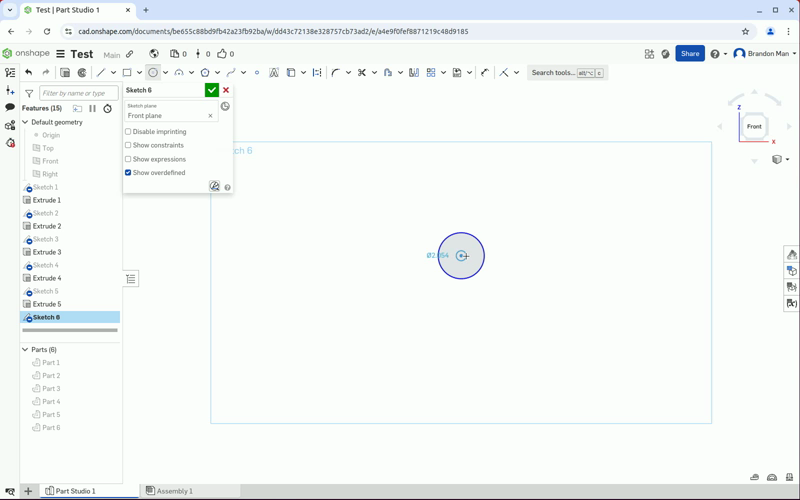
click(466, 255)
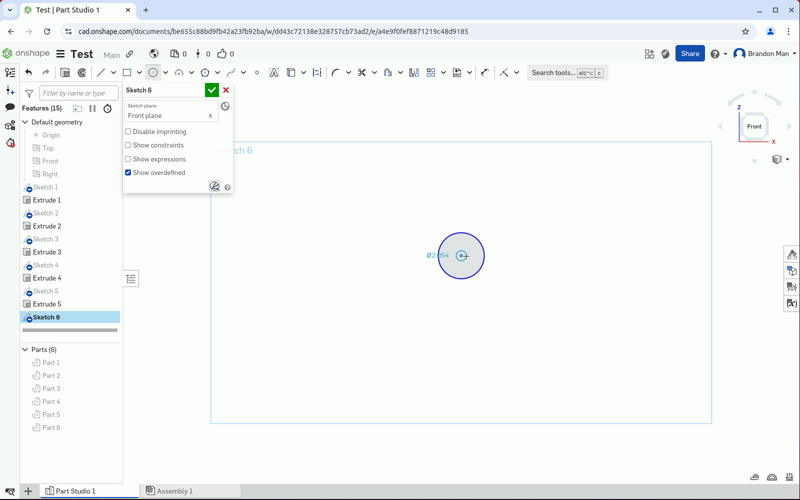
key(esc)
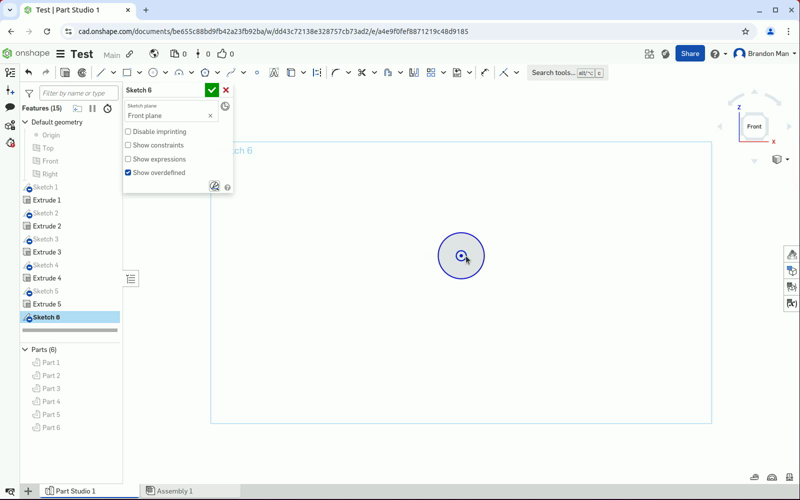
mouse_move(462, 272)
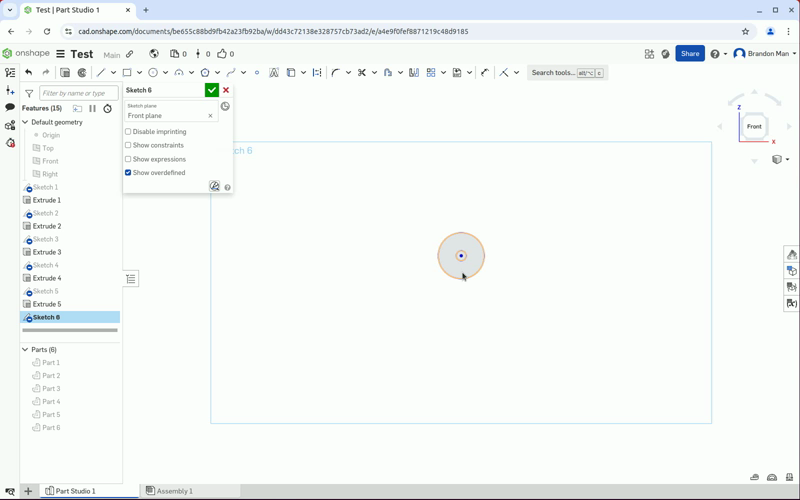
scroll(6)
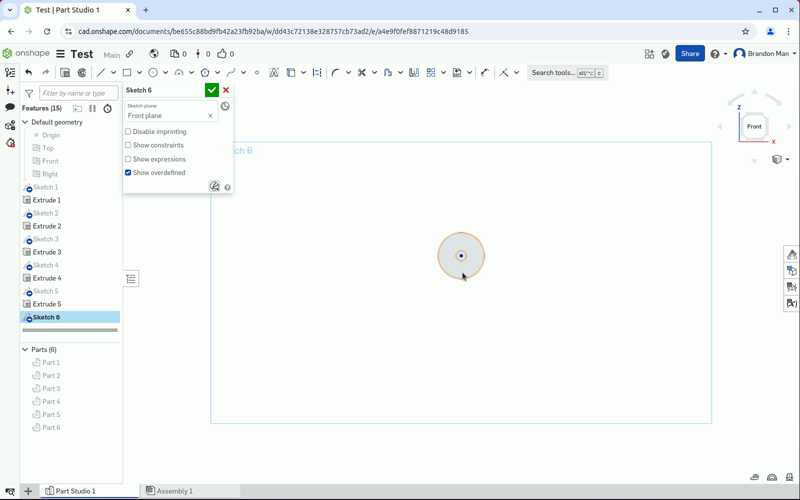
scroll(6)
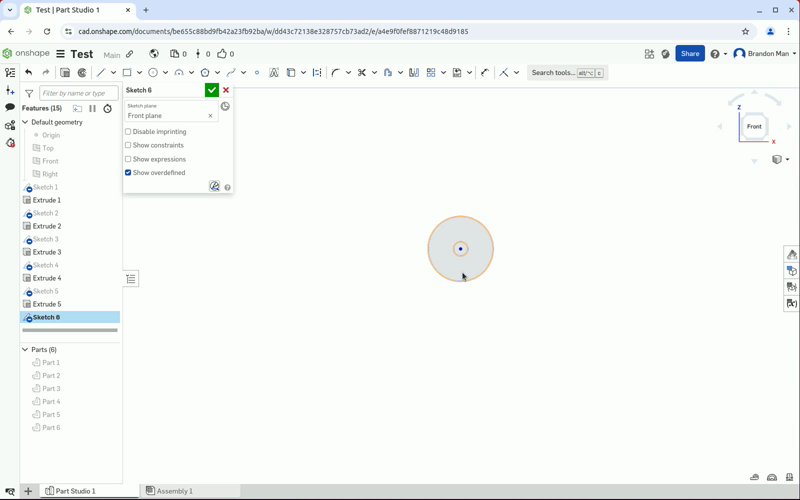
scroll(6)
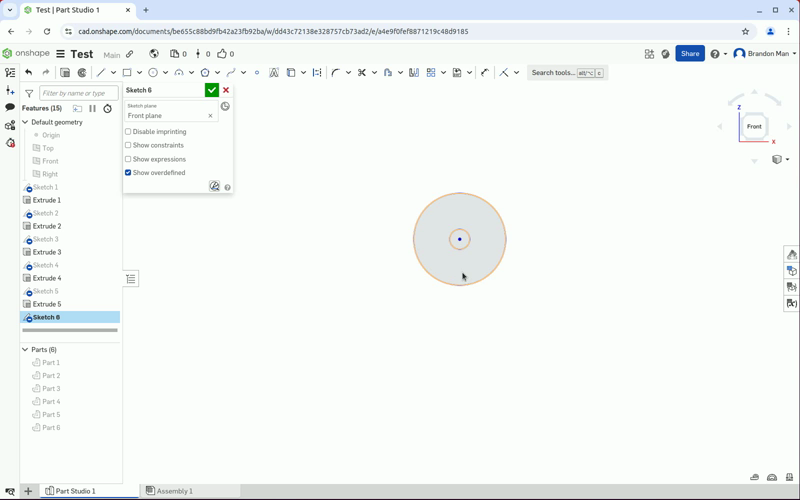
scroll(6)
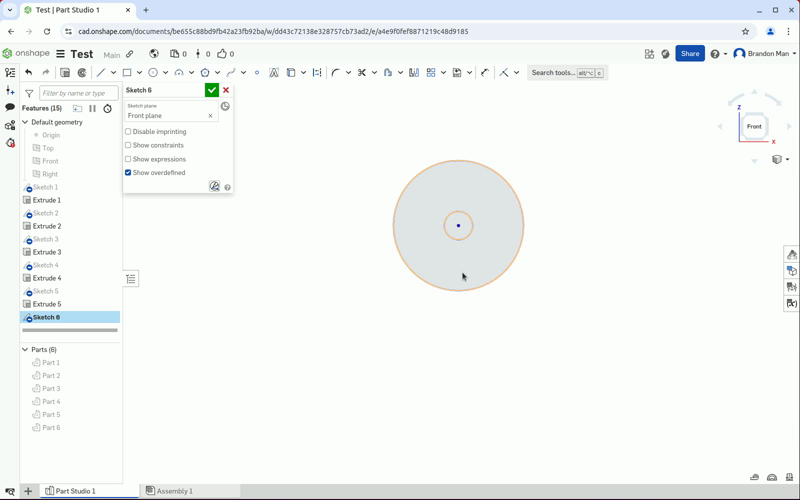
scroll(6)
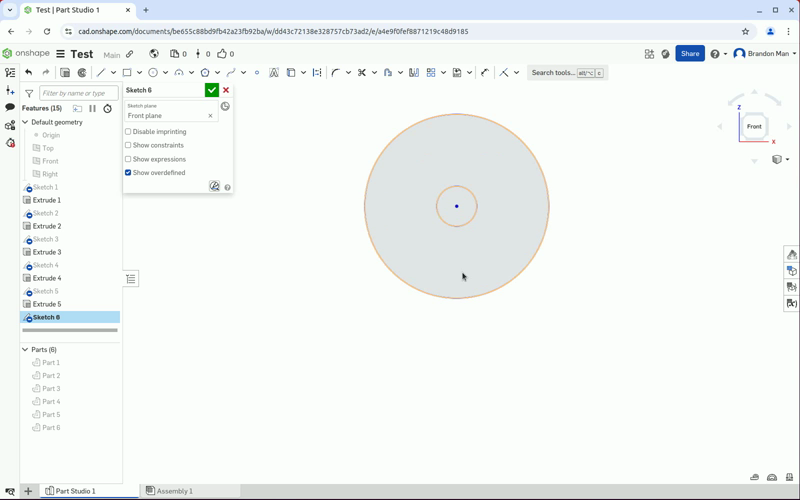
scroll(6)
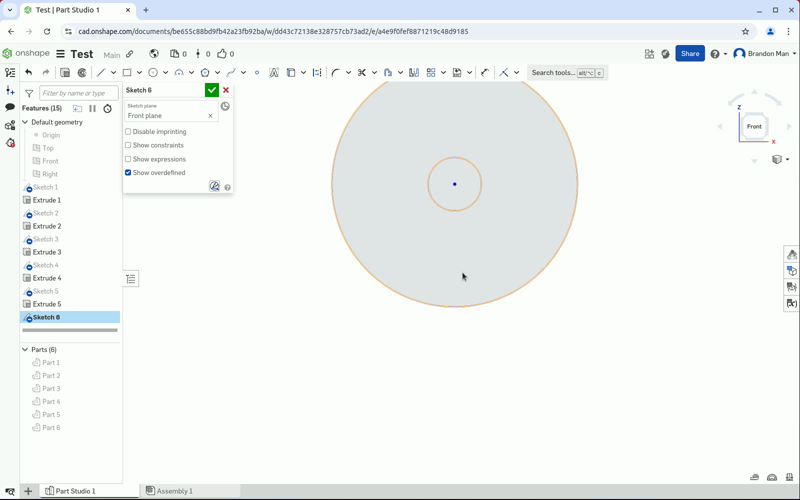
scroll(6)
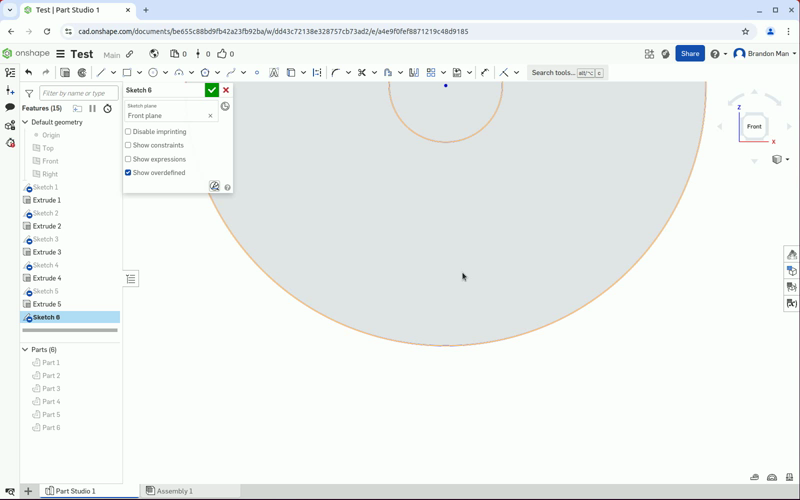
click(462, 272)
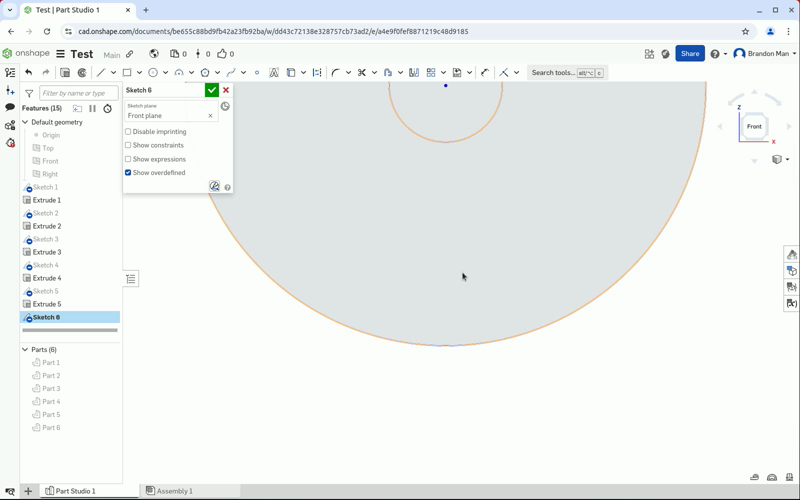
scroll(-6)
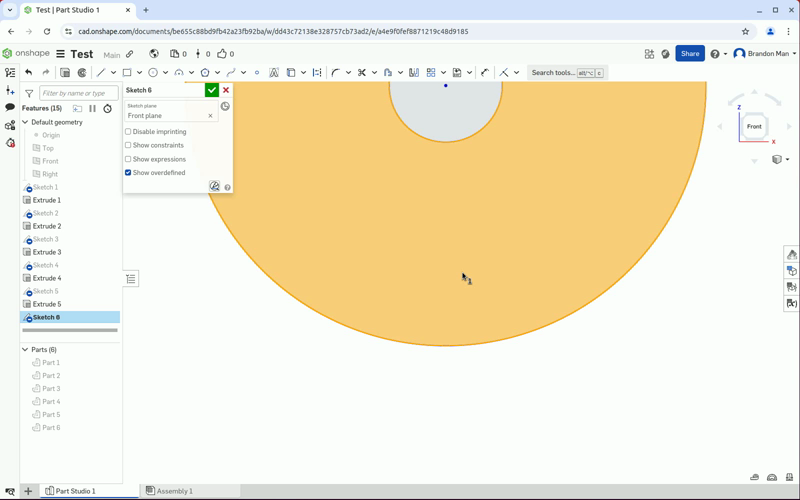
scroll(-6)
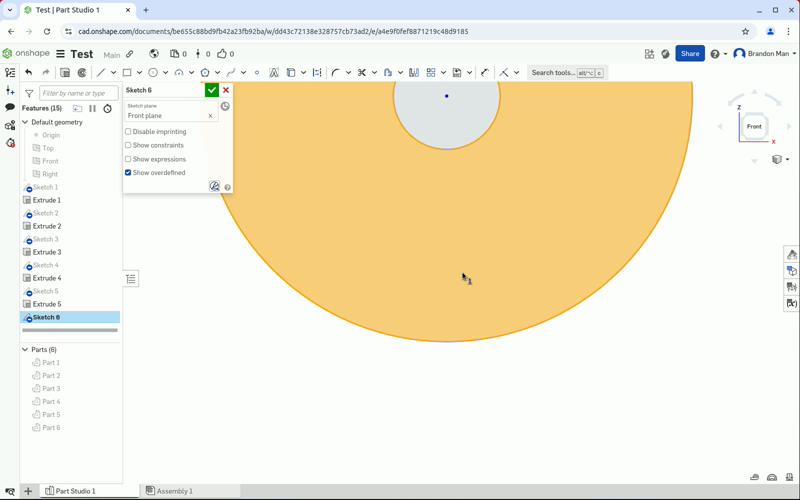
scroll(-6)
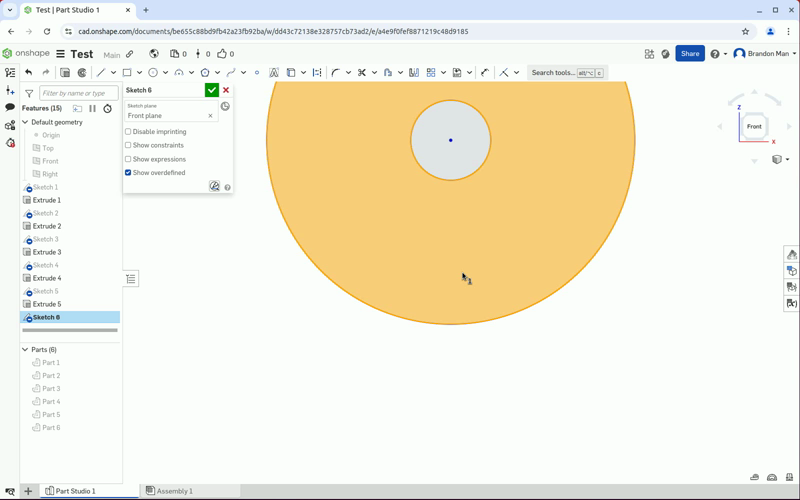
scroll(-6)
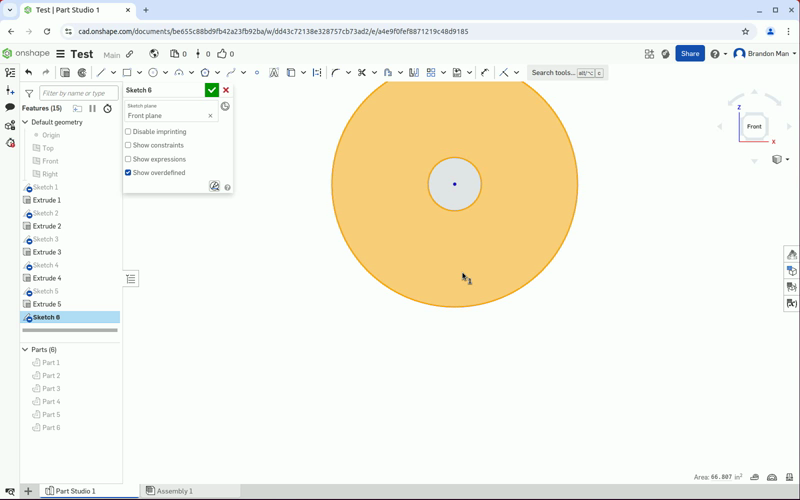
scroll(-6)
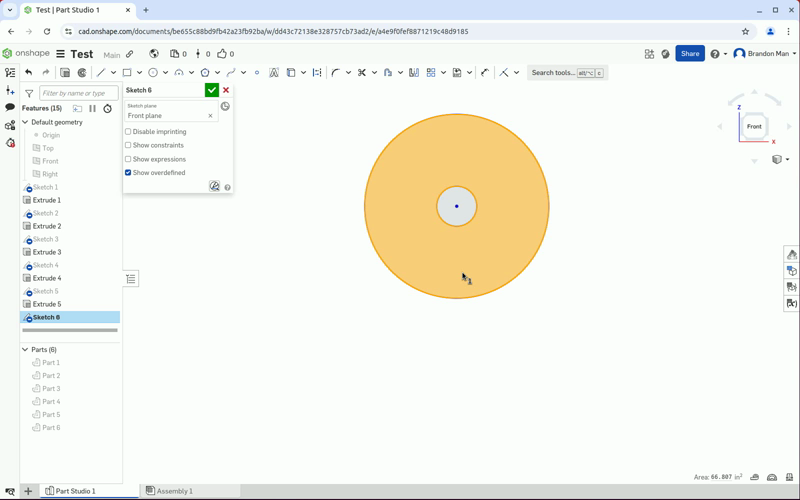
scroll(-6)
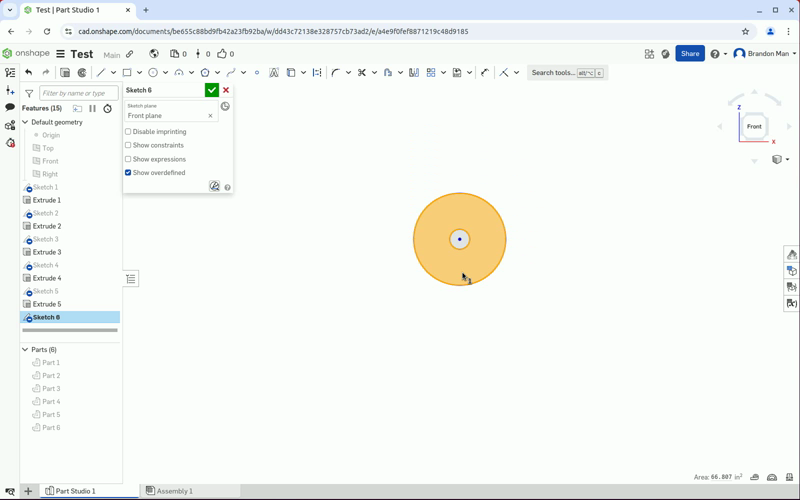
scroll(-6)
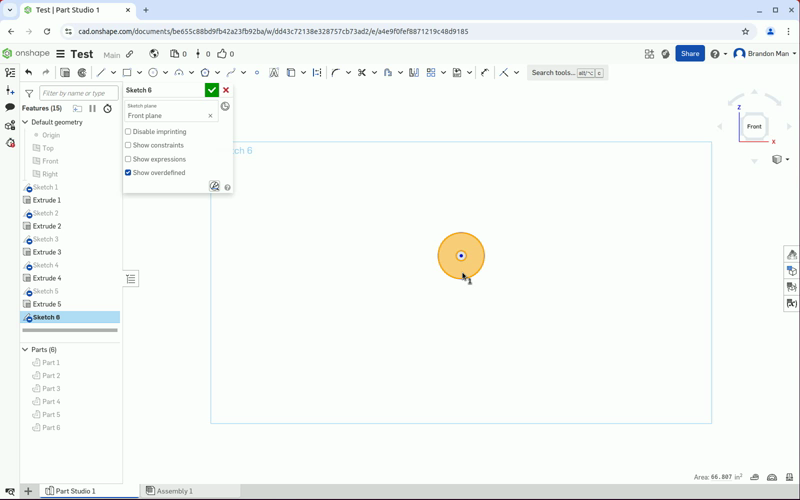
mouse_move(73, 352)
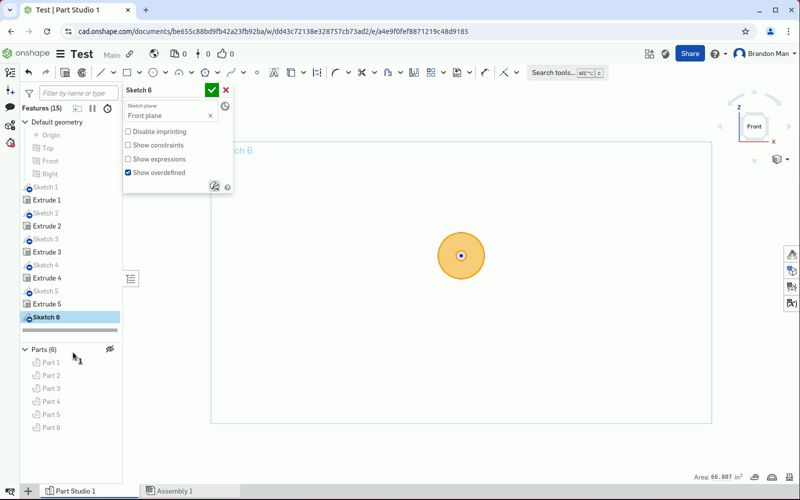
key(shift+y)
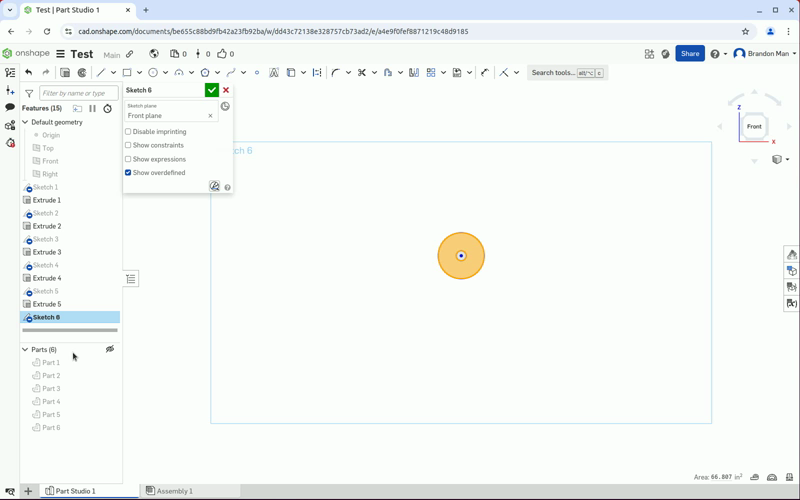
key(shift+e)
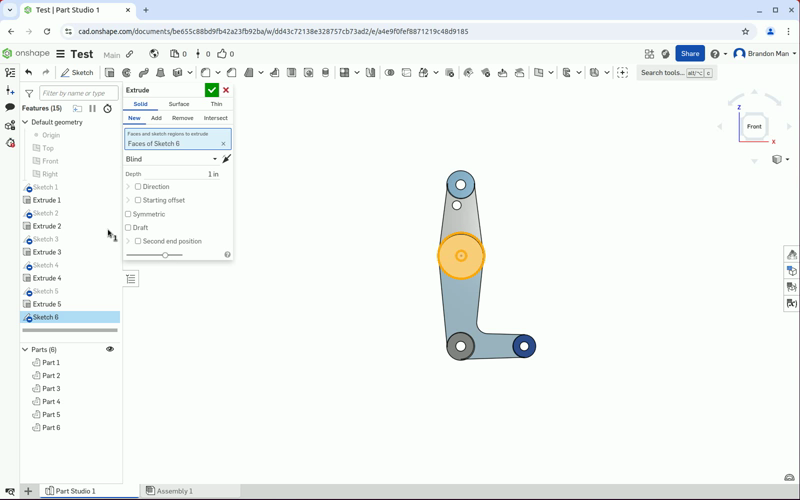
mouse_move(143, 106)
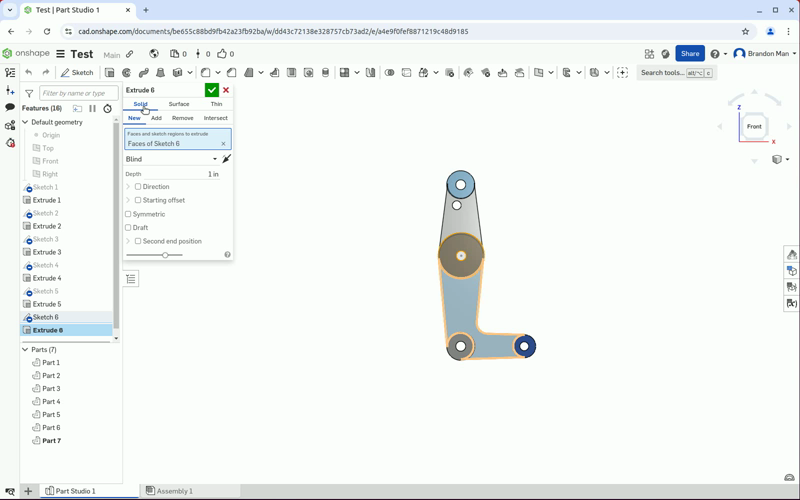
click(143, 106)
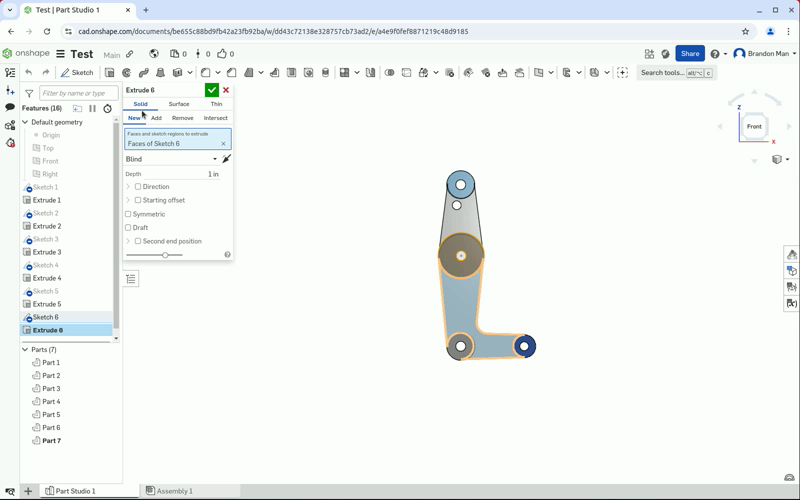
mouse_move(137, 120)
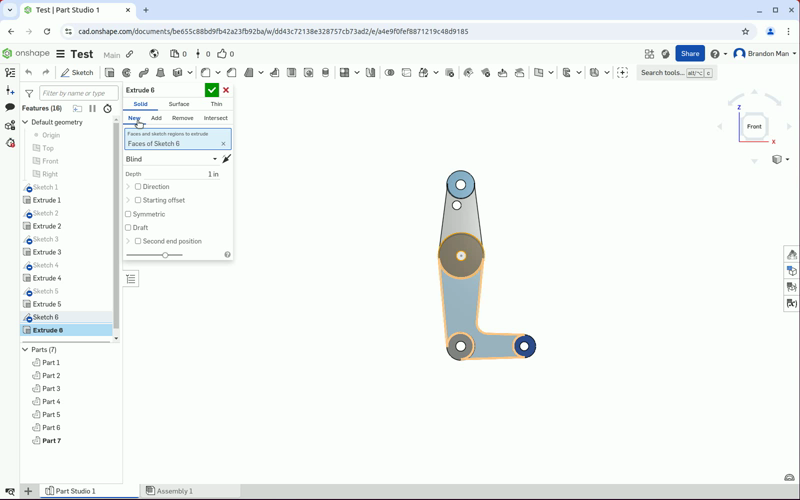
click(137, 120)
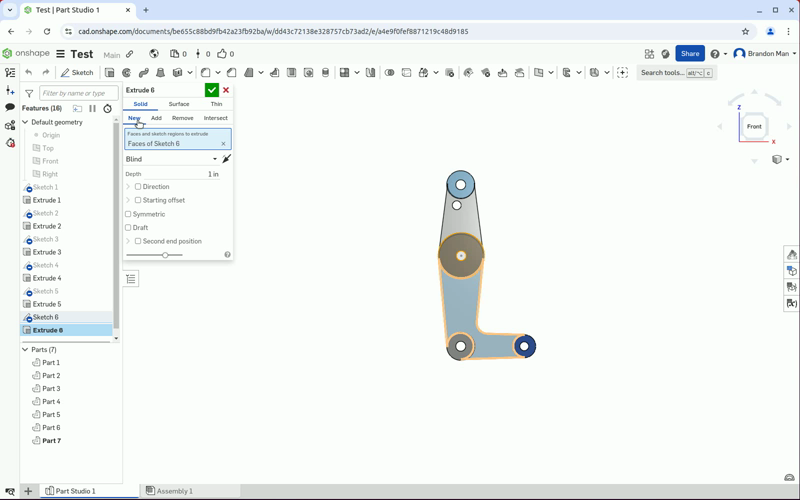
key(tab, 4)
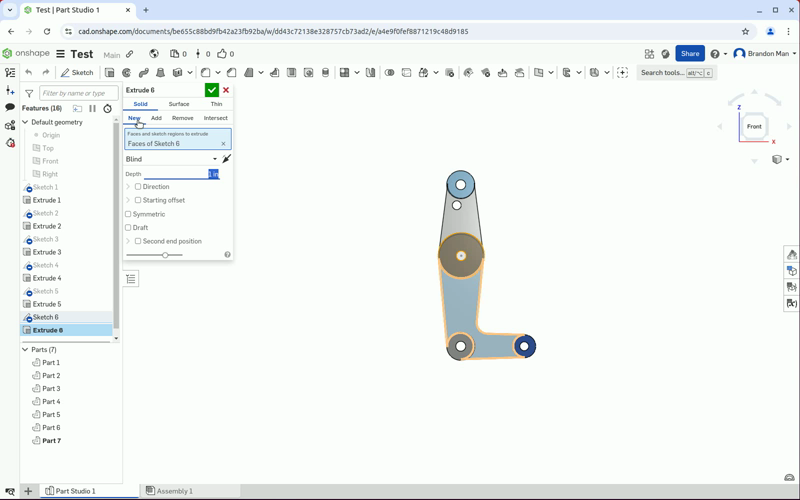
text(0.963)
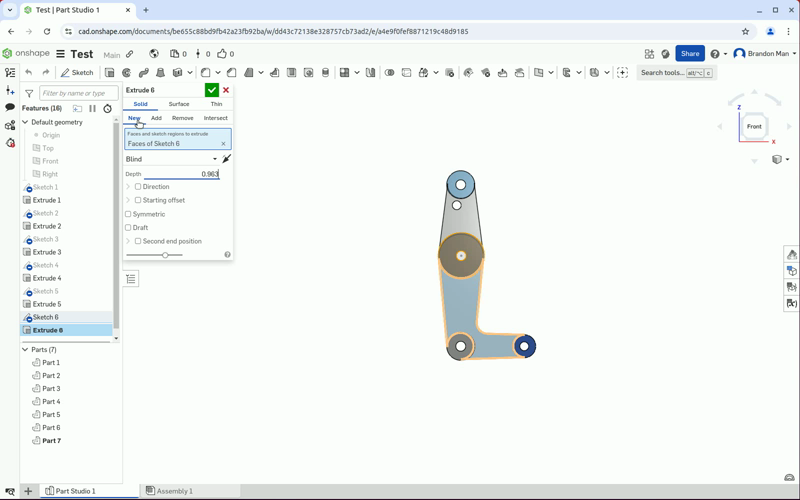
key(enter)
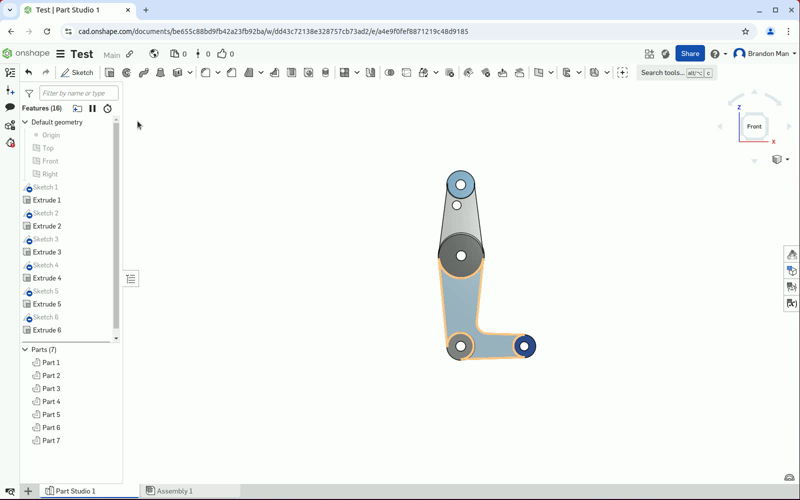
key(shift+h)
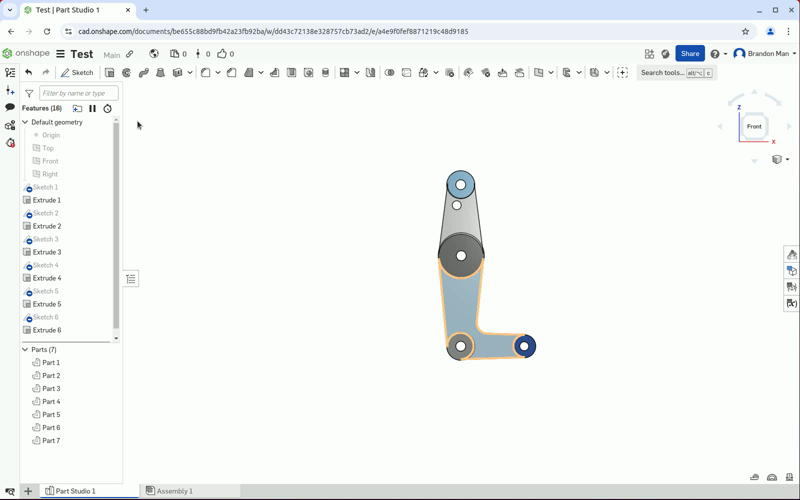
key(shift+h)
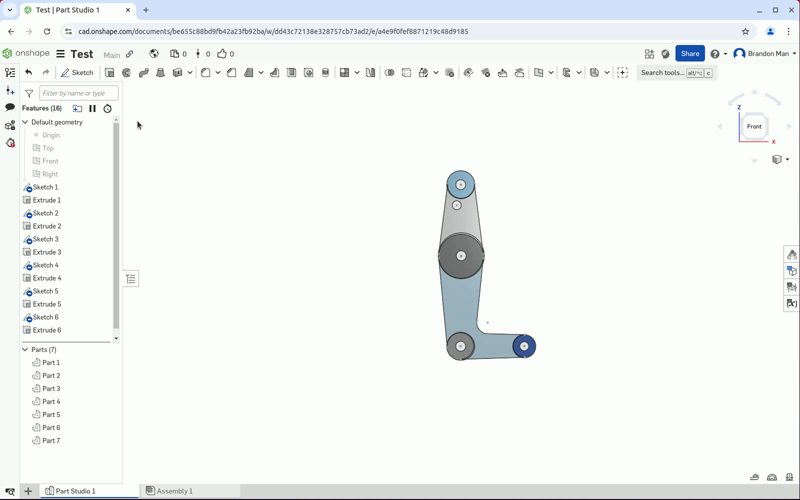
key(shift+7)
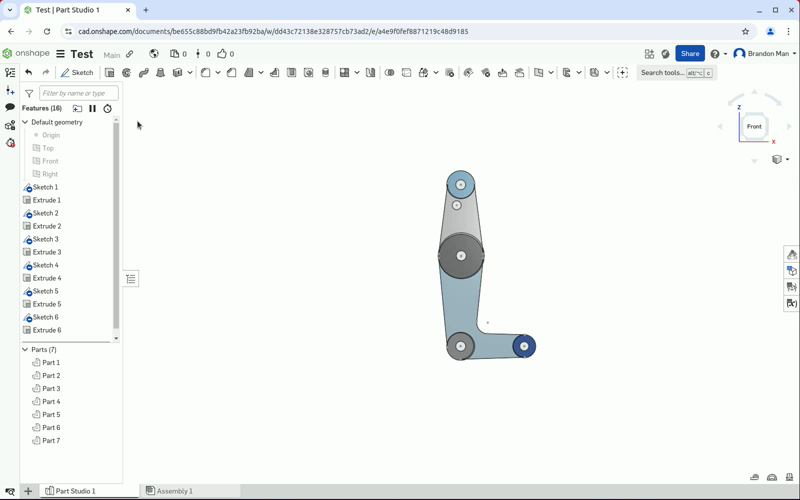
key(left, 2)
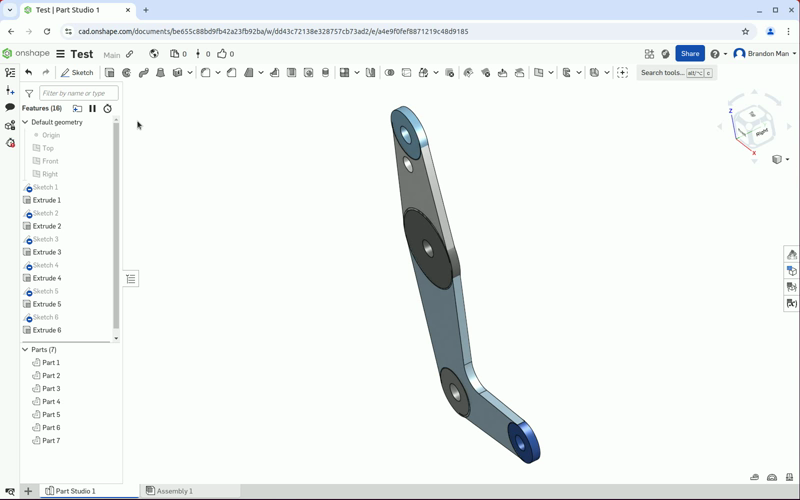
key(down, 2)
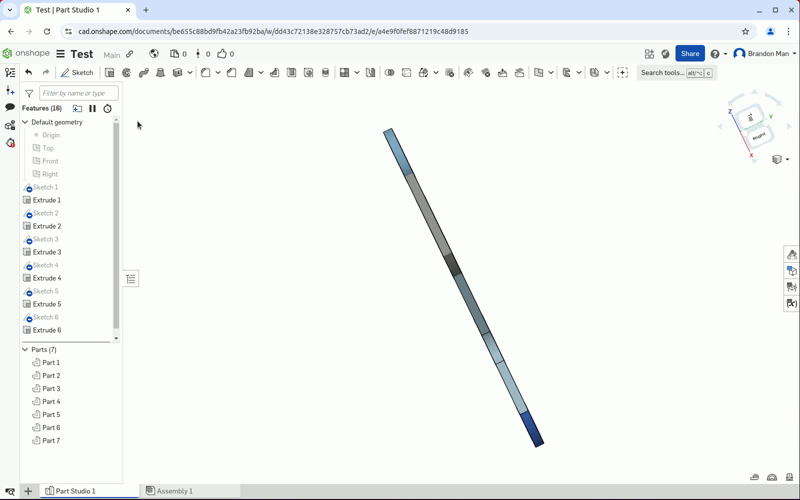
key(up, 2)
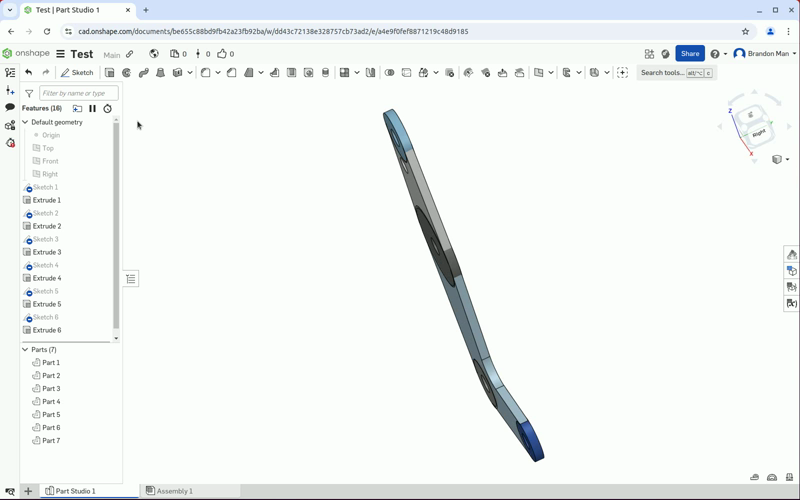
key(right, 2)
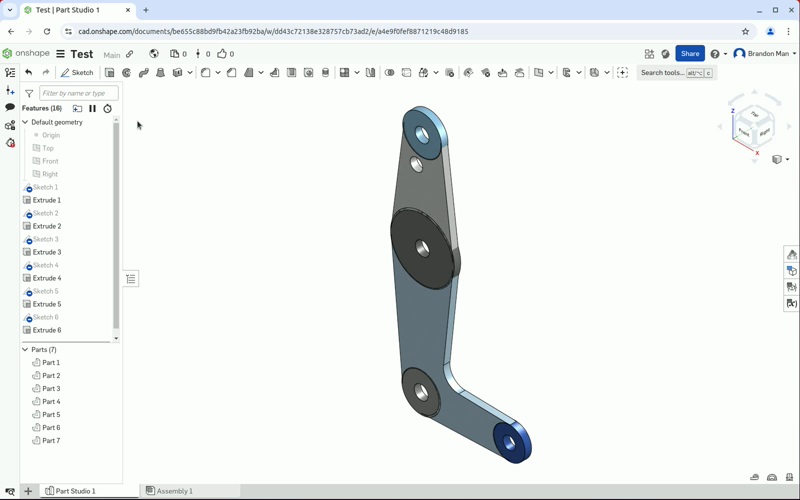
mouse_move(69, 189)
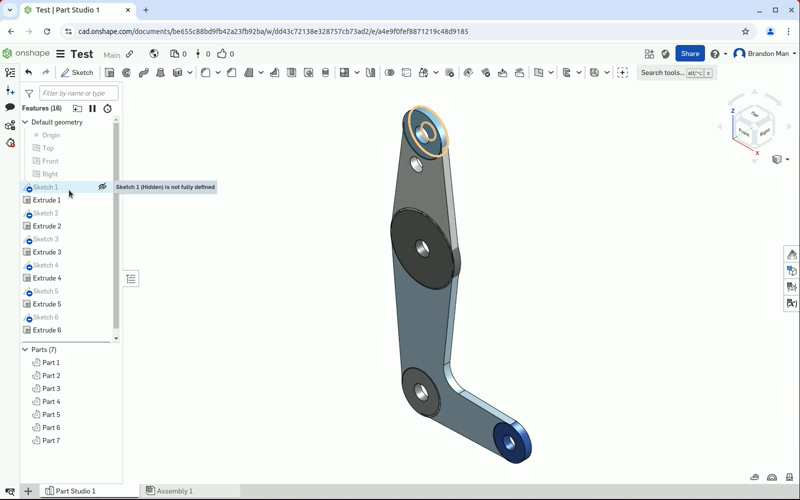
click(69, 189)